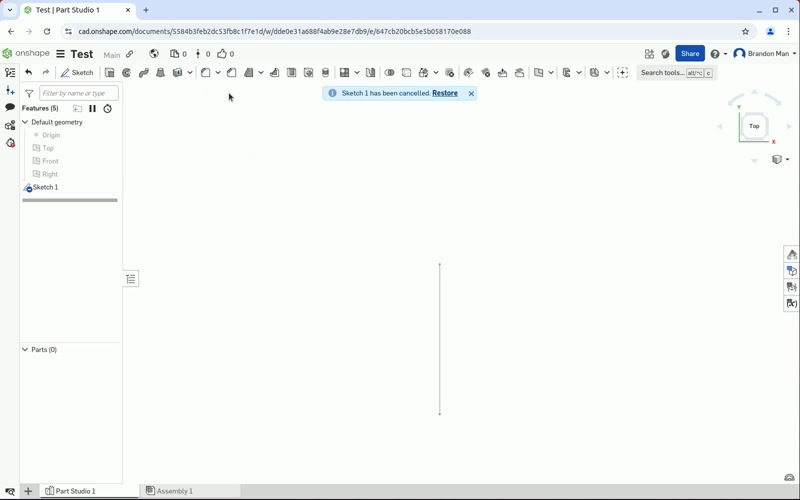
key(shift+h)
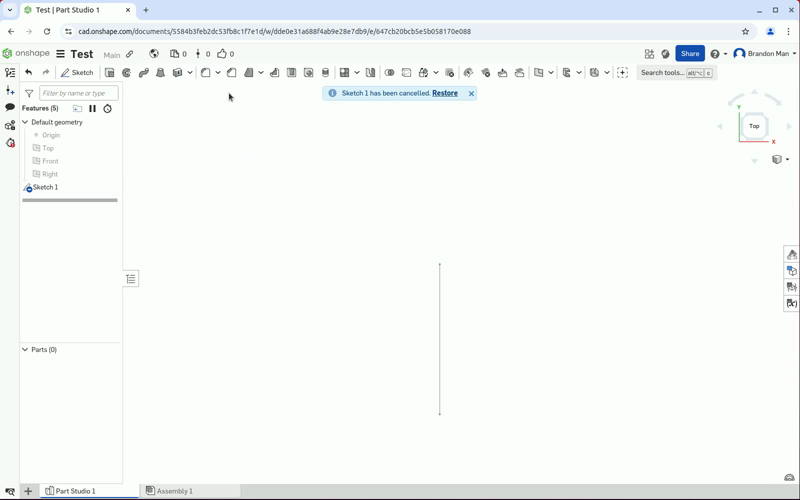
key(shift+s)
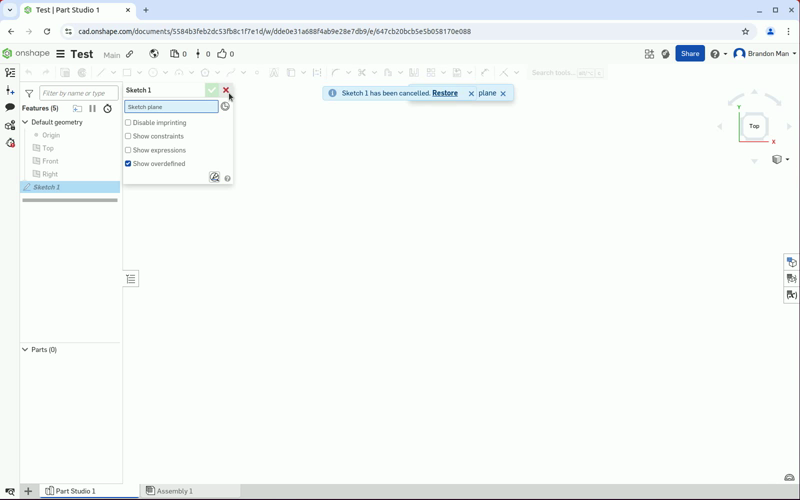
mouse_move(73, 150)
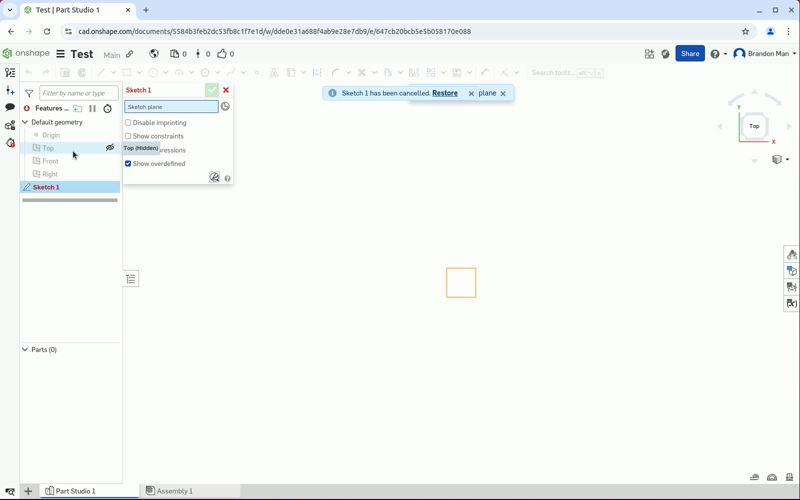
click(73, 150)
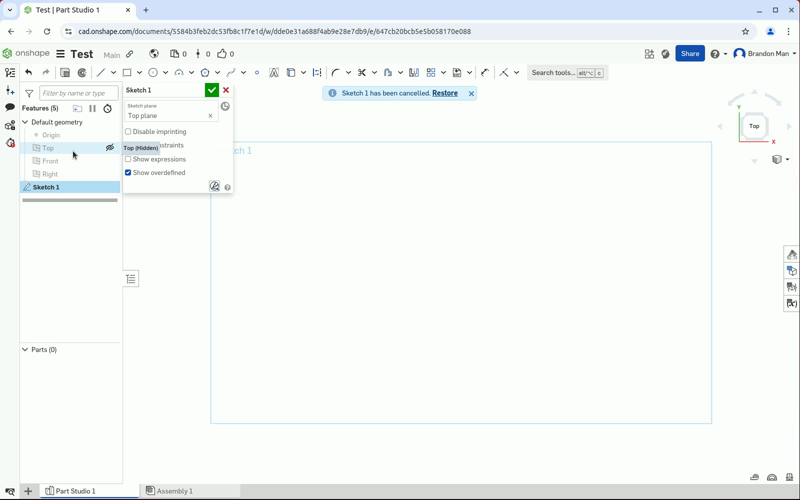
mouse_move(73, 352)
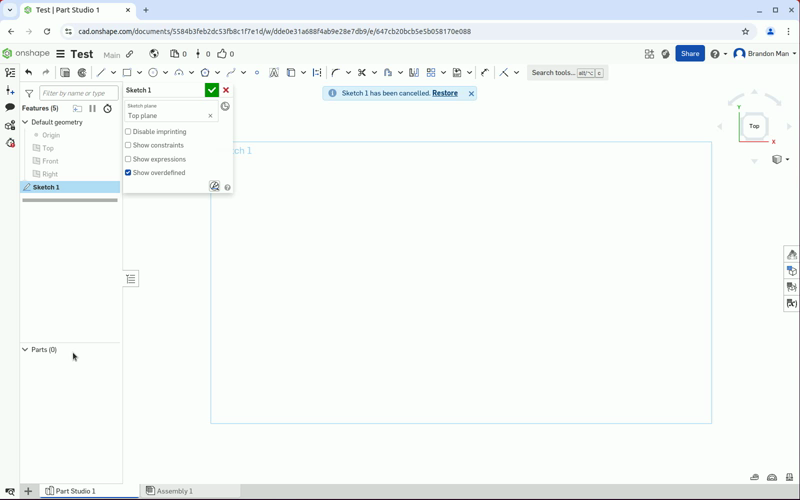
key(y)
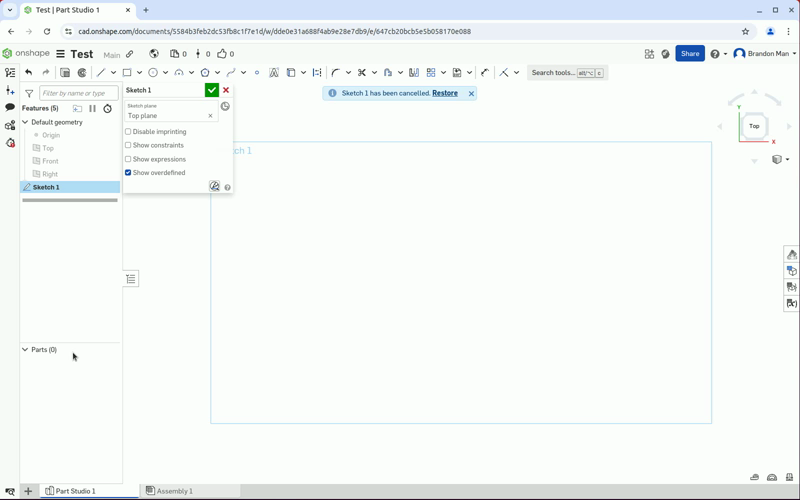
key(a)
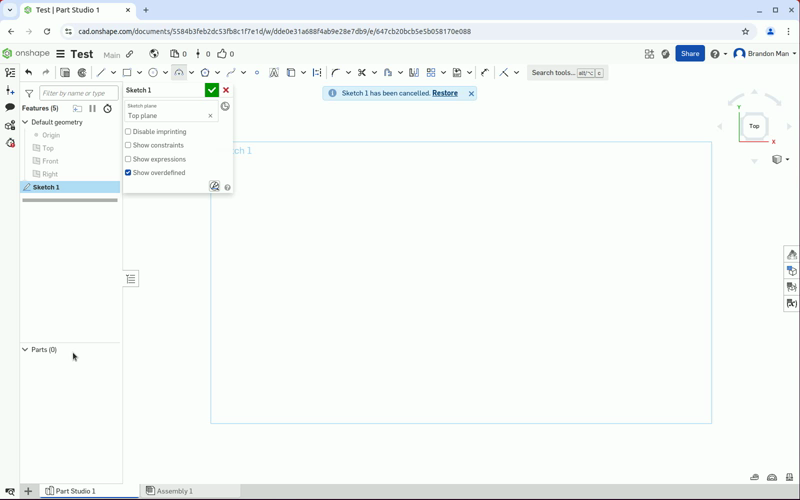
key_down(shift)
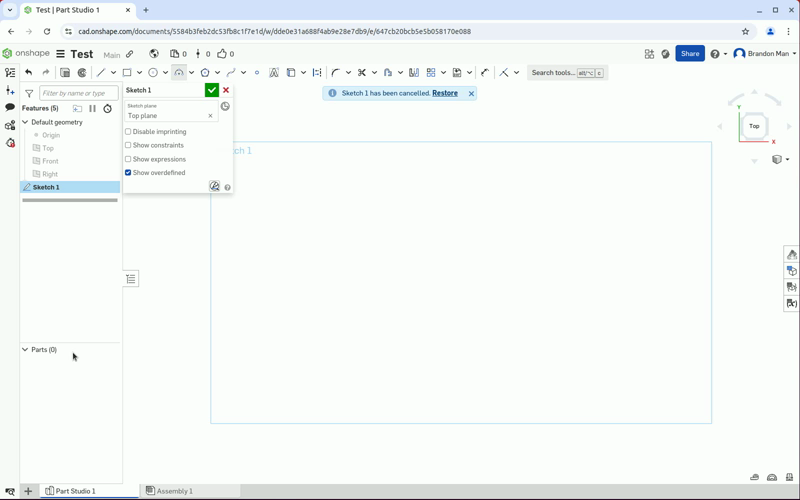
mouse_move(456, 285)
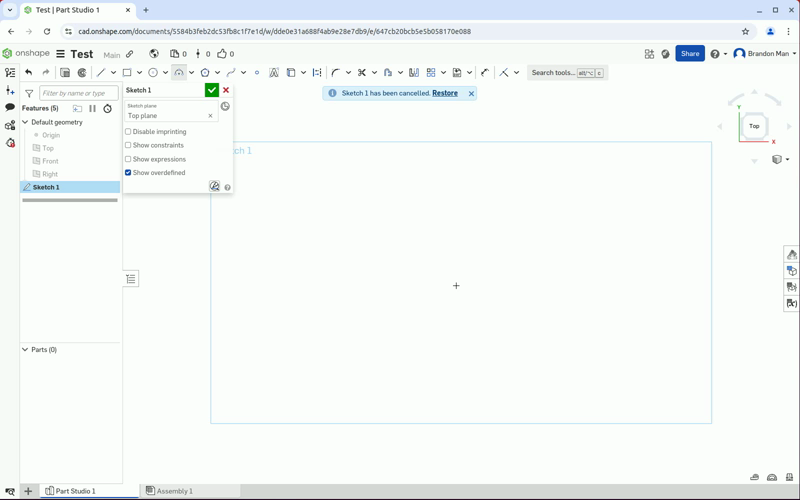
click(456, 285)
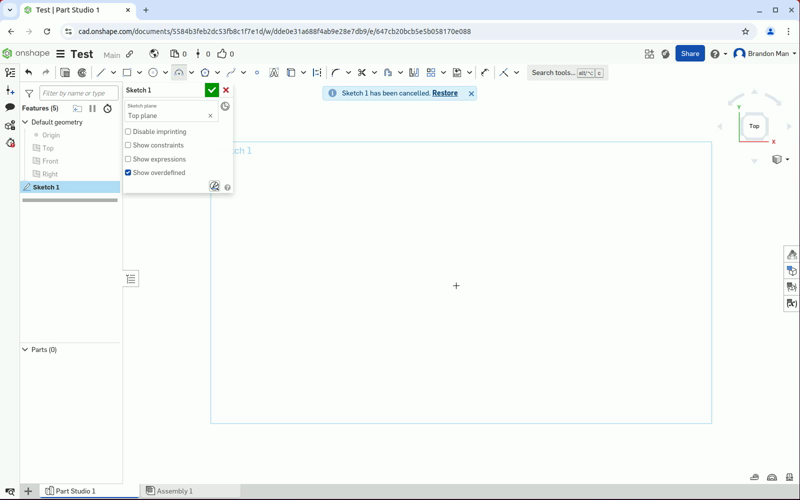
key_up(shift)
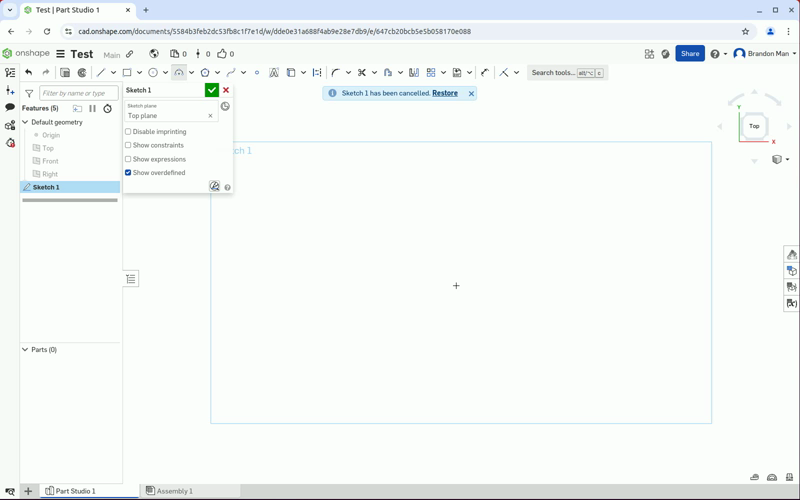
key_down(shift)
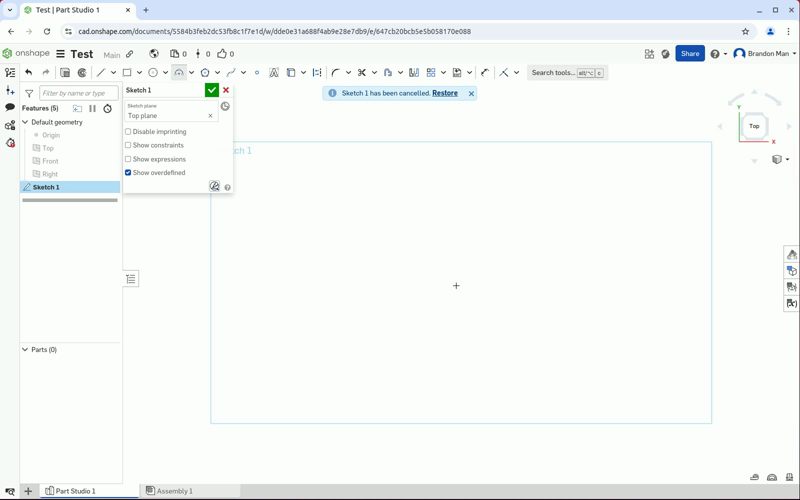
mouse_move(458, 288)
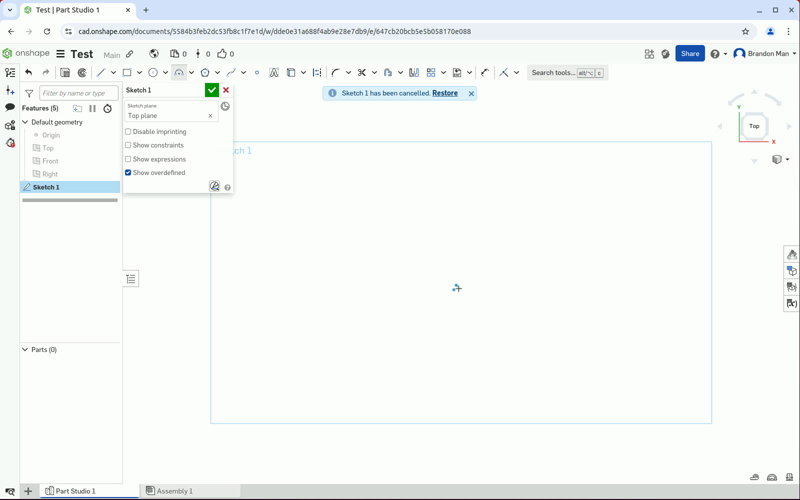
scroll(6)
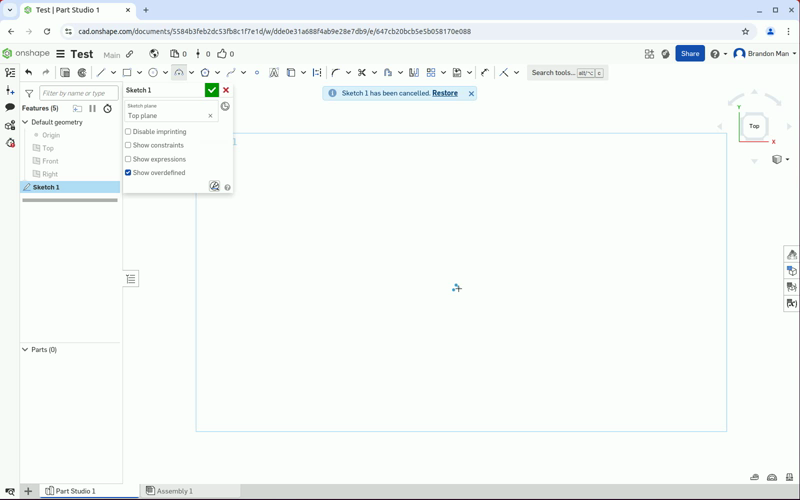
scroll(6)
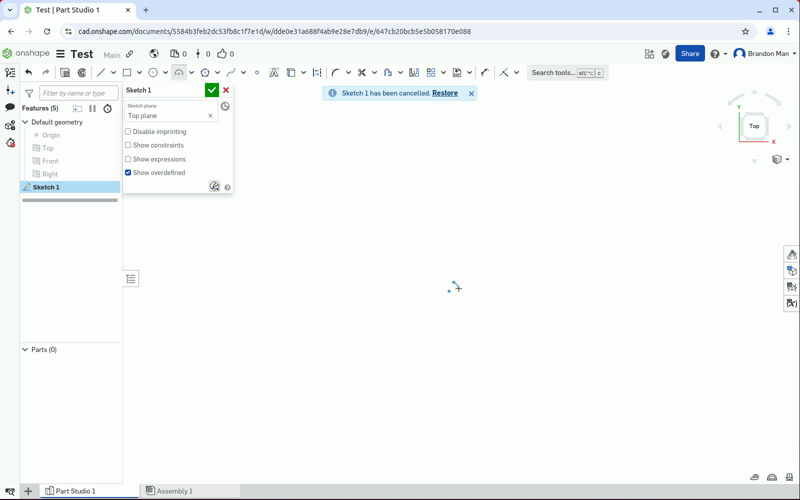
scroll(6)
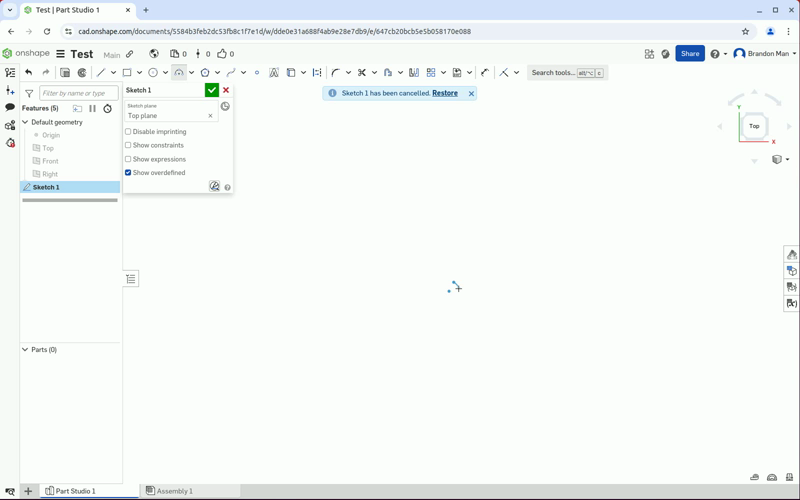
scroll(6)
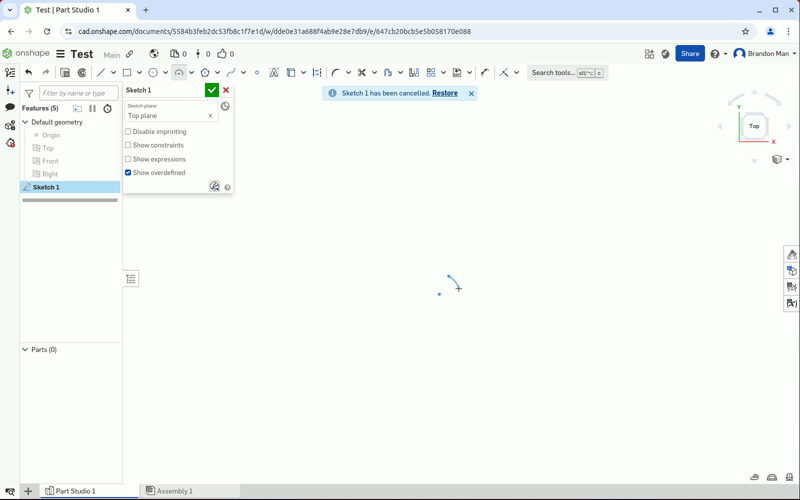
scroll(6)
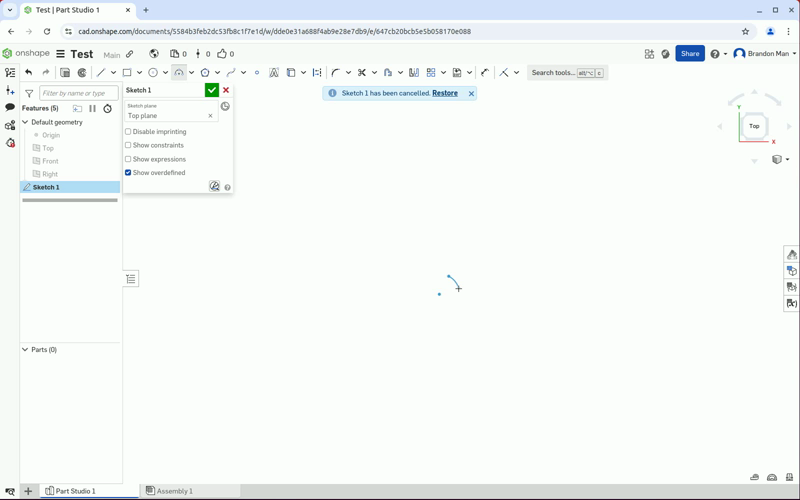
scroll(6)
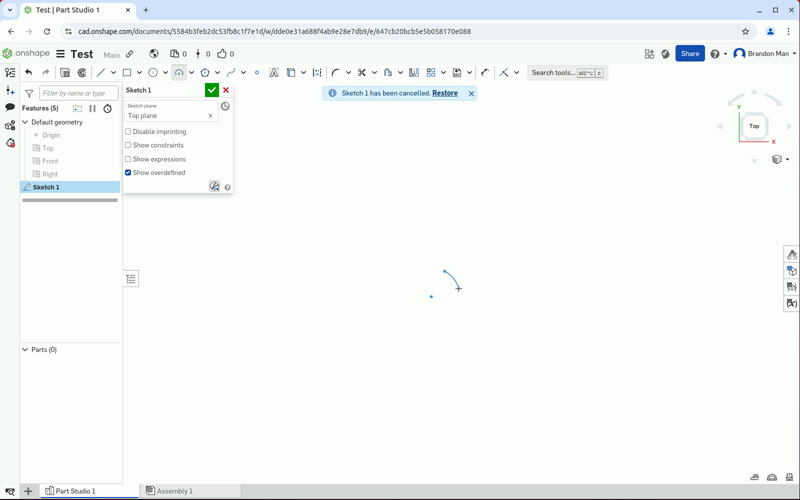
scroll(6)
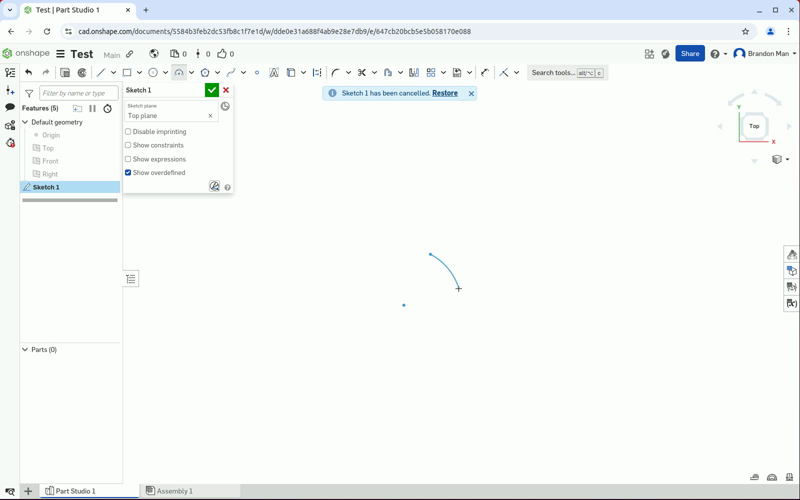
click(458, 288)
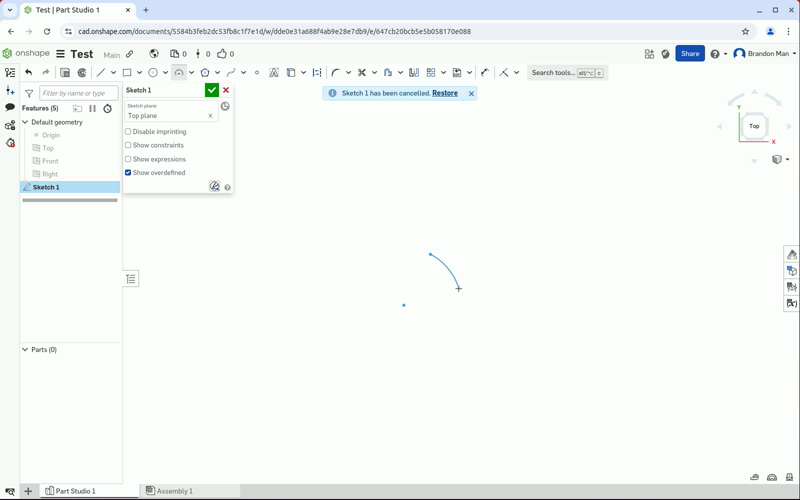
scroll(-6)
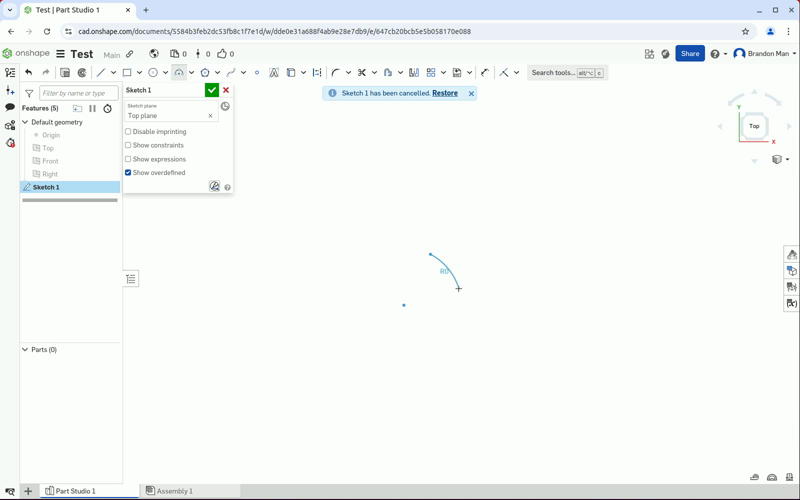
scroll(-6)
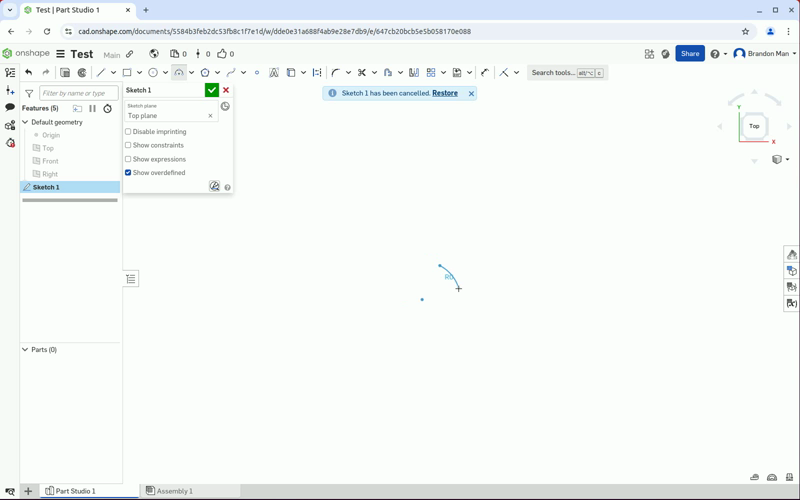
scroll(-6)
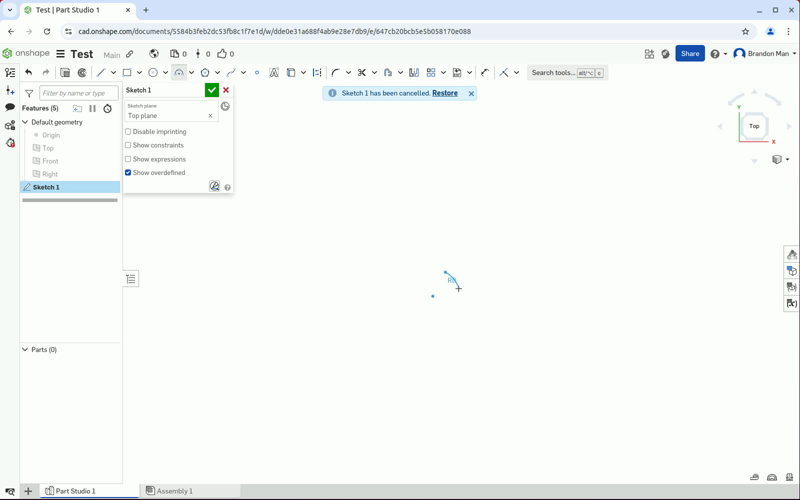
scroll(-6)
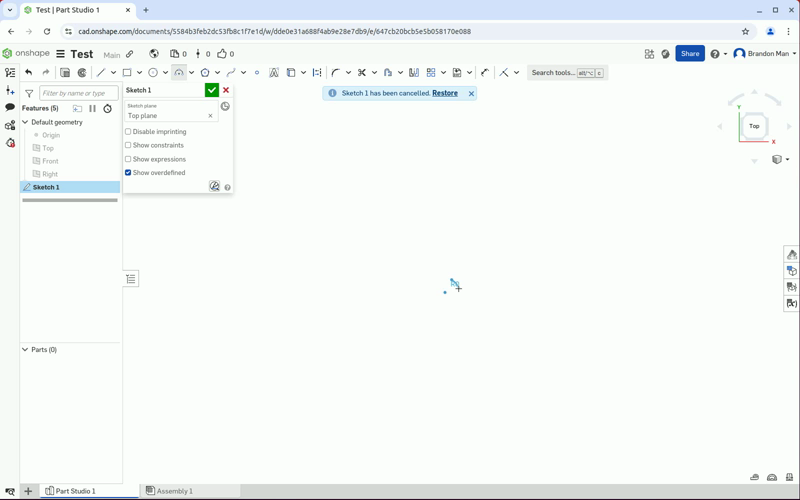
scroll(-6)
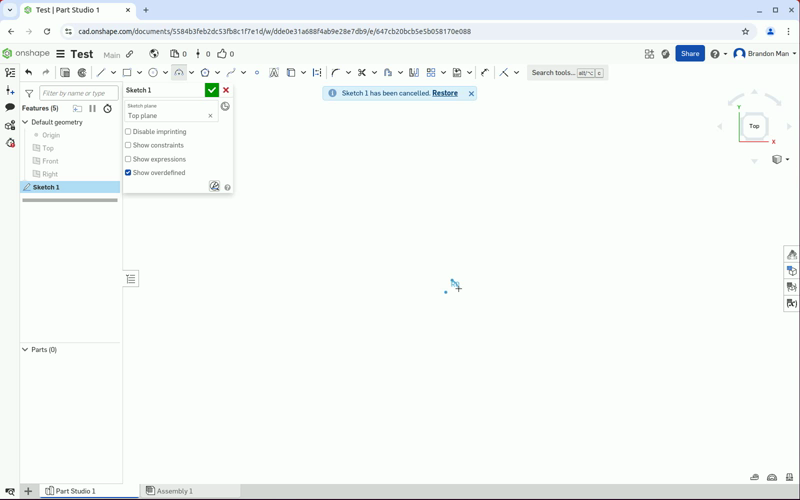
scroll(-6)
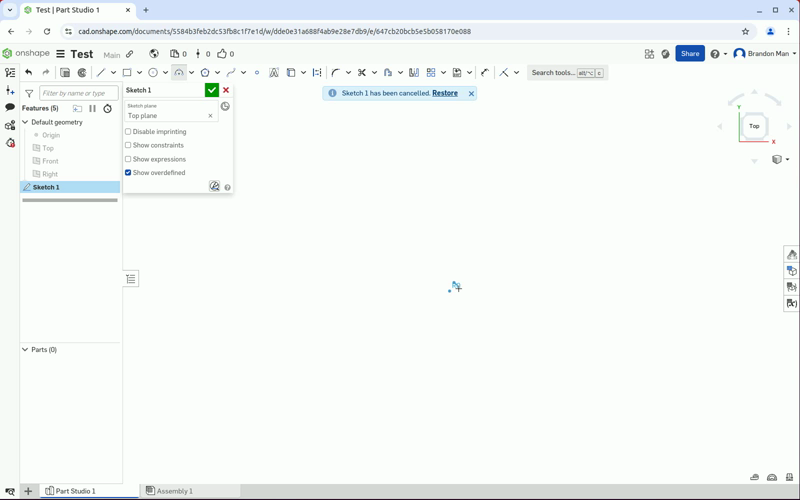
scroll(-6)
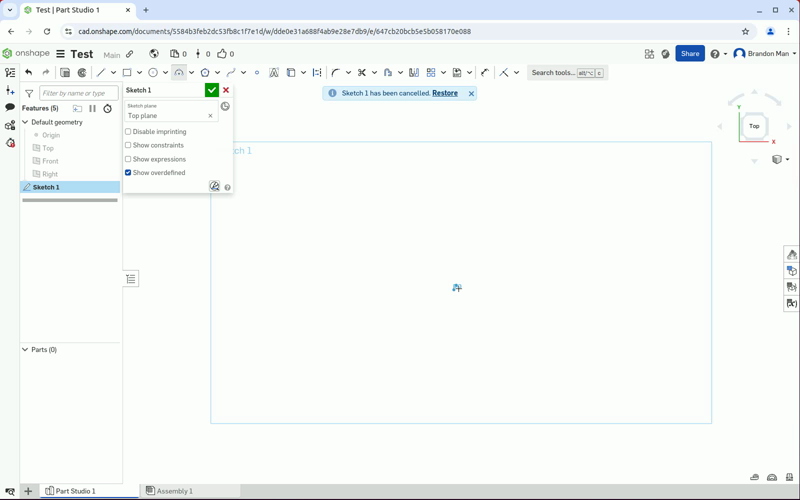
mouse_move(456, 287)
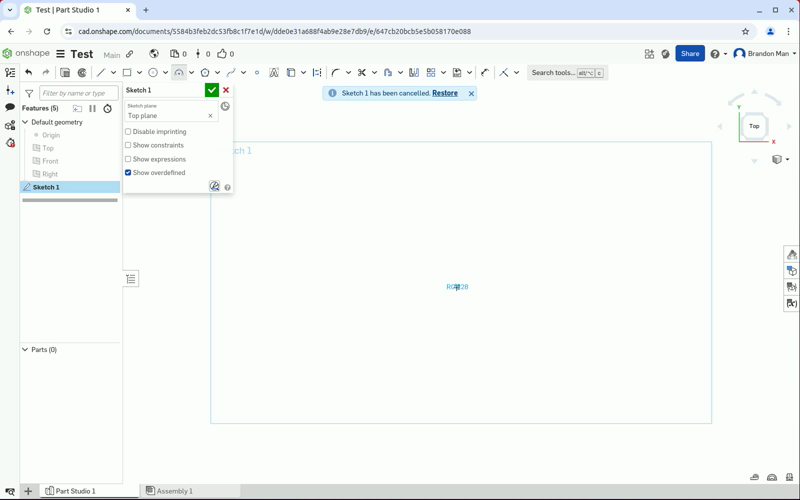
scroll(6)
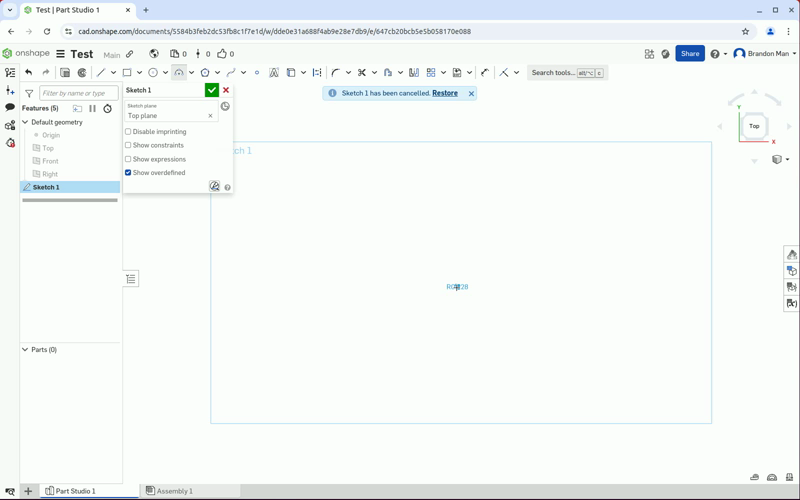
scroll(6)
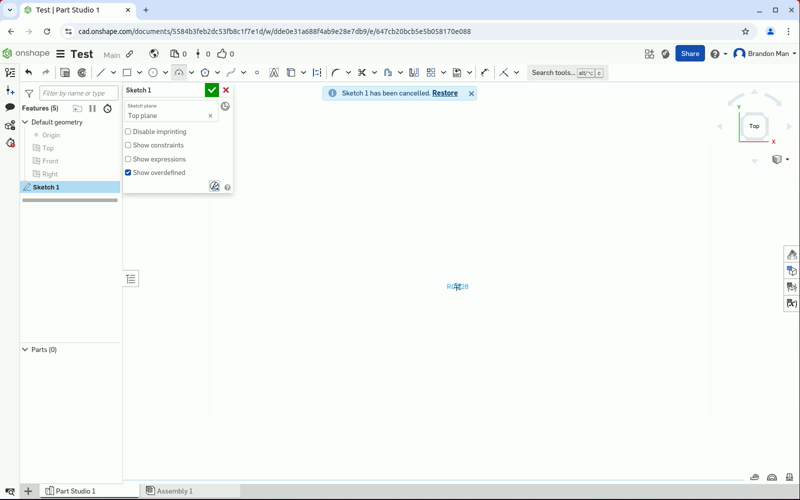
scroll(6)
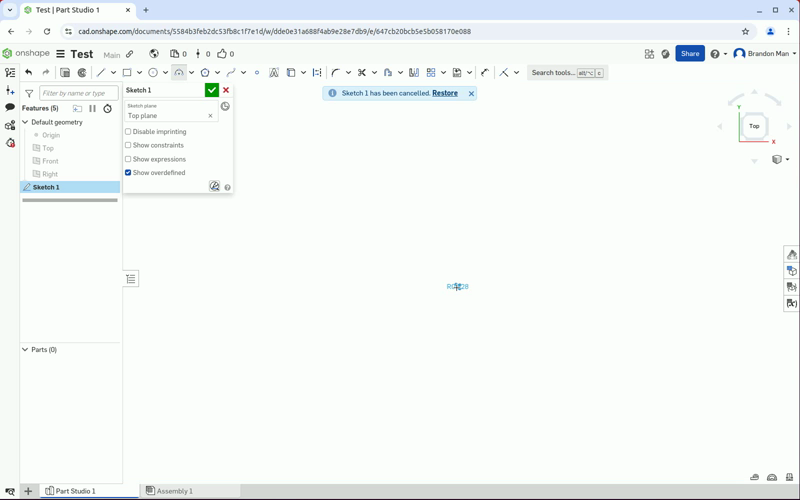
scroll(6)
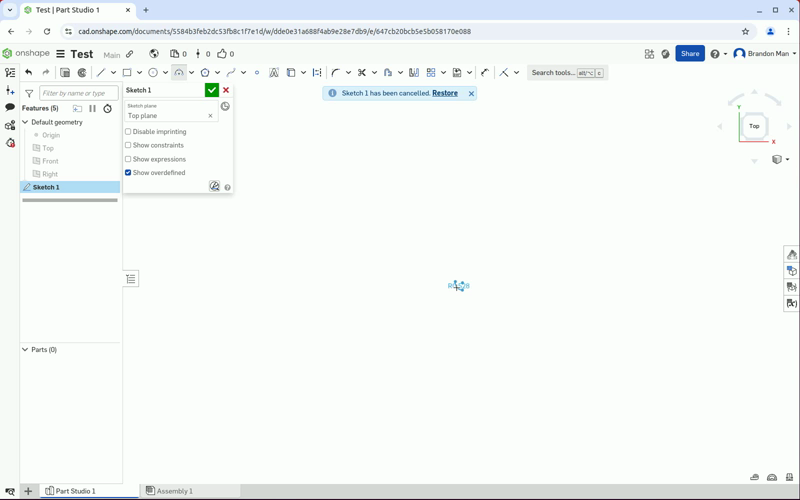
scroll(6)
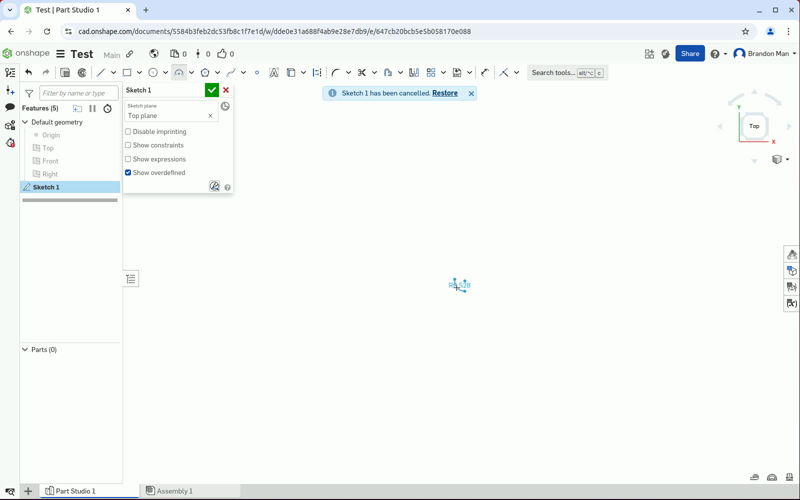
scroll(6)
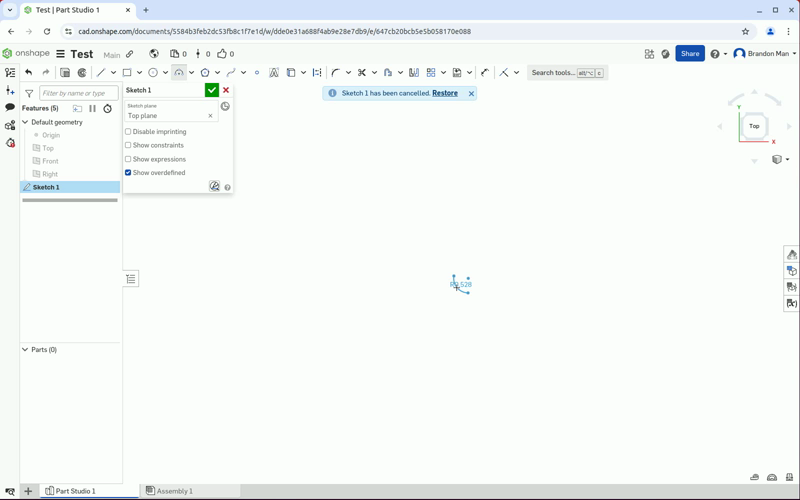
scroll(6)
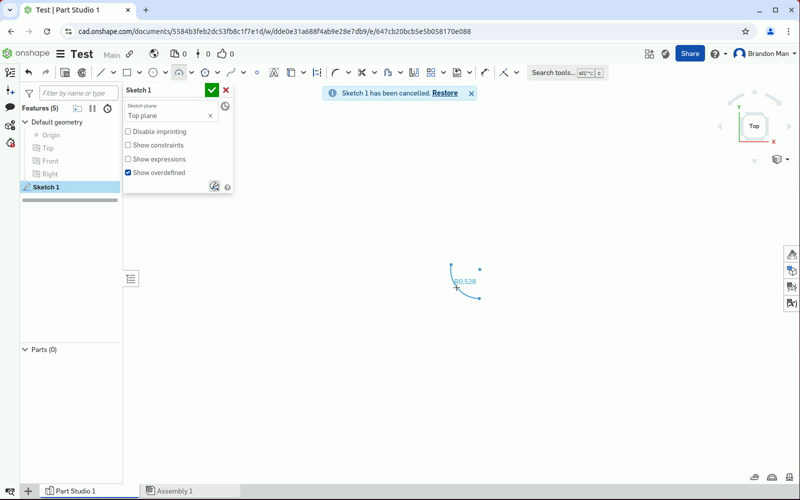
click(456, 287)
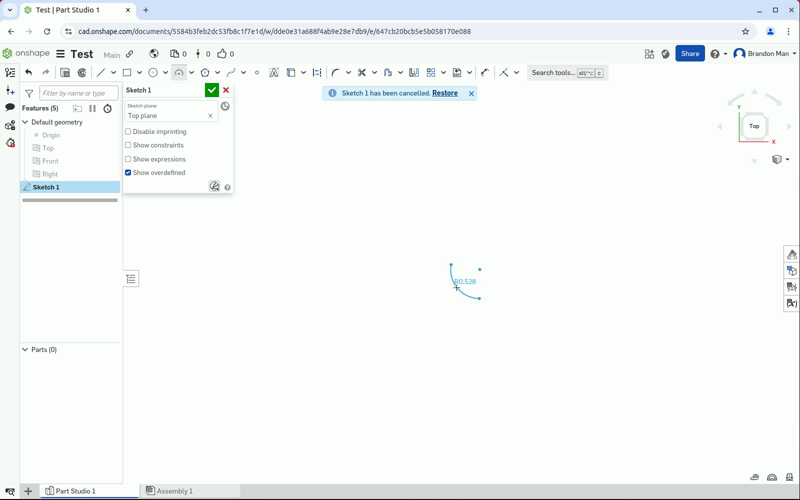
scroll(-6)
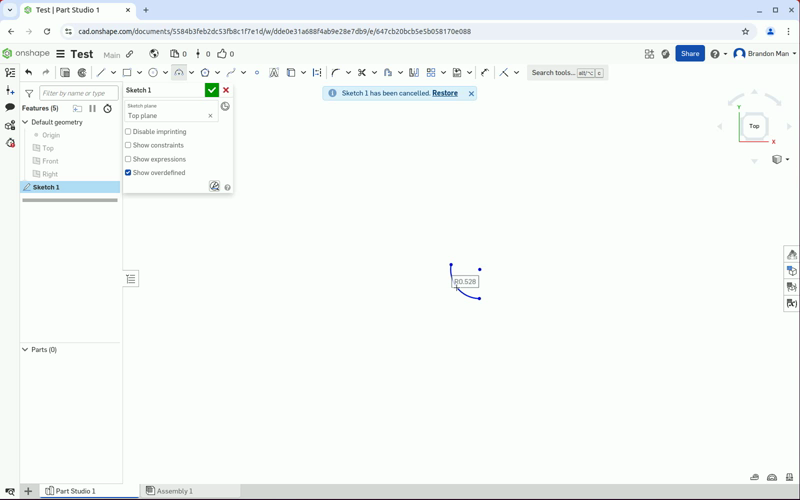
scroll(-6)
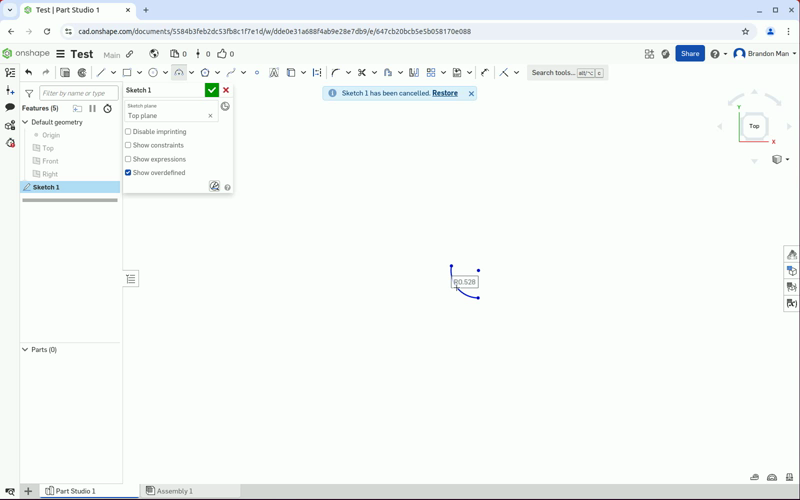
scroll(-6)
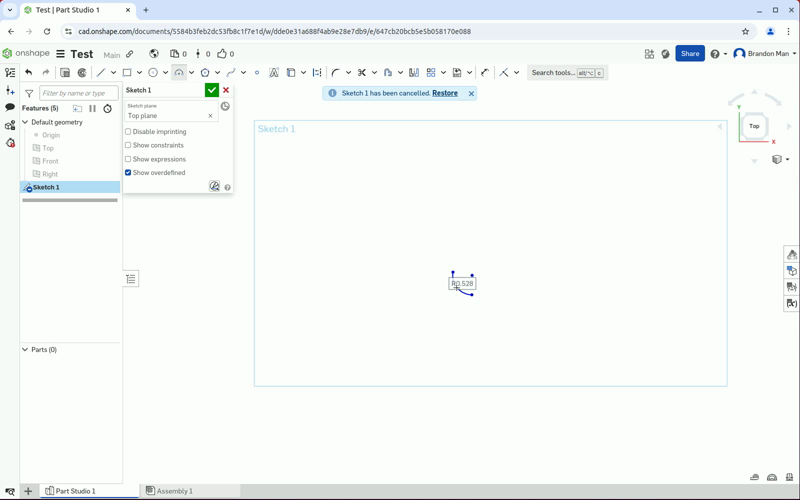
scroll(-6)
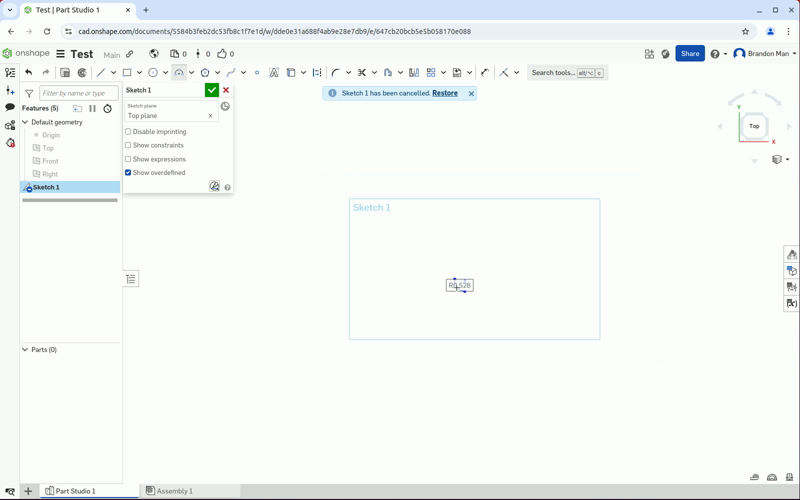
scroll(-6)
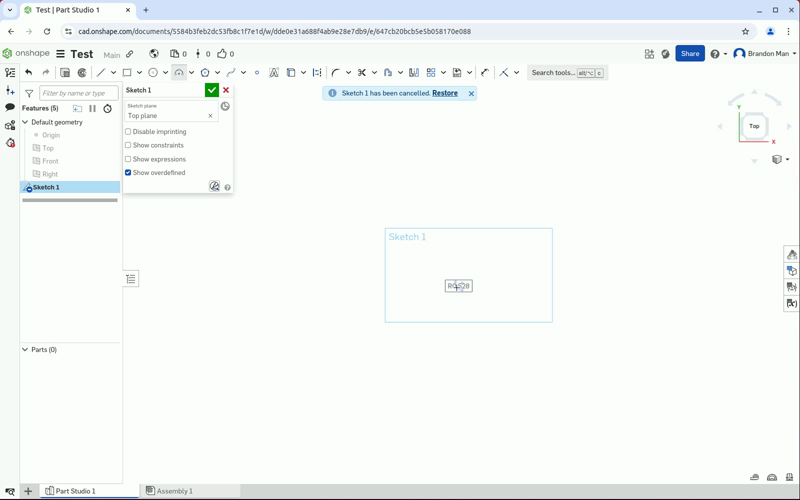
scroll(-6)
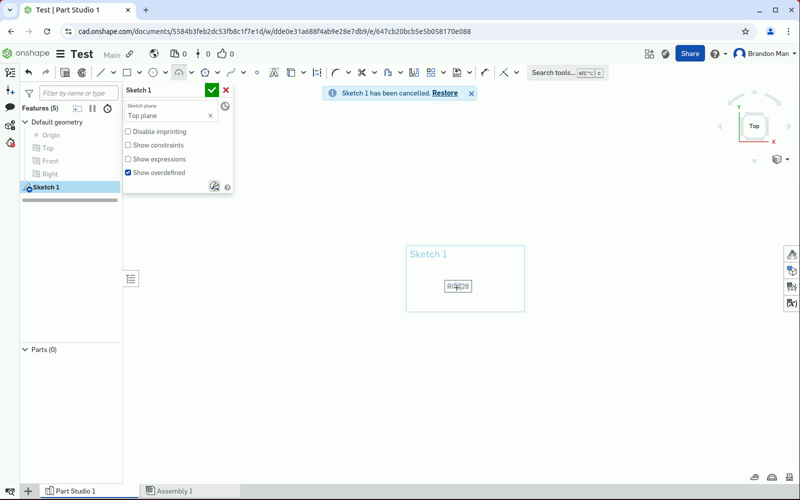
scroll(-6)
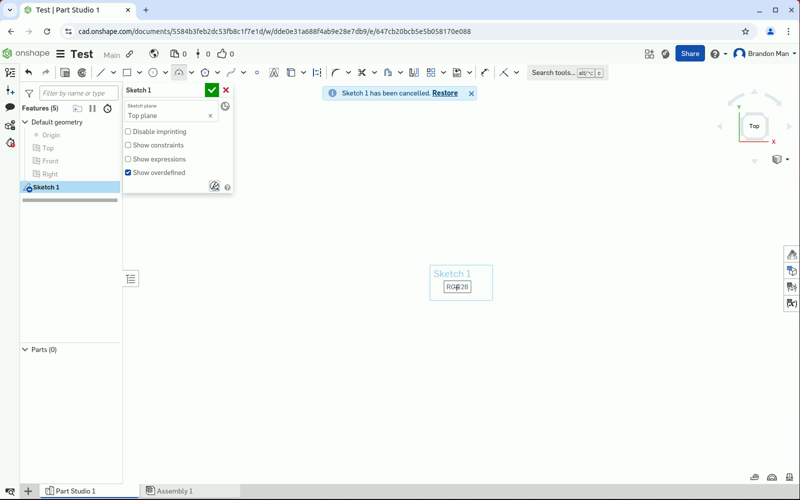
key_up(shift)
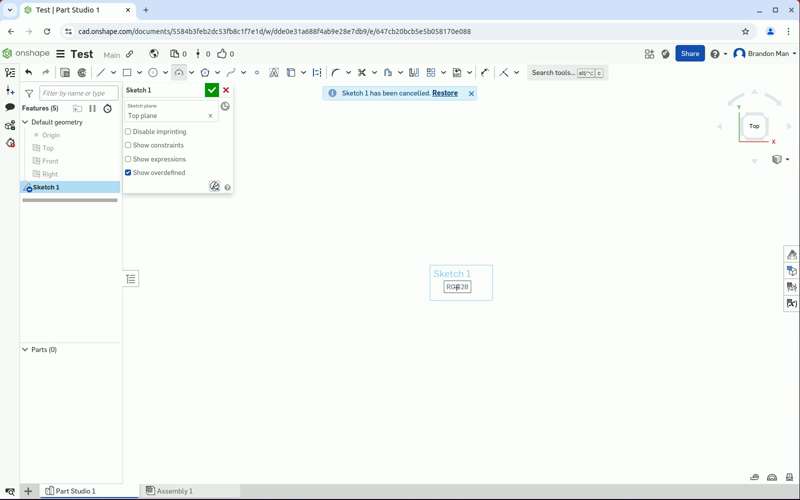
key(esc)
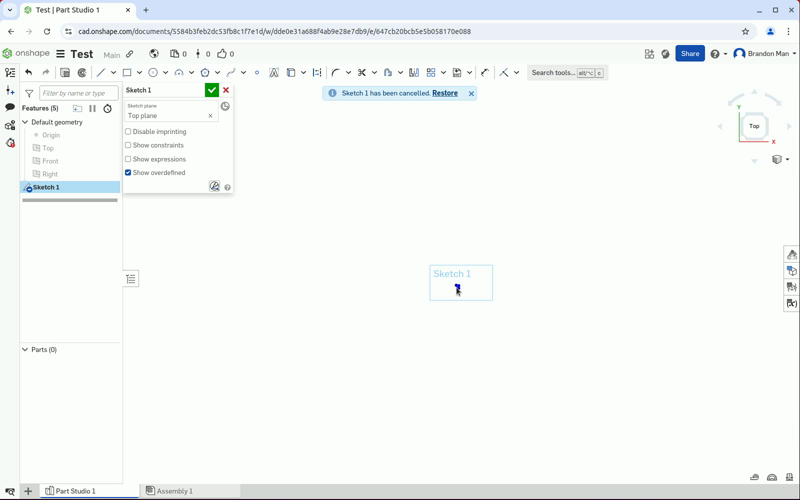
key(l)
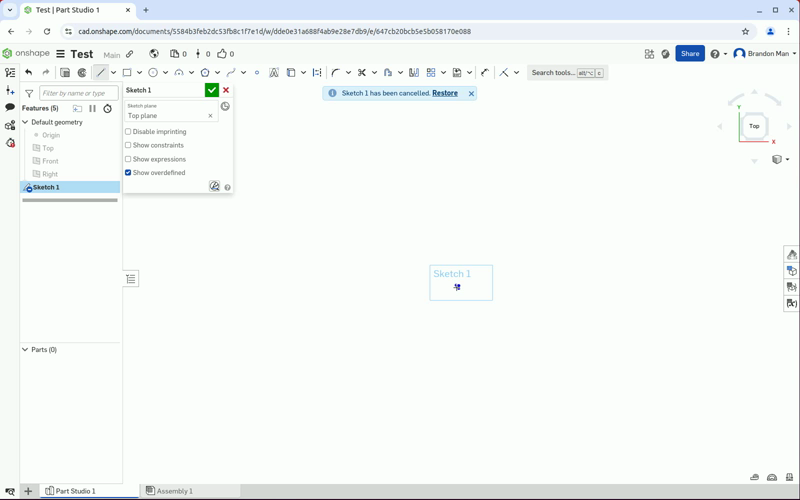
mouse_move(458, 288)
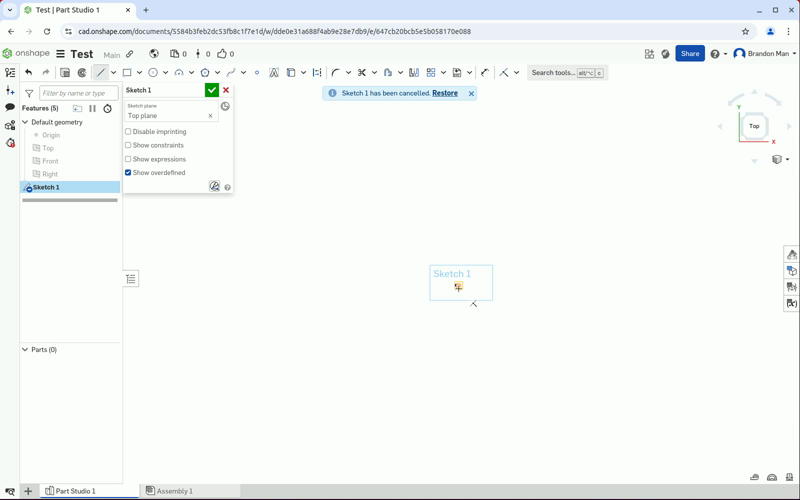
scroll(6)
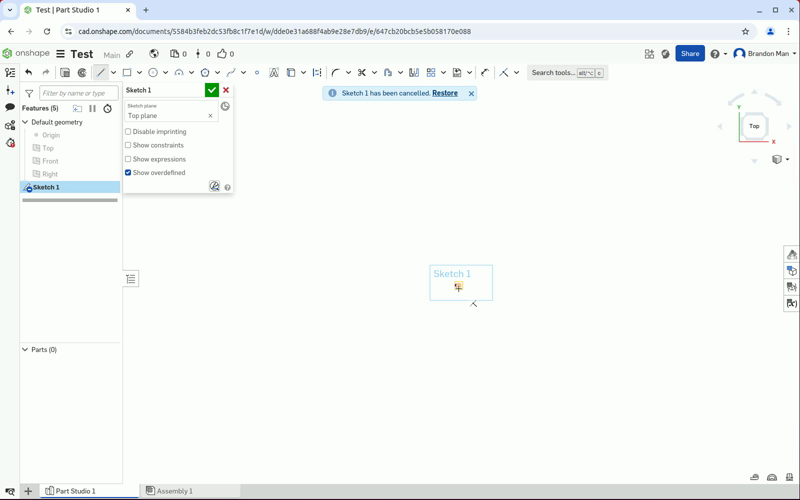
scroll(6)
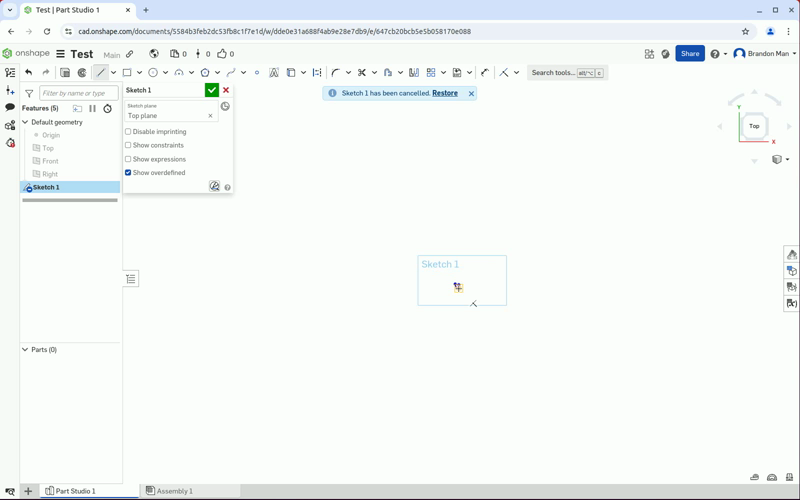
scroll(6)
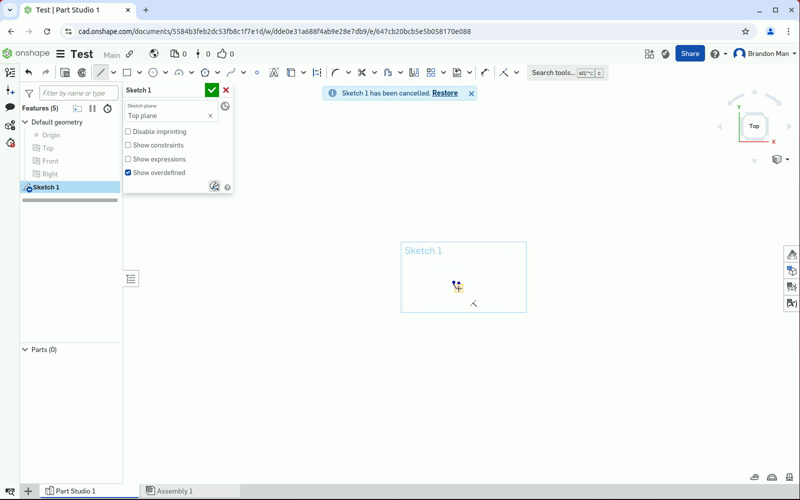
scroll(6)
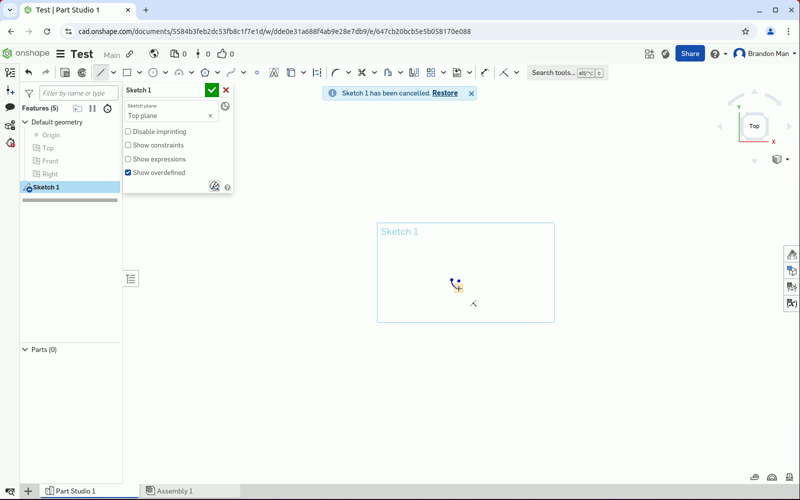
scroll(6)
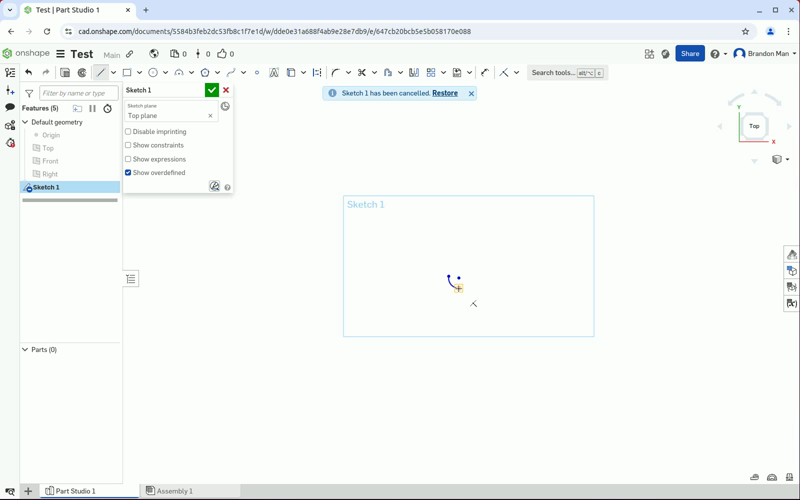
scroll(6)
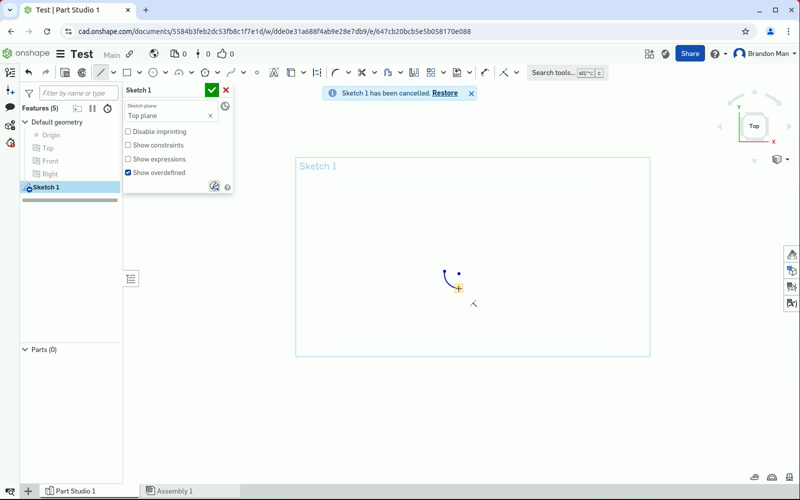
scroll(6)
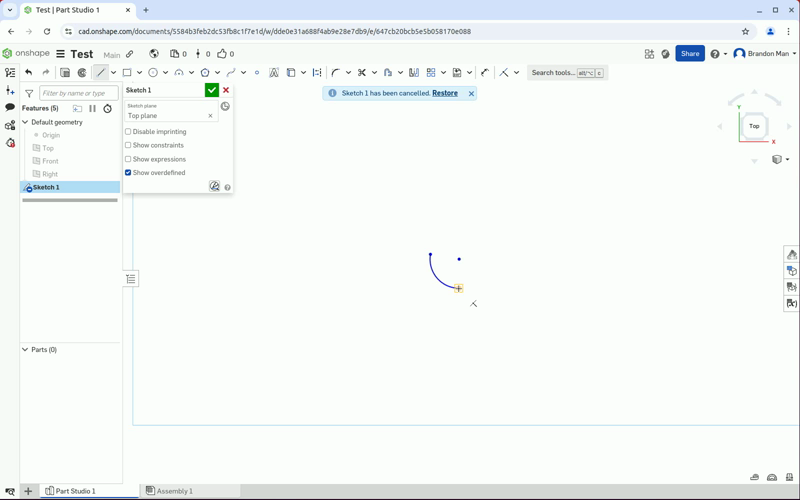
click(458, 288)
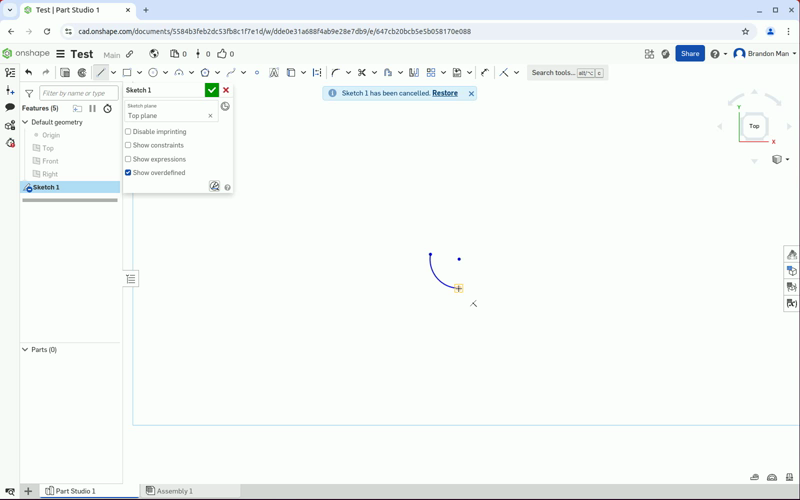
scroll(-6)
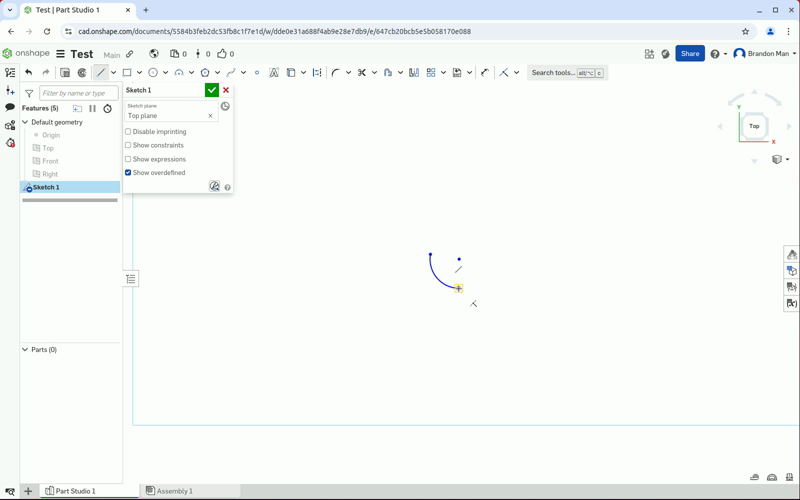
scroll(-6)
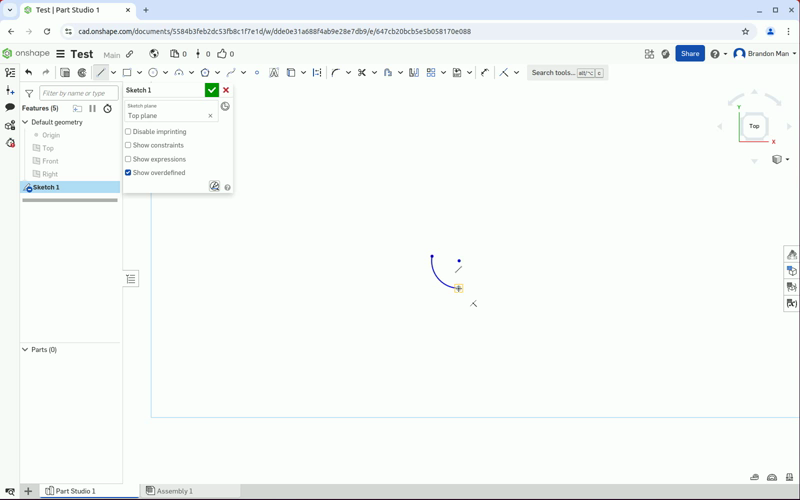
scroll(-6)
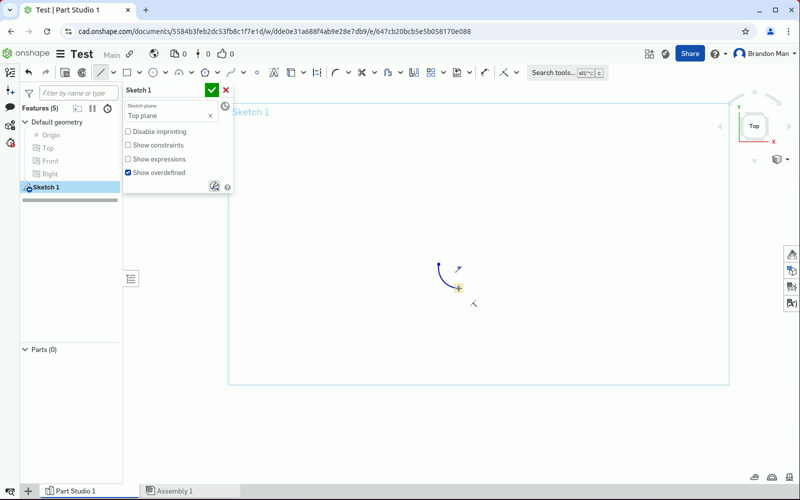
scroll(-6)
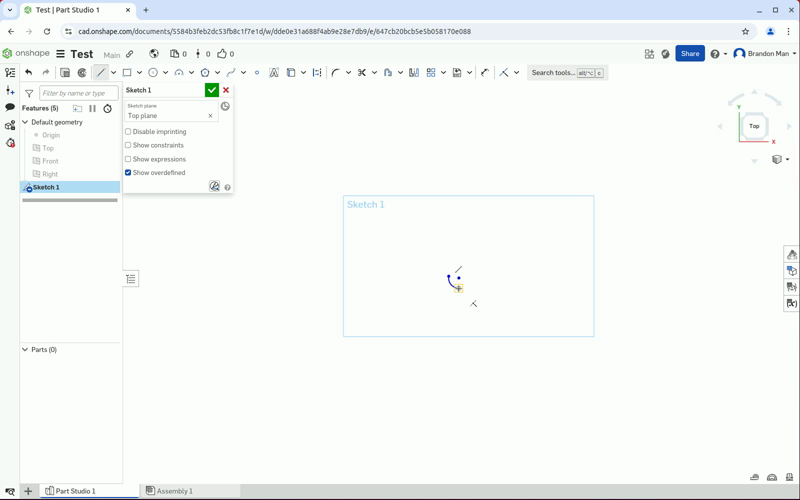
scroll(-6)
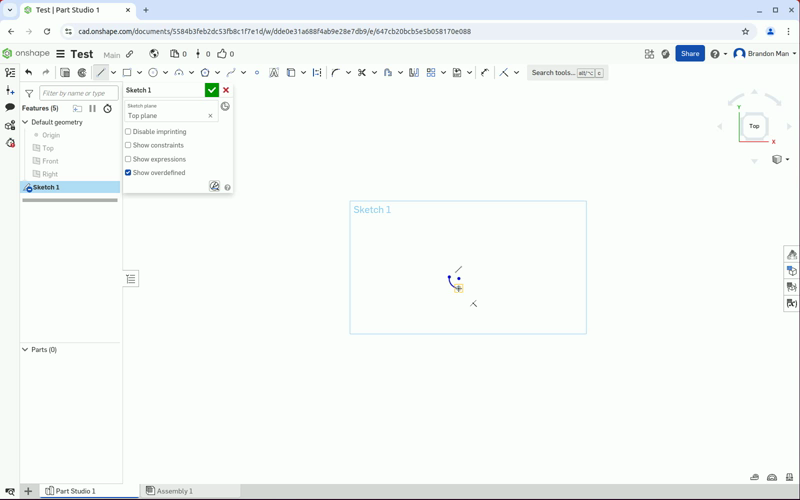
scroll(-6)
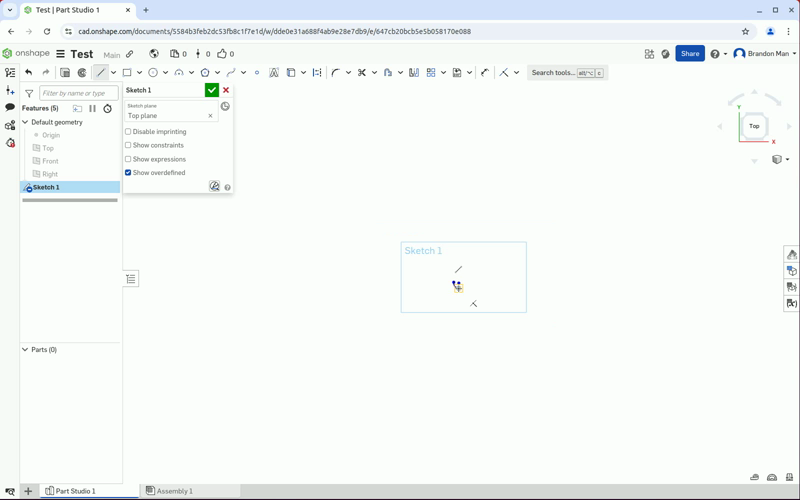
scroll(-6)
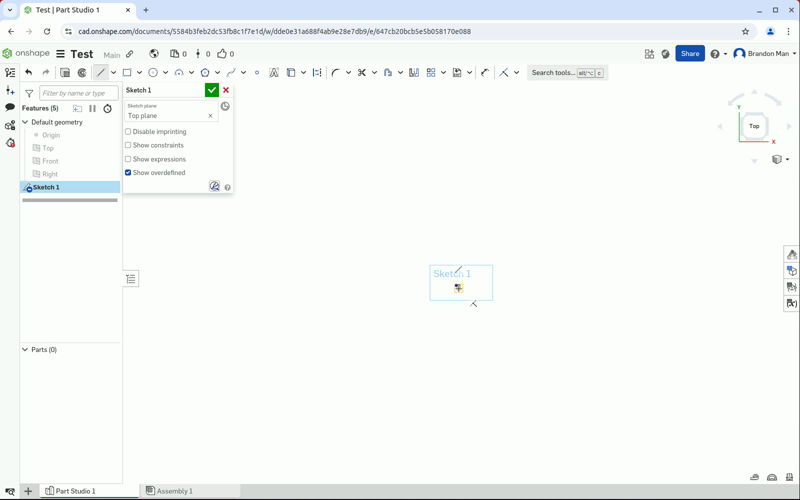
key_down(shift)
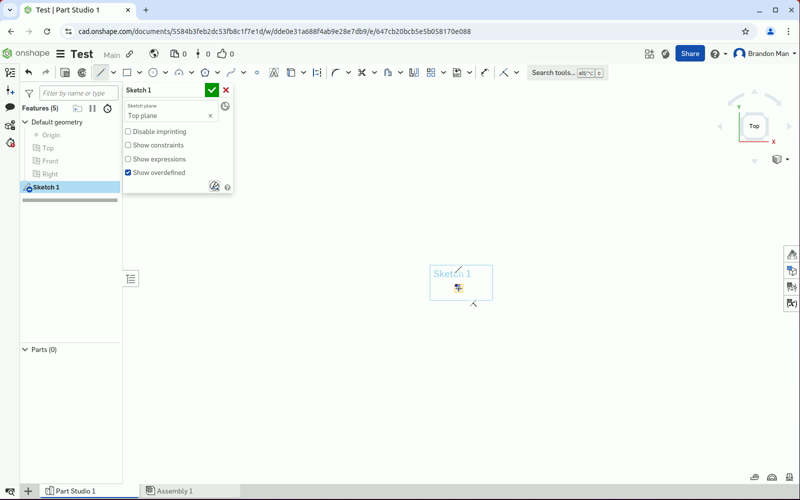
mouse_move(488, 288)
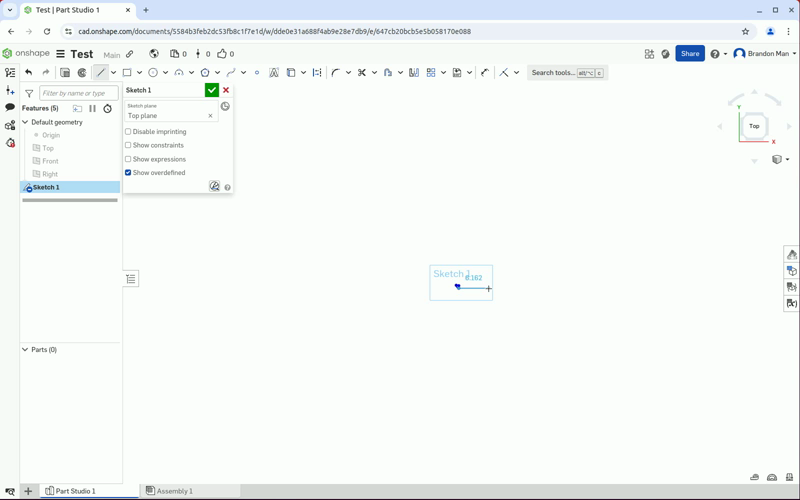
mouse_move(464, 288)
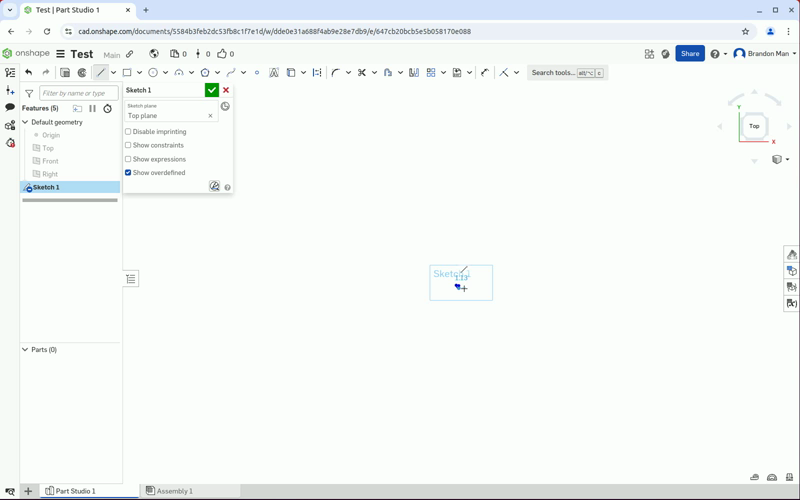
scroll(6)
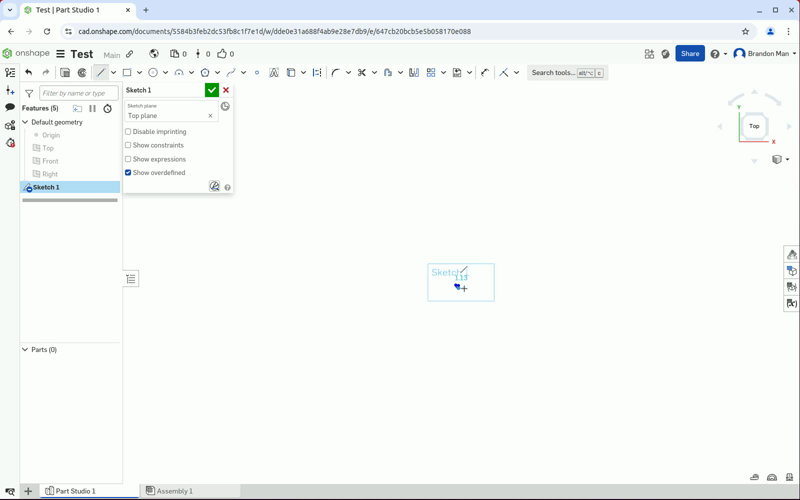
scroll(6)
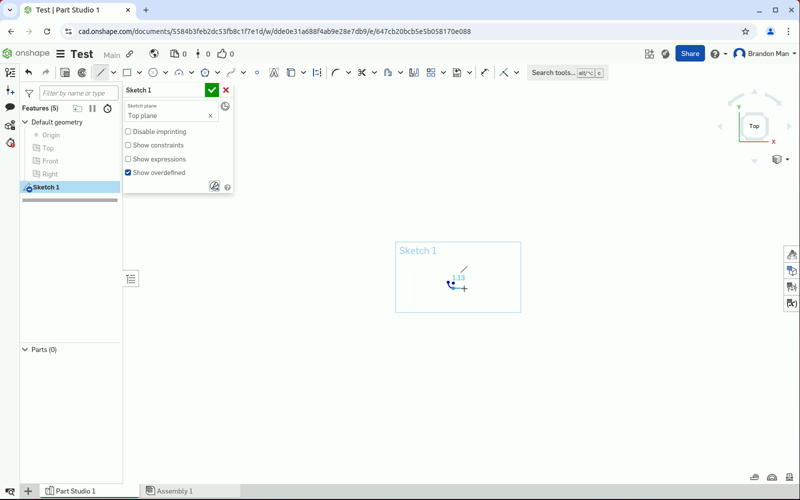
scroll(6)
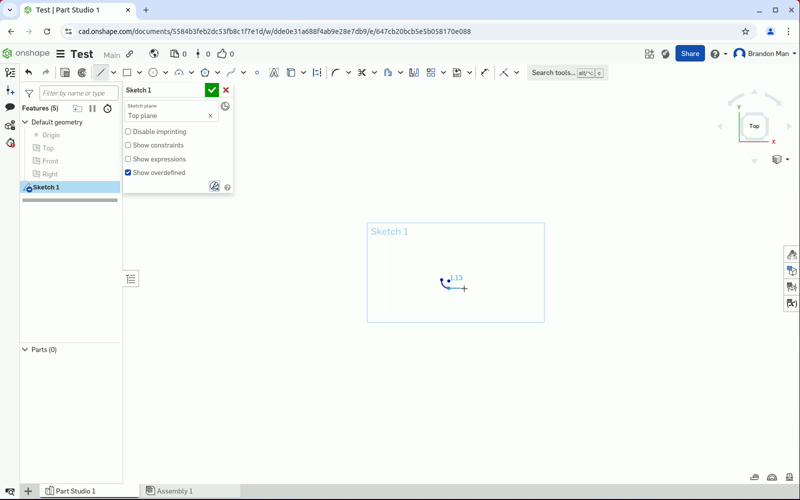
scroll(6)
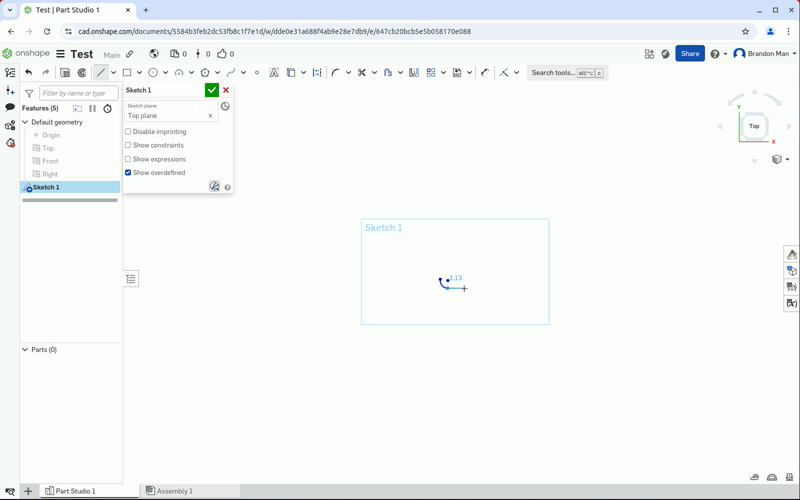
scroll(6)
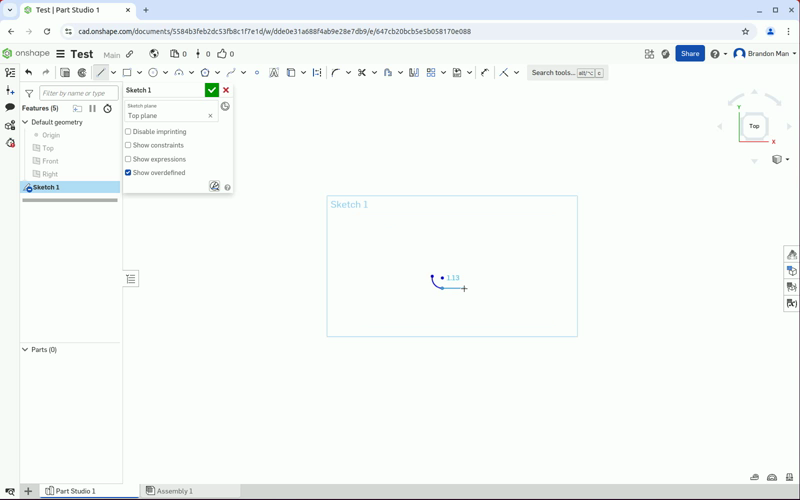
scroll(6)
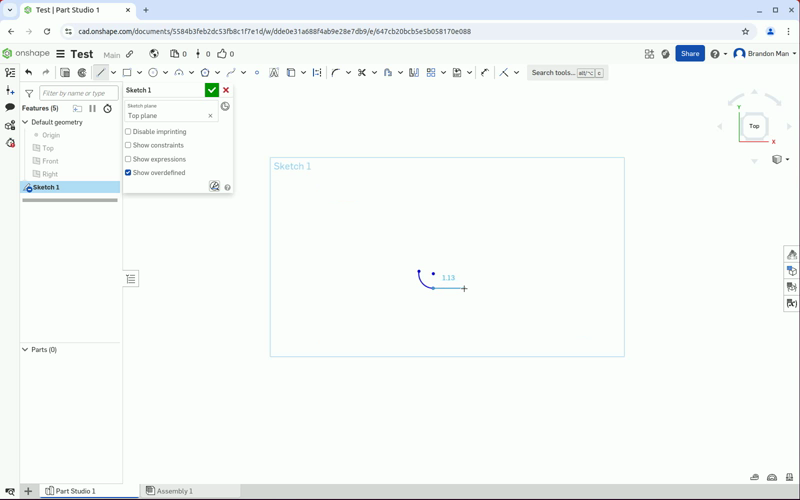
scroll(6)
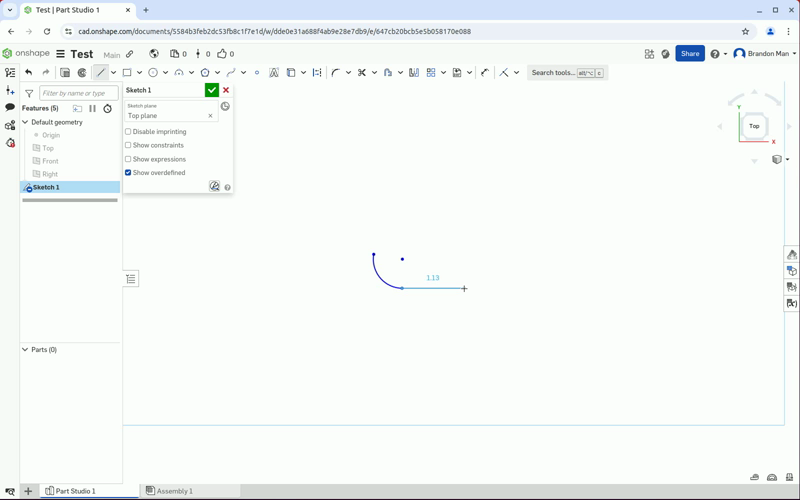
click(464, 288)
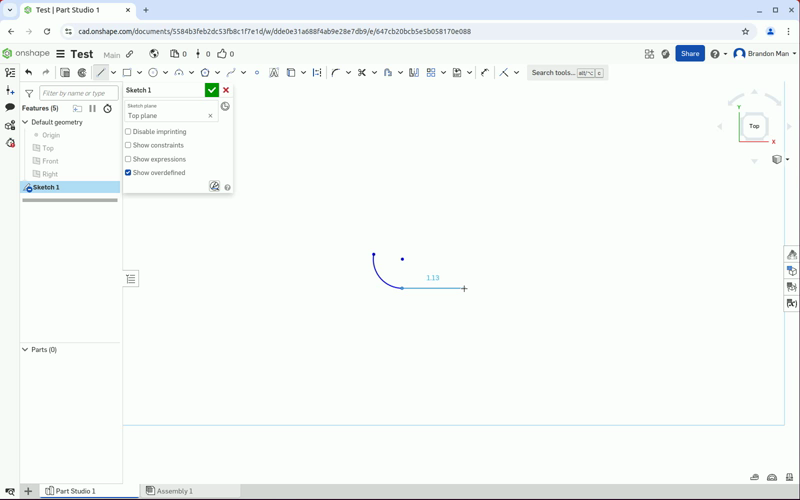
scroll(-6)
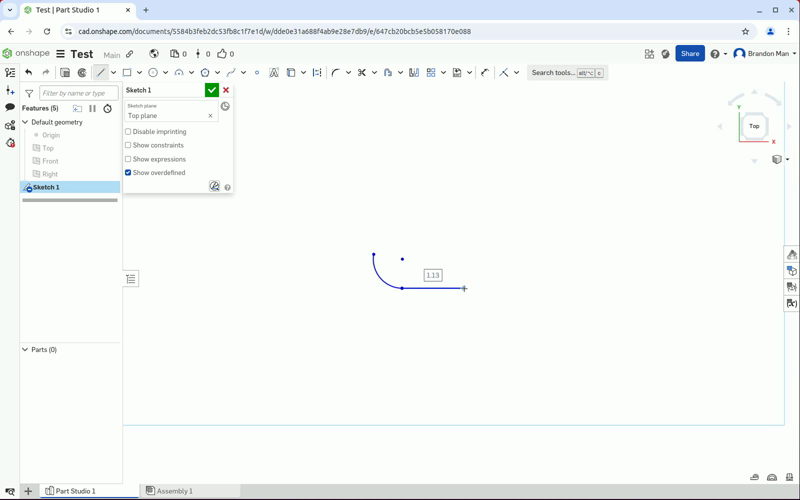
scroll(-6)
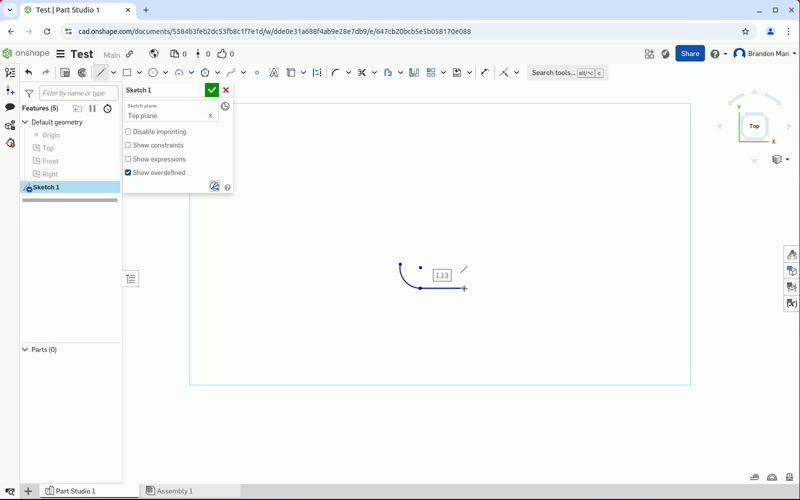
scroll(-6)
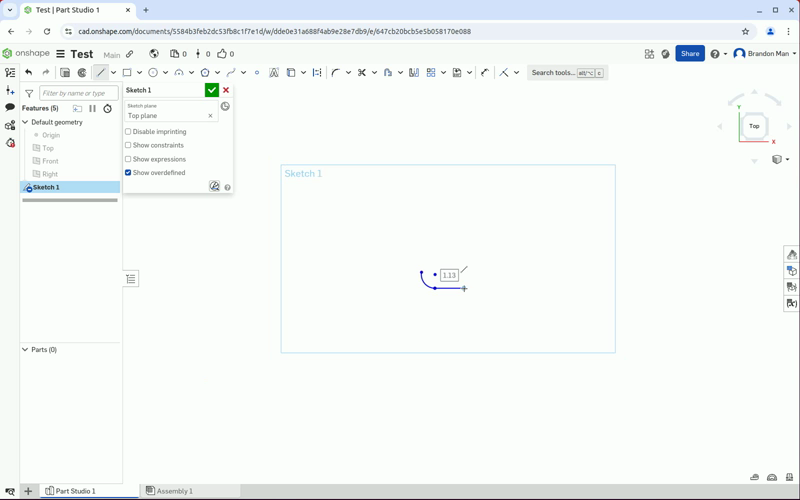
scroll(-6)
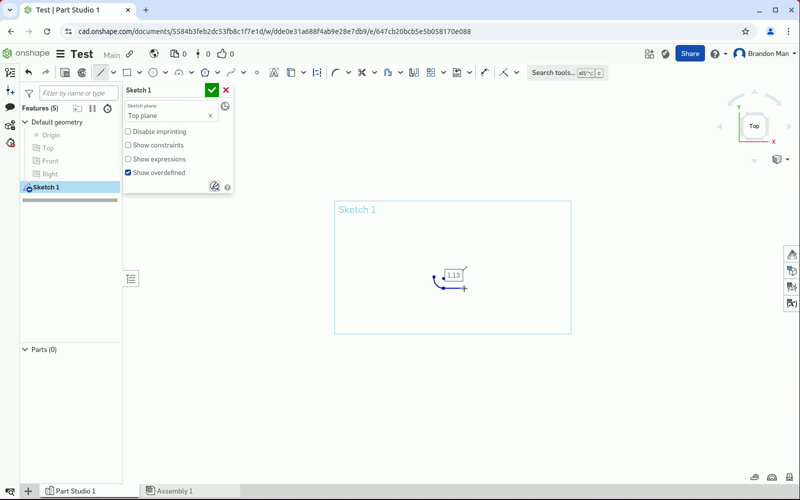
scroll(-6)
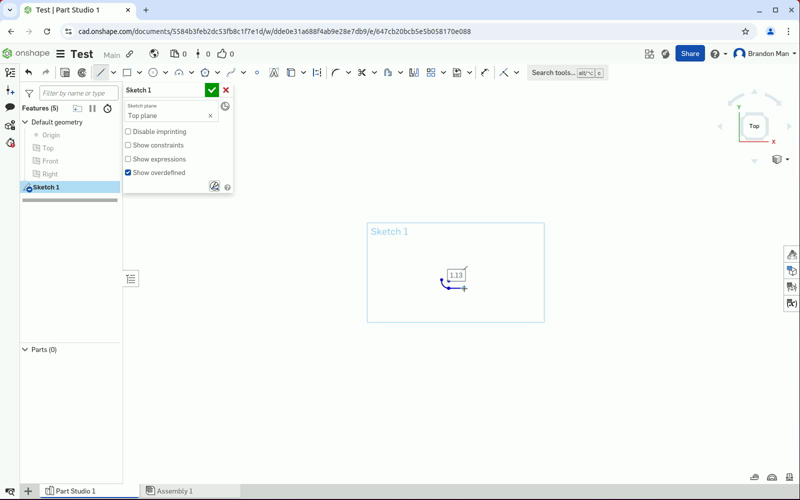
scroll(-6)
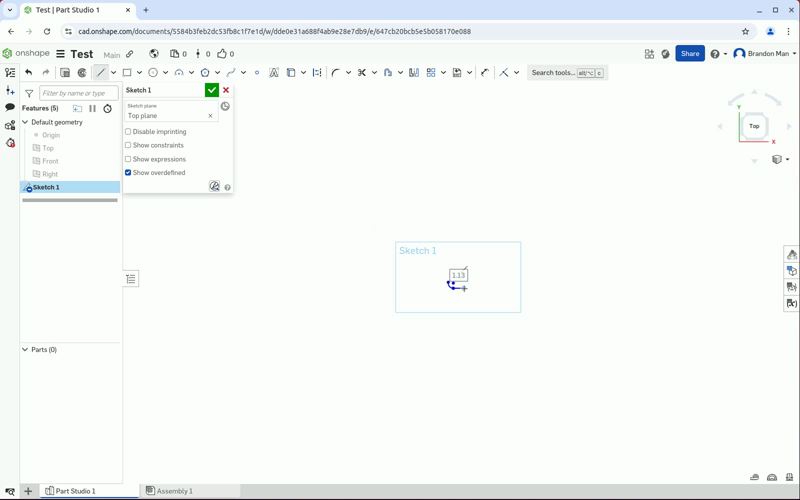
scroll(-6)
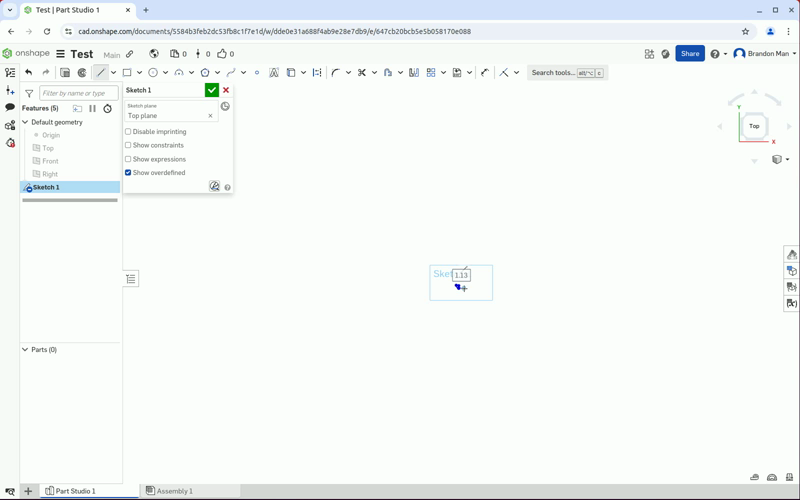
key_up(shift)
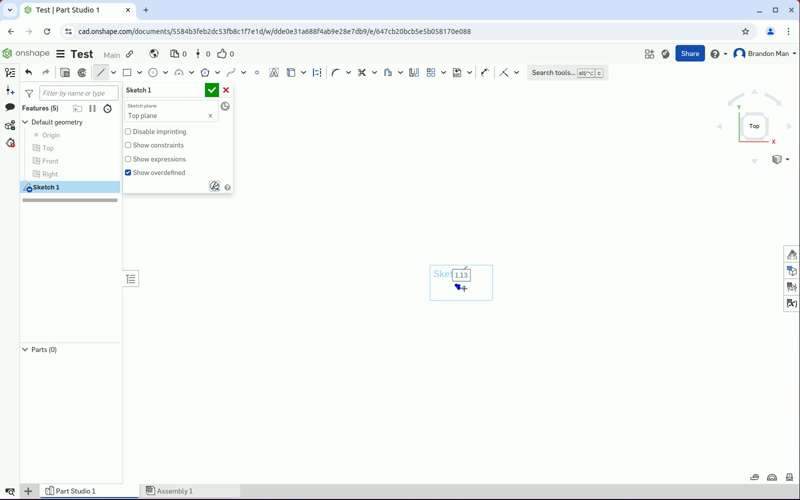
key(esc)
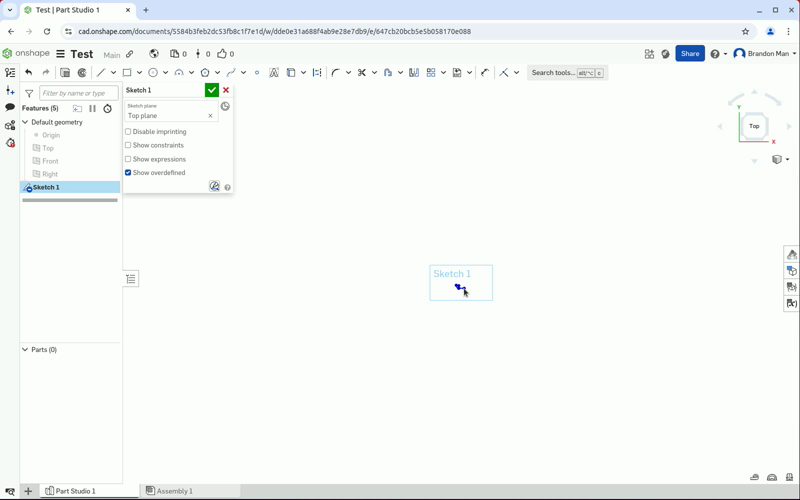
key(a)
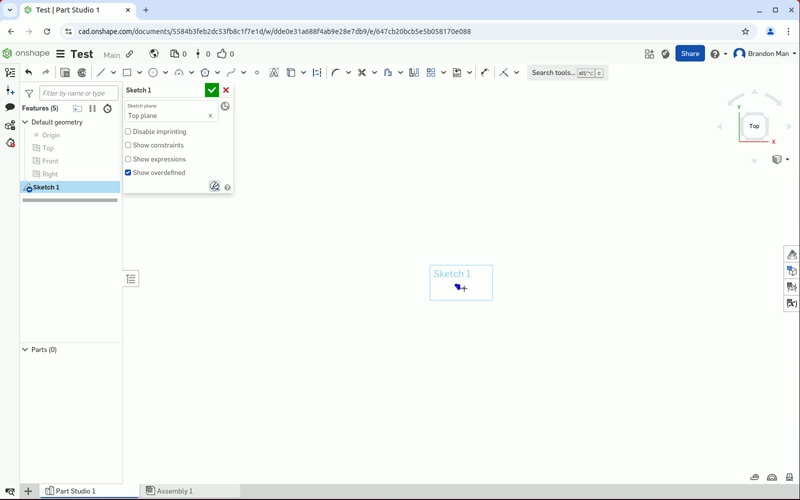
mouse_move(464, 288)
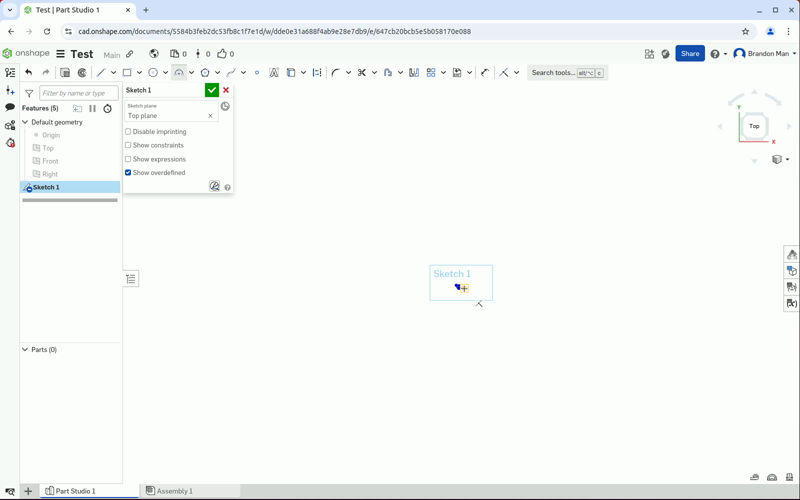
click(464, 288)
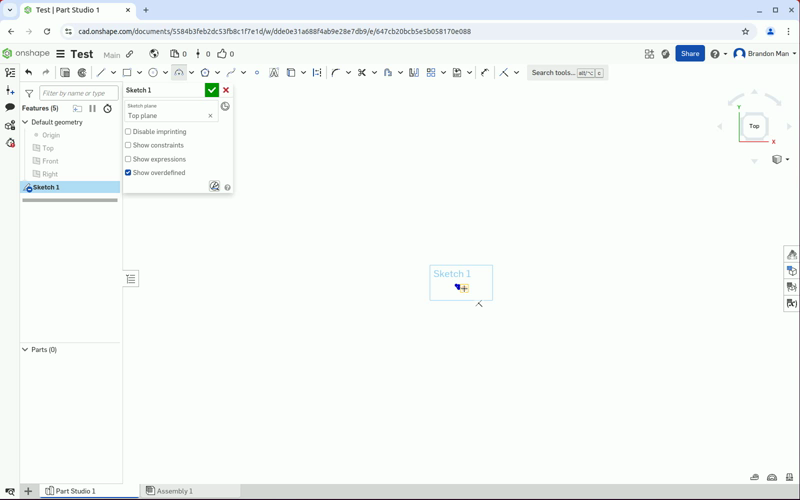
key_down(shift)
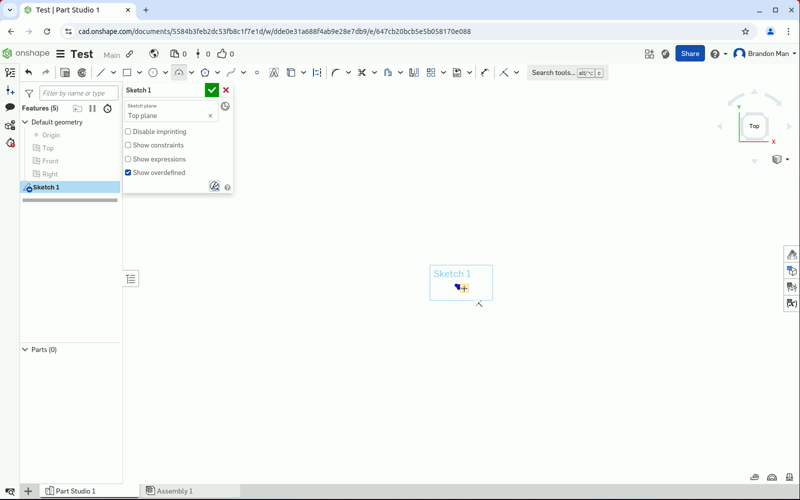
mouse_move(466, 285)
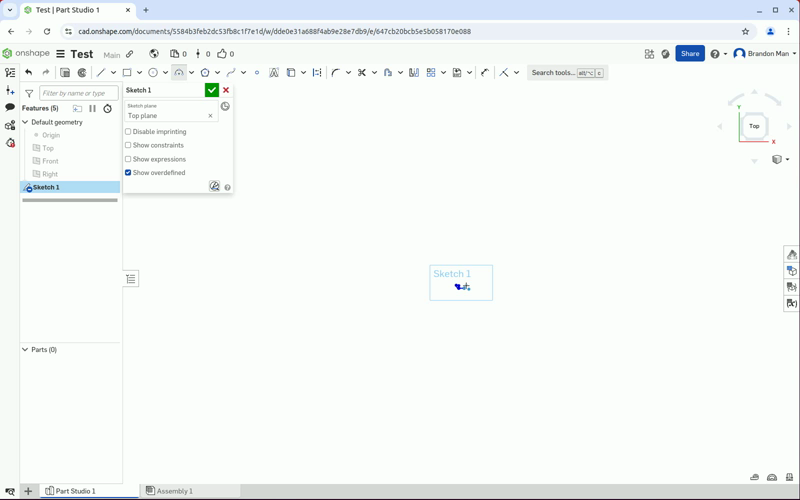
scroll(6)
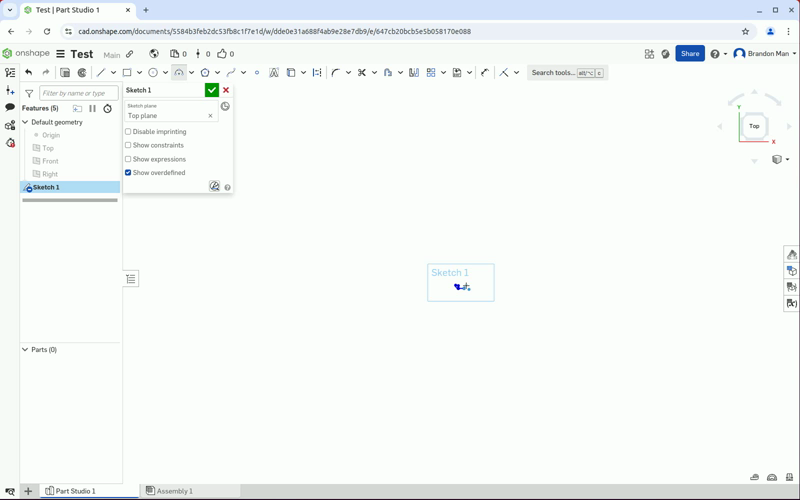
scroll(6)
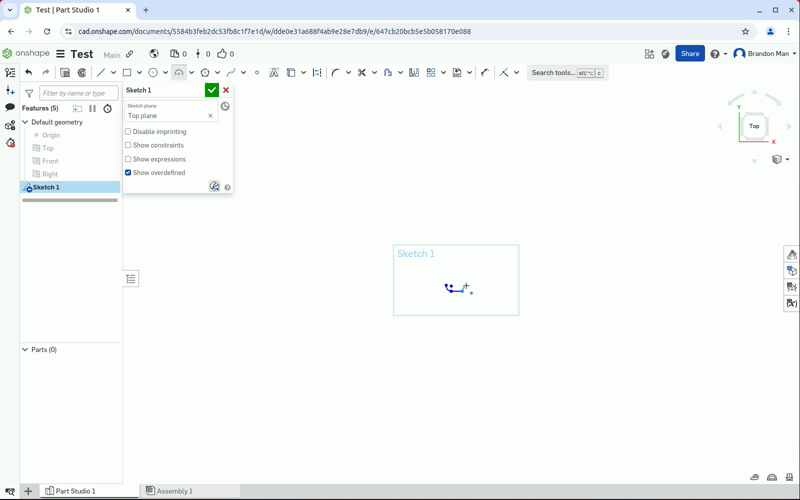
scroll(6)
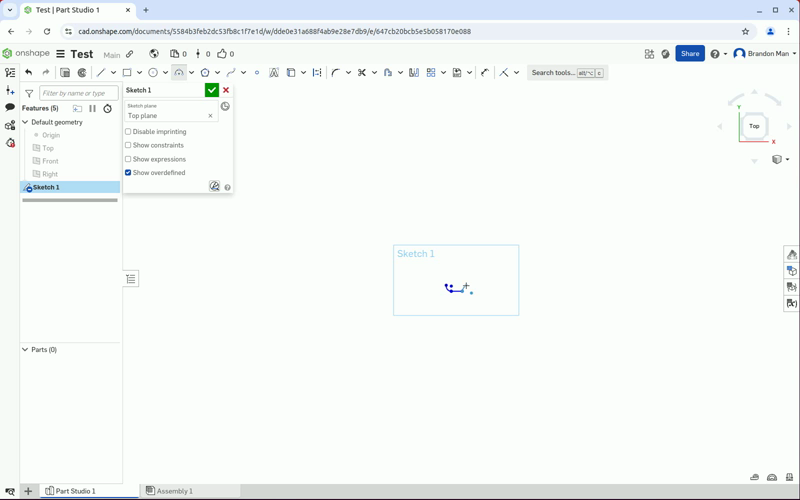
scroll(6)
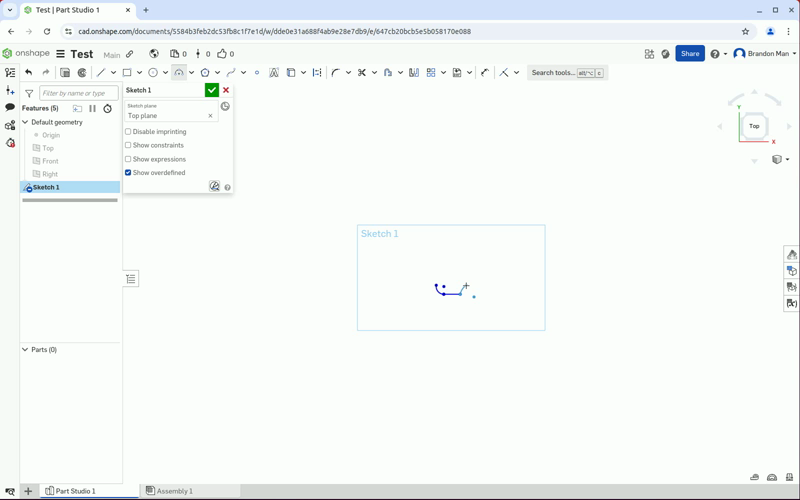
scroll(6)
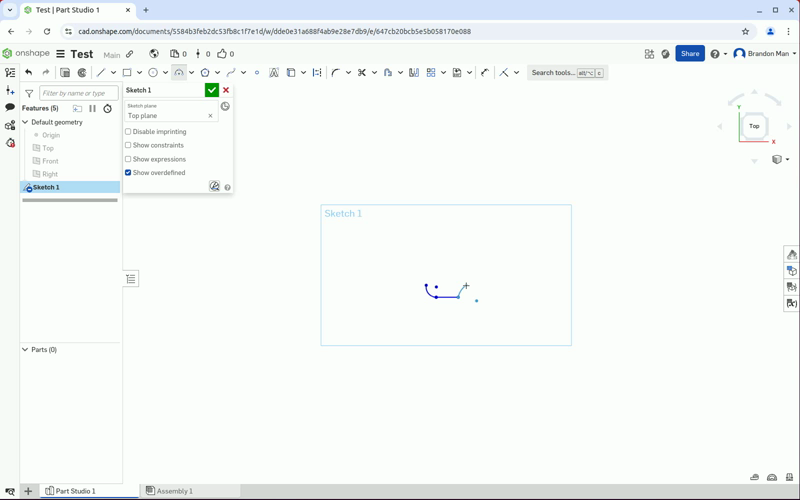
scroll(6)
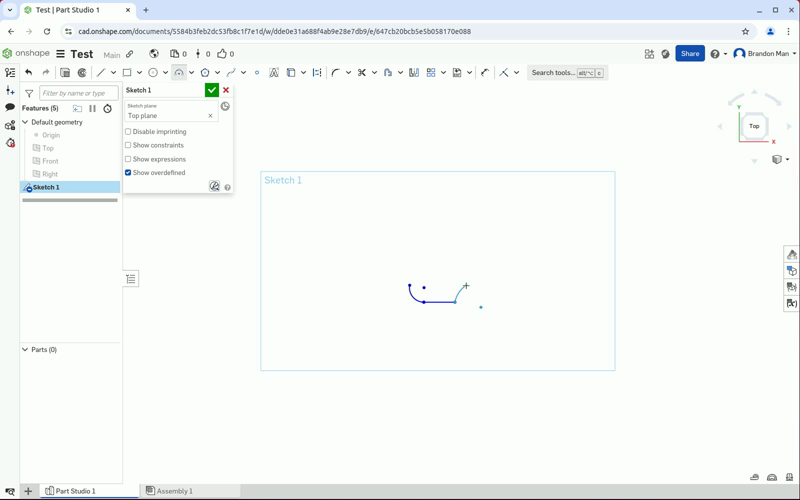
scroll(6)
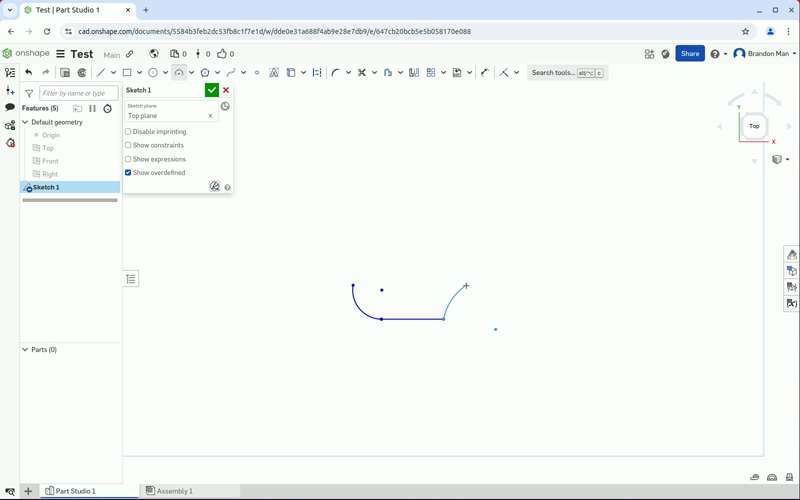
click(466, 285)
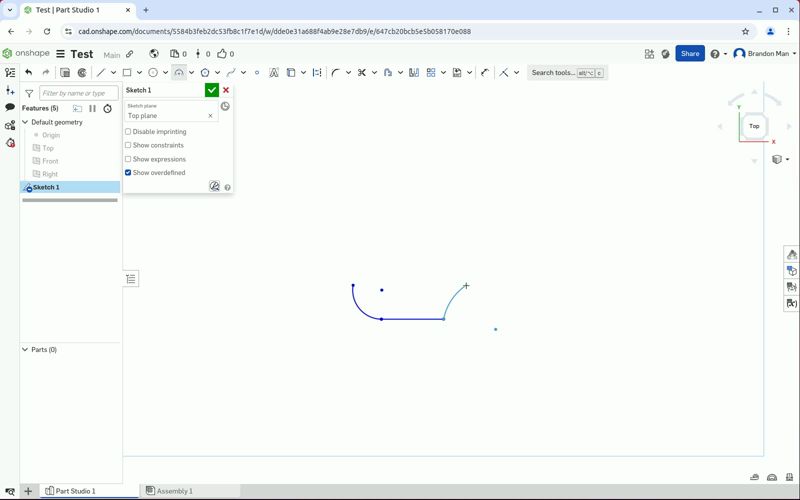
scroll(-6)
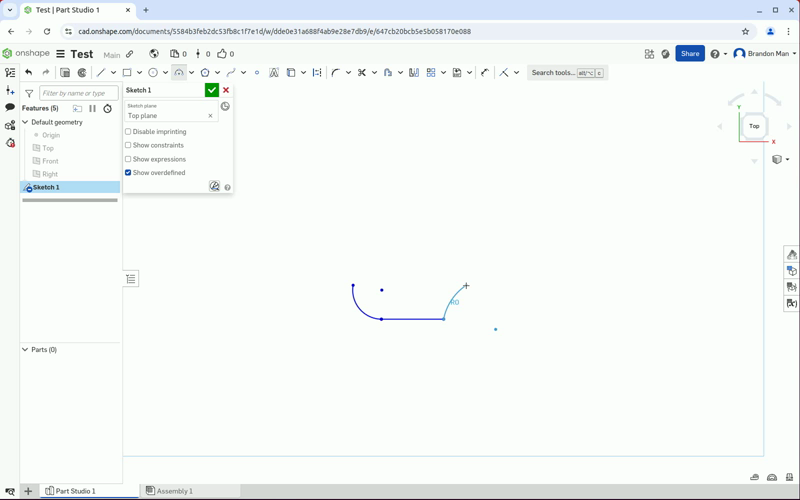
scroll(-6)
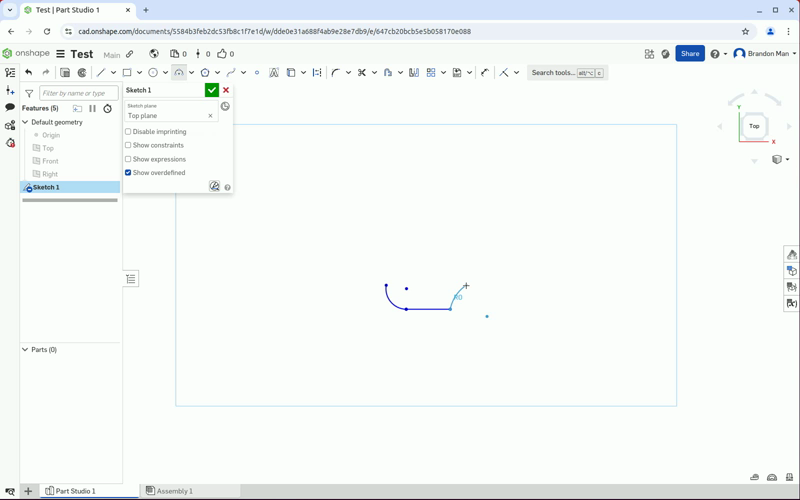
scroll(-6)
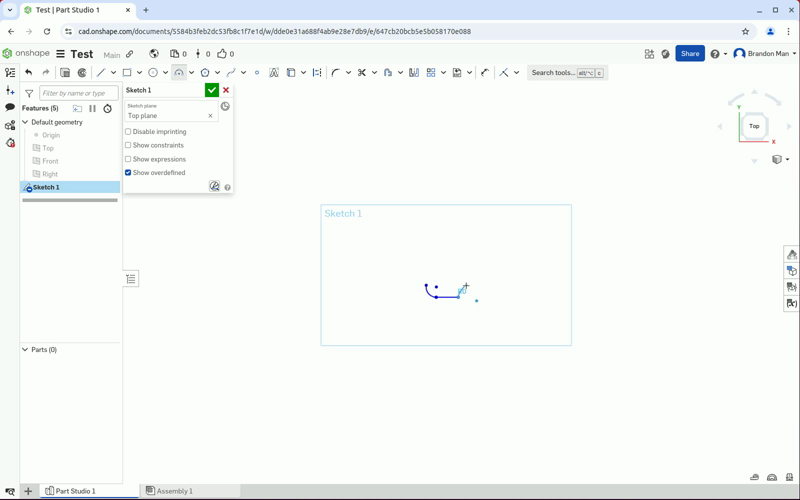
scroll(-6)
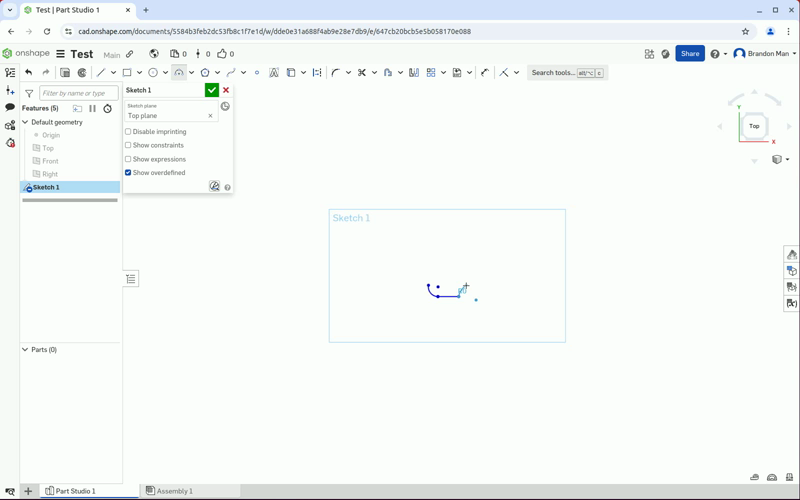
scroll(-6)
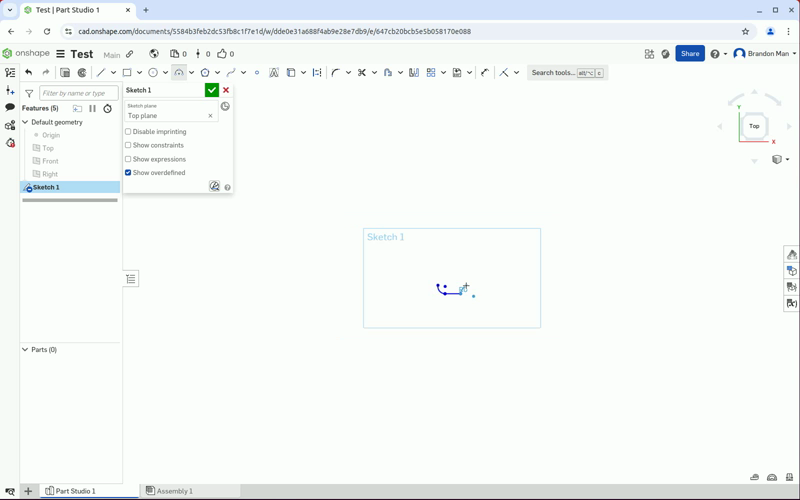
scroll(-6)
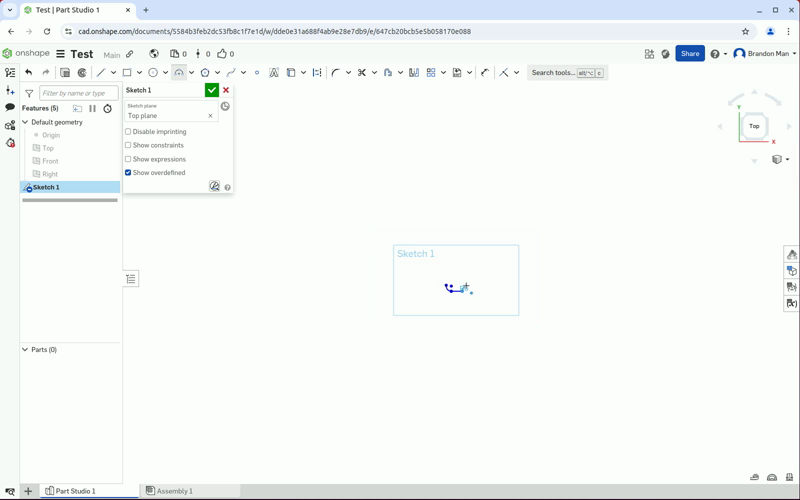
scroll(-6)
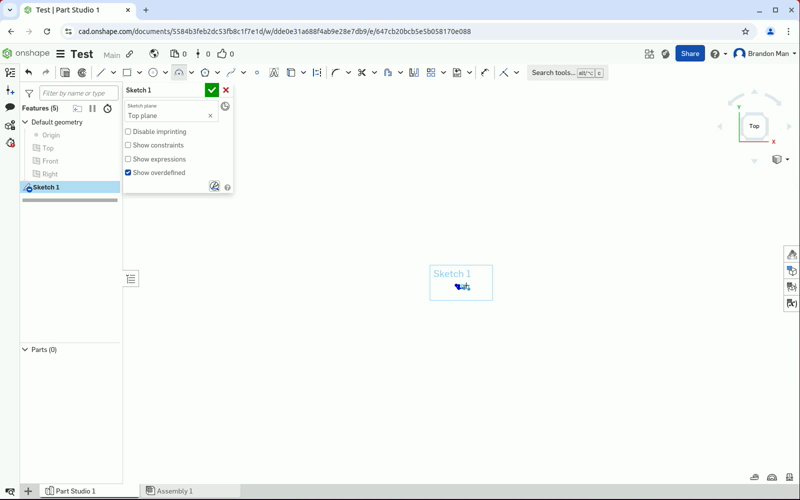
mouse_move(465, 287)
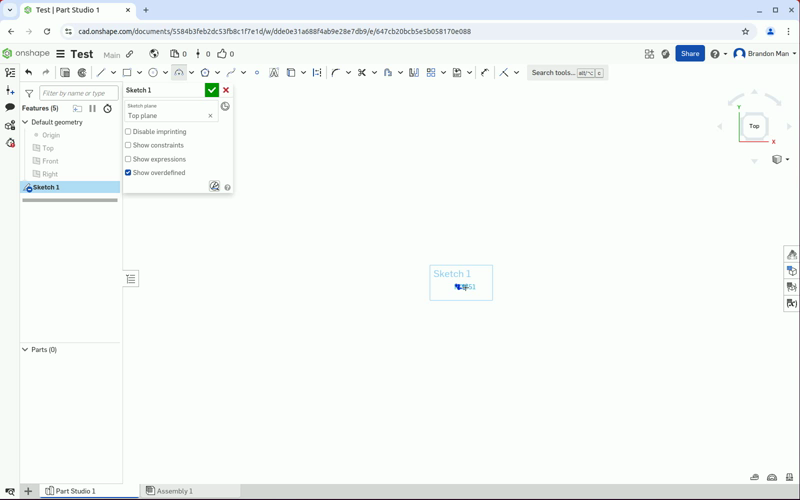
scroll(6)
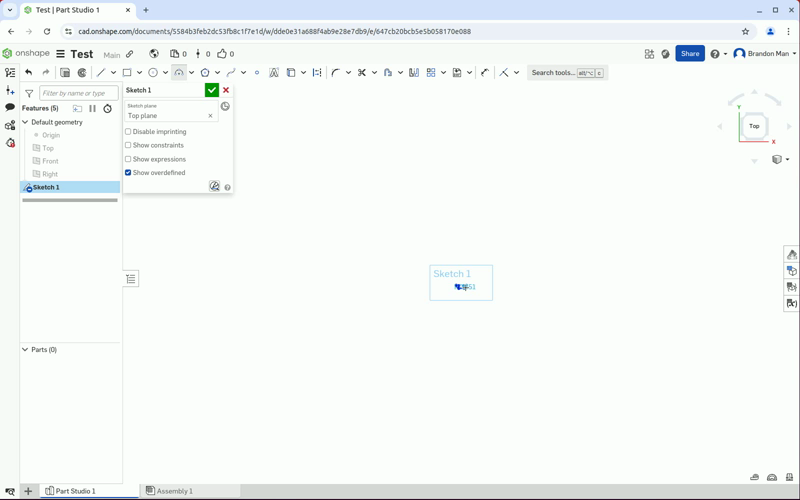
scroll(6)
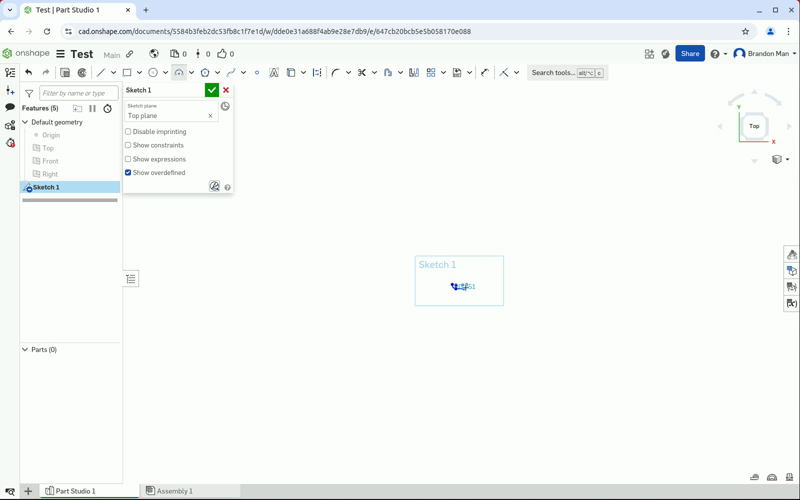
scroll(6)
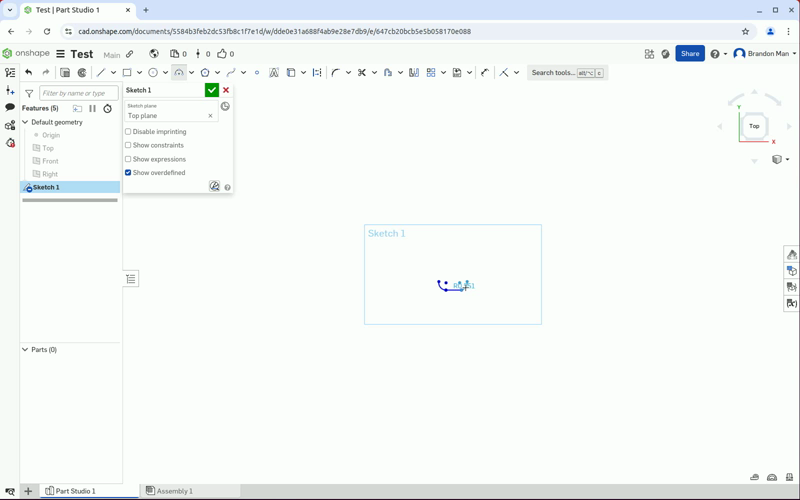
scroll(6)
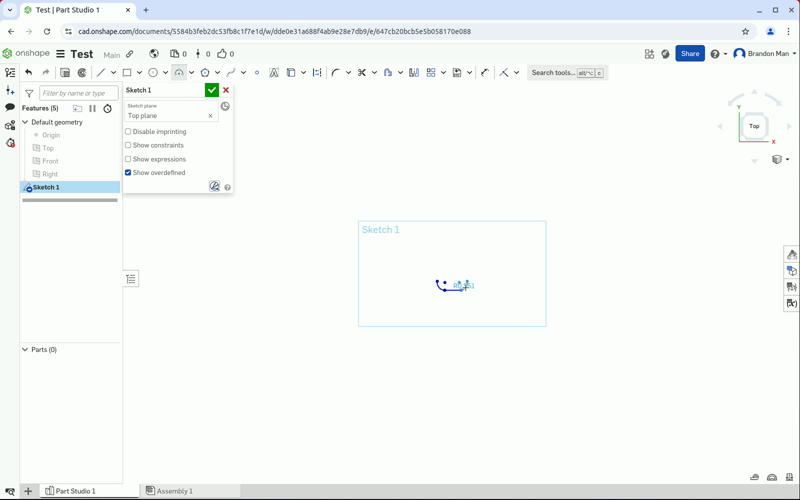
scroll(6)
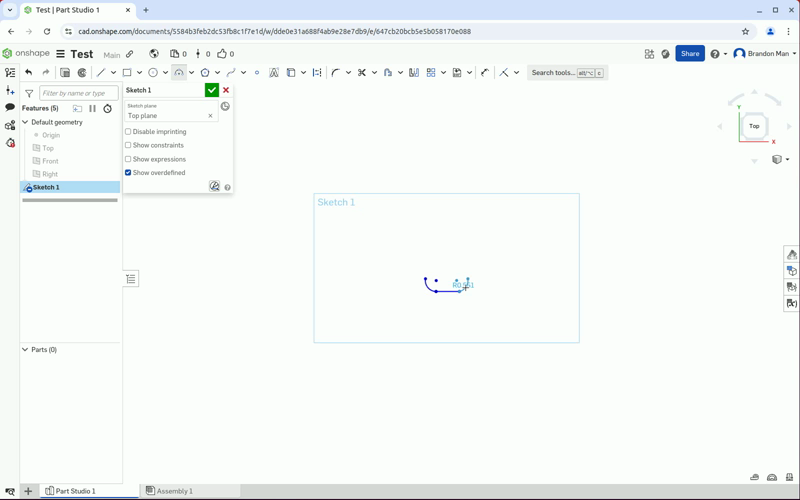
scroll(6)
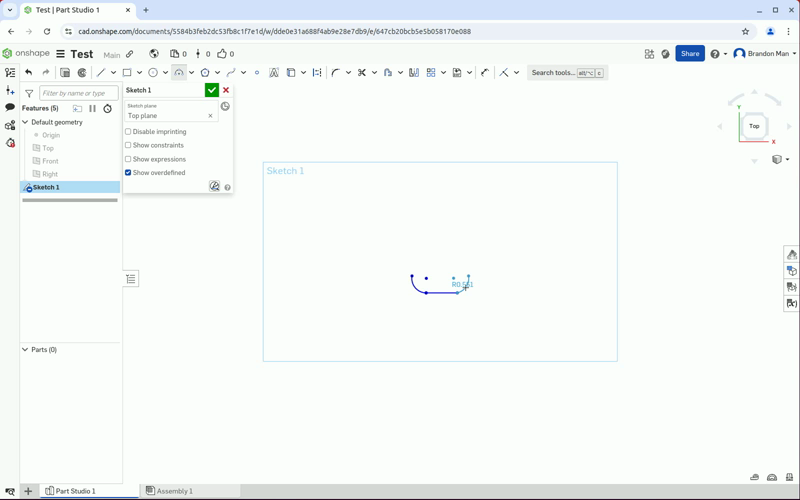
scroll(6)
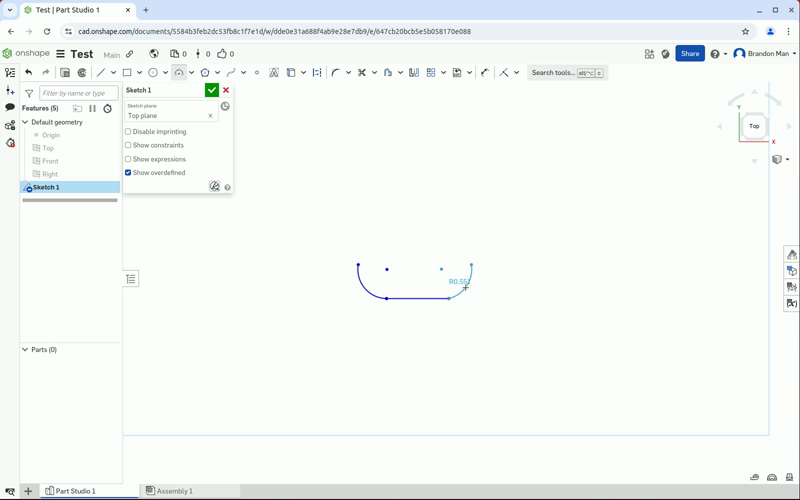
click(465, 287)
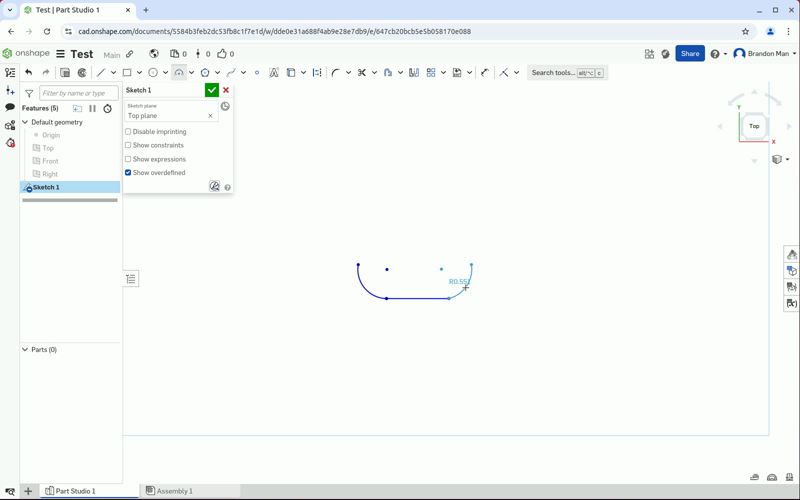
scroll(-6)
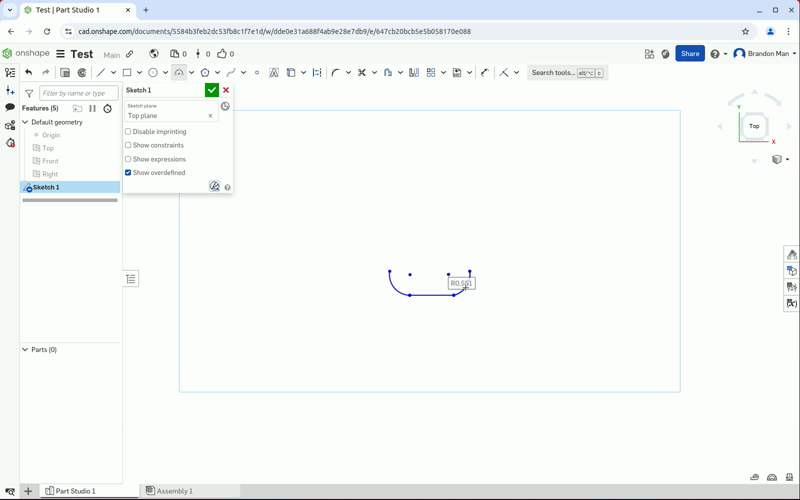
scroll(-6)
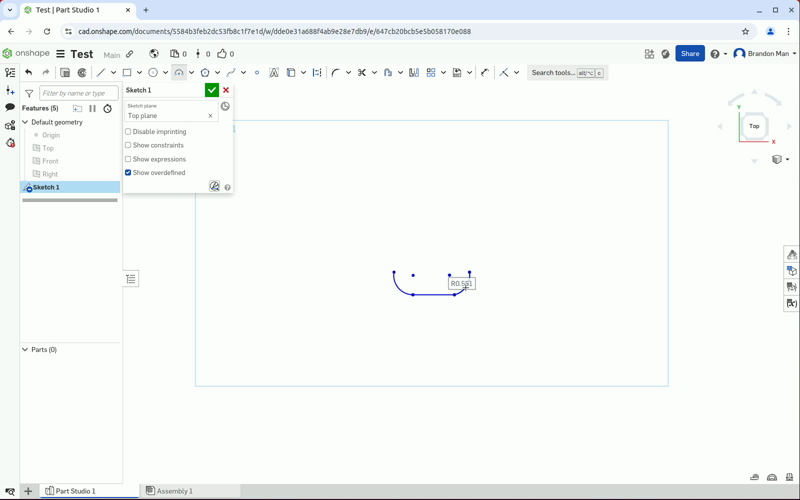
scroll(-6)
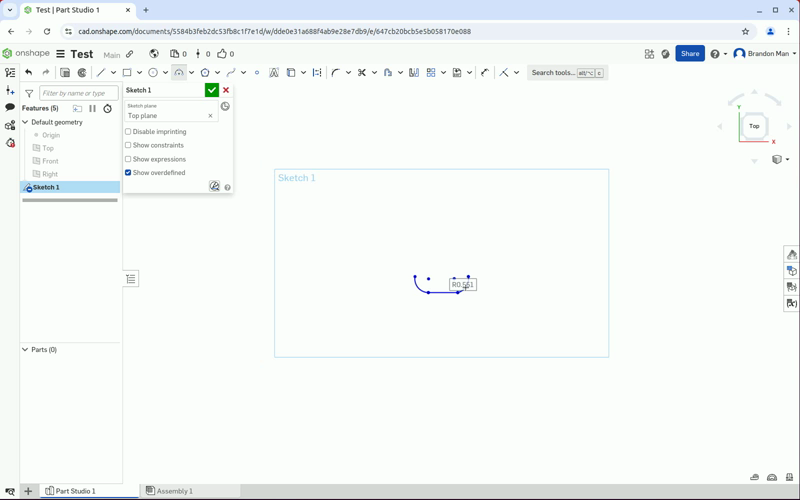
scroll(-6)
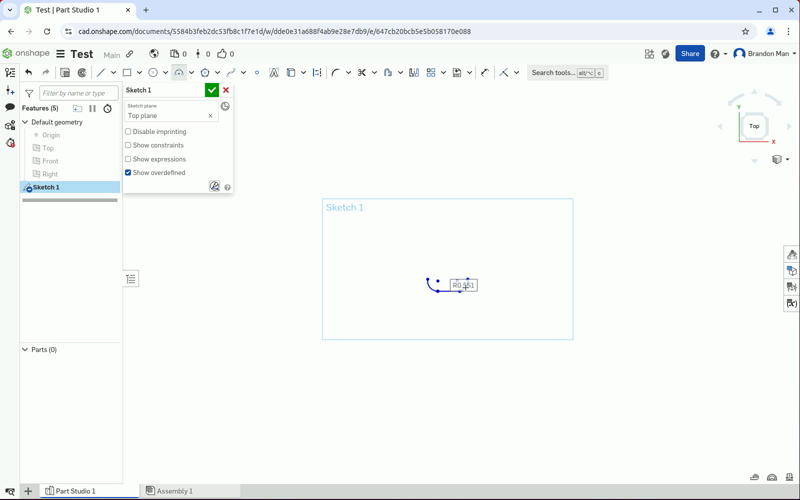
scroll(-6)
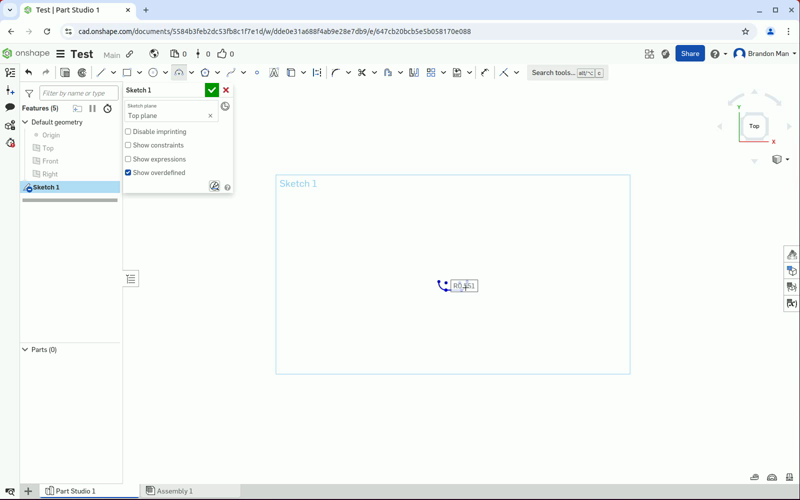
scroll(-6)
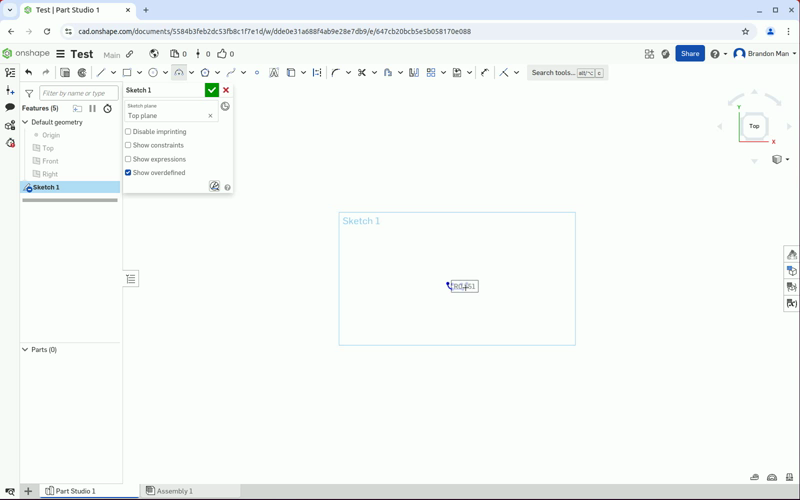
scroll(-6)
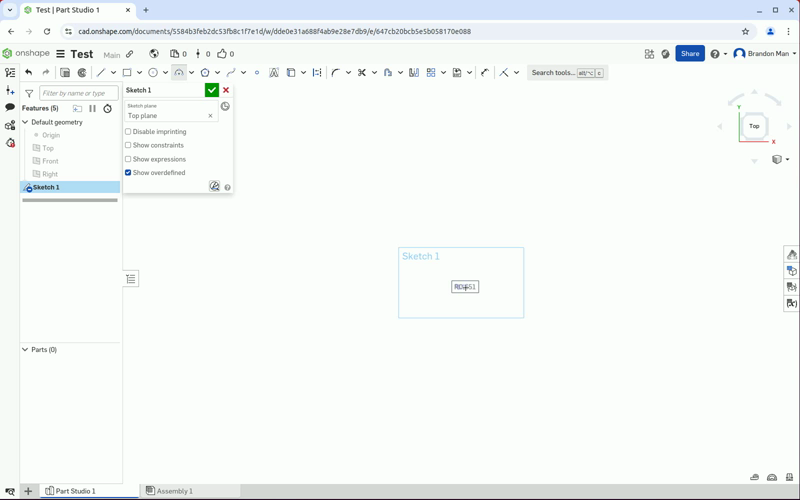
key_up(shift)
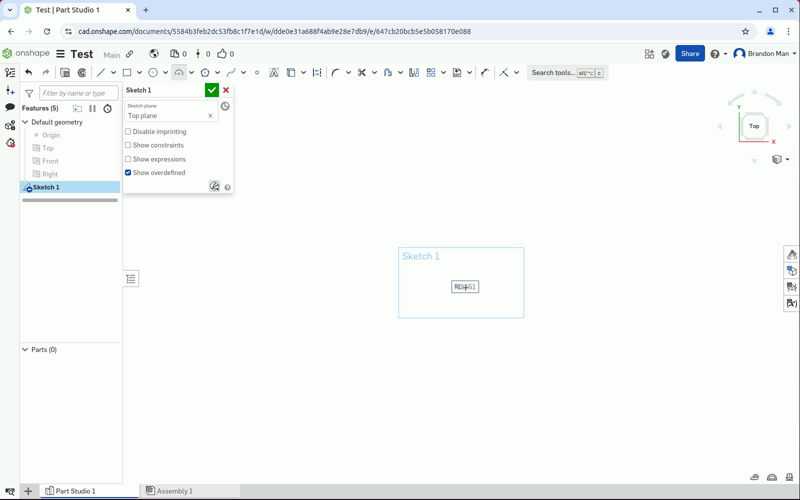
key(esc)
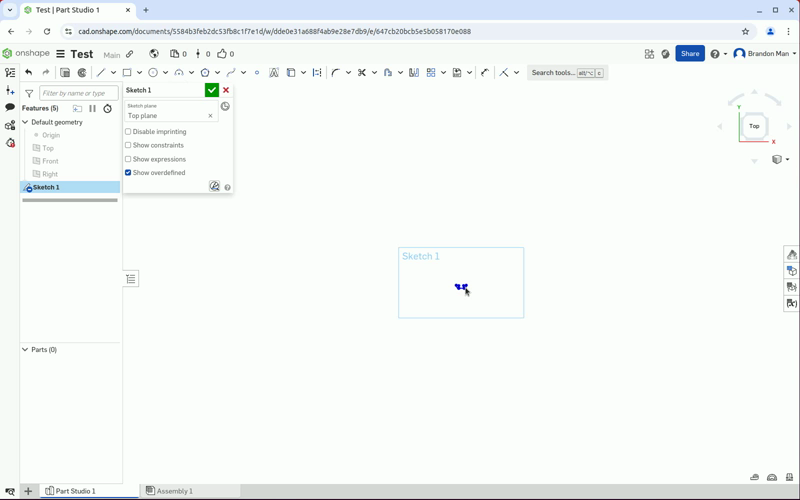
key(l)
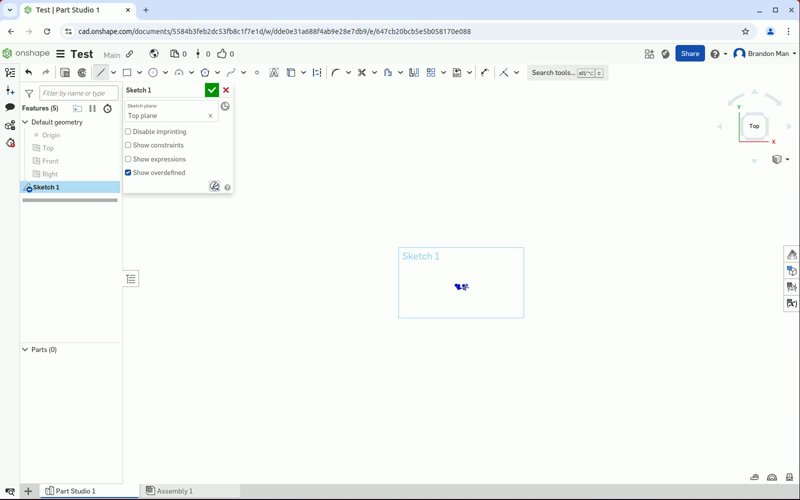
mouse_move(466, 285)
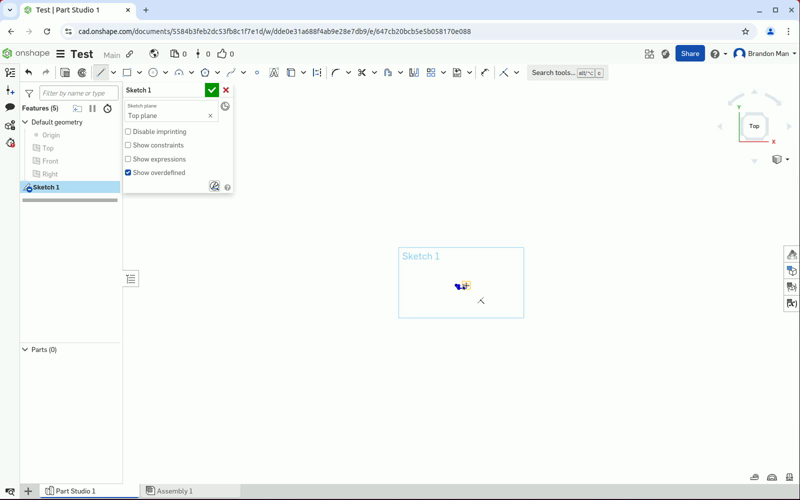
scroll(6)
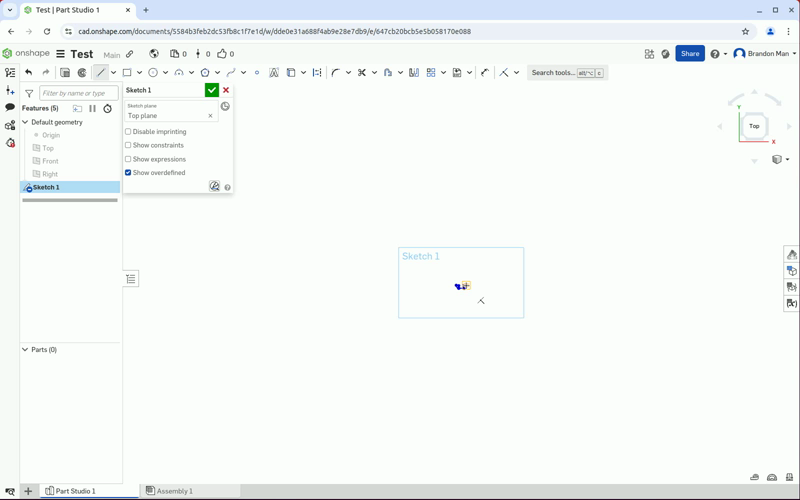
scroll(6)
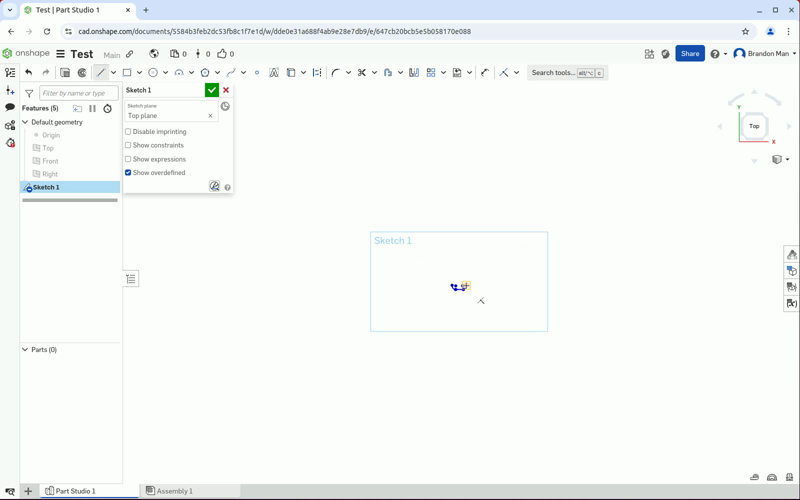
scroll(6)
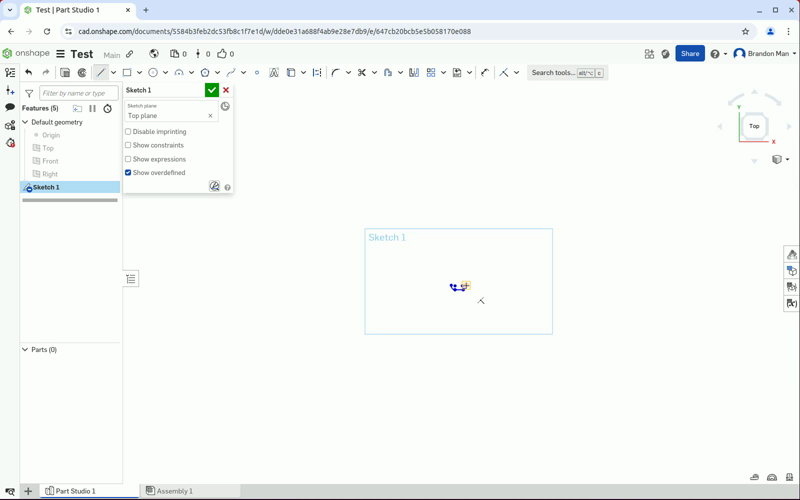
scroll(6)
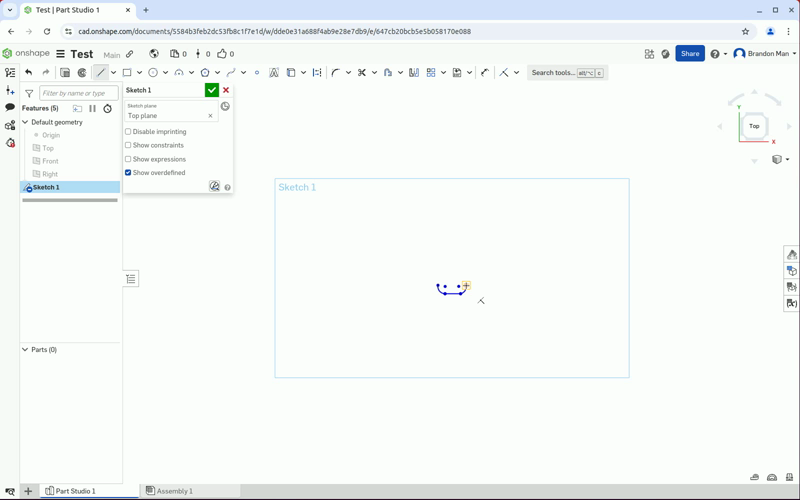
scroll(6)
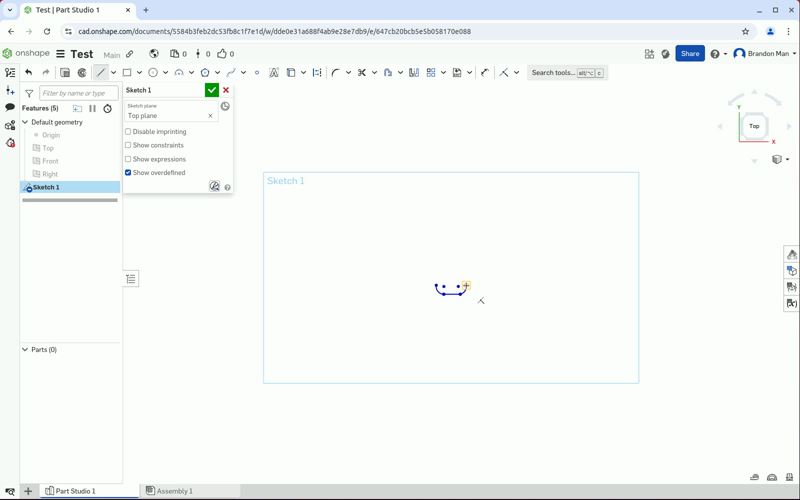
scroll(6)
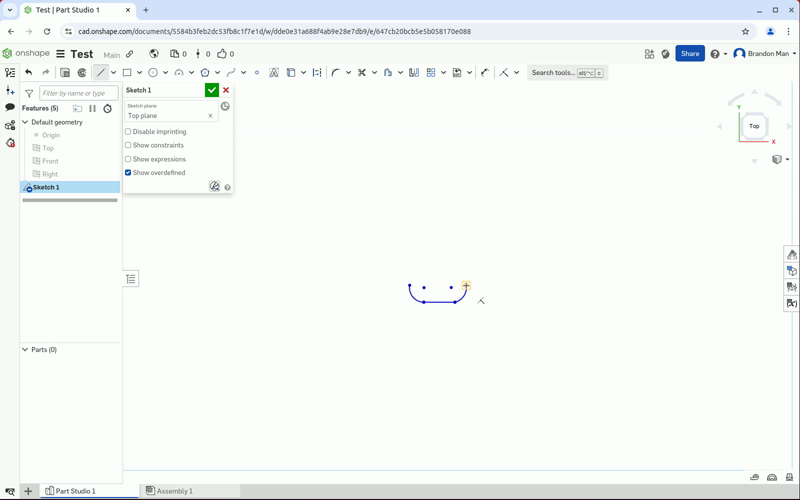
scroll(6)
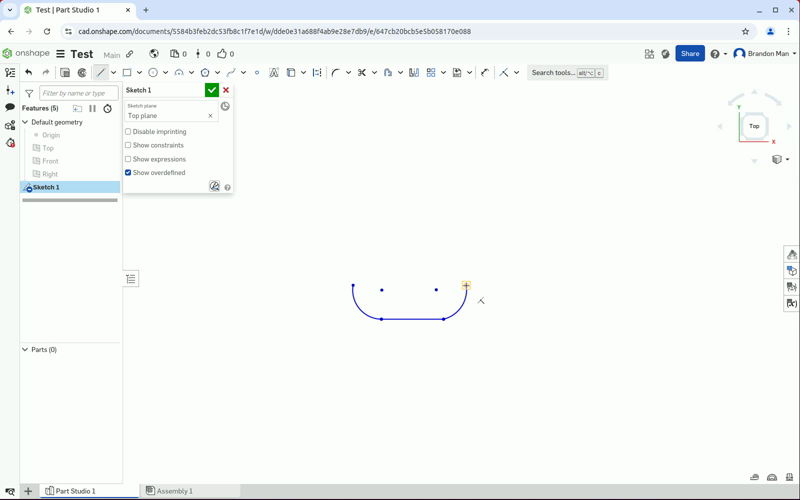
click(466, 285)
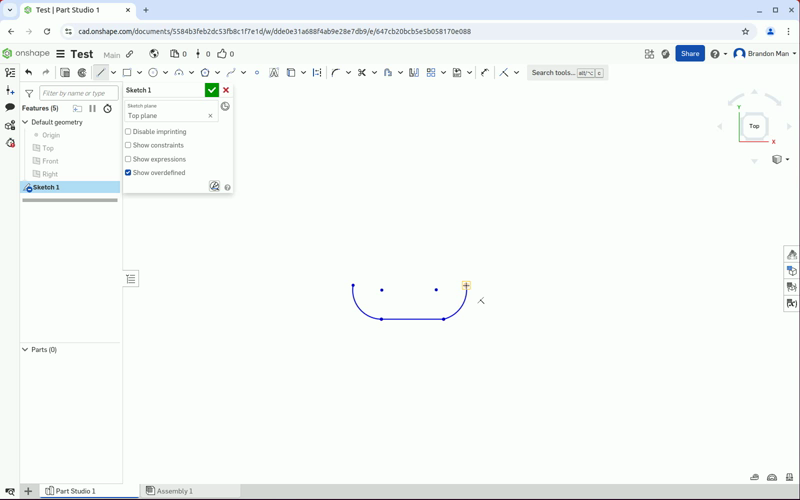
scroll(-6)
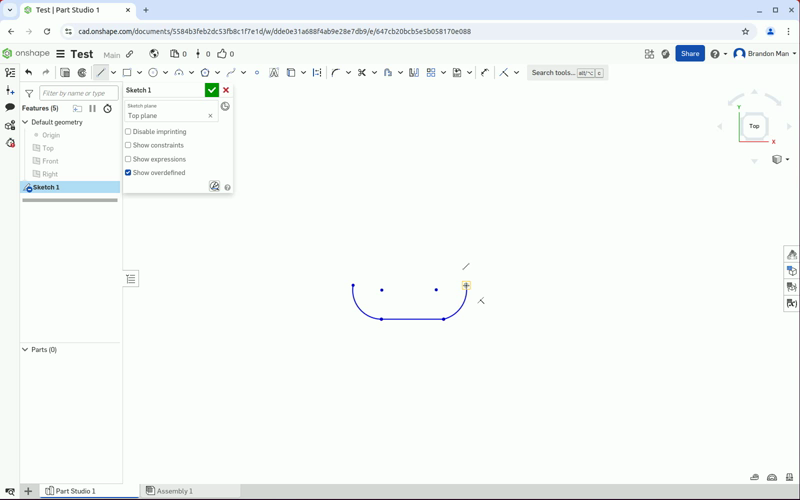
scroll(-6)
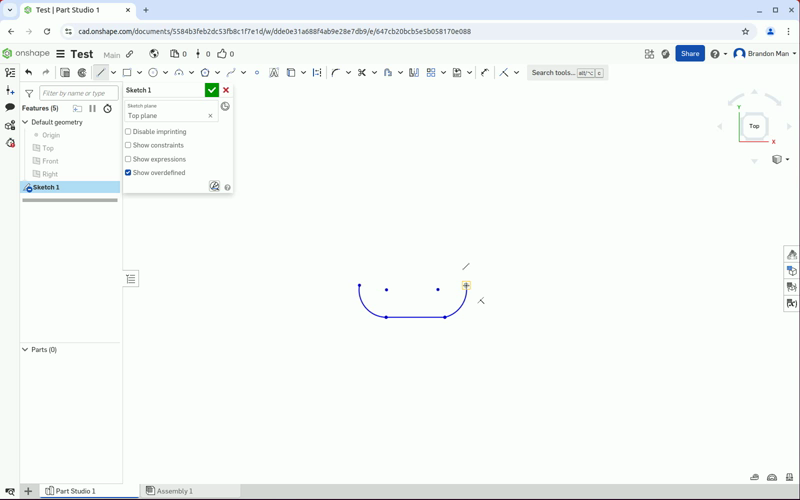
scroll(-6)
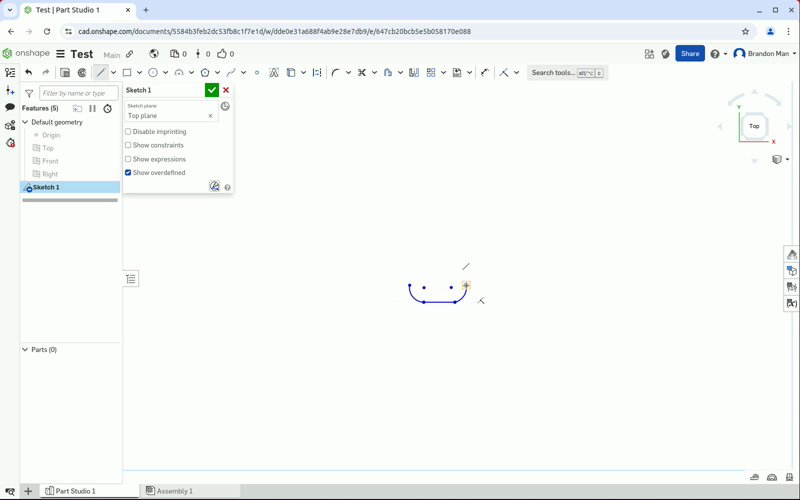
scroll(-6)
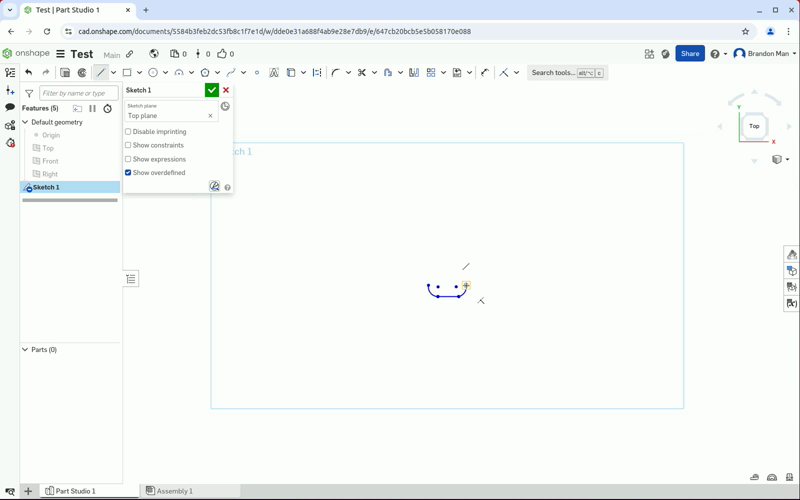
scroll(-6)
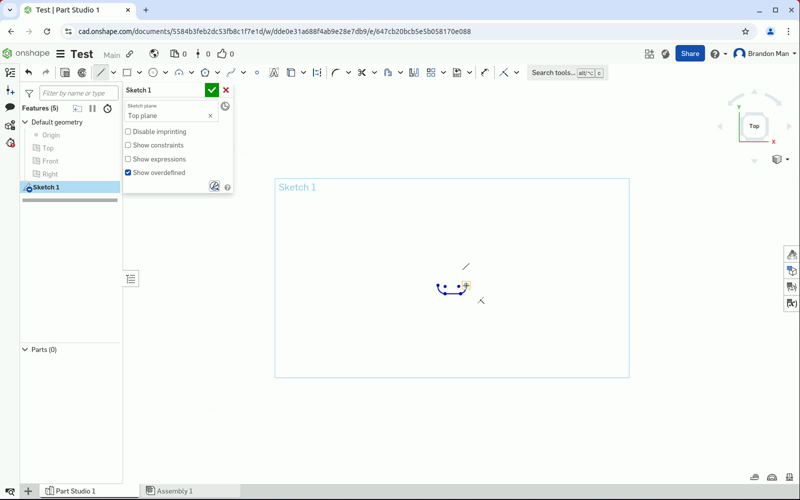
scroll(-6)
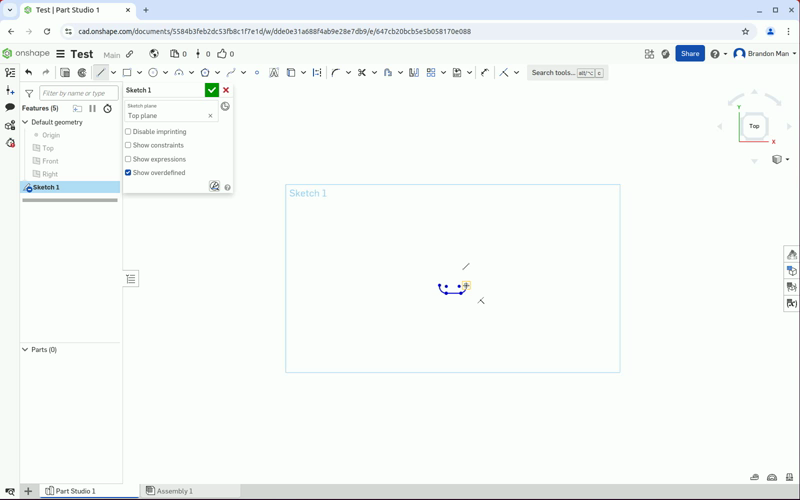
scroll(-6)
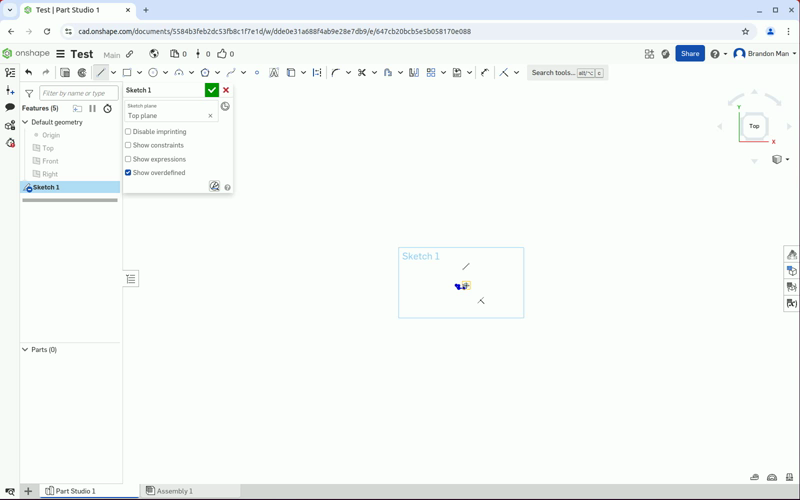
key_down(shift)
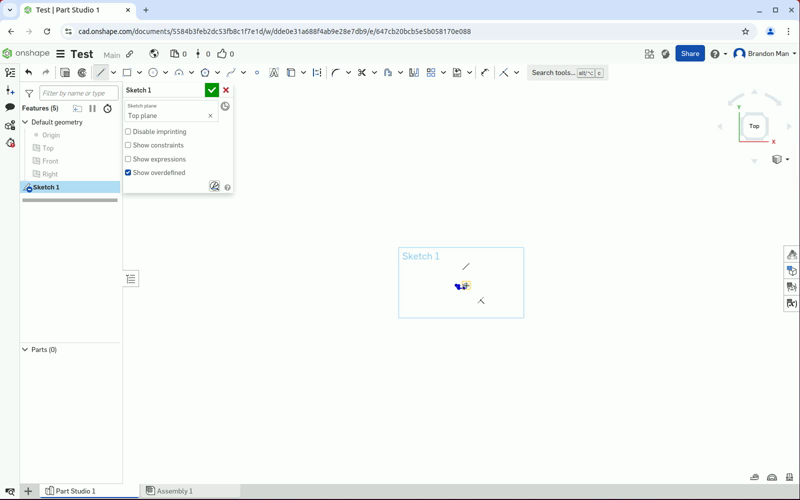
mouse_move(496, 285)
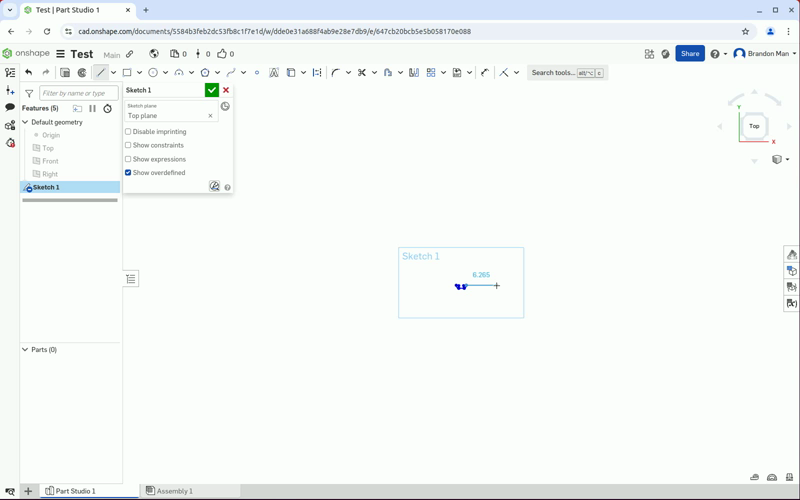
mouse_move(466, 279)
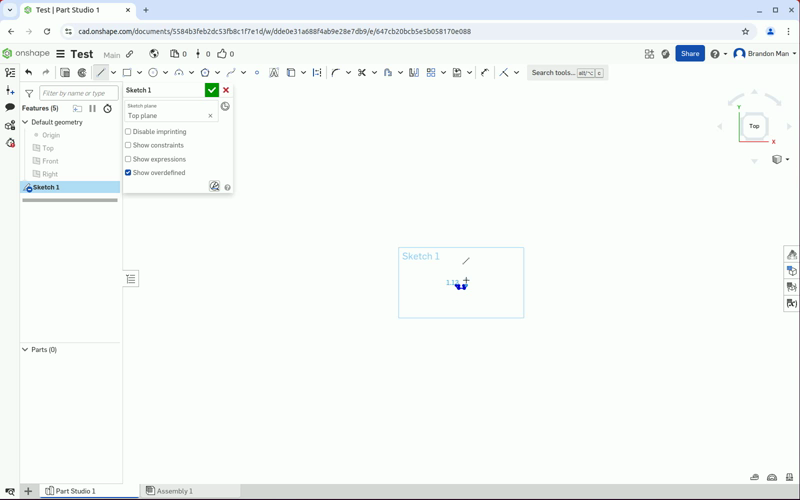
scroll(6)
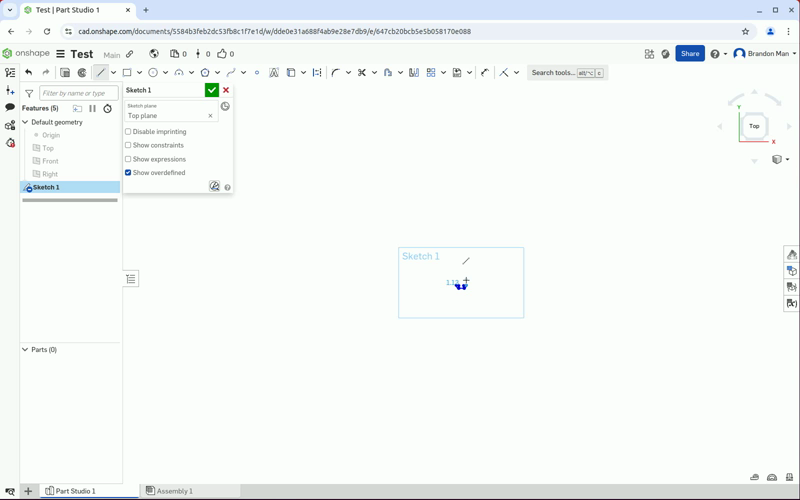
scroll(6)
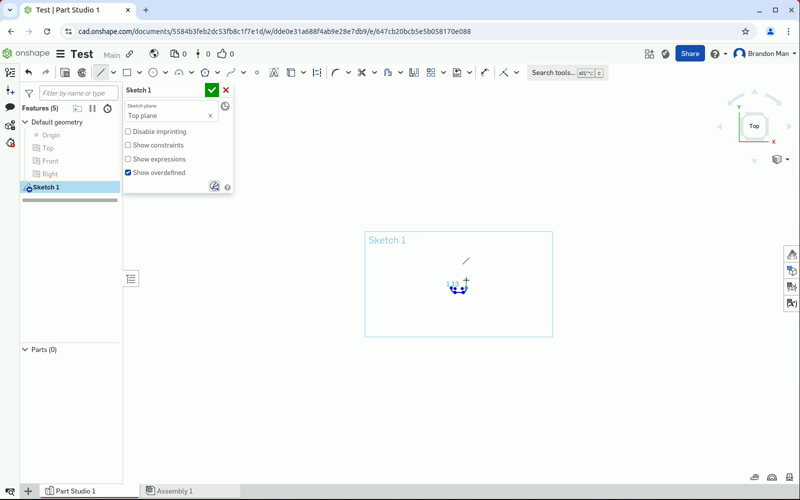
scroll(6)
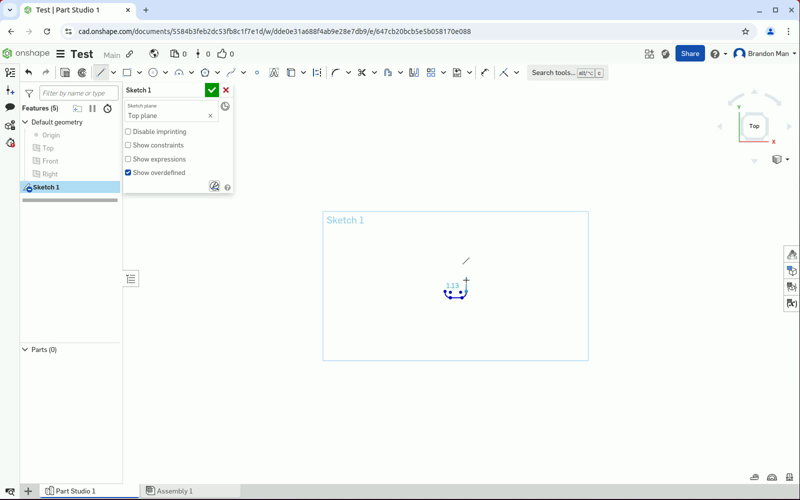
scroll(6)
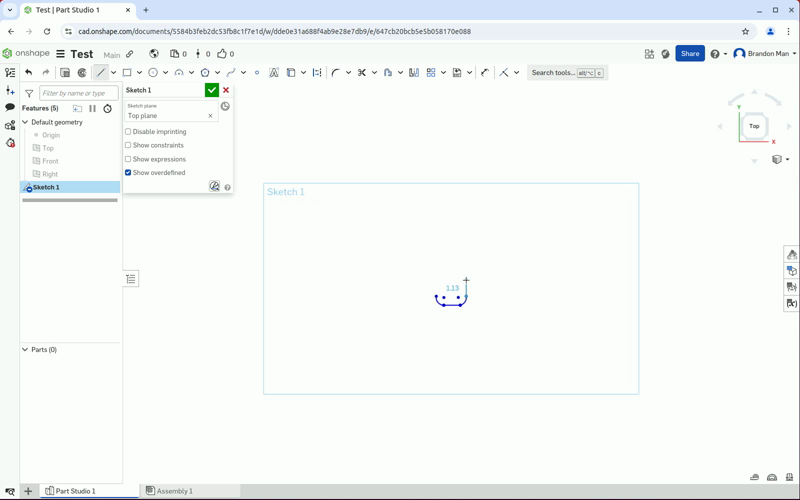
scroll(6)
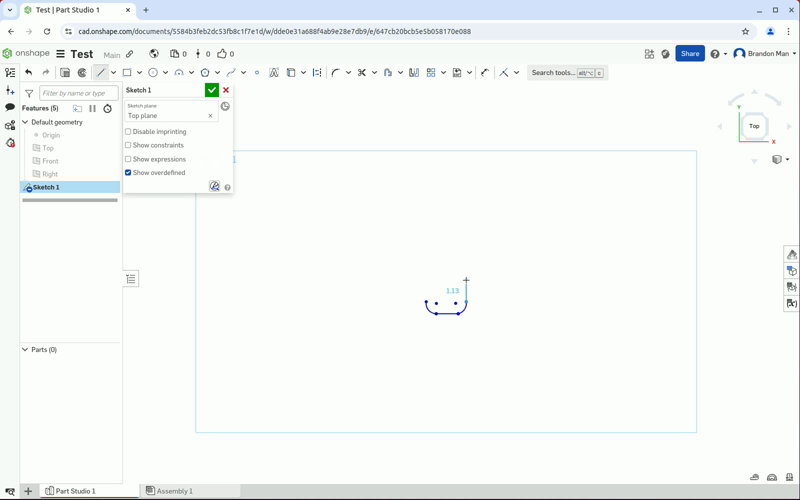
scroll(6)
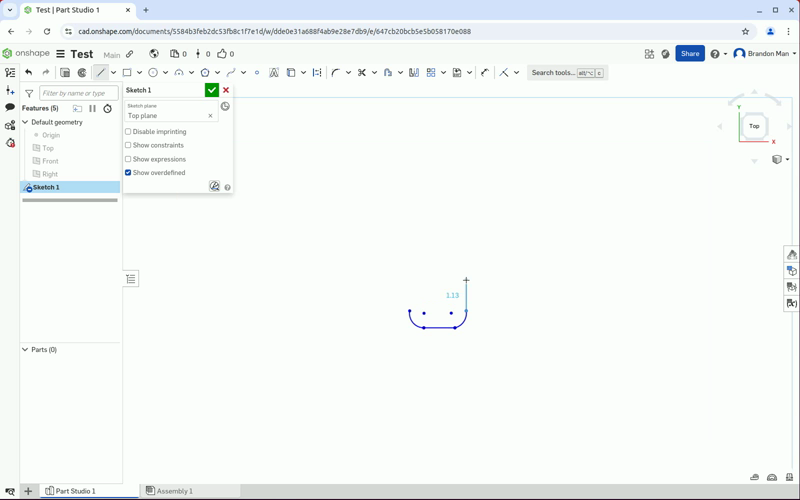
scroll(6)
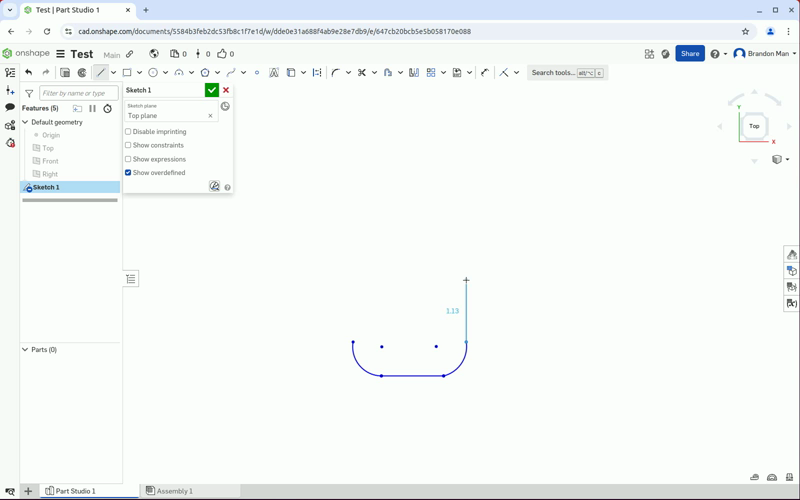
click(466, 279)
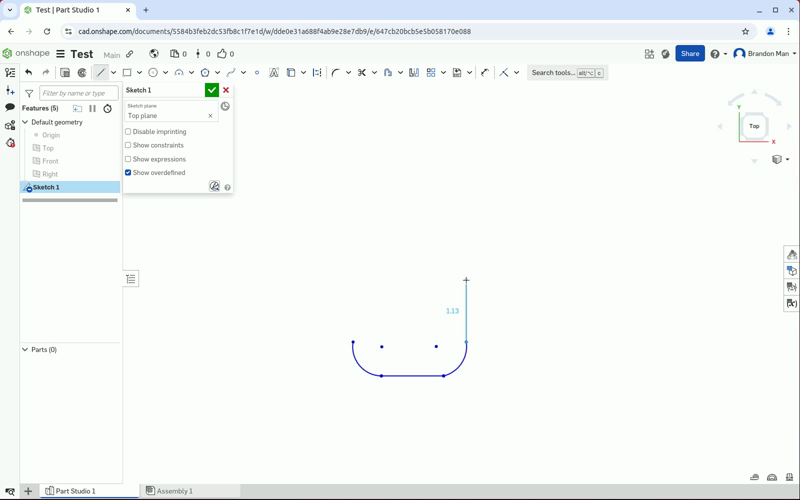
scroll(-6)
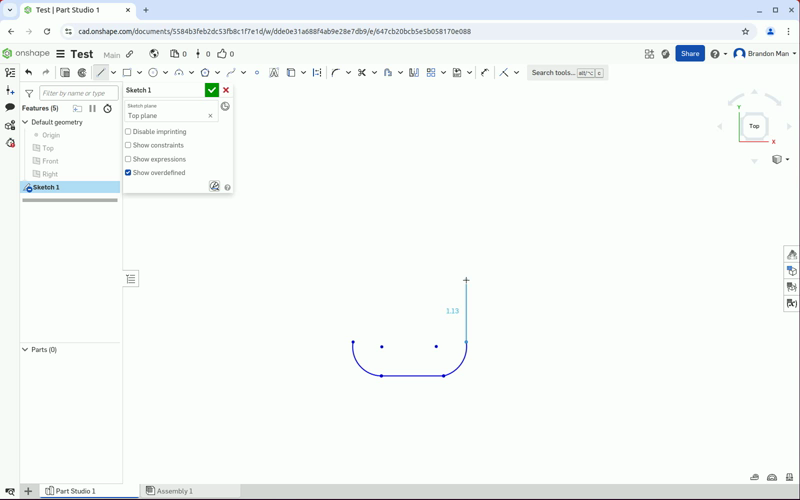
scroll(-6)
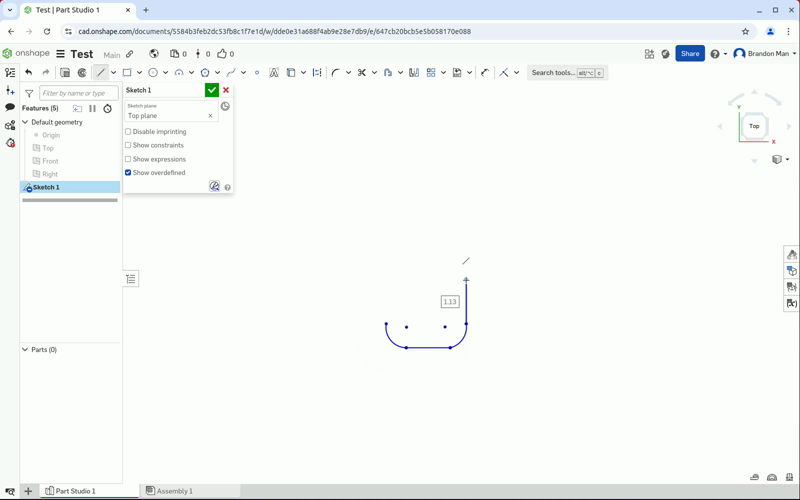
scroll(-6)
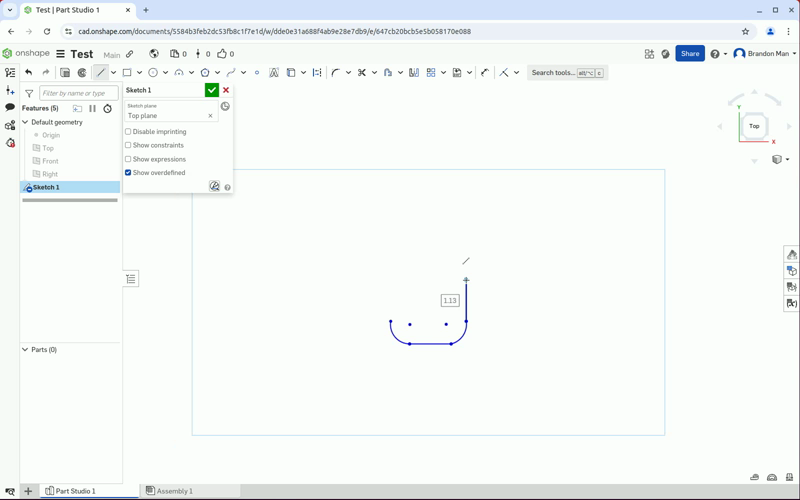
scroll(-6)
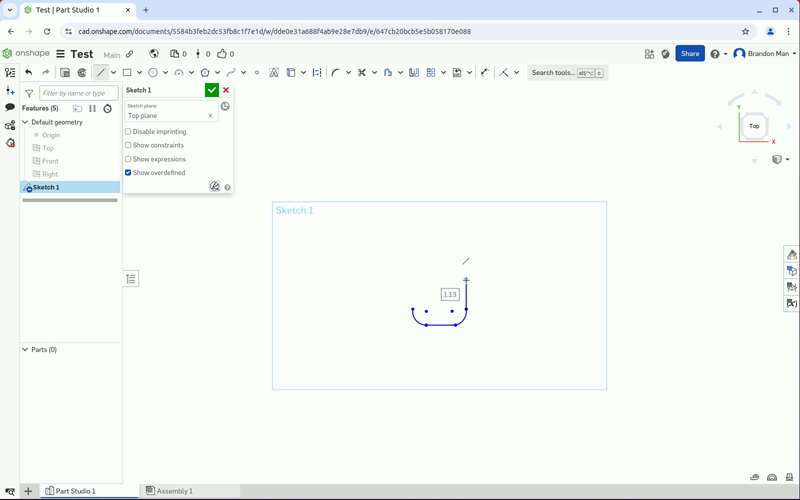
scroll(-6)
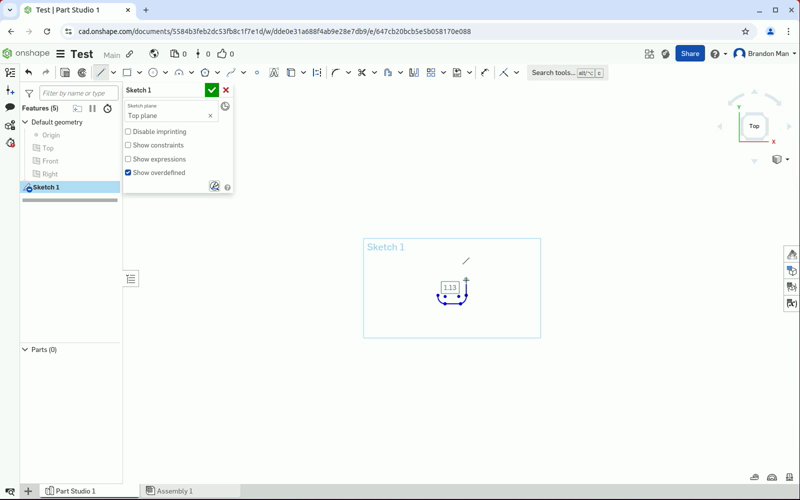
scroll(-6)
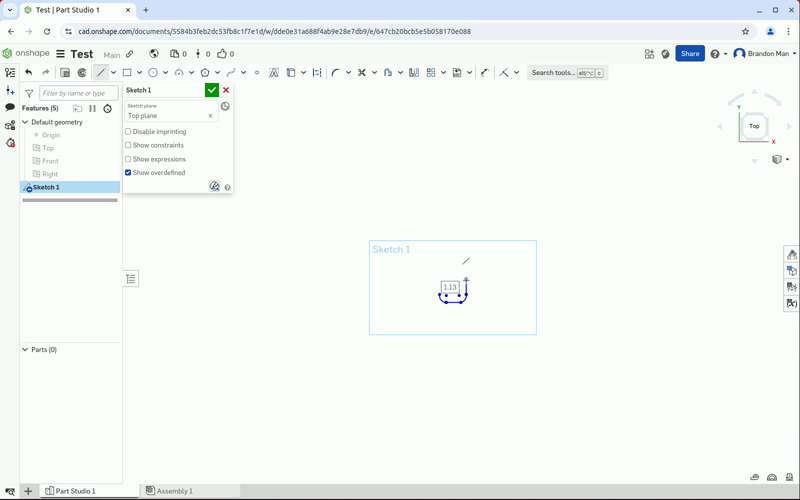
scroll(-6)
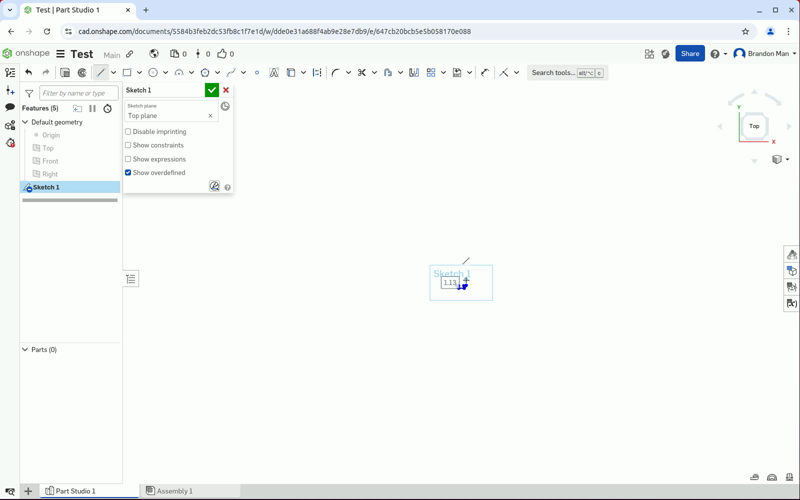
key_up(shift)
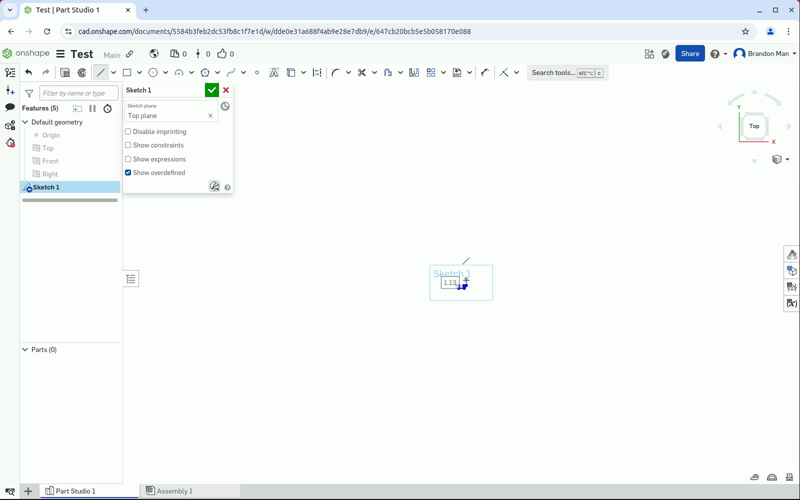
key(esc)
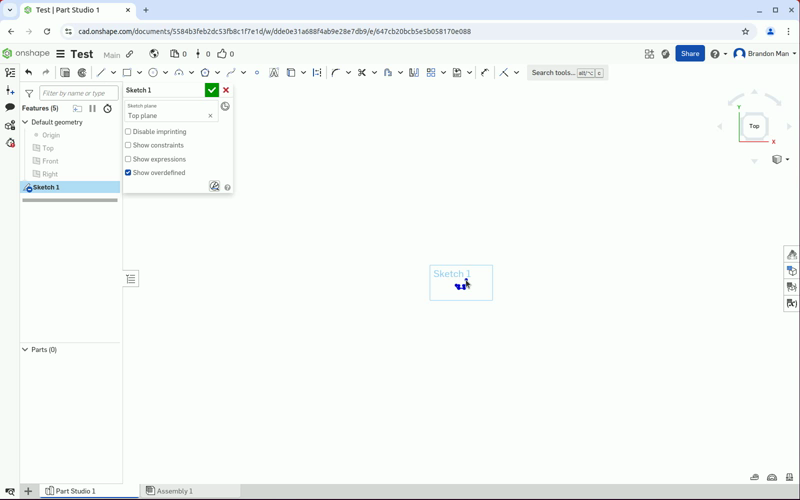
key(a)
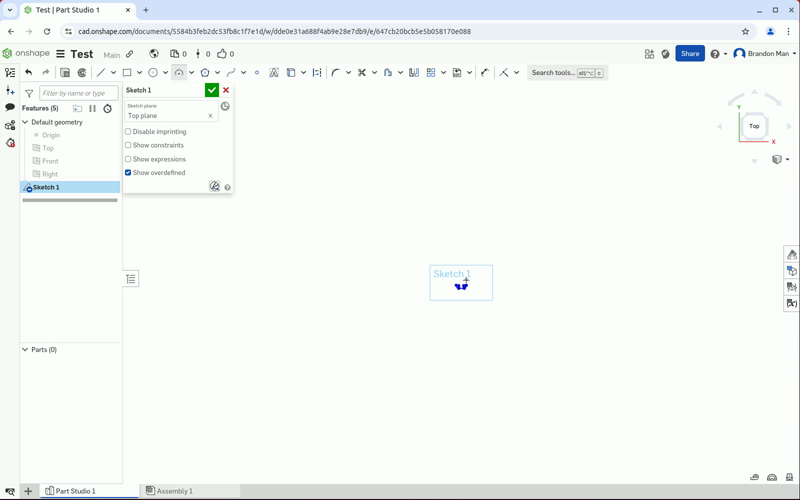
mouse_move(466, 279)
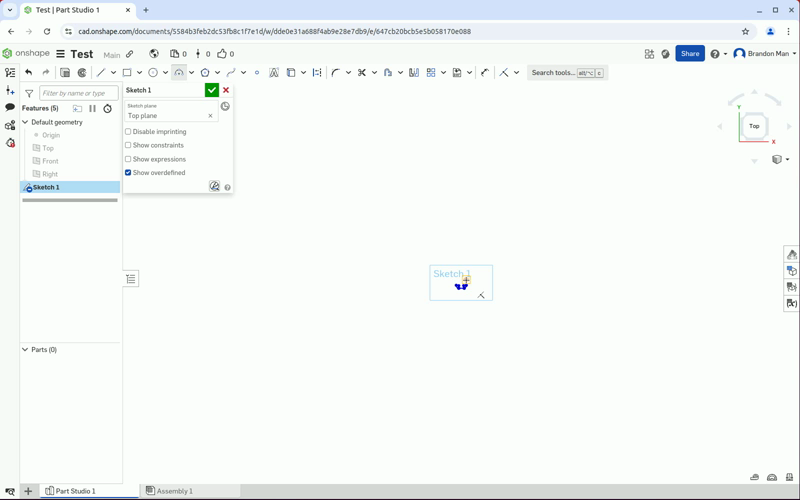
click(466, 279)
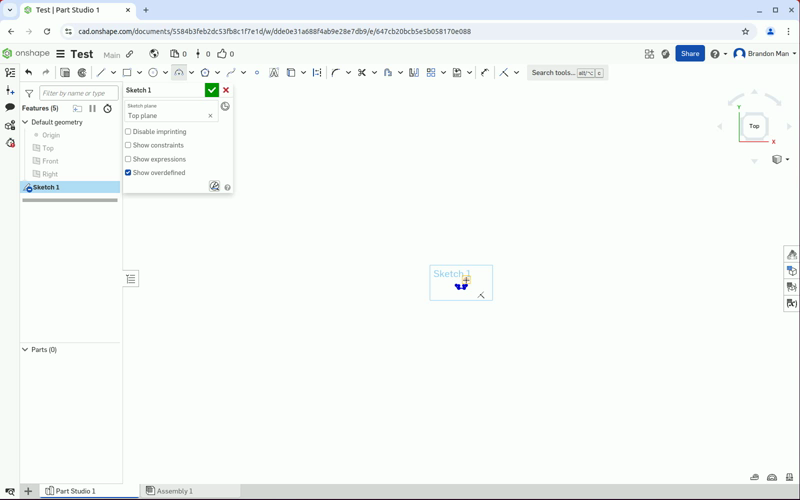
key_down(shift)
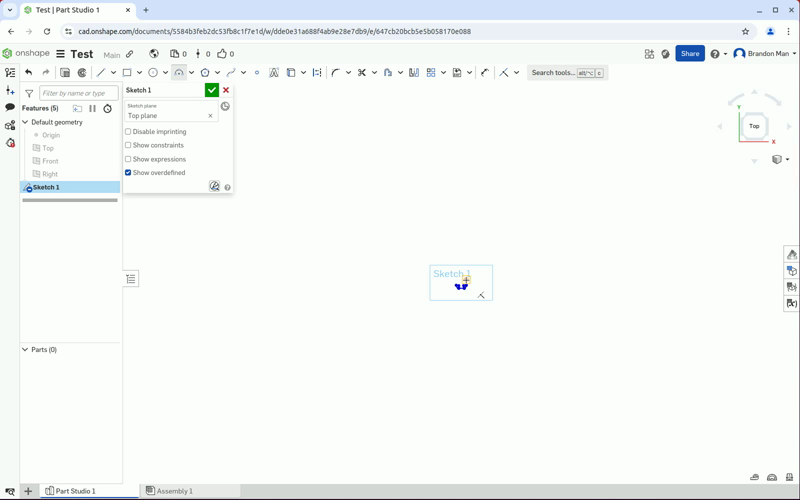
mouse_move(464, 277)
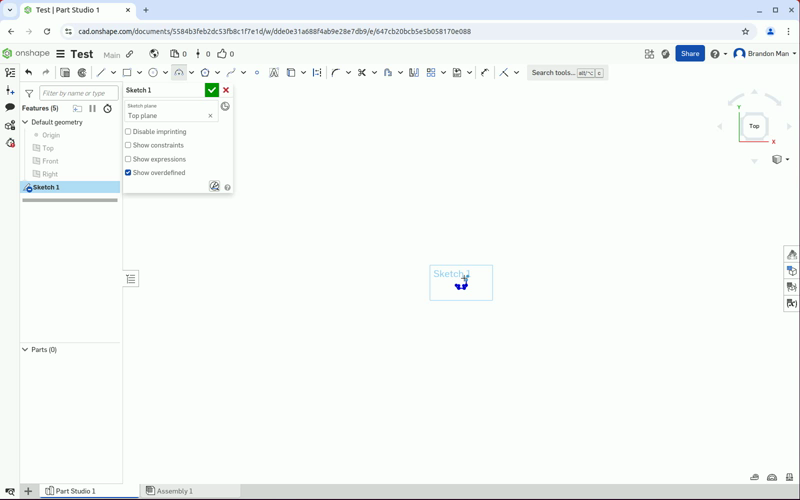
scroll(6)
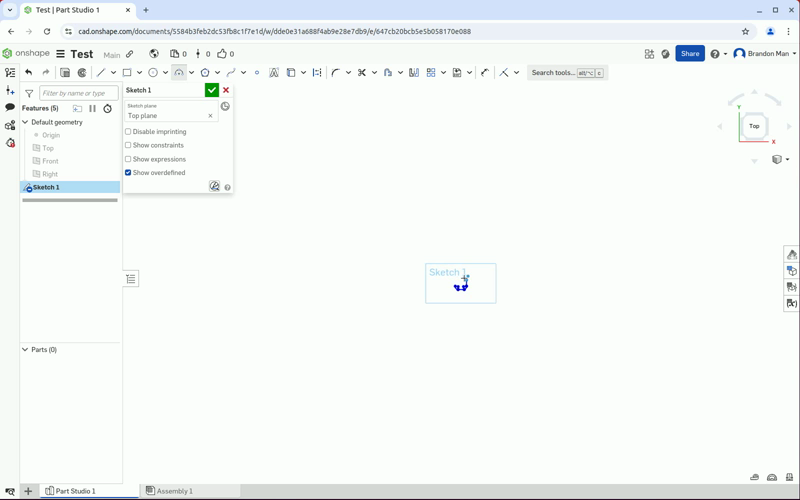
scroll(6)
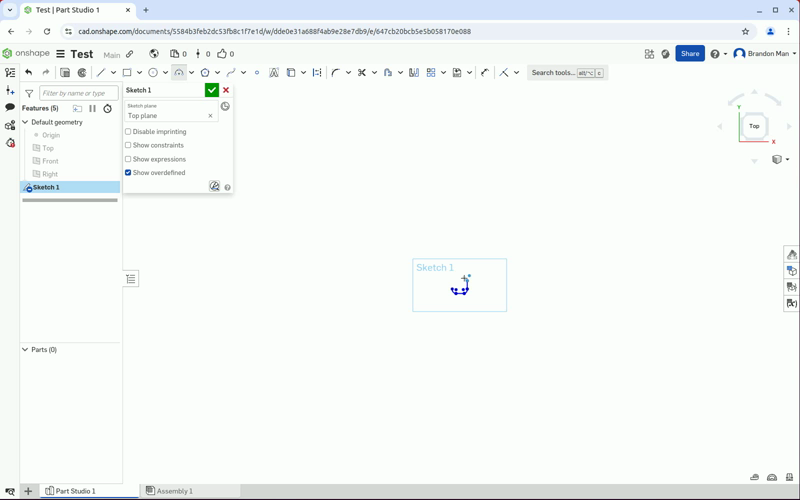
scroll(6)
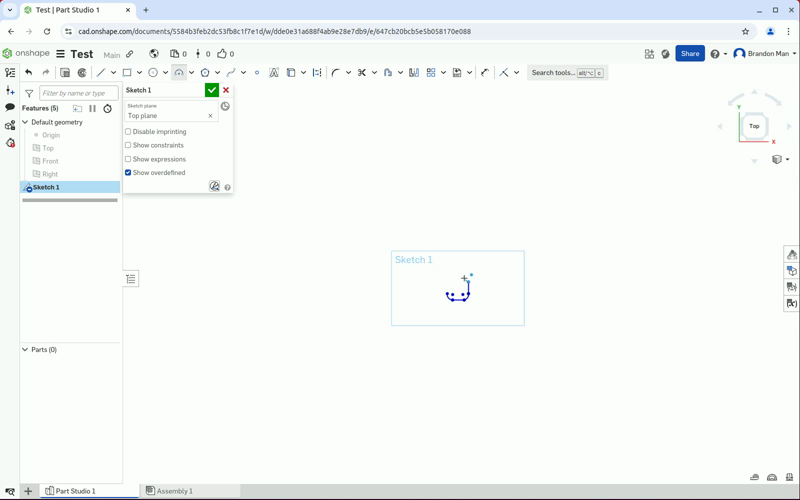
scroll(6)
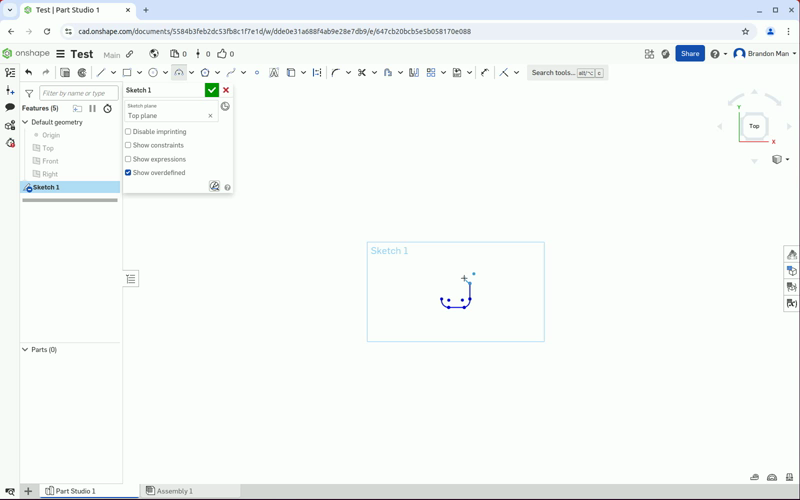
scroll(6)
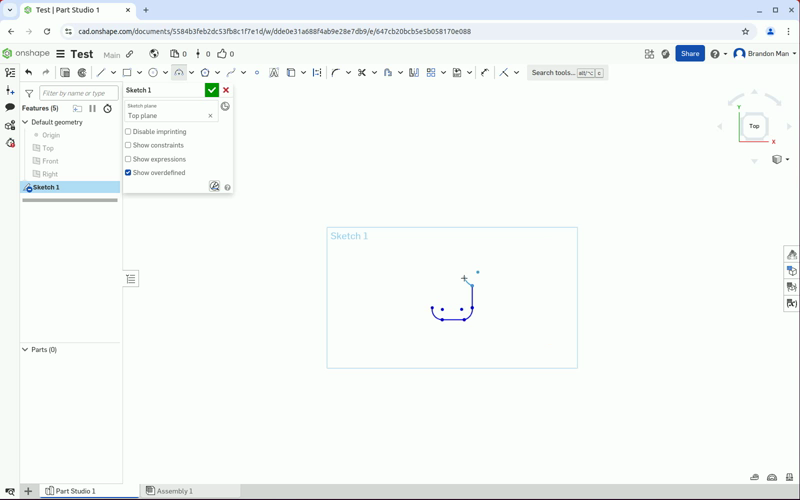
scroll(6)
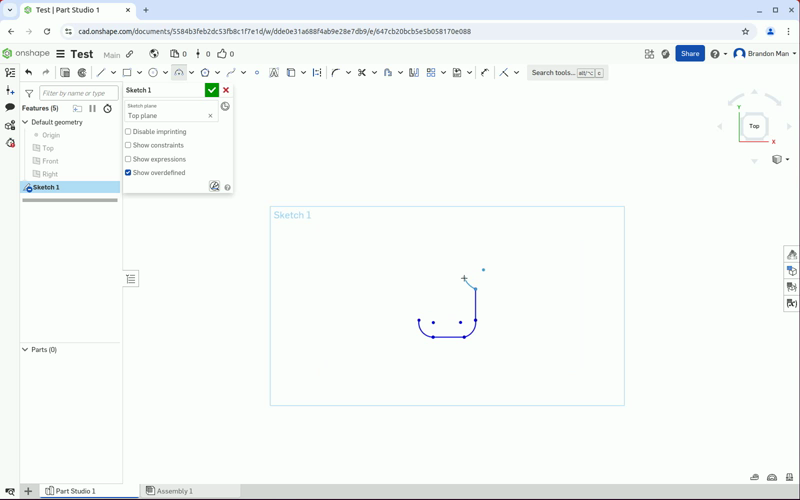
scroll(6)
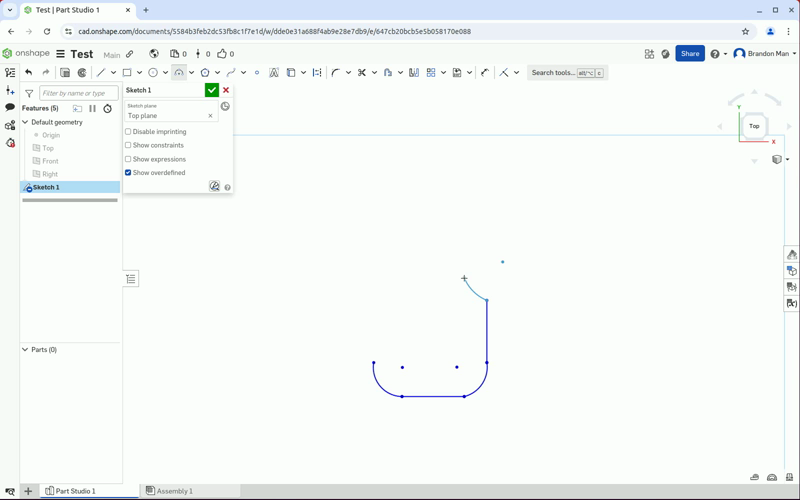
click(464, 277)
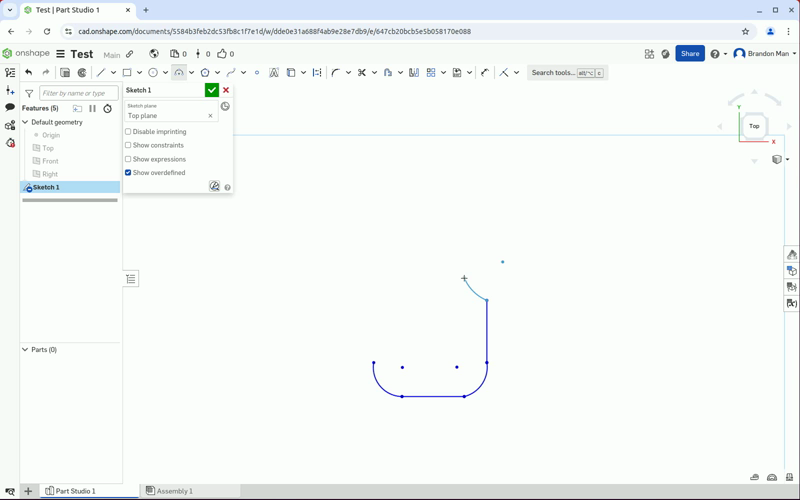
scroll(-6)
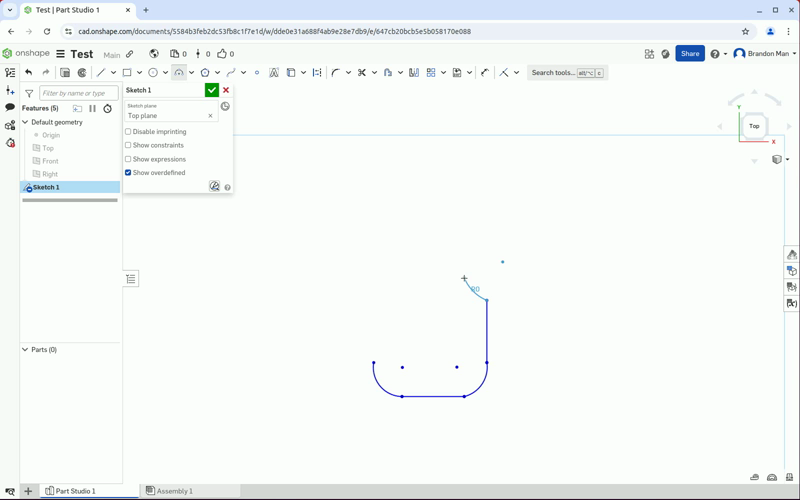
scroll(-6)
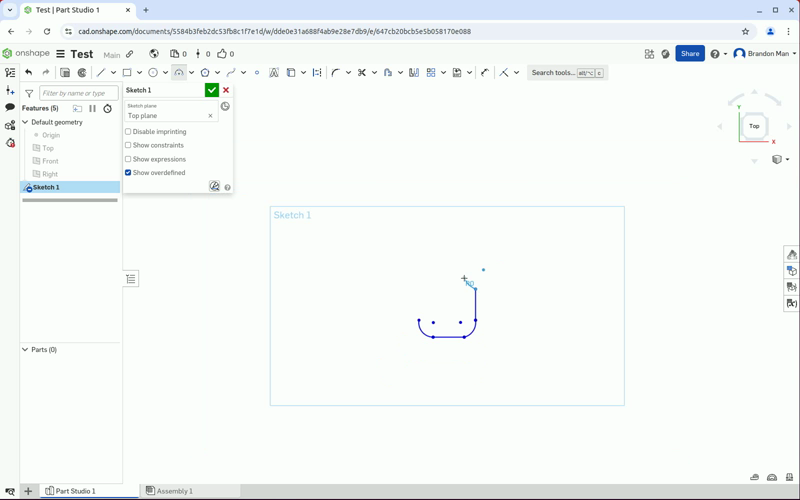
scroll(-6)
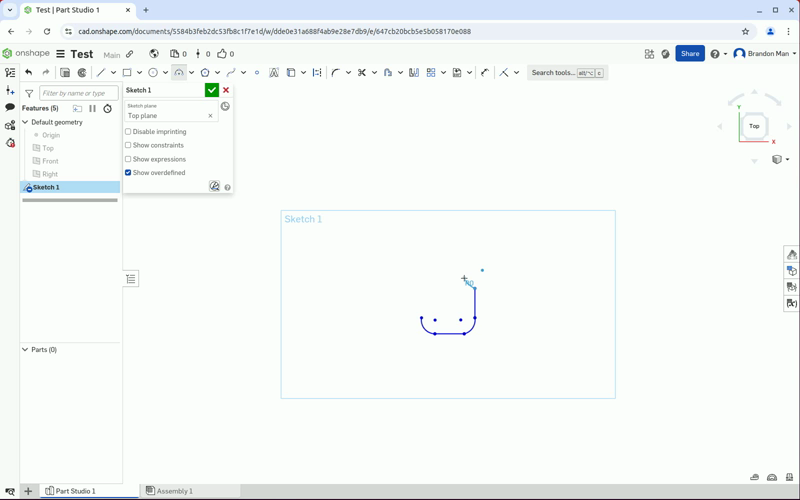
scroll(-6)
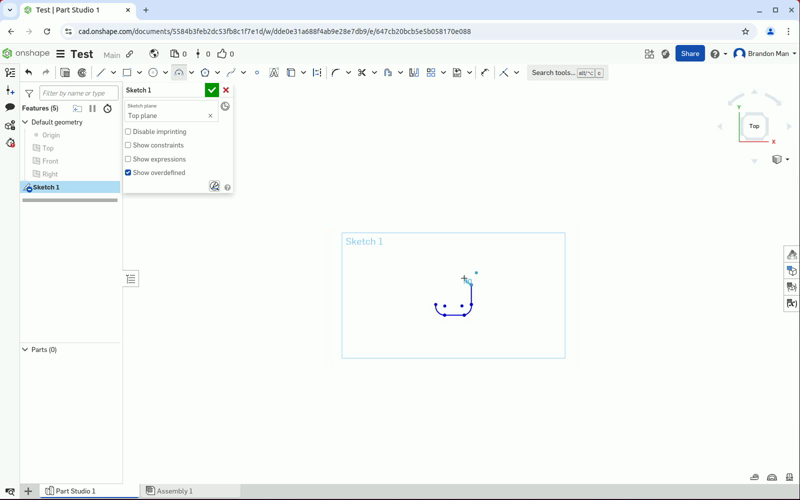
scroll(-6)
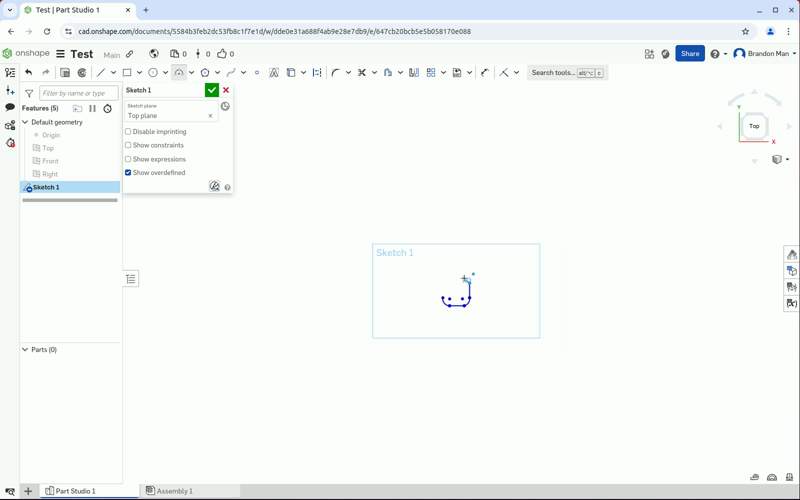
scroll(-6)
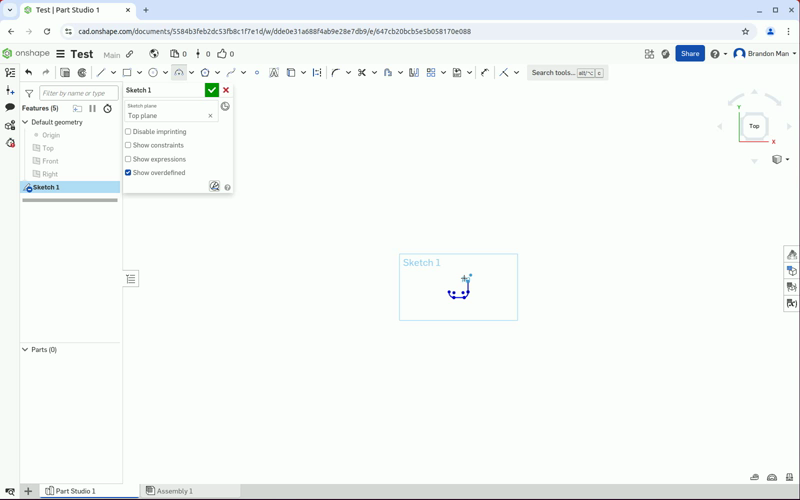
scroll(-6)
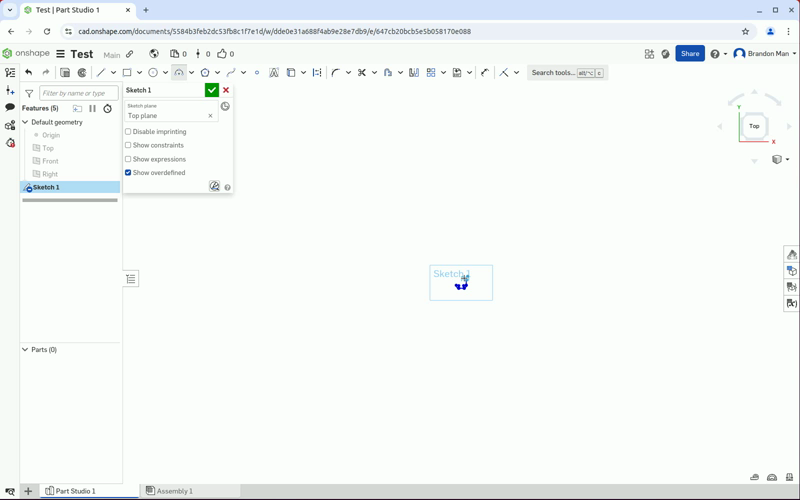
mouse_move(465, 278)
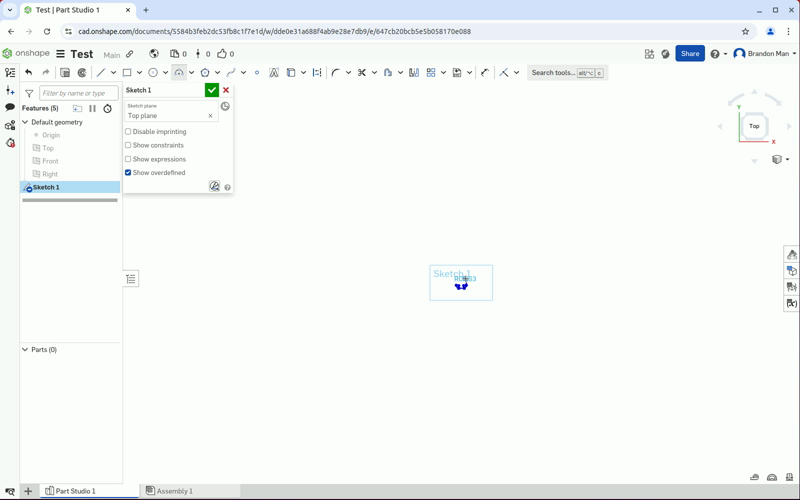
scroll(6)
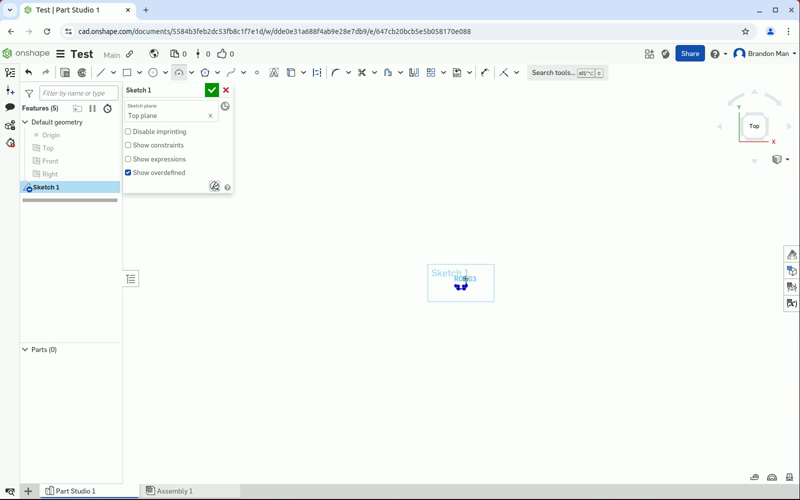
scroll(6)
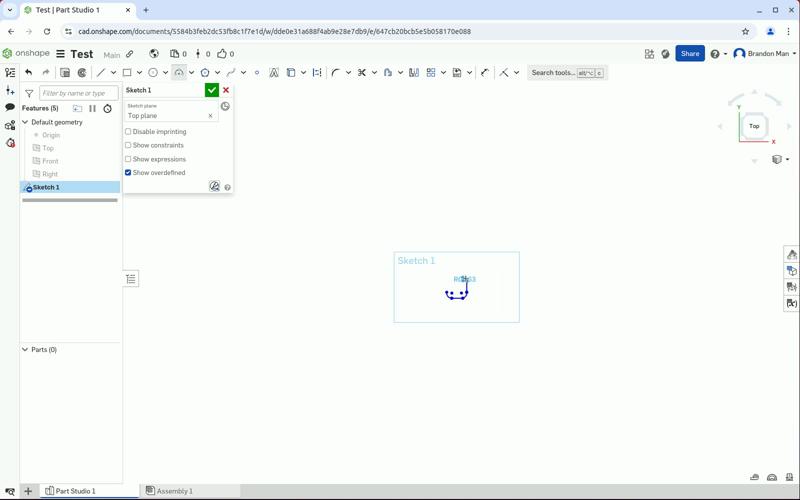
scroll(6)
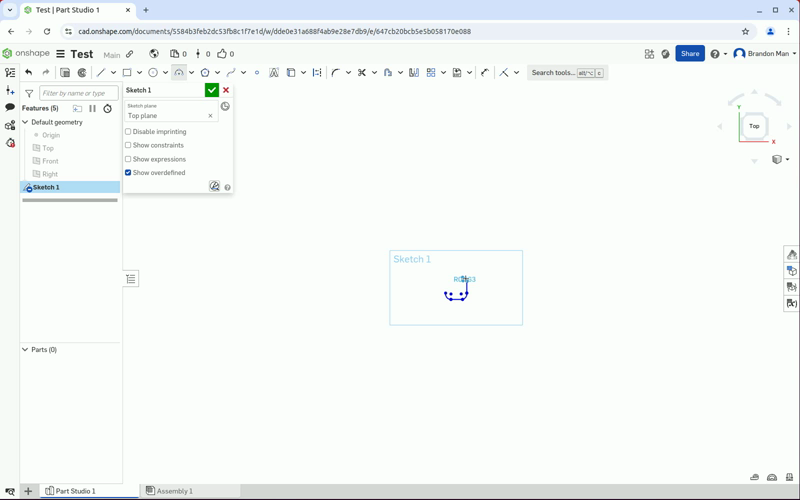
scroll(6)
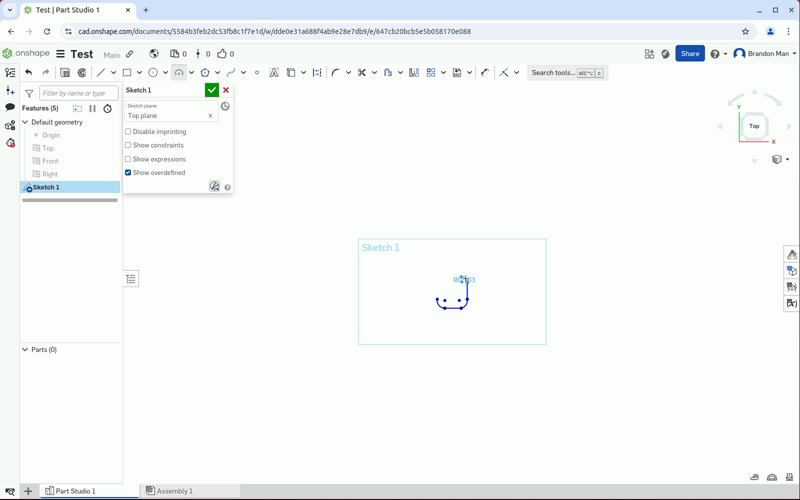
scroll(6)
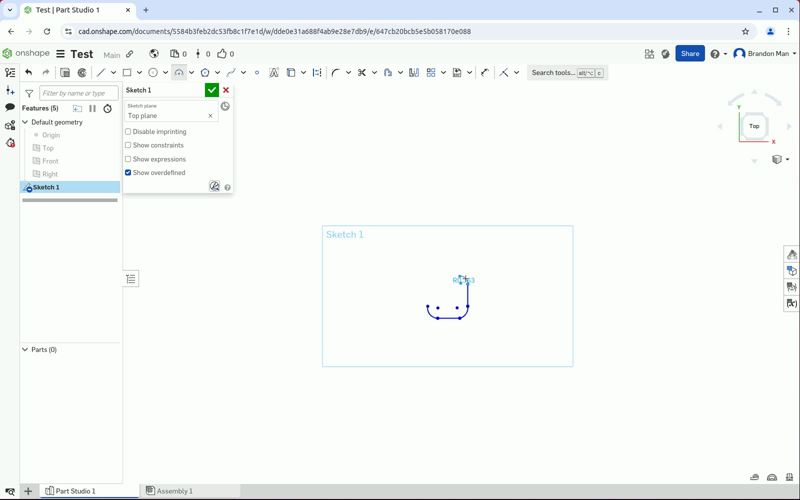
scroll(6)
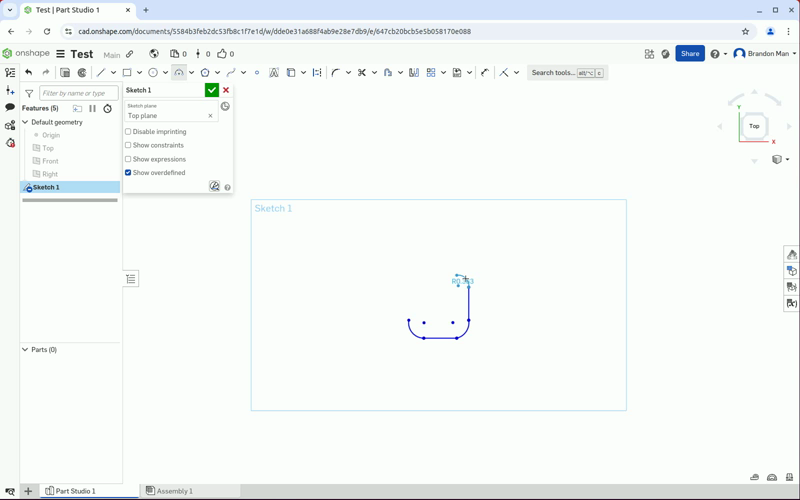
scroll(6)
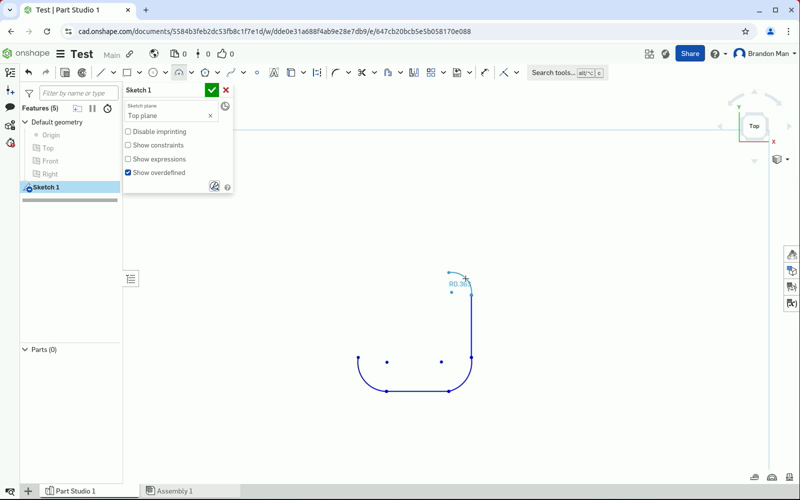
click(465, 278)
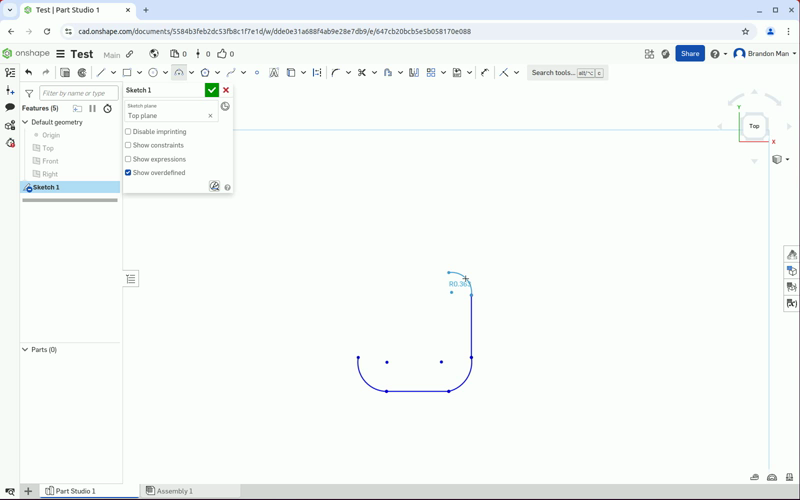
scroll(-6)
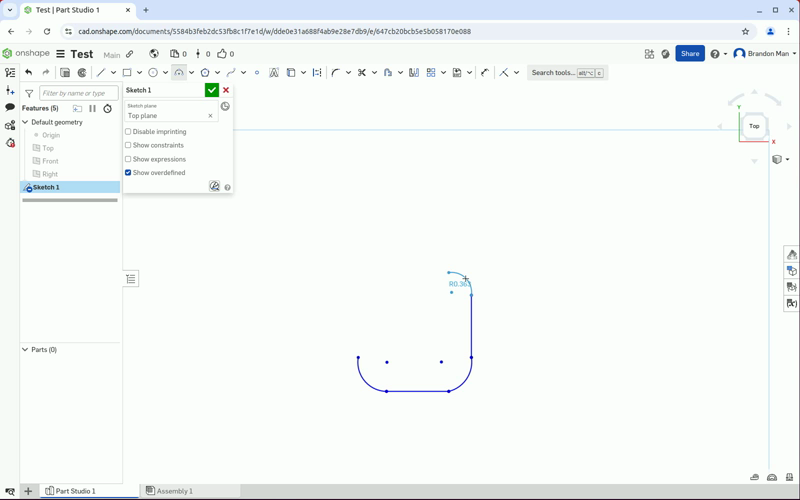
scroll(-6)
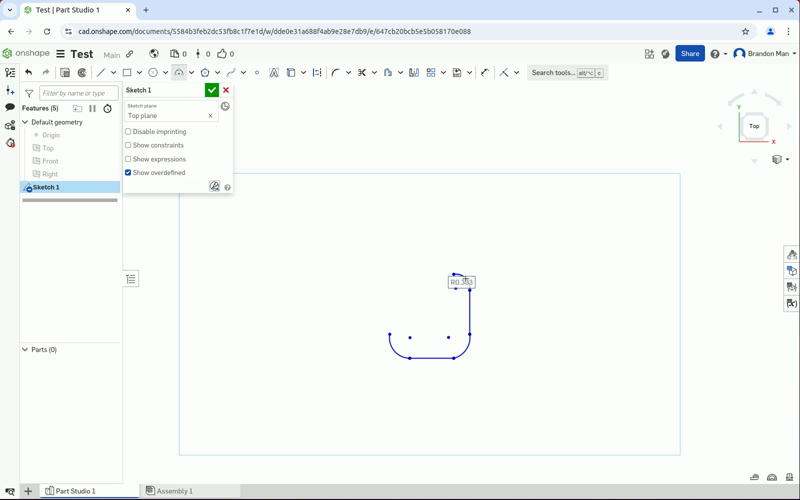
scroll(-6)
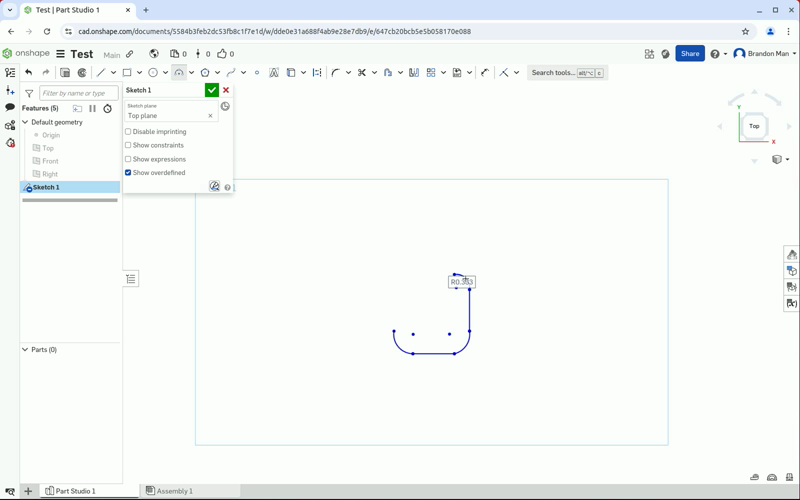
scroll(-6)
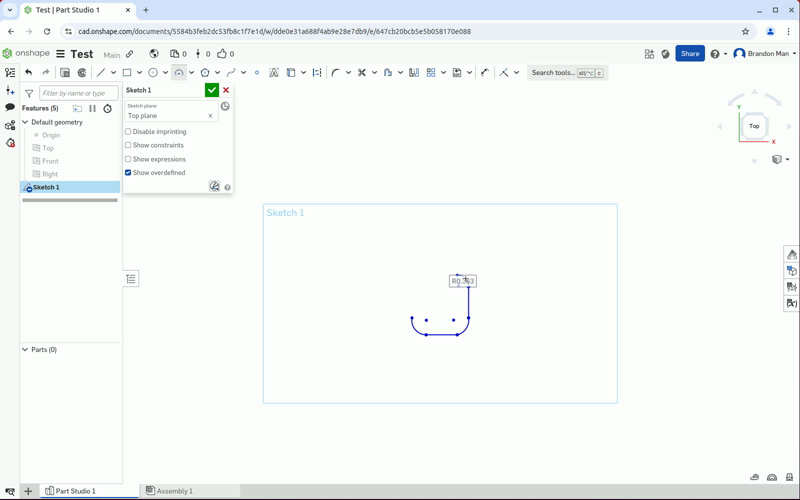
scroll(-6)
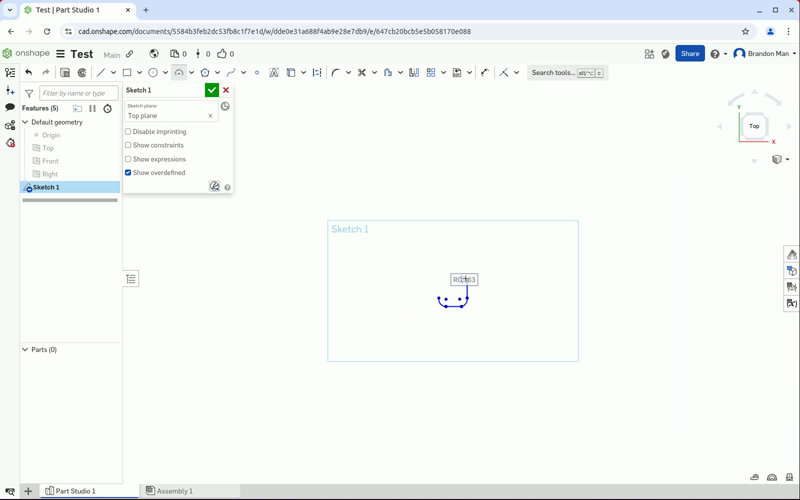
scroll(-6)
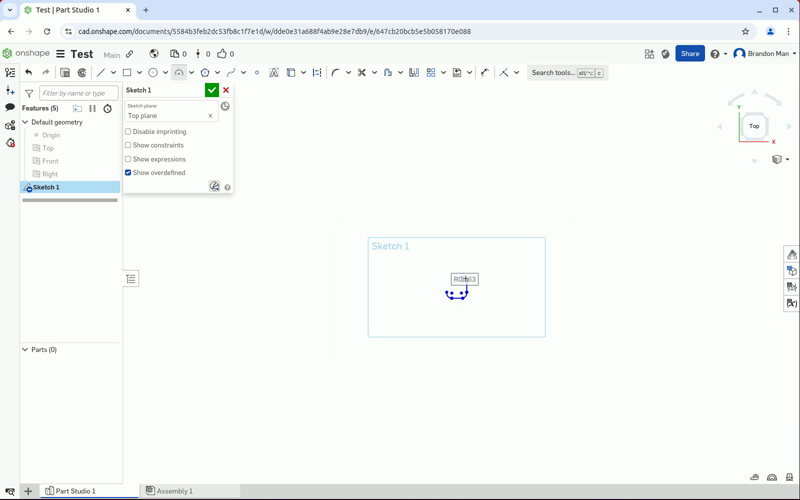
scroll(-6)
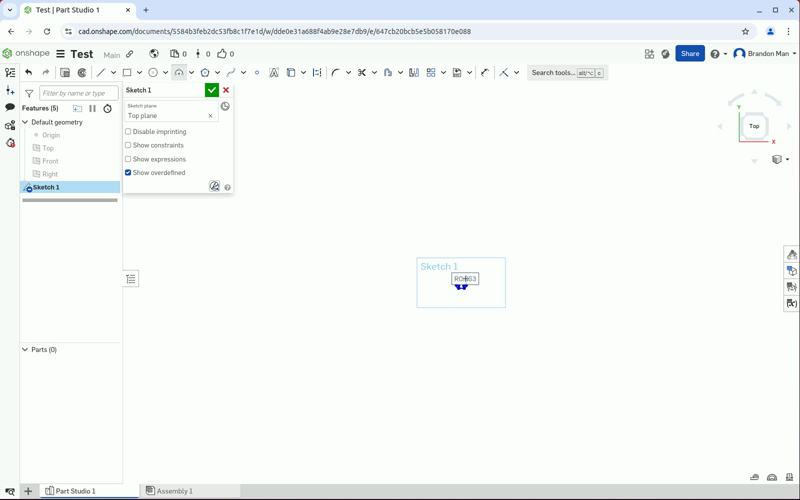
key_up(shift)
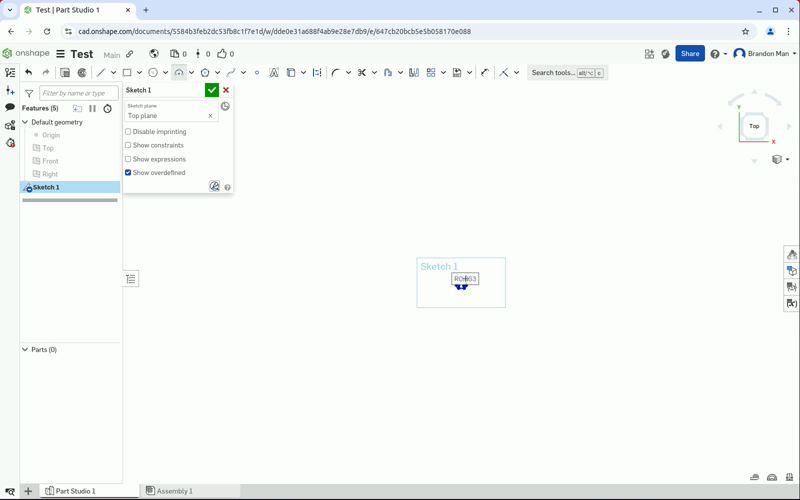
key(esc)
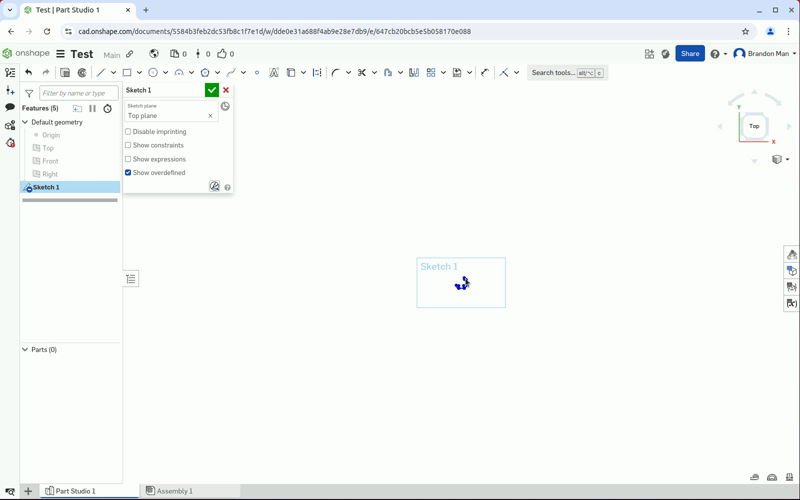
key(l)
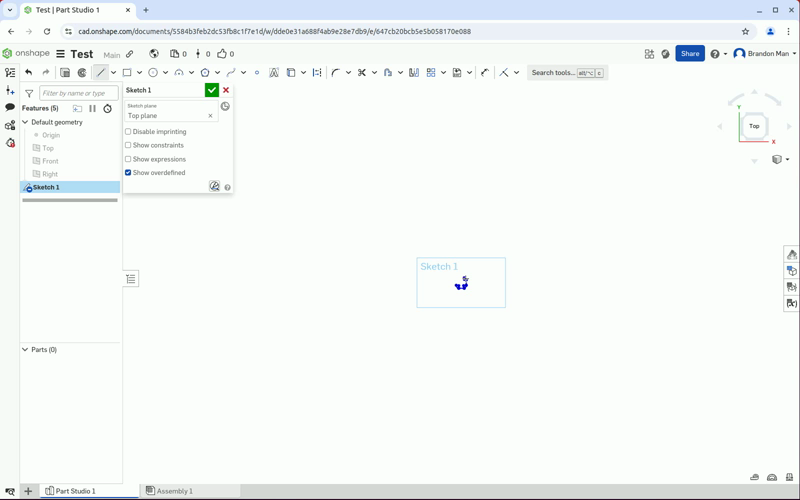
mouse_move(464, 277)
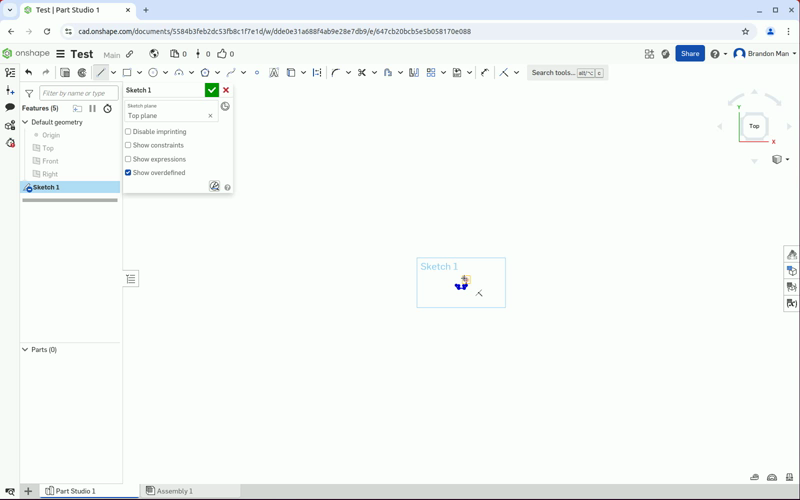
scroll(6)
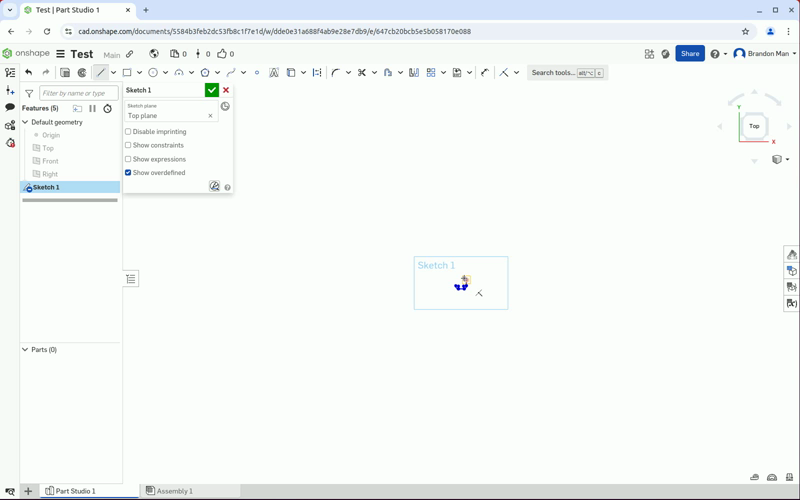
scroll(6)
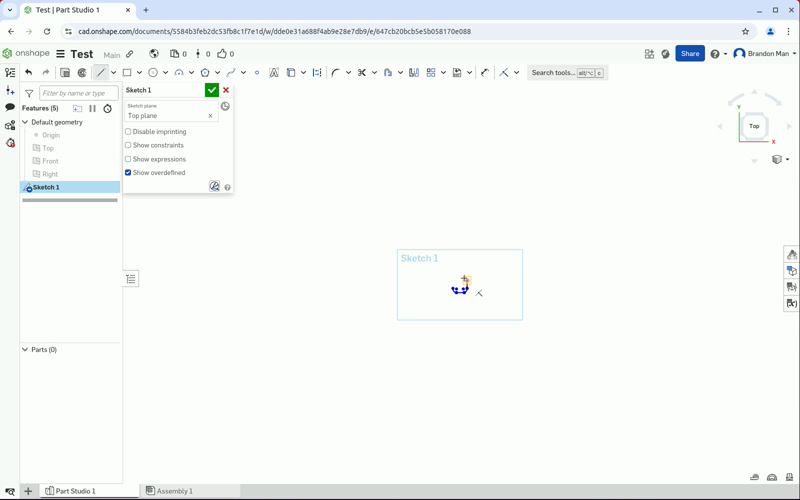
scroll(6)
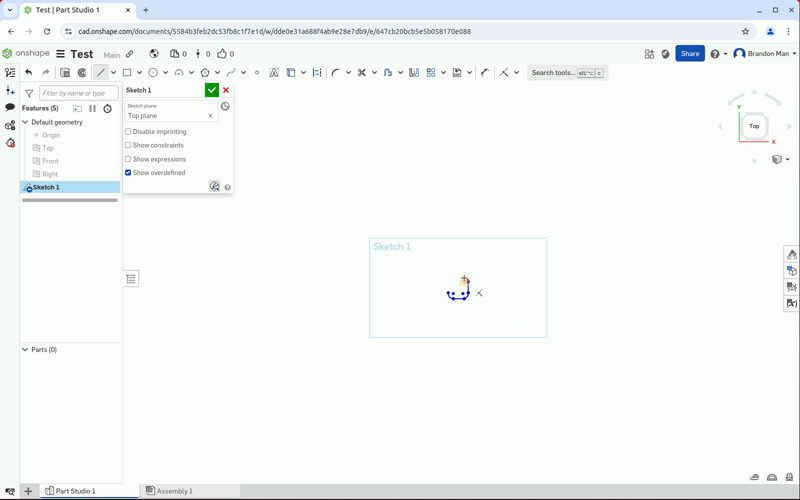
scroll(6)
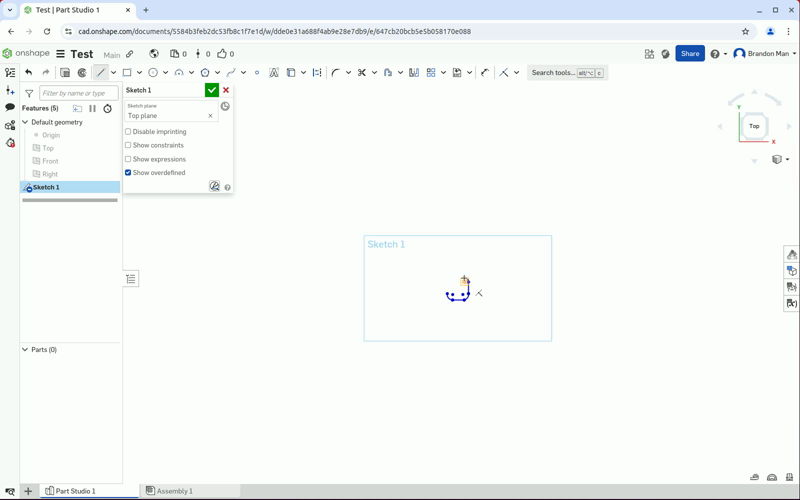
scroll(6)
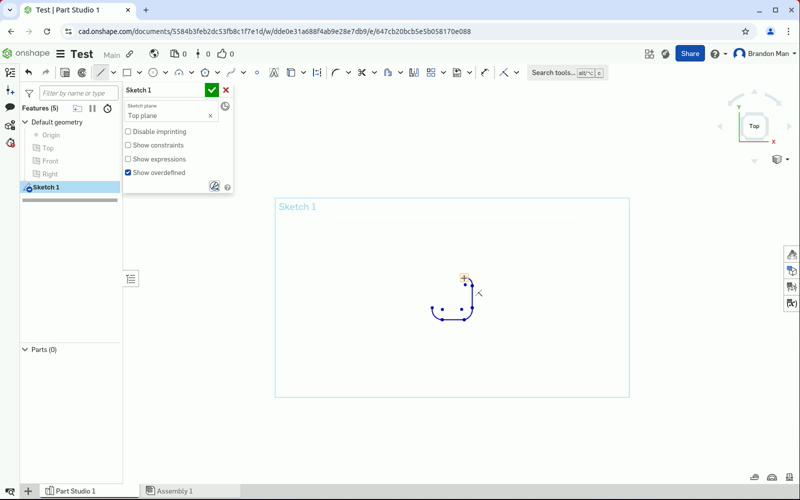
scroll(6)
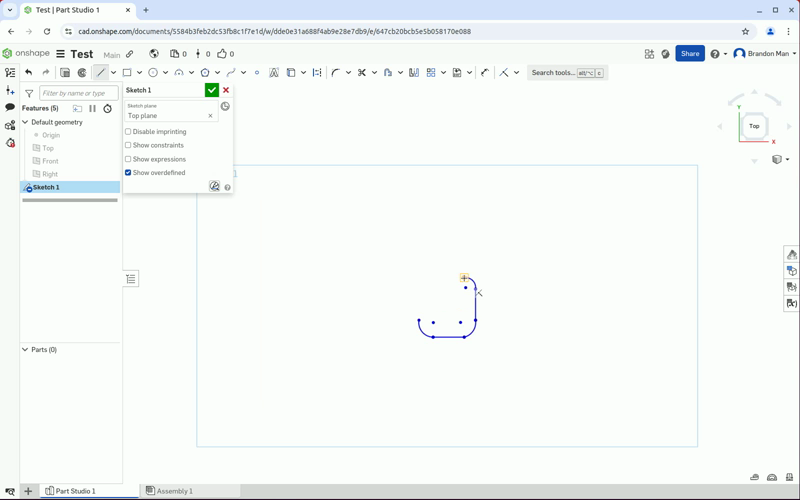
scroll(6)
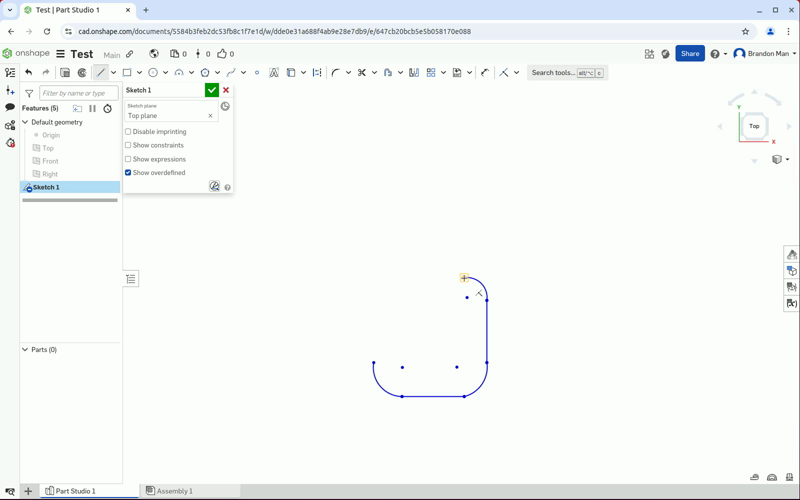
click(464, 277)
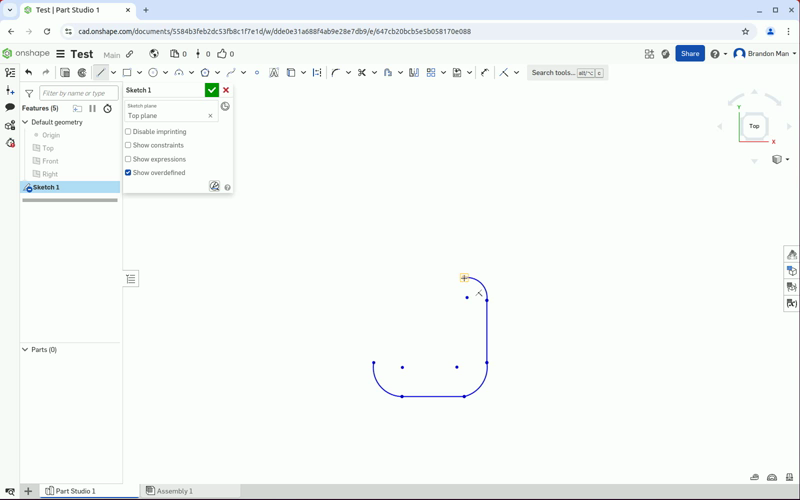
scroll(-6)
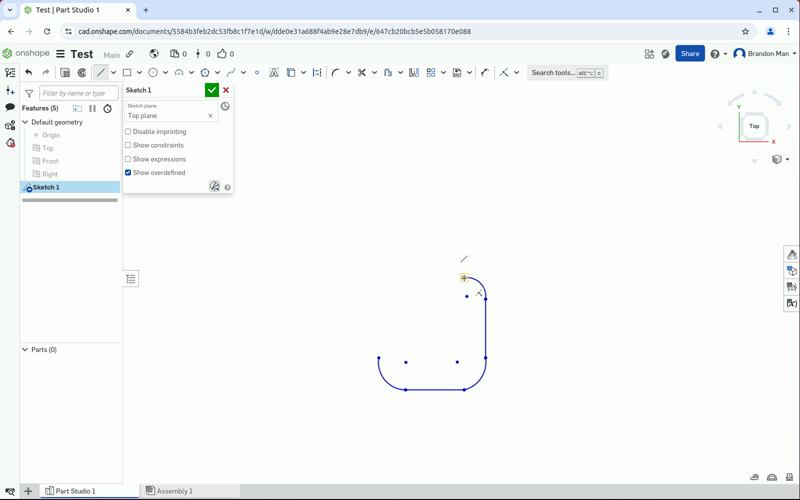
scroll(-6)
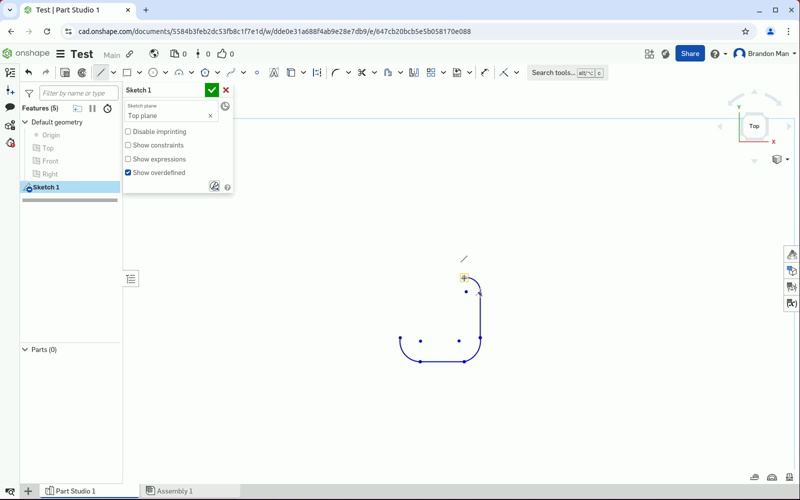
scroll(-6)
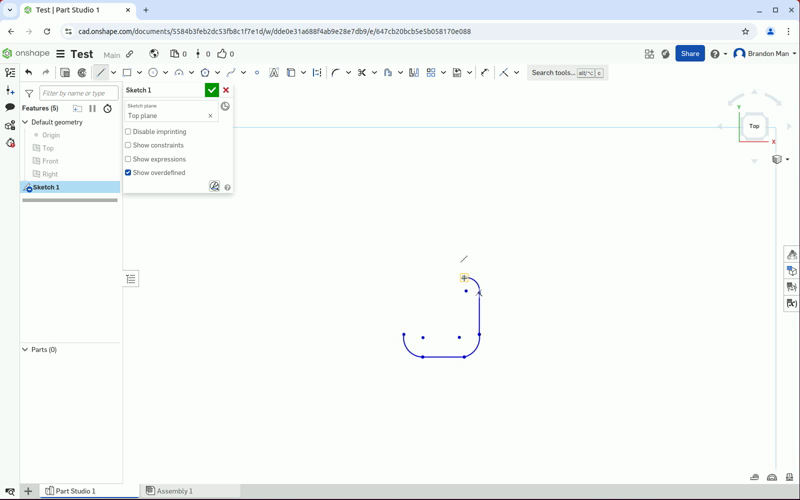
scroll(-6)
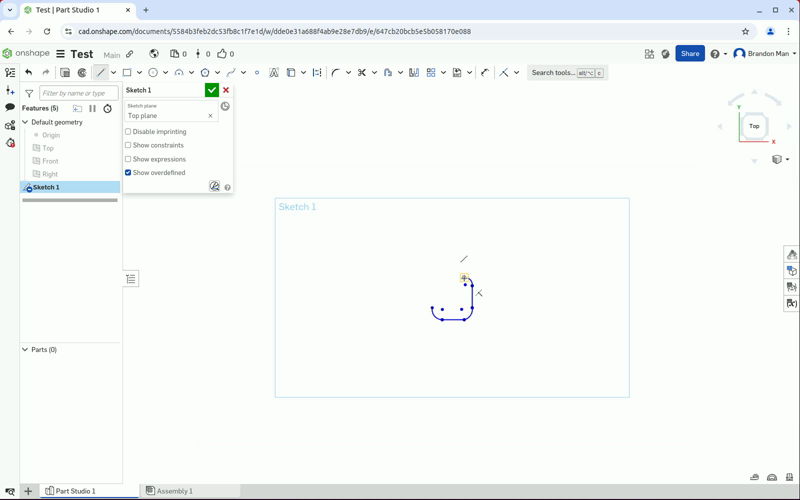
scroll(-6)
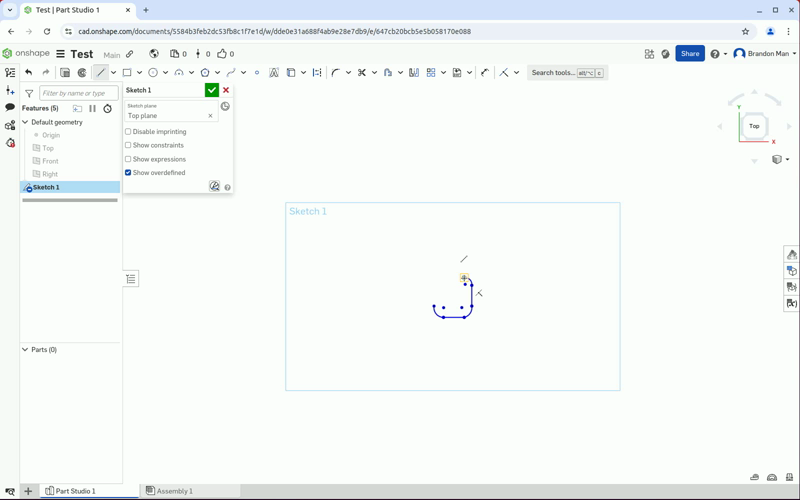
scroll(-6)
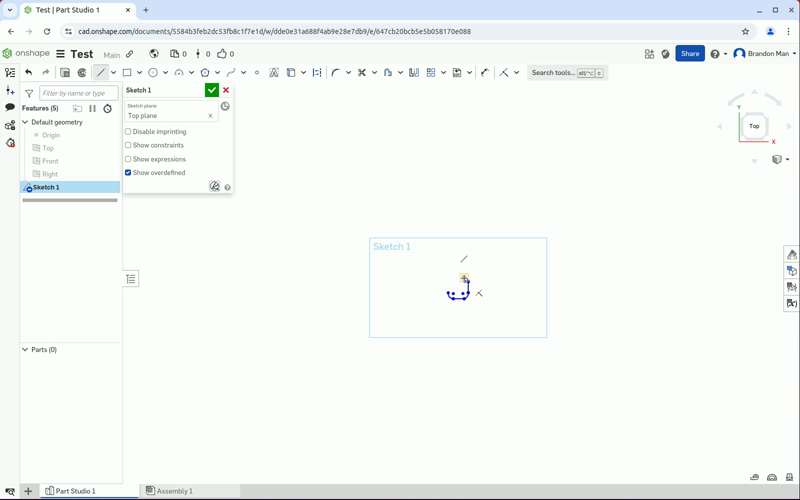
scroll(-6)
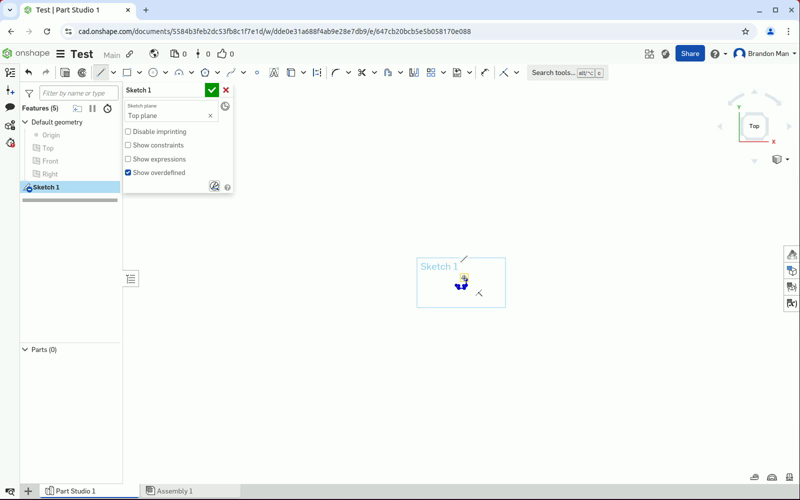
key_down(shift)
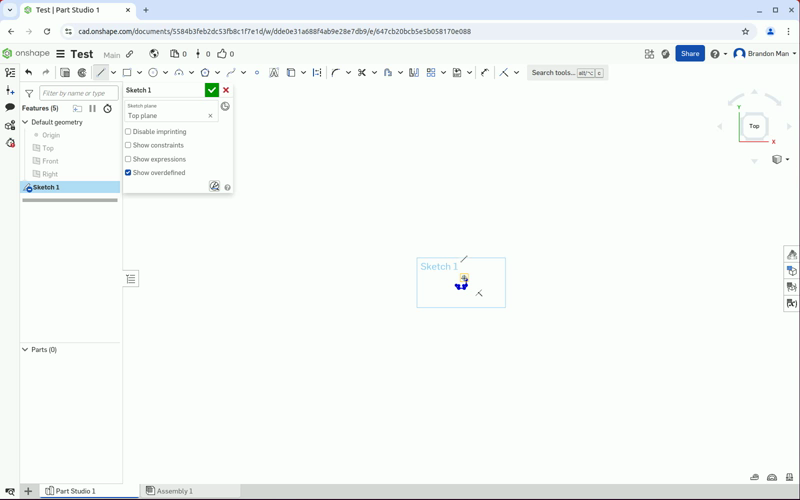
mouse_move(494, 277)
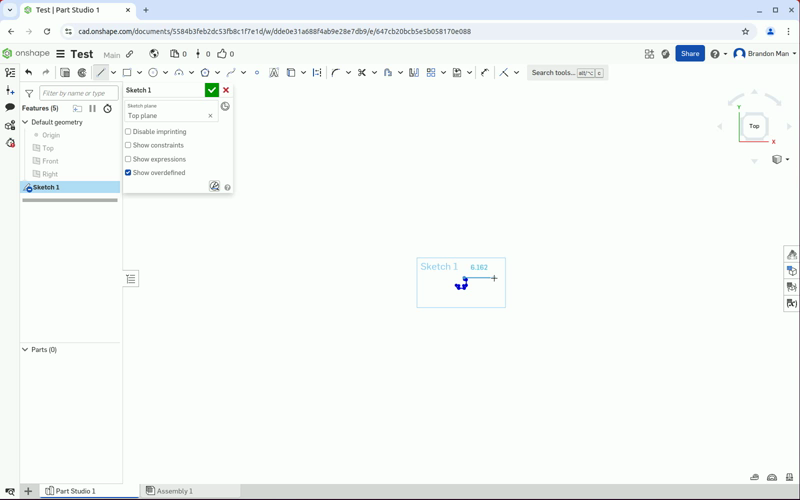
mouse_move(458, 277)
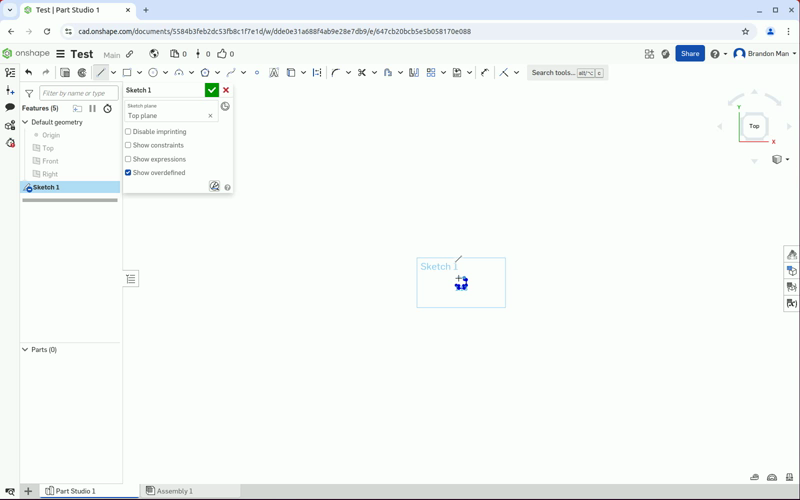
scroll(6)
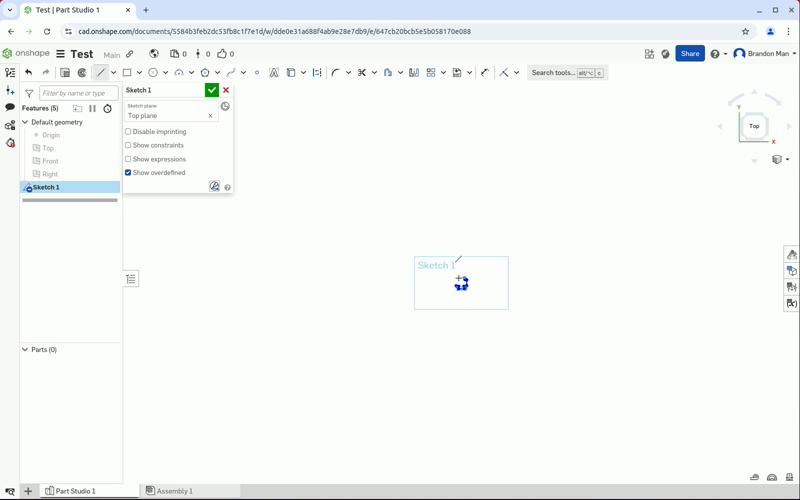
scroll(6)
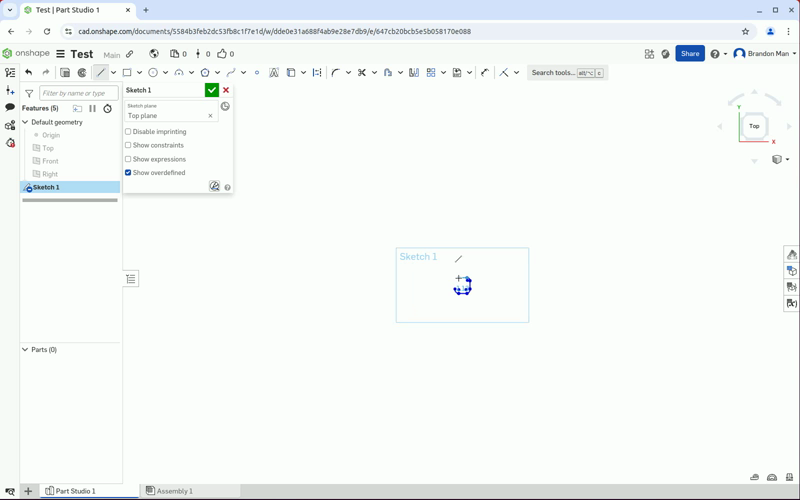
scroll(6)
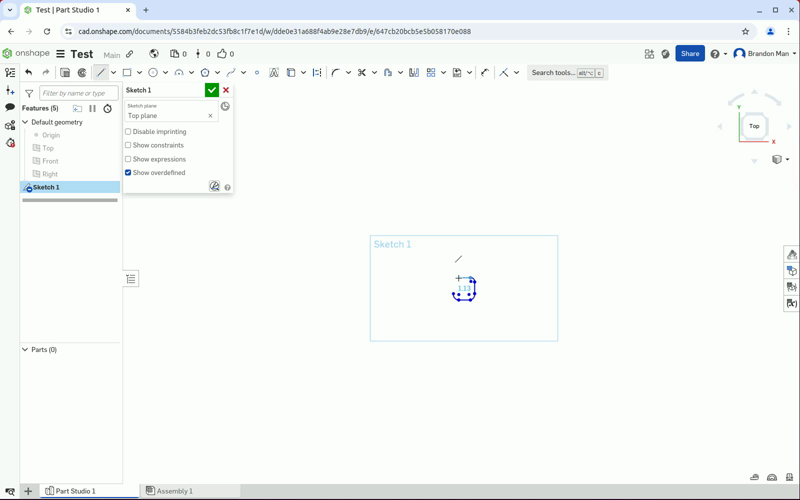
scroll(6)
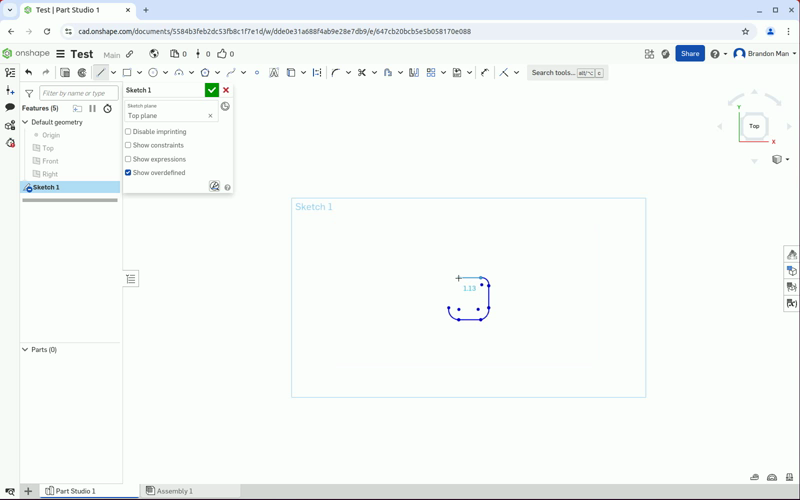
scroll(6)
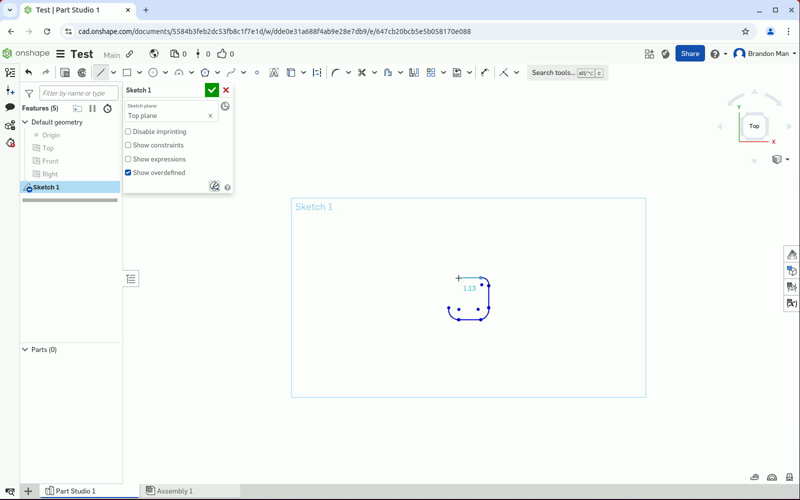
scroll(6)
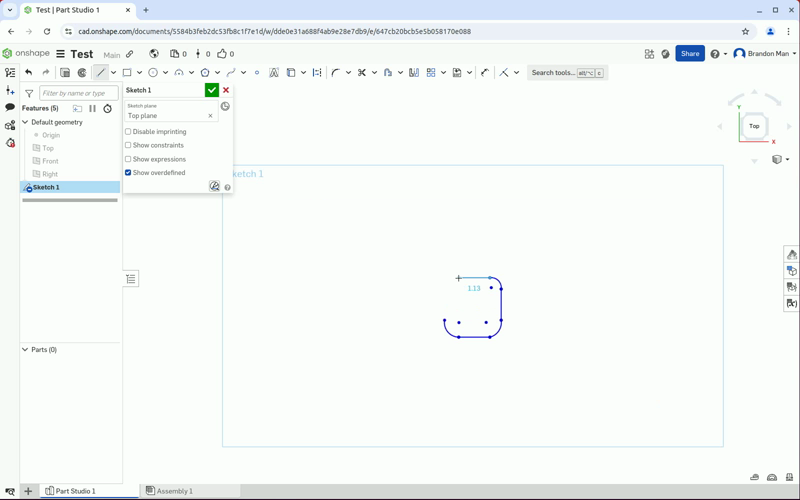
scroll(6)
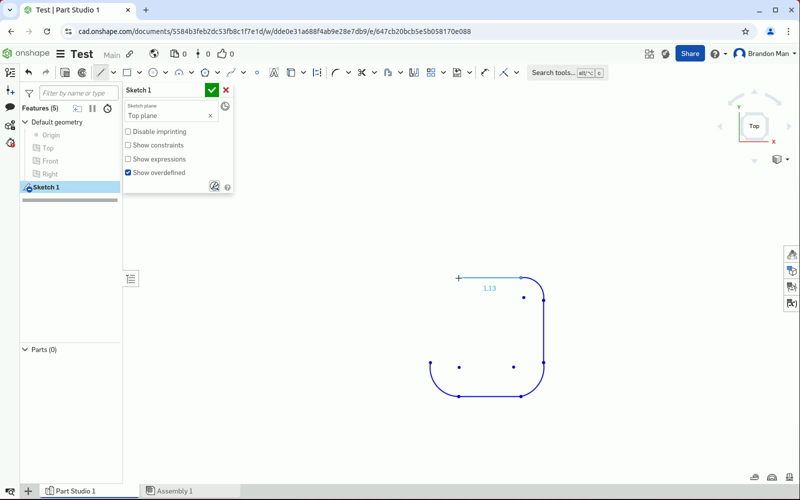
click(458, 277)
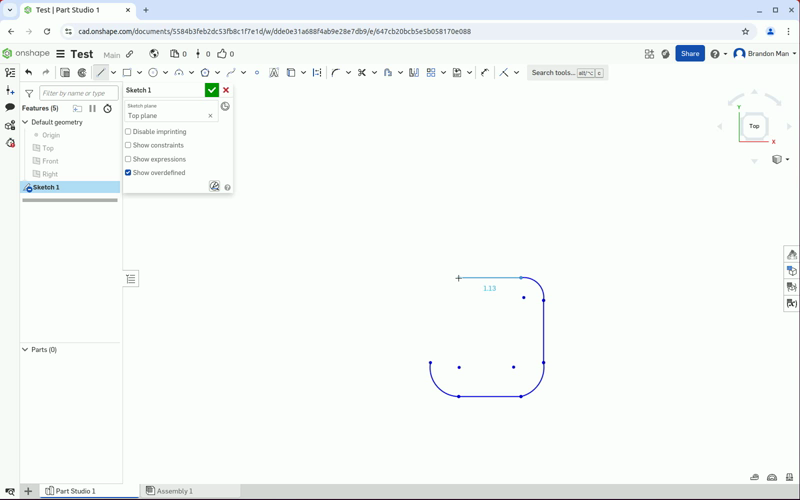
scroll(-6)
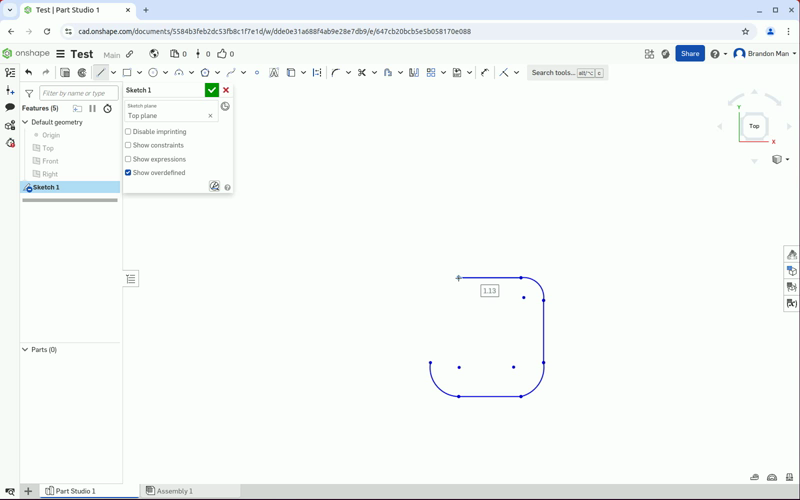
scroll(-6)
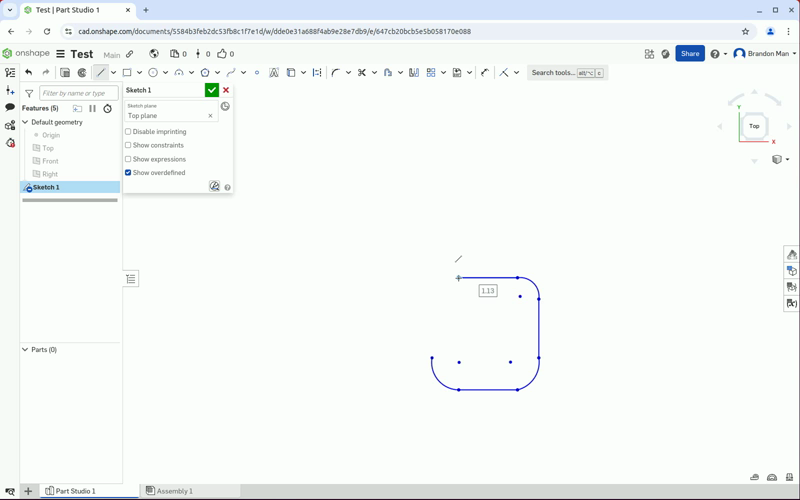
scroll(-6)
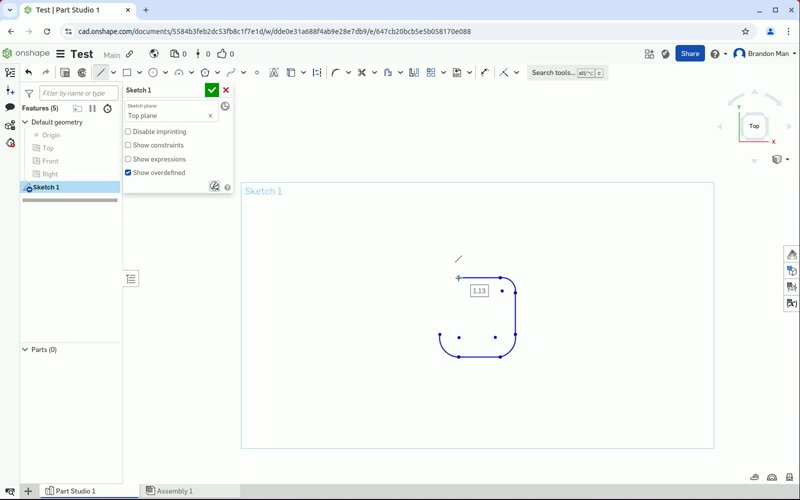
scroll(-6)
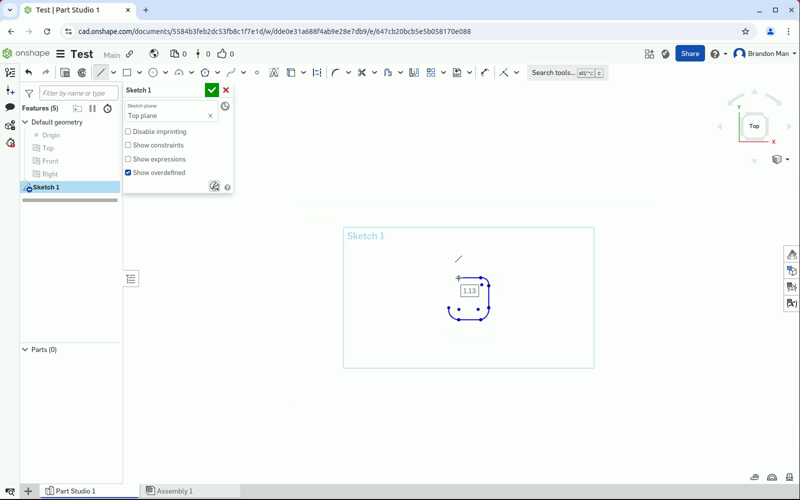
scroll(-6)
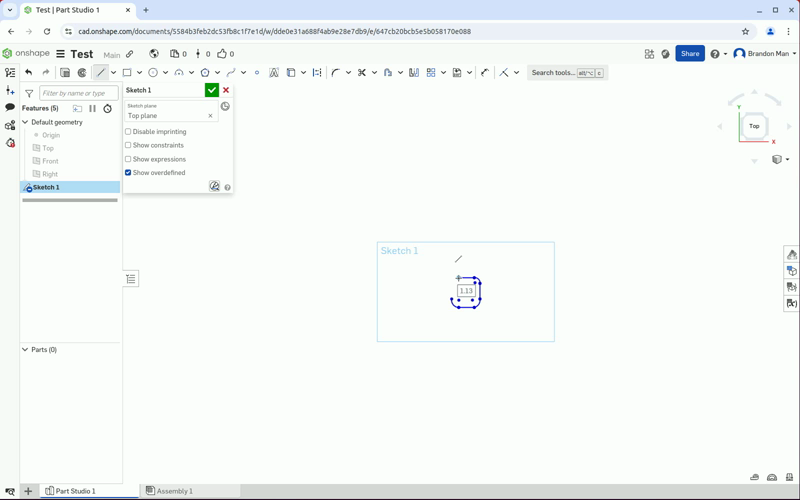
scroll(-6)
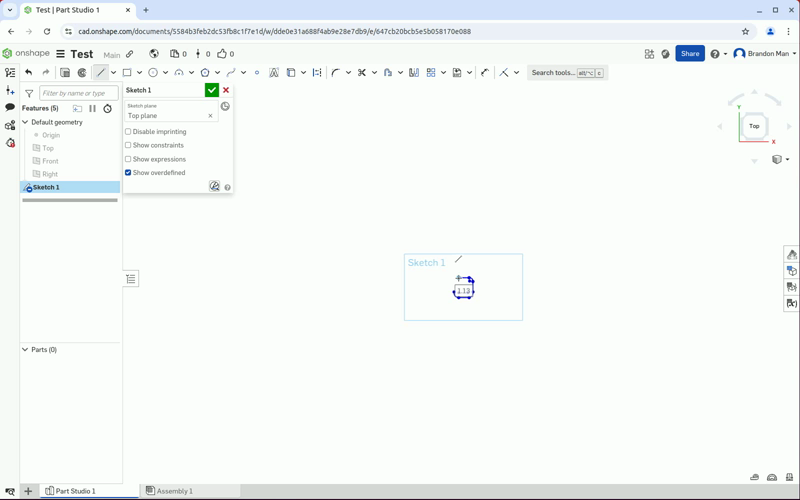
scroll(-6)
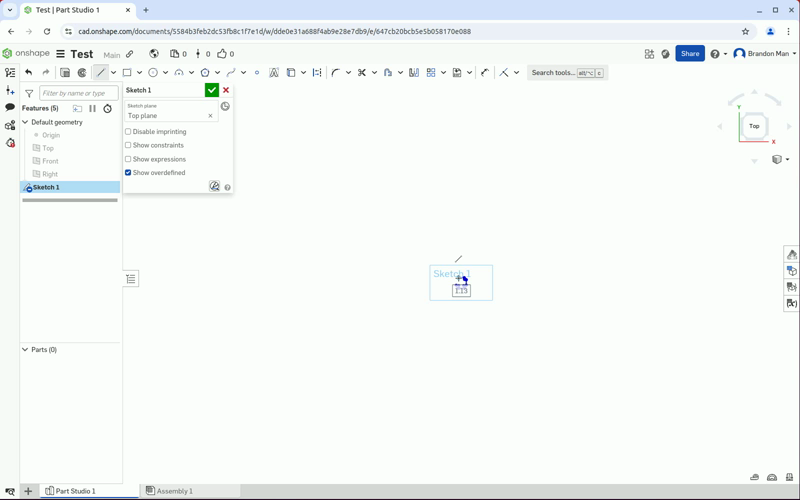
key_up(shift)
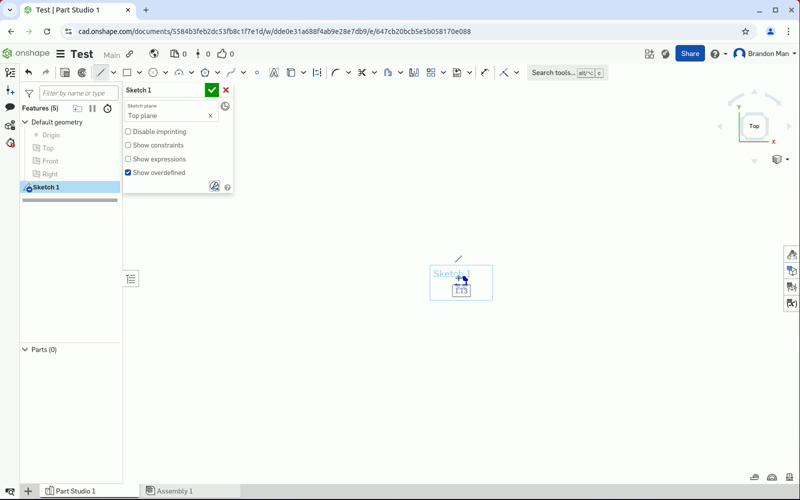
key(esc)
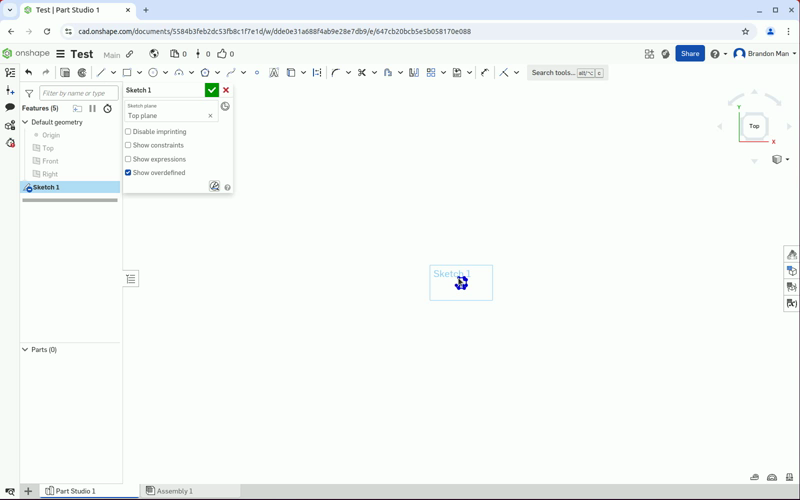
key(a)
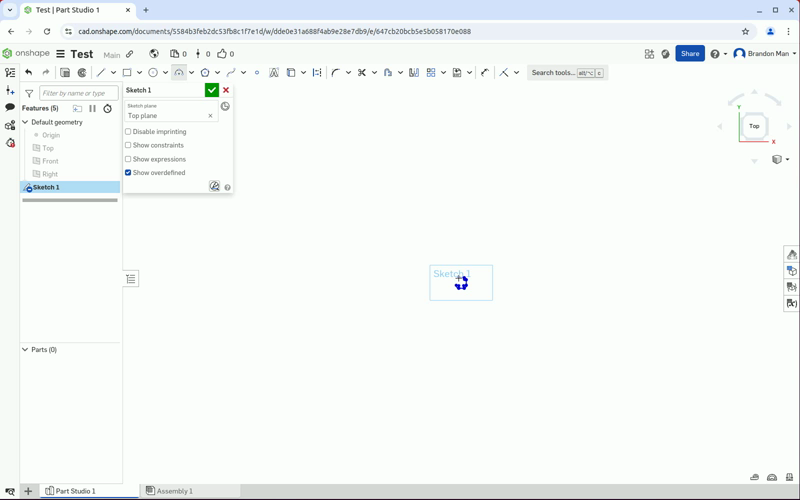
mouse_move(458, 277)
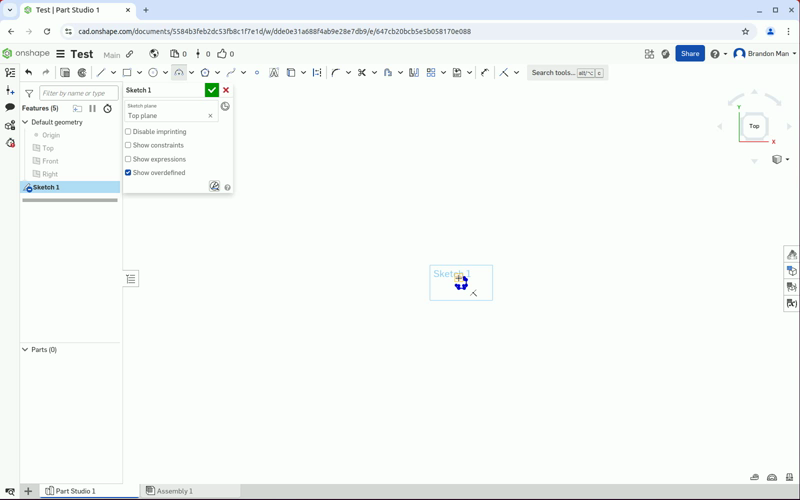
click(458, 277)
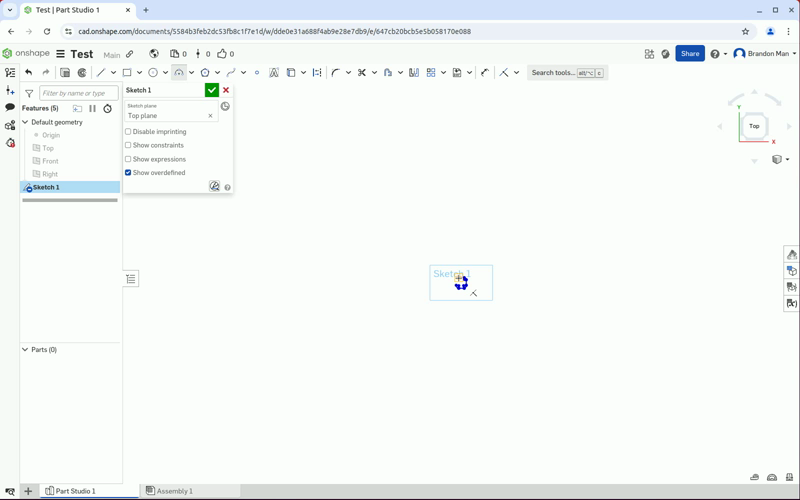
key_down(shift)
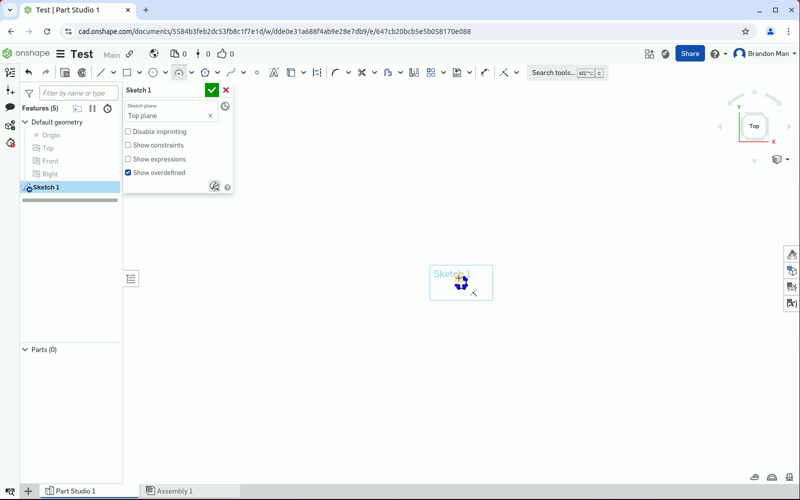
mouse_move(456, 279)
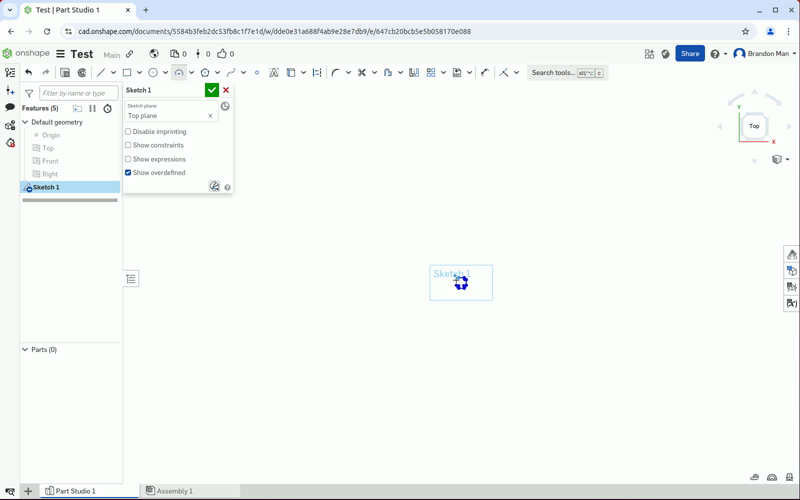
scroll(6)
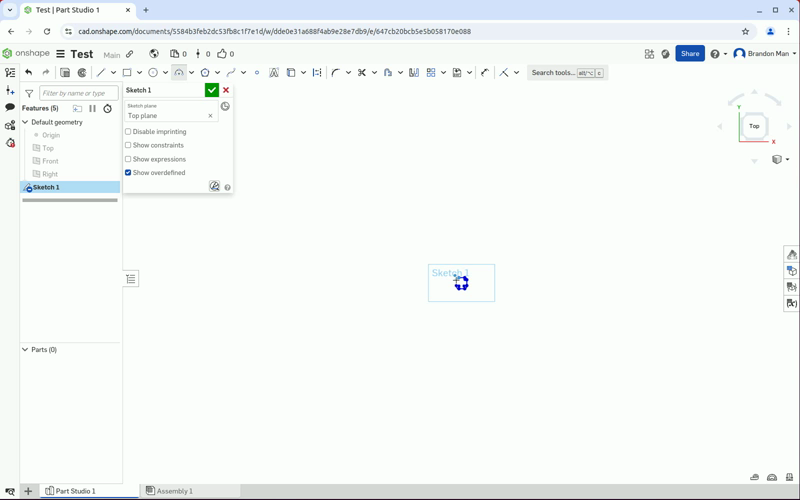
scroll(6)
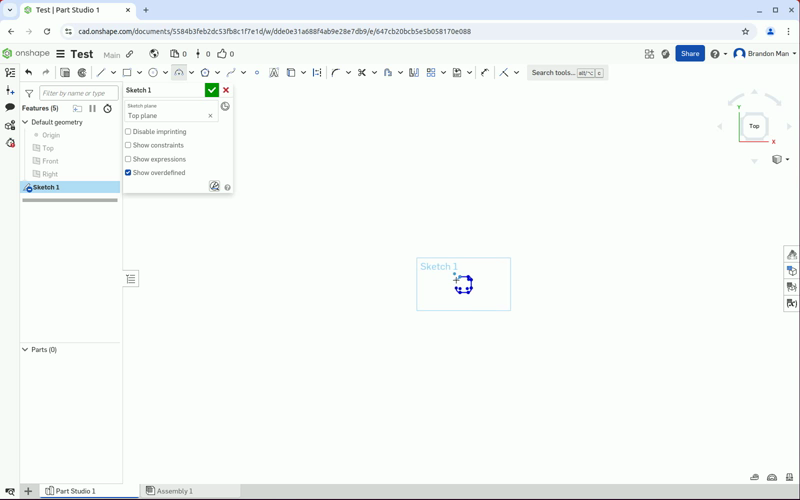
scroll(6)
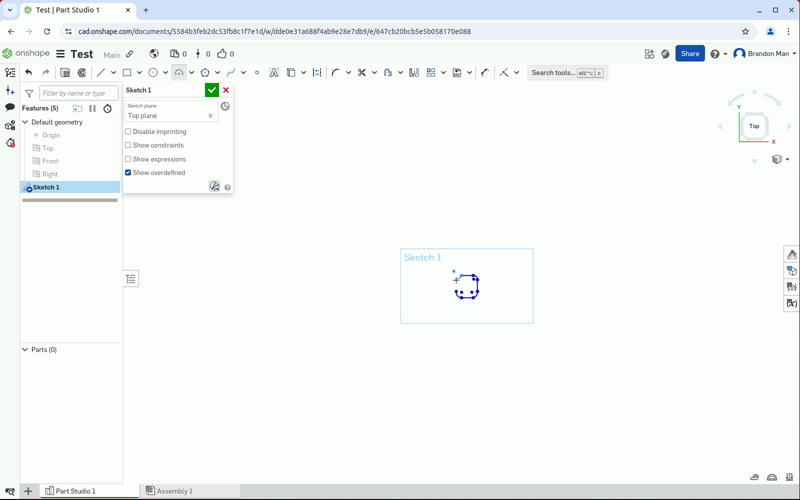
scroll(6)
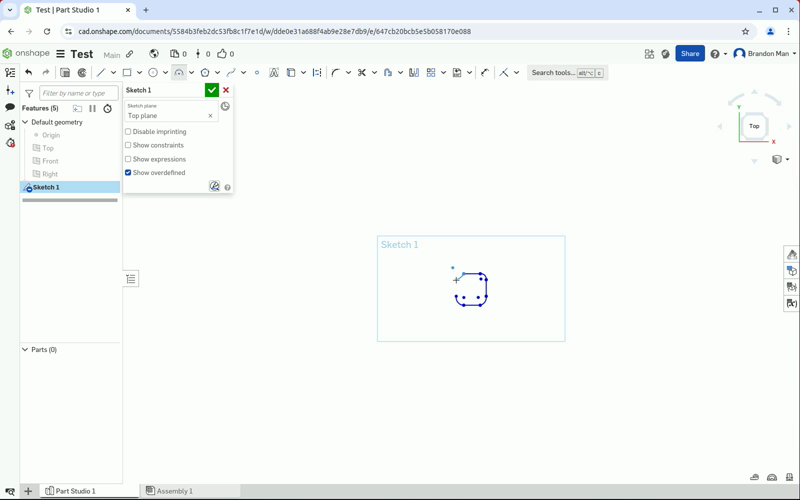
scroll(6)
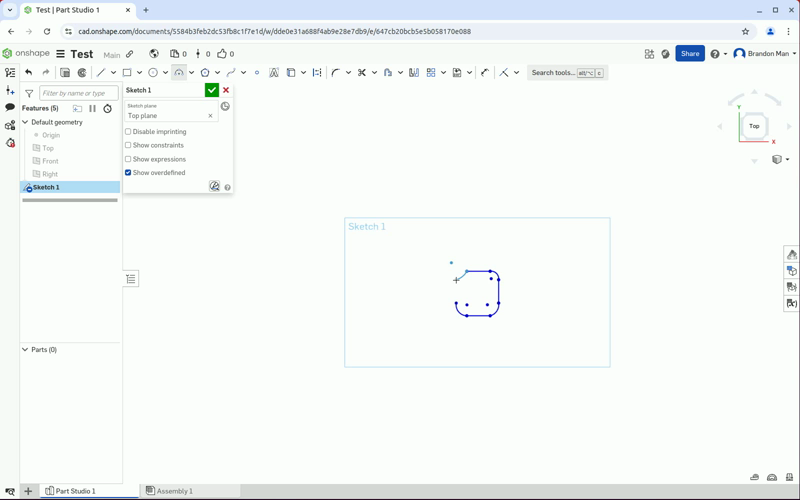
scroll(6)
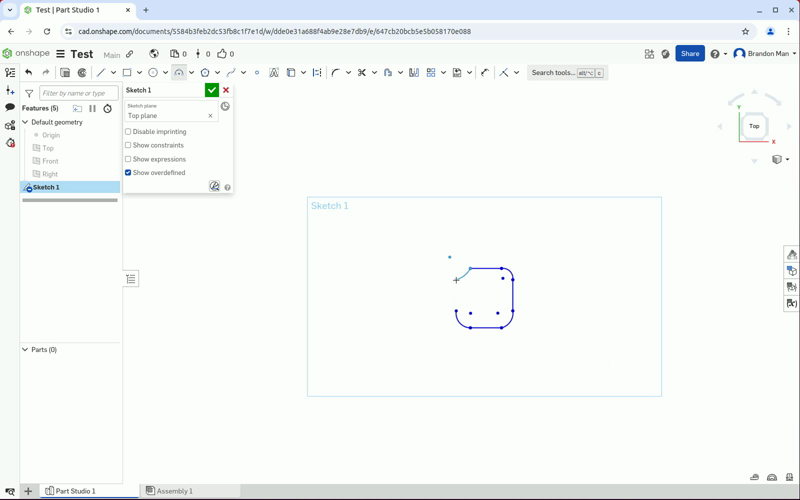
scroll(6)
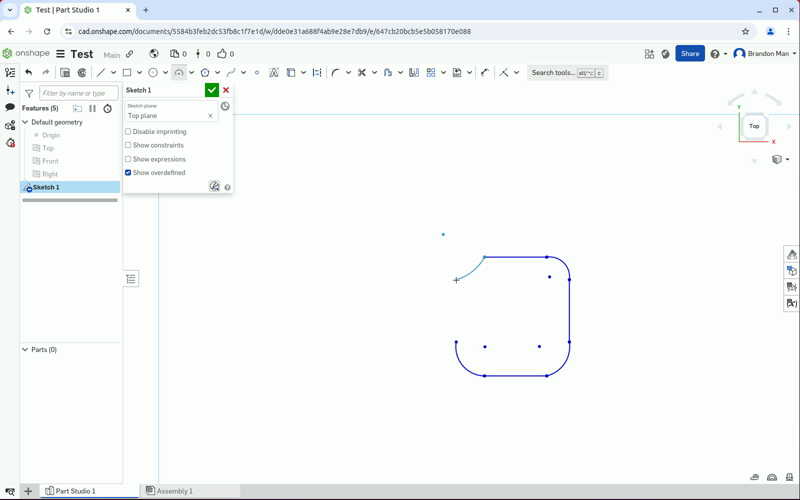
click(456, 279)
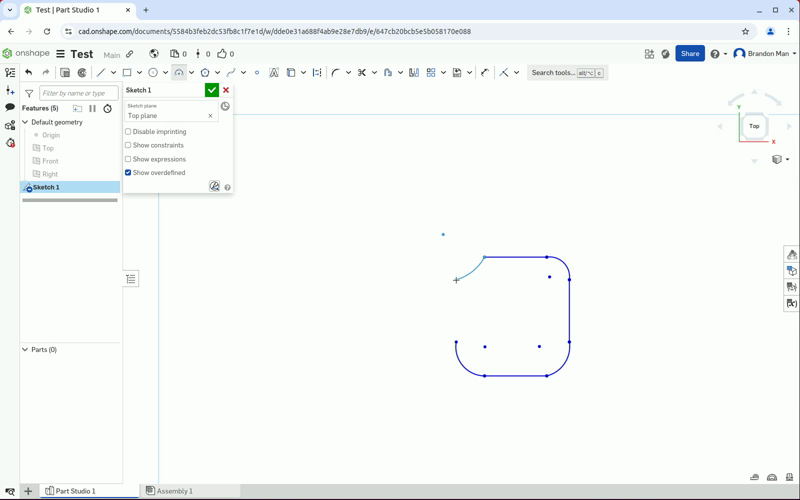
scroll(-6)
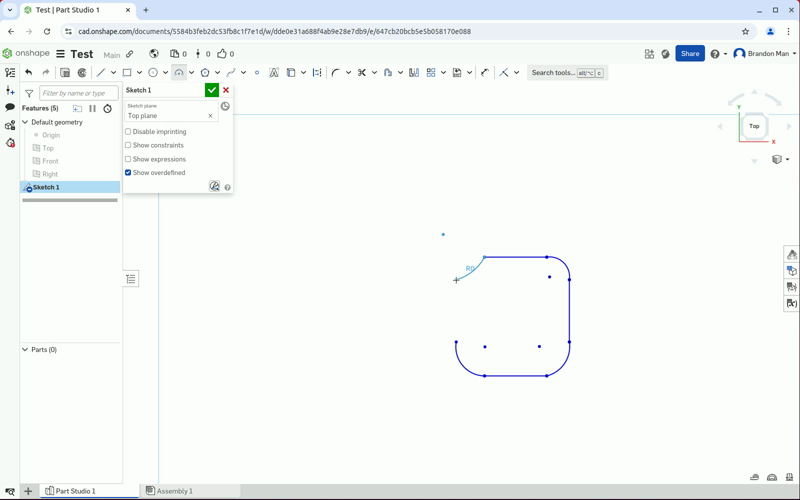
scroll(-6)
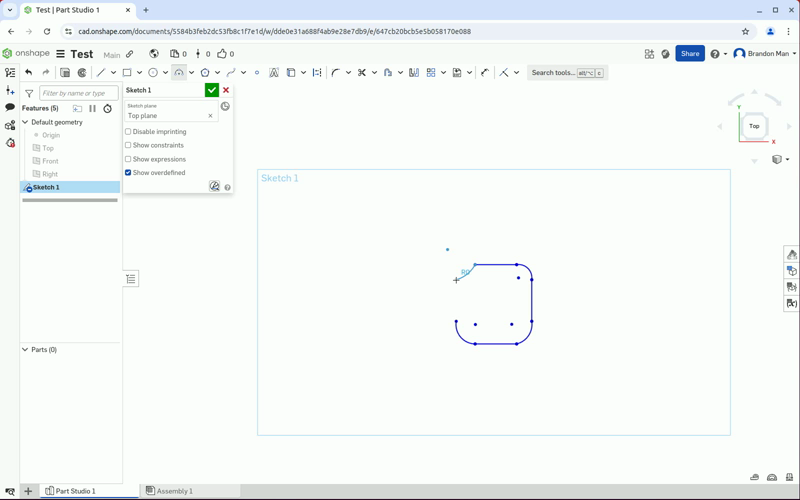
scroll(-6)
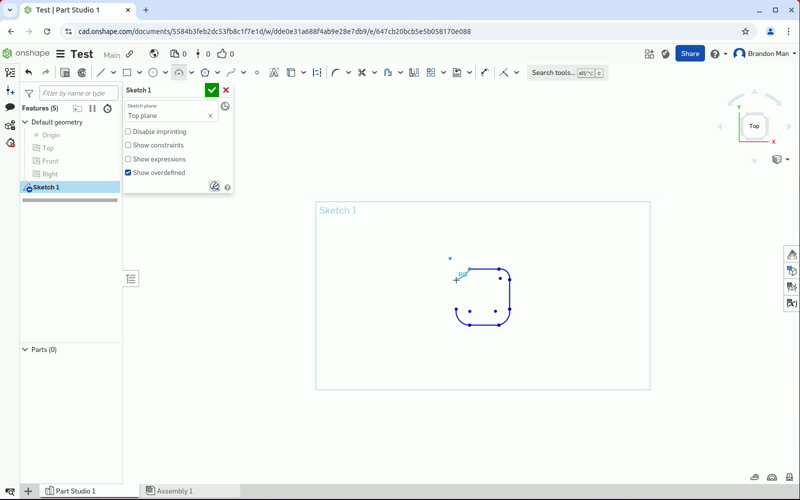
scroll(-6)
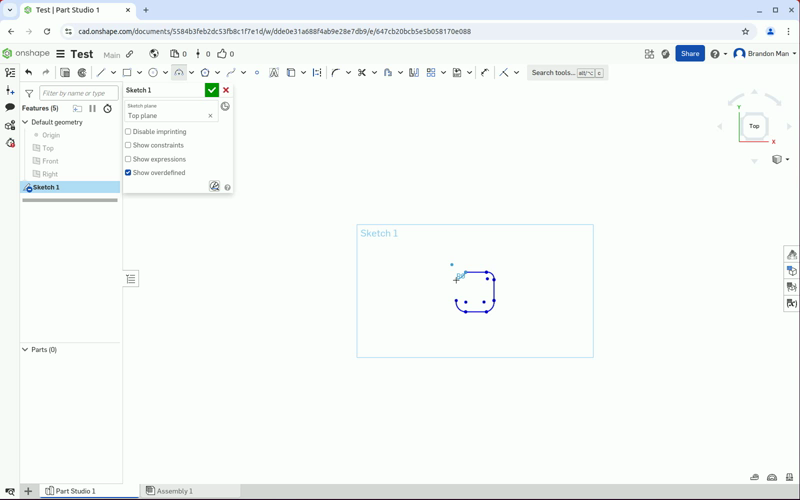
scroll(-6)
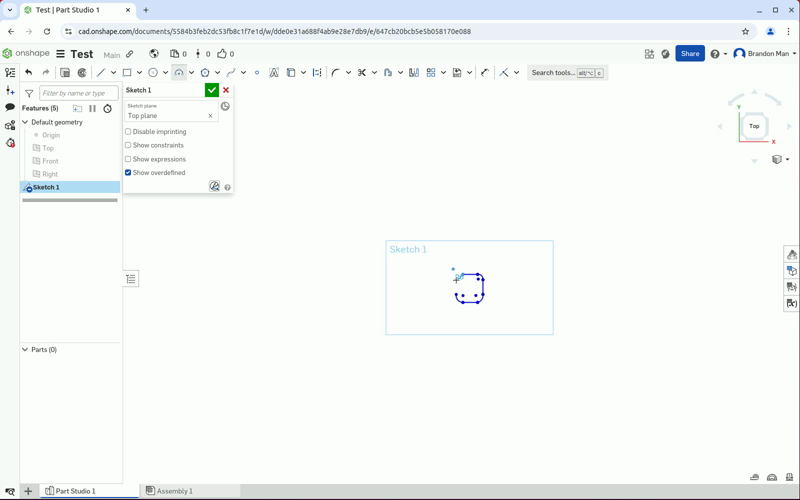
scroll(-6)
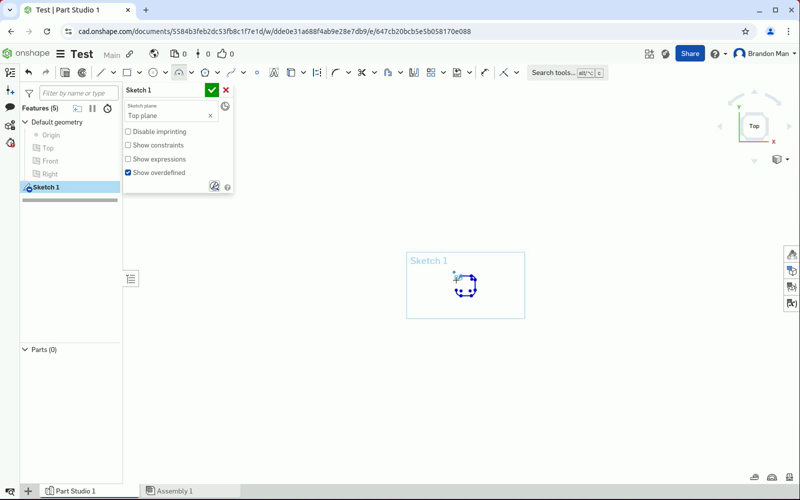
scroll(-6)
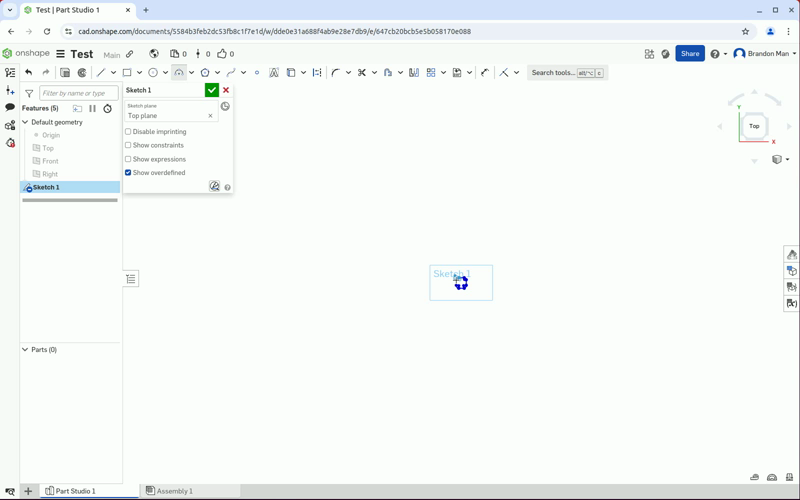
mouse_move(456, 278)
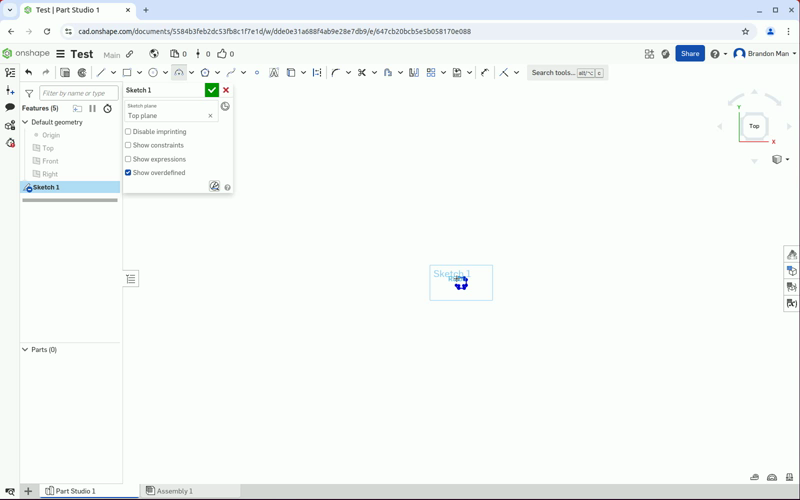
scroll(6)
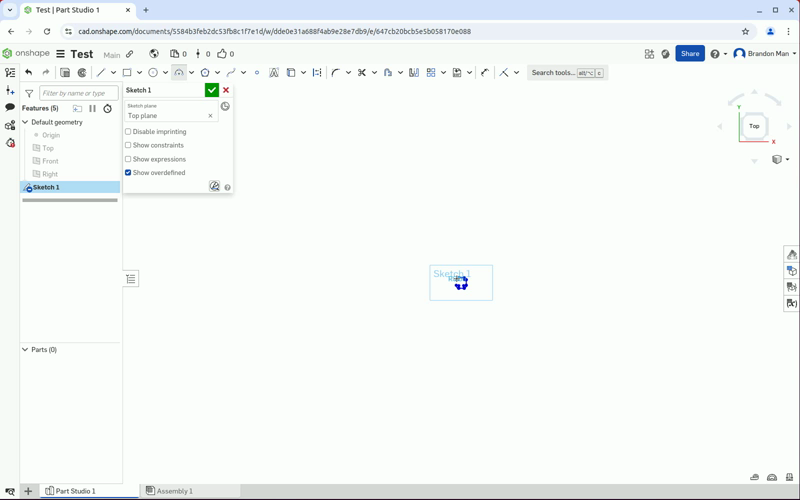
scroll(6)
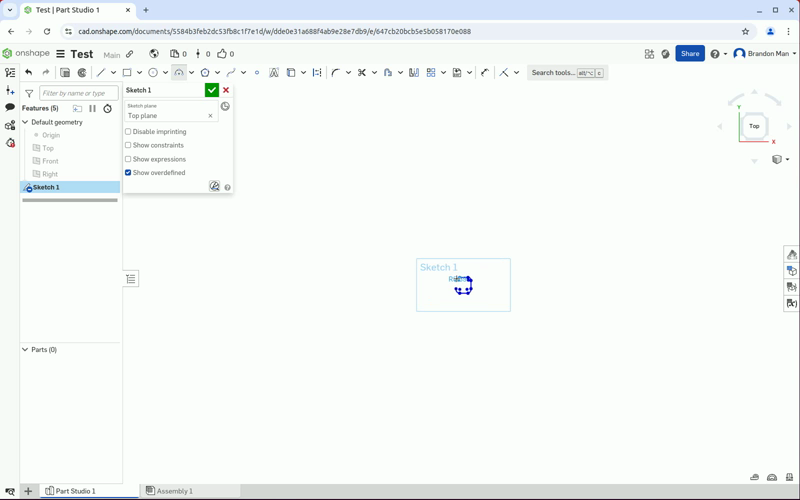
scroll(6)
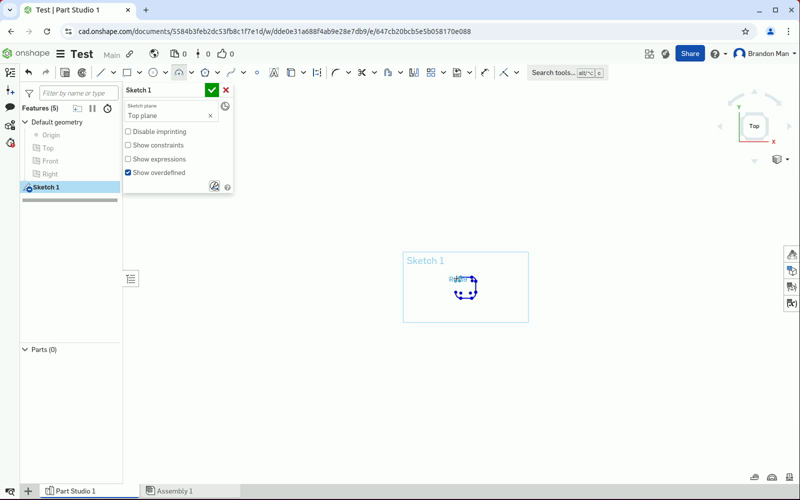
scroll(6)
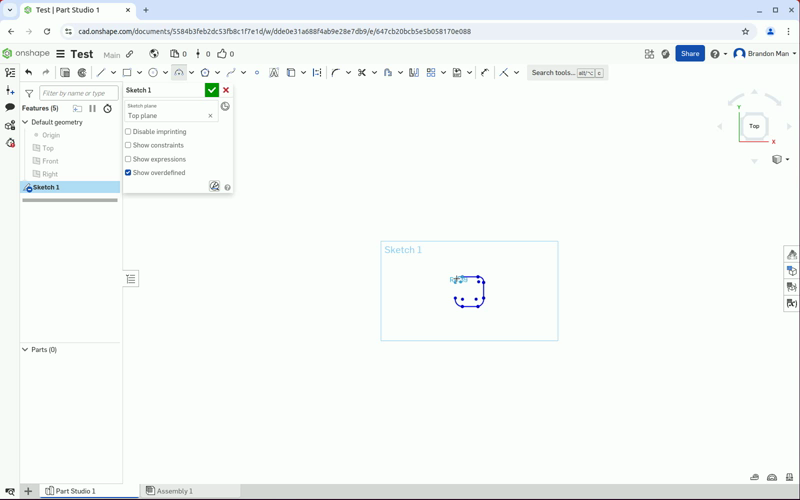
scroll(6)
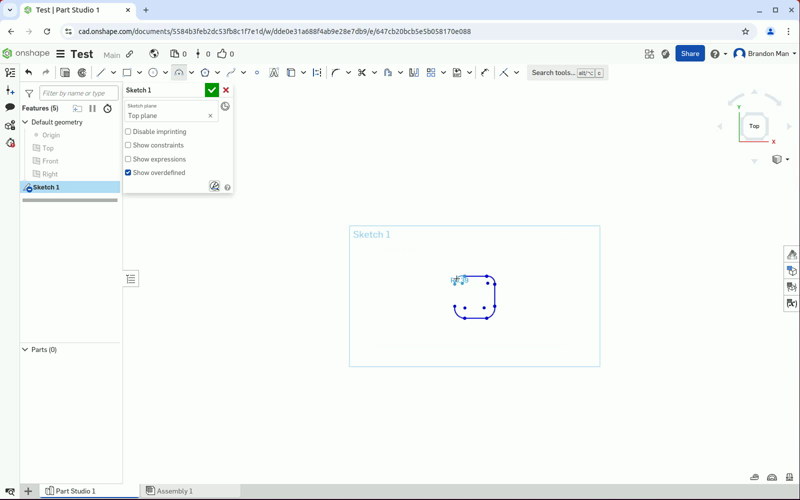
scroll(6)
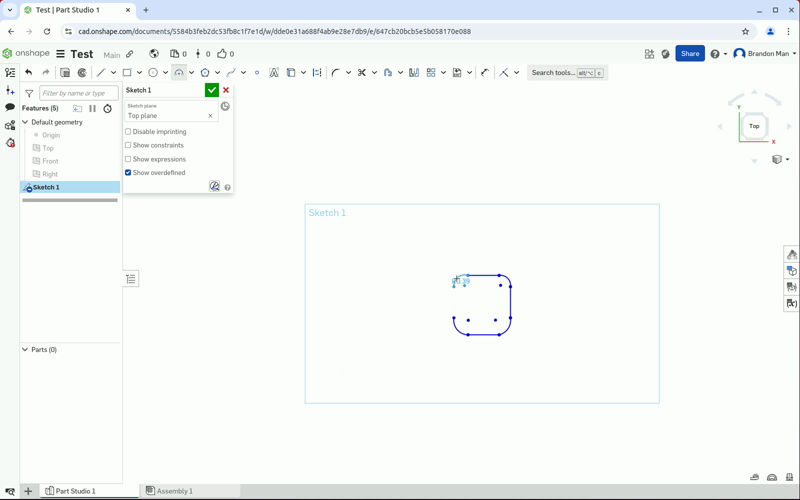
scroll(6)
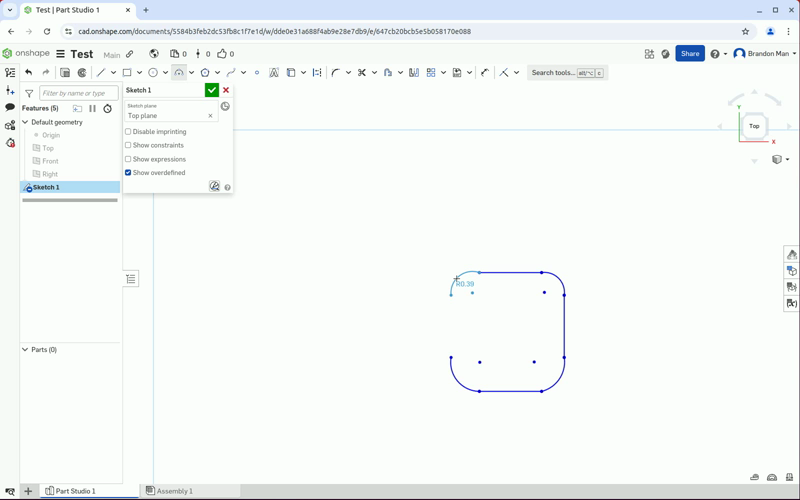
click(456, 278)
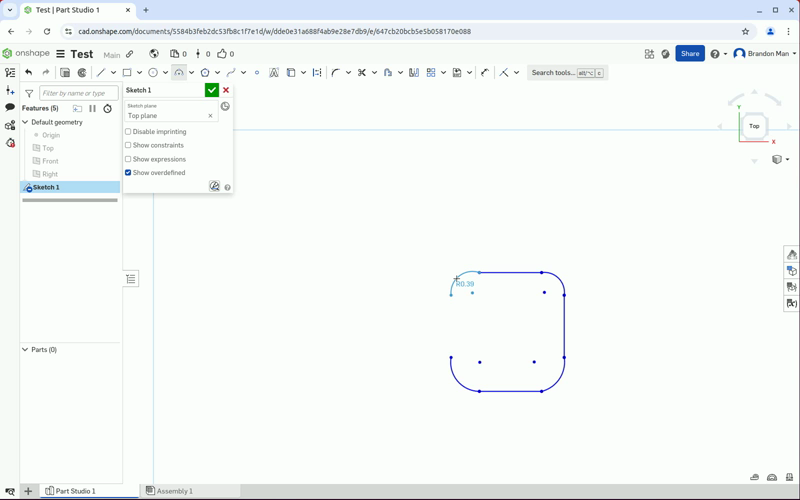
scroll(-6)
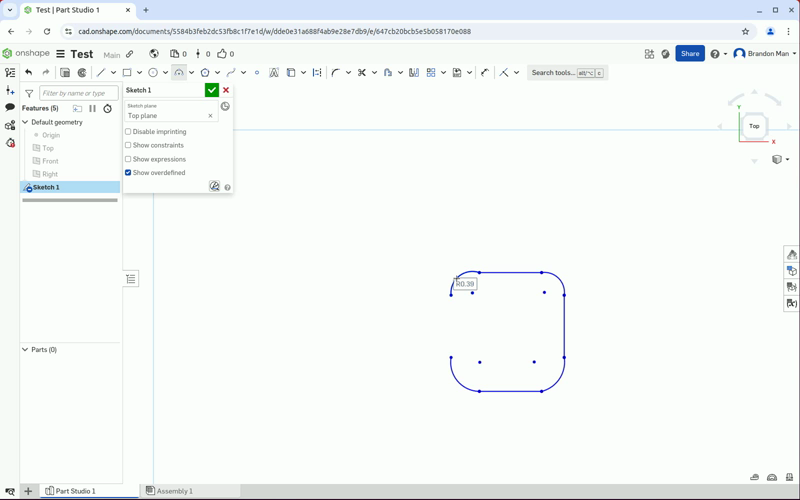
scroll(-6)
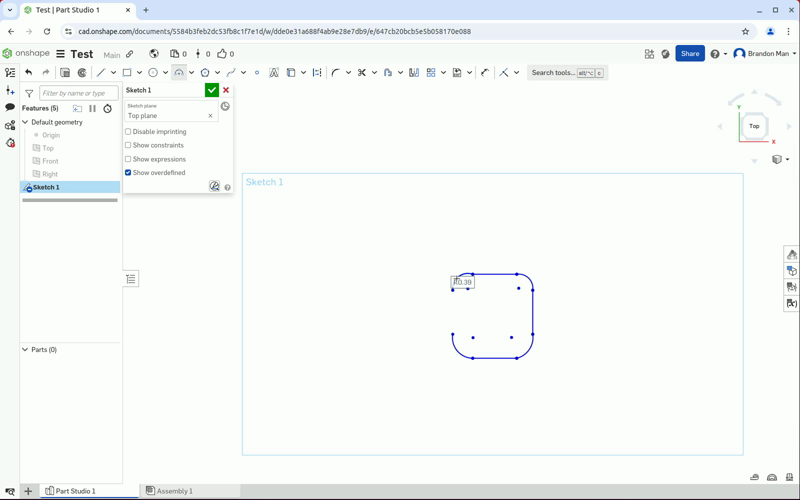
scroll(-6)
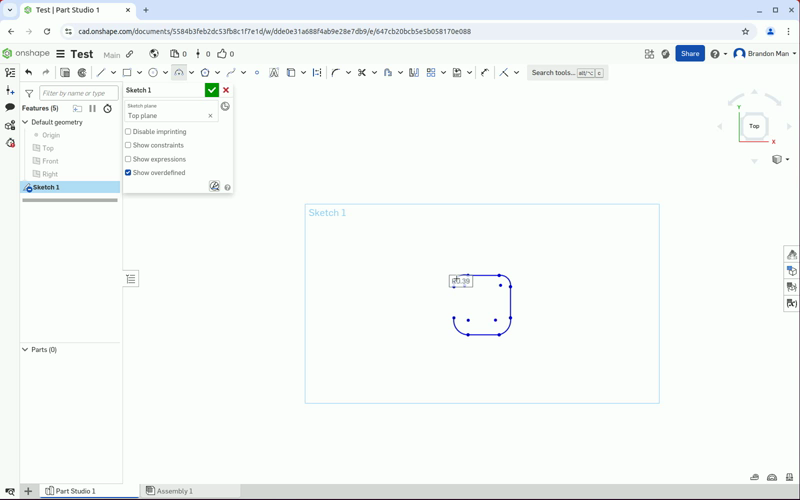
scroll(-6)
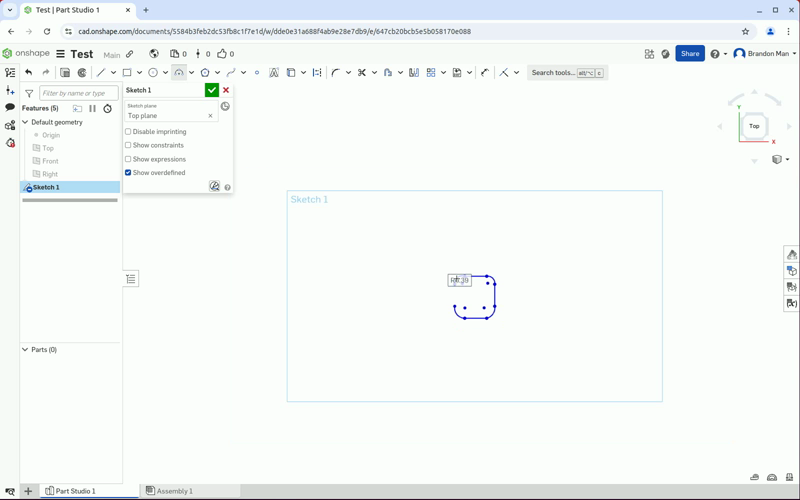
scroll(-6)
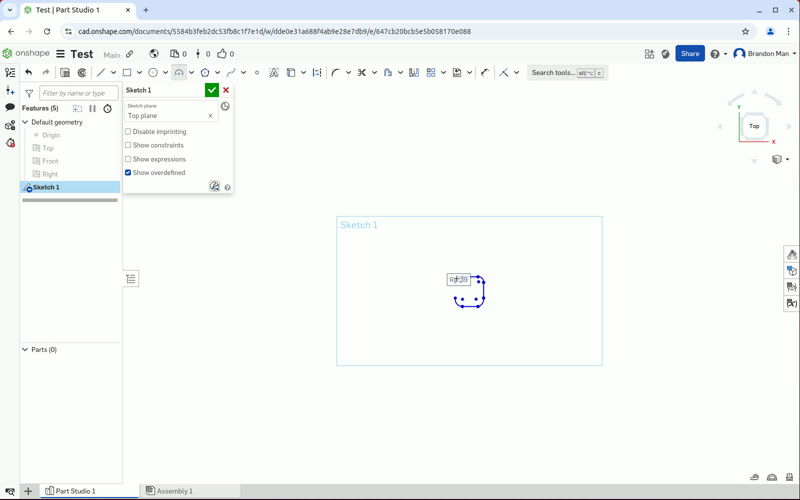
scroll(-6)
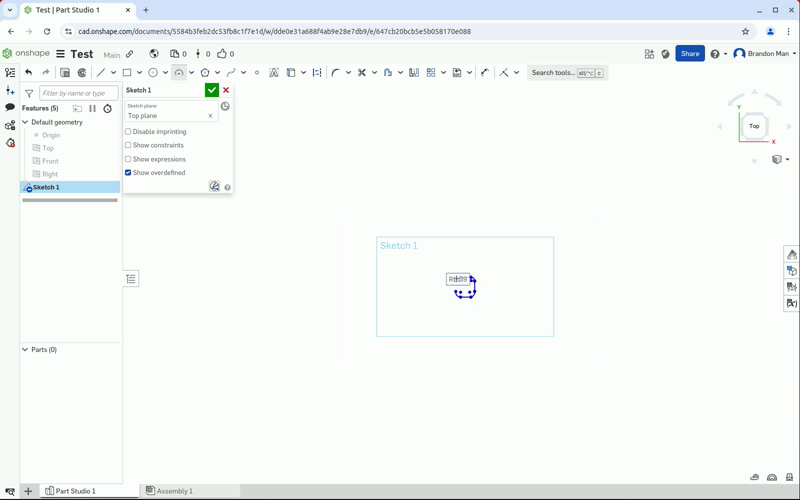
scroll(-6)
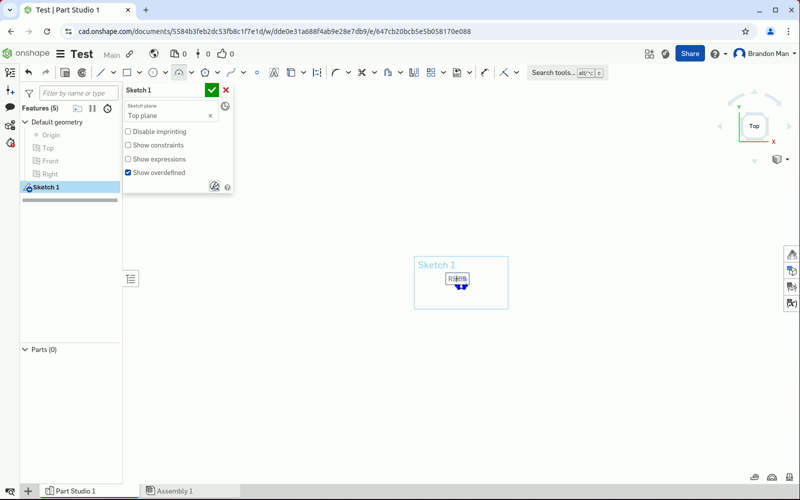
key_up(shift)
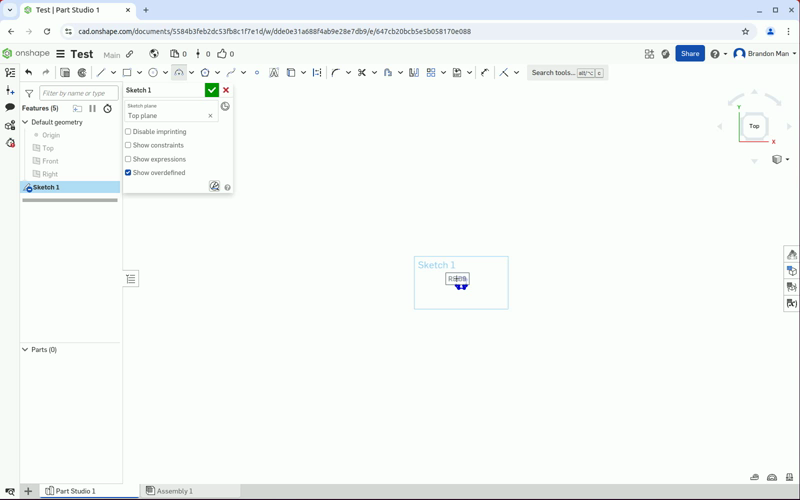
key(esc)
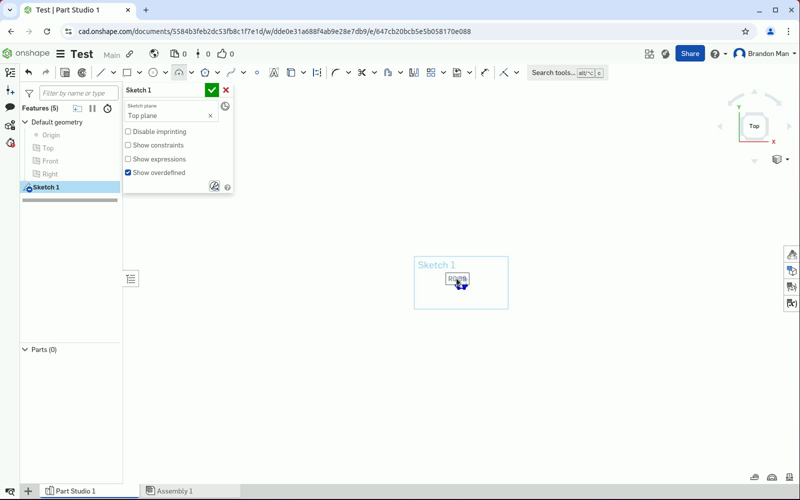
key(l)
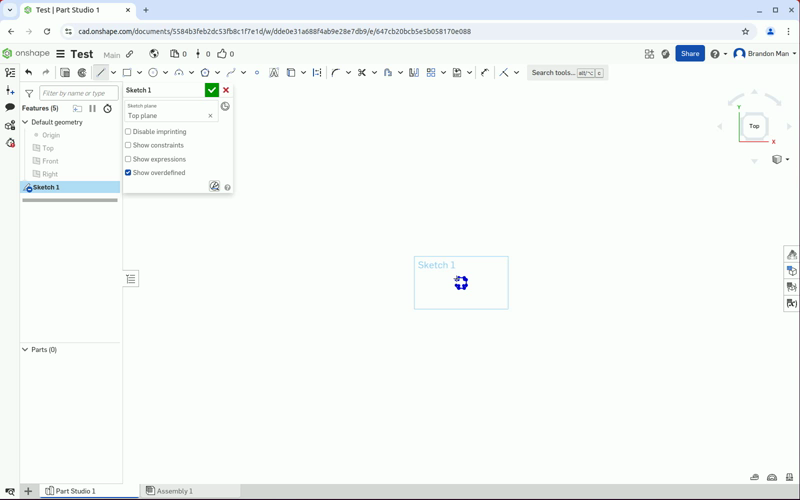
mouse_move(456, 279)
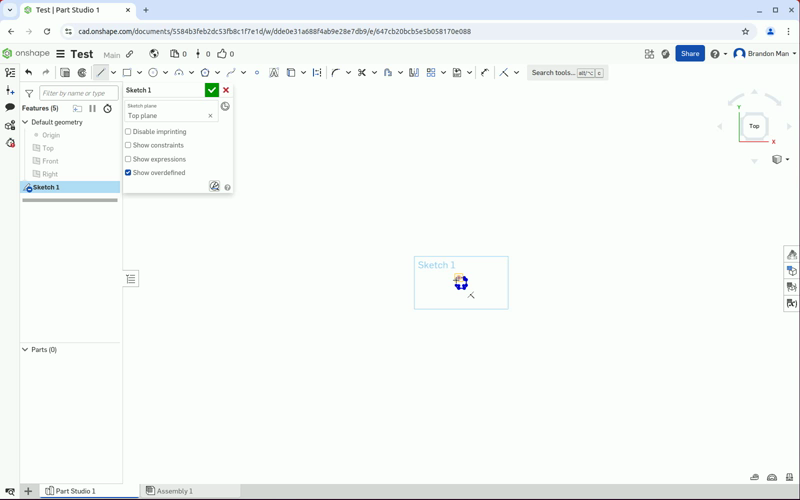
scroll(6)
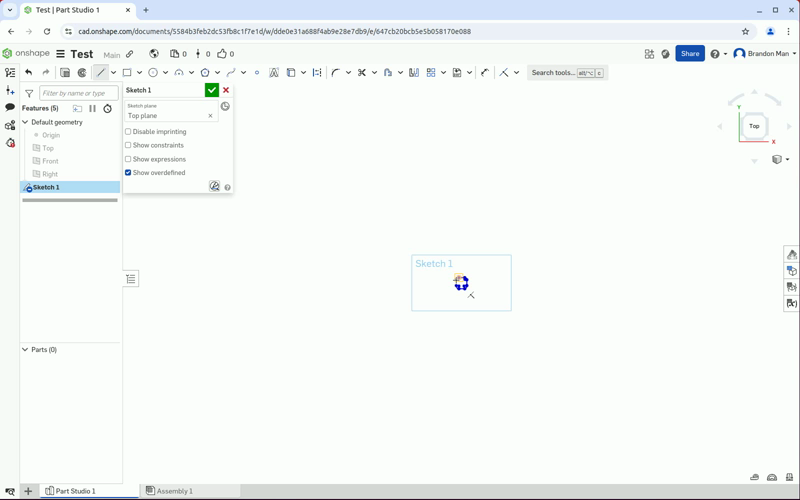
scroll(6)
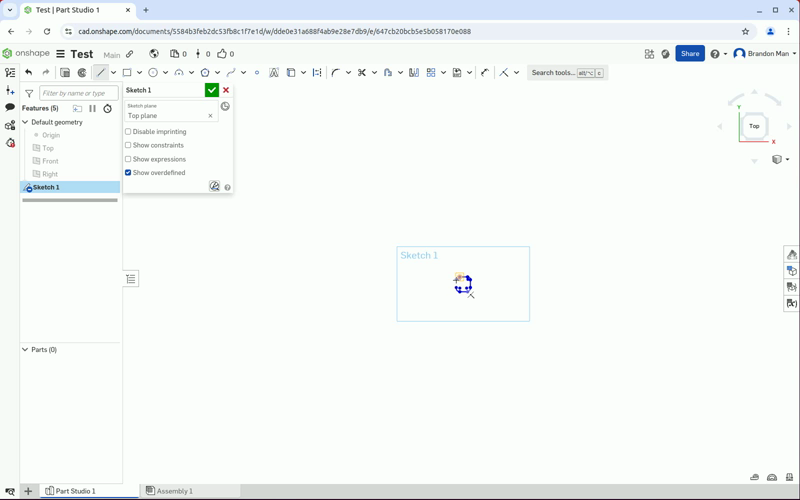
scroll(6)
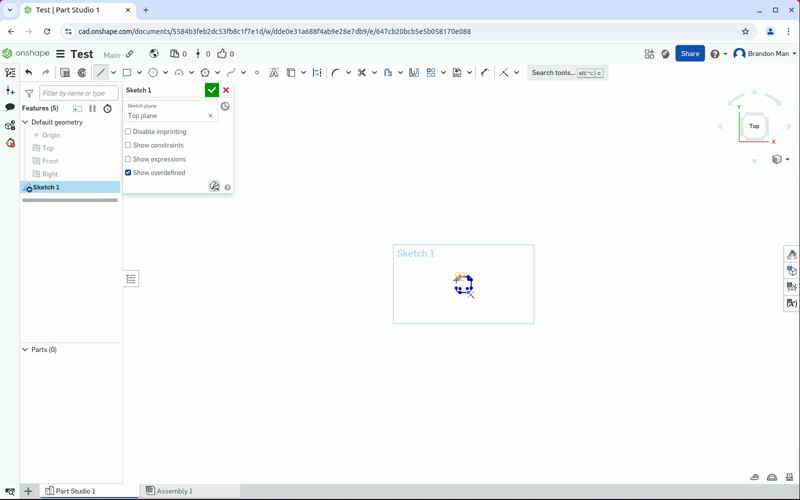
scroll(6)
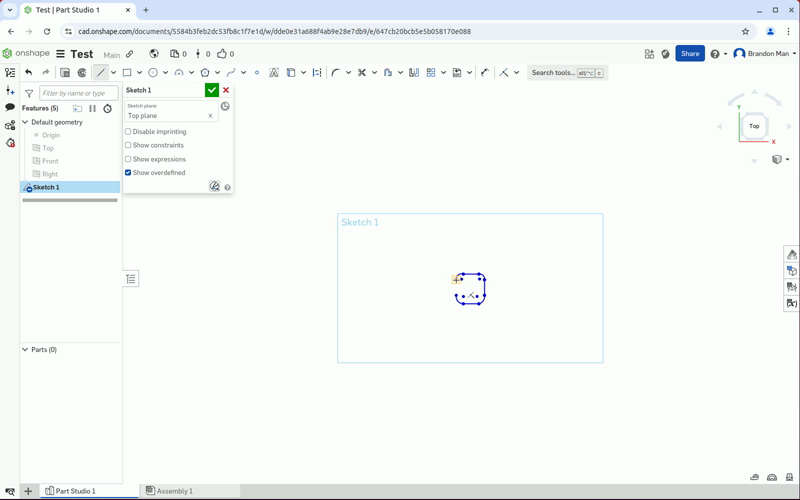
scroll(6)
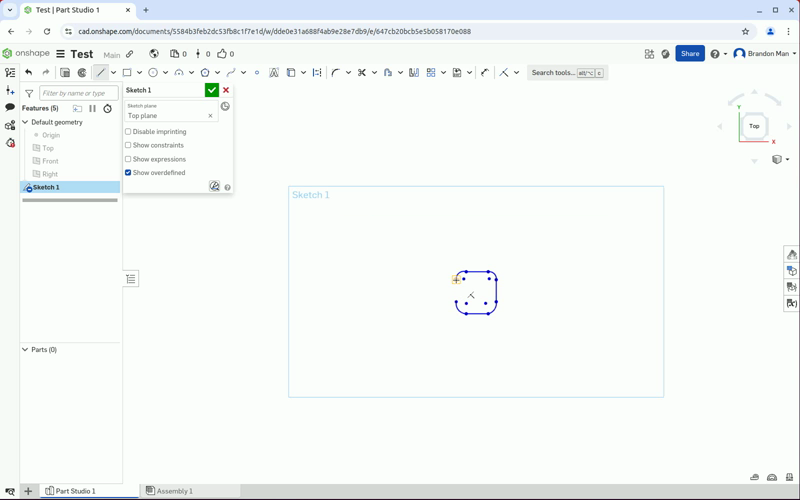
scroll(6)
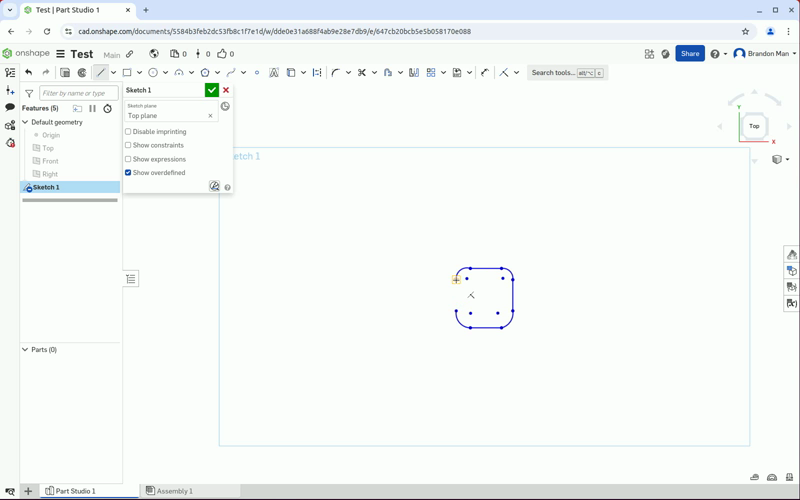
scroll(6)
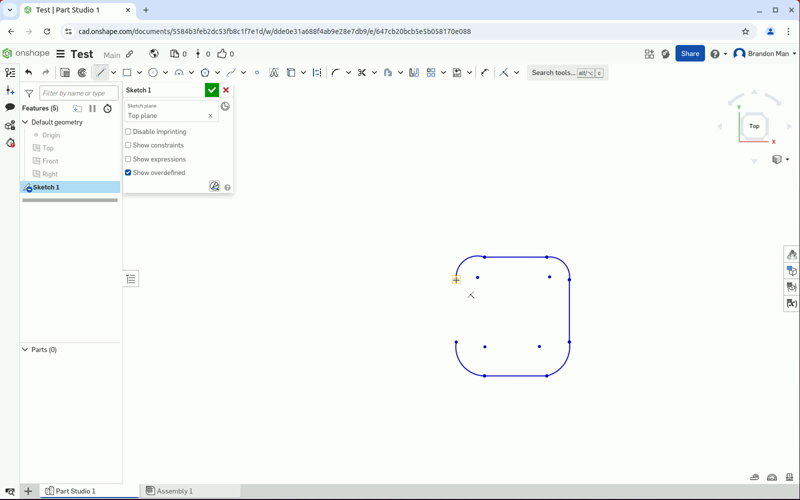
click(456, 279)
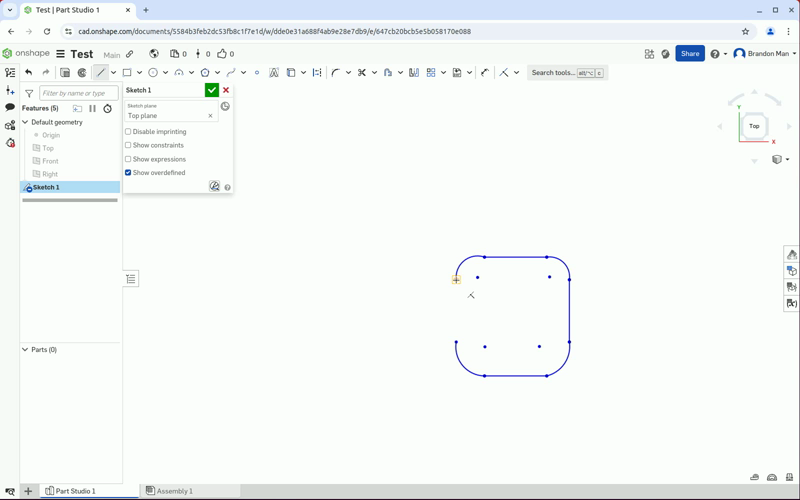
scroll(-6)
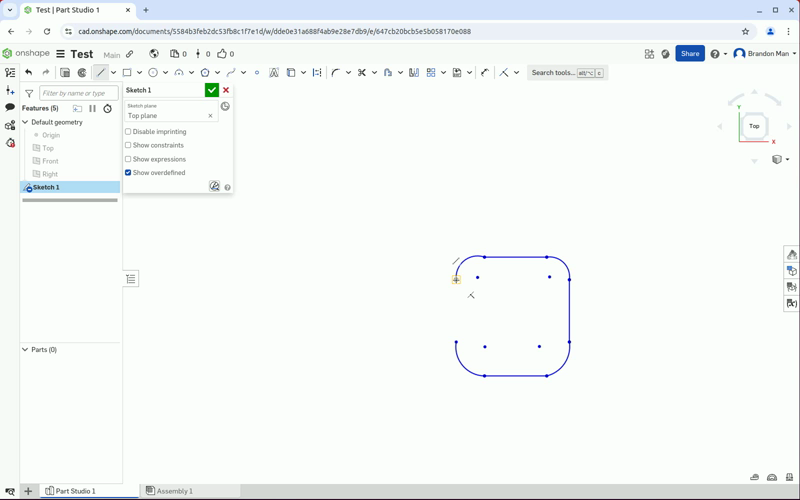
scroll(-6)
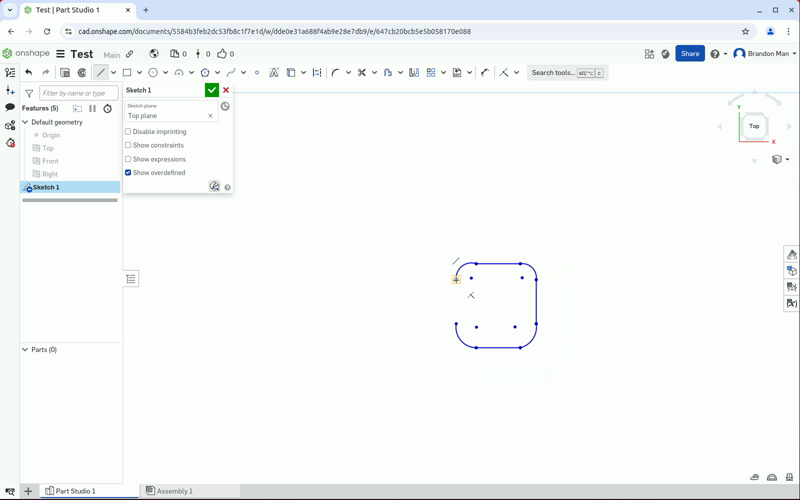
scroll(-6)
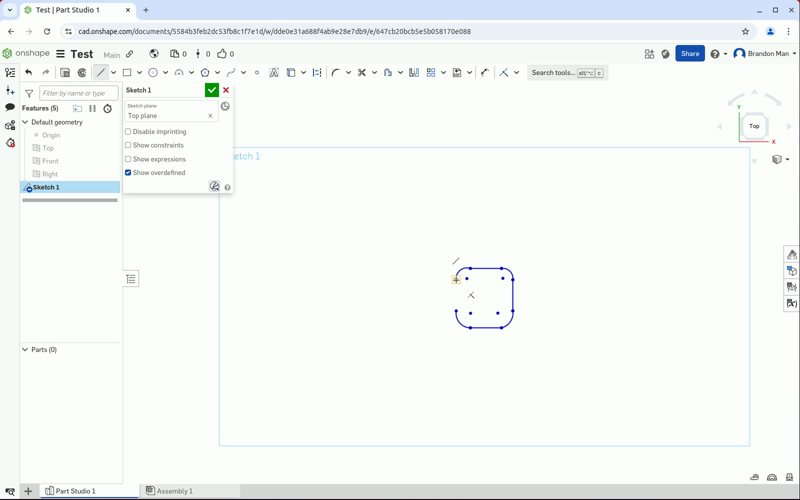
scroll(-6)
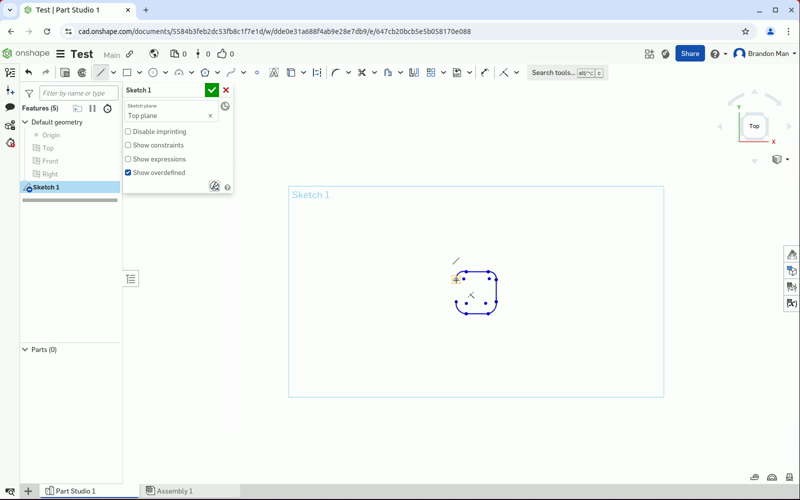
scroll(-6)
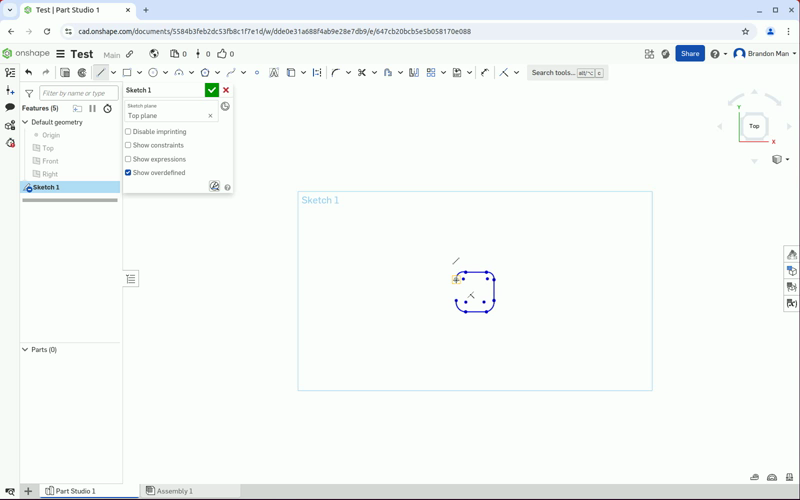
scroll(-6)
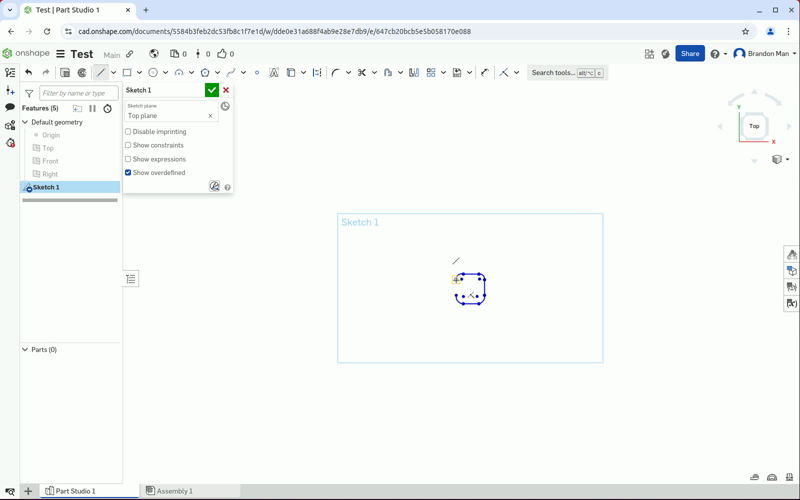
scroll(-6)
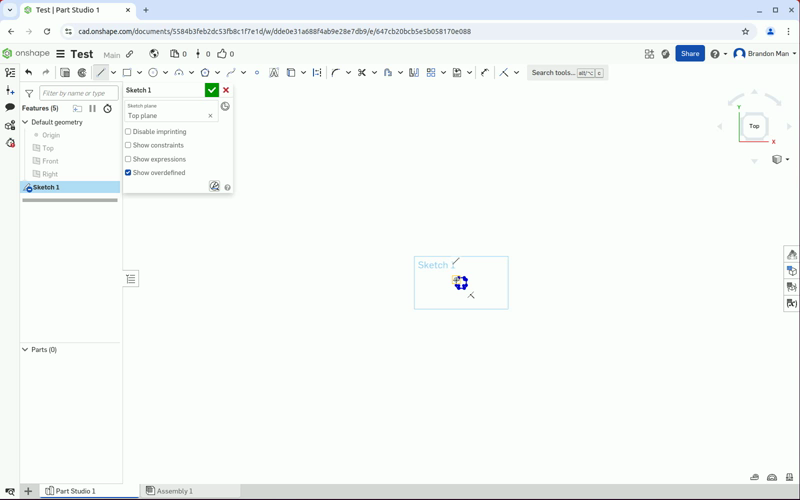
mouse_move(486, 279)
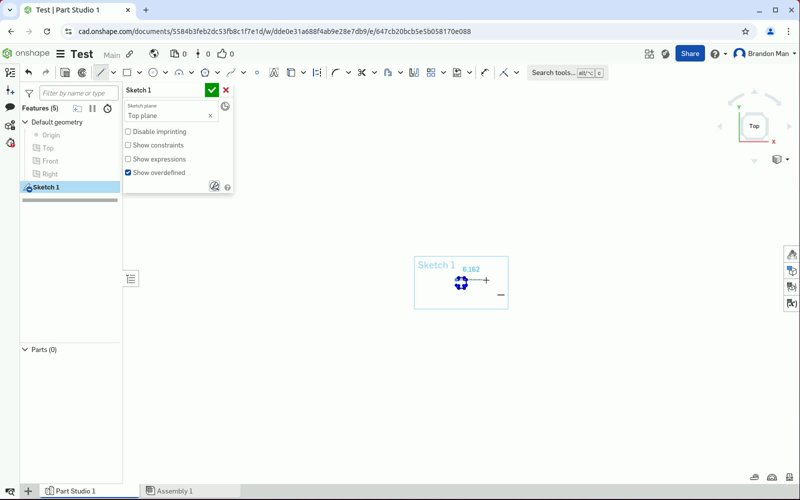
key_down(shift)
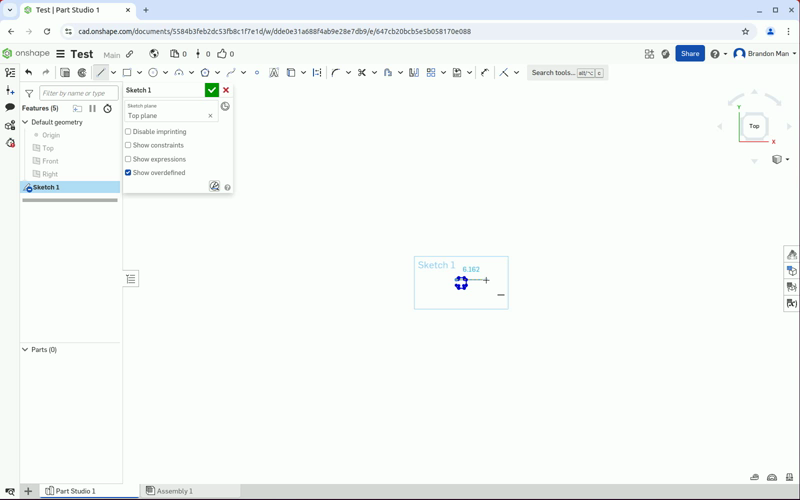
mouse_move(456, 285)
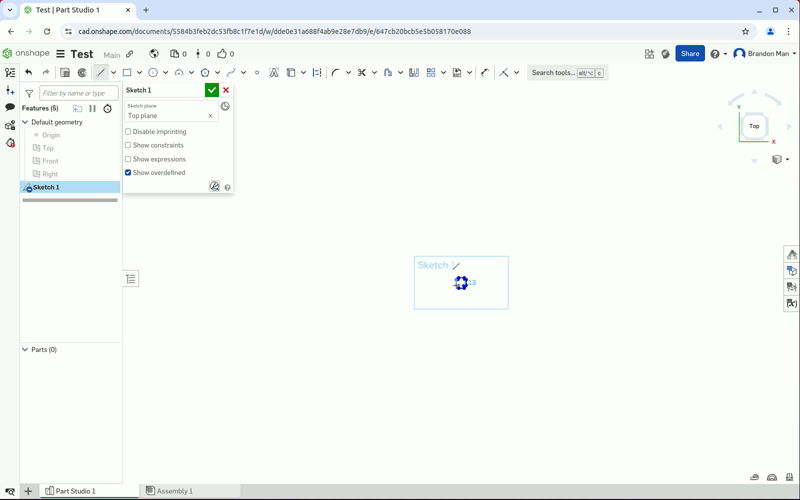
scroll(6)
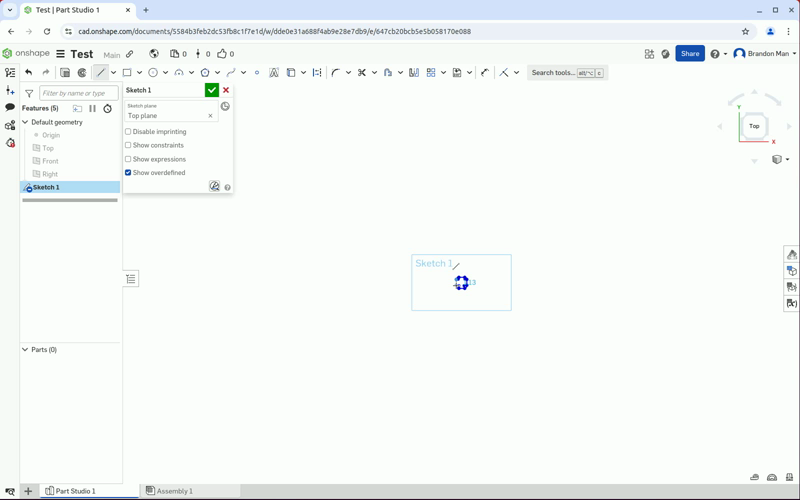
scroll(6)
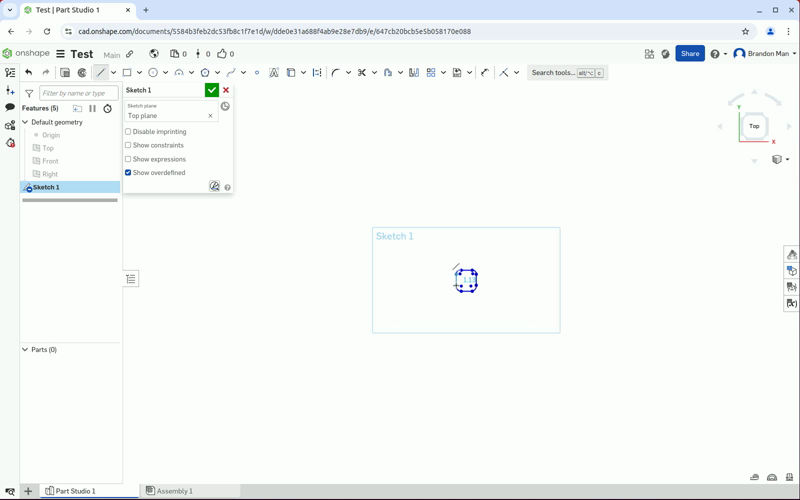
scroll(6)
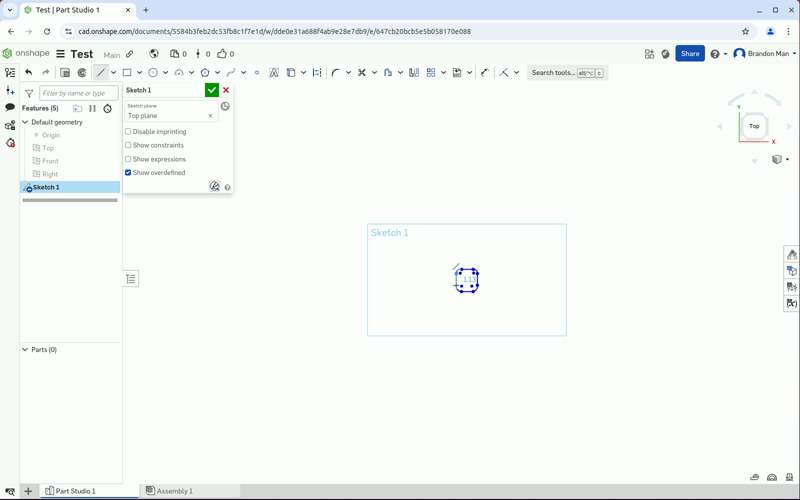
scroll(6)
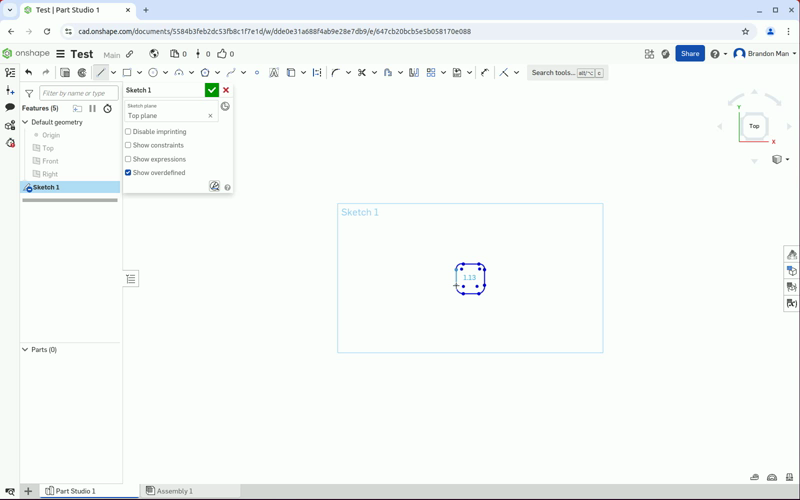
scroll(6)
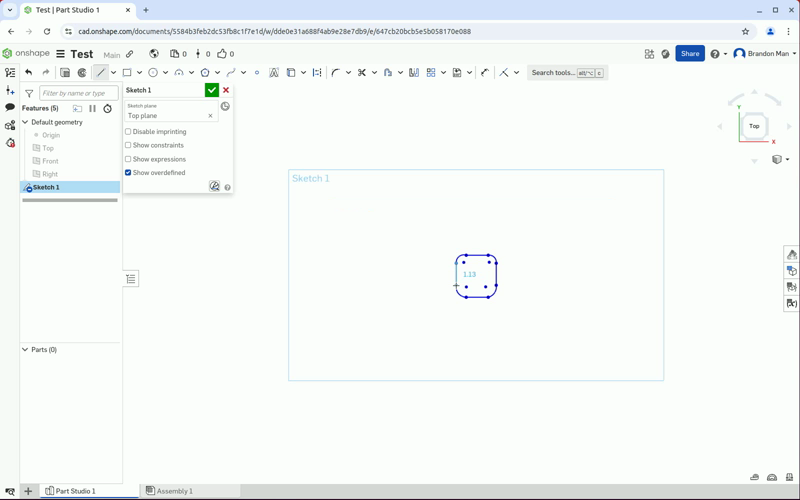
scroll(6)
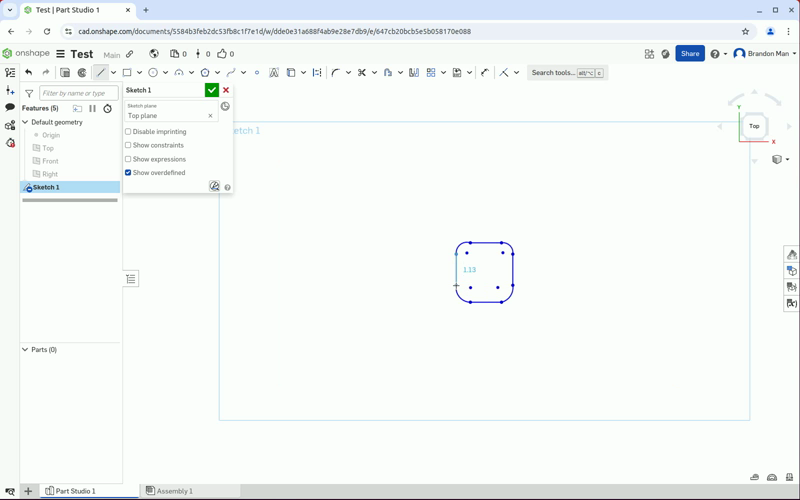
scroll(6)
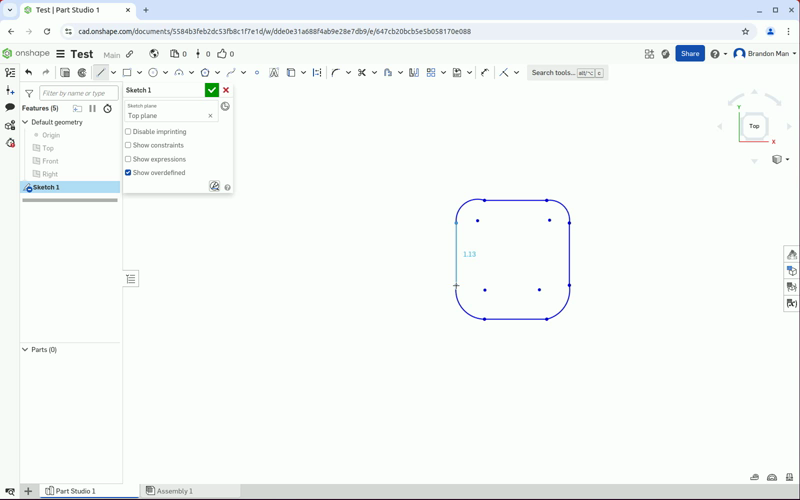
key_up(shift)
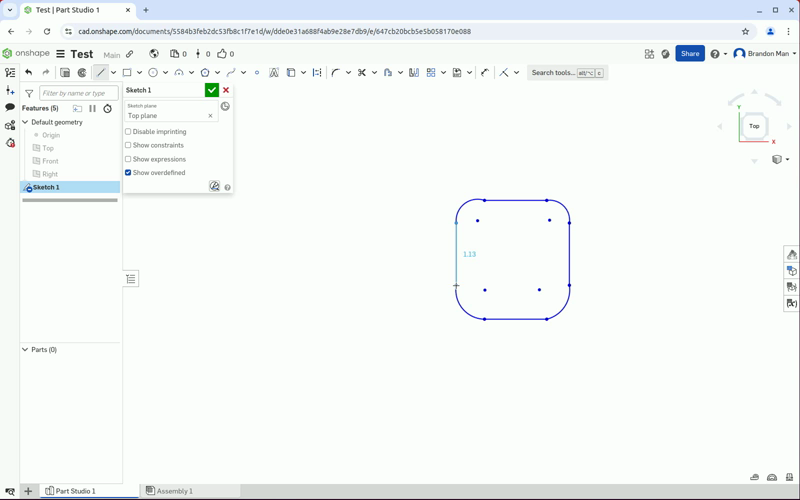
click(456, 285)
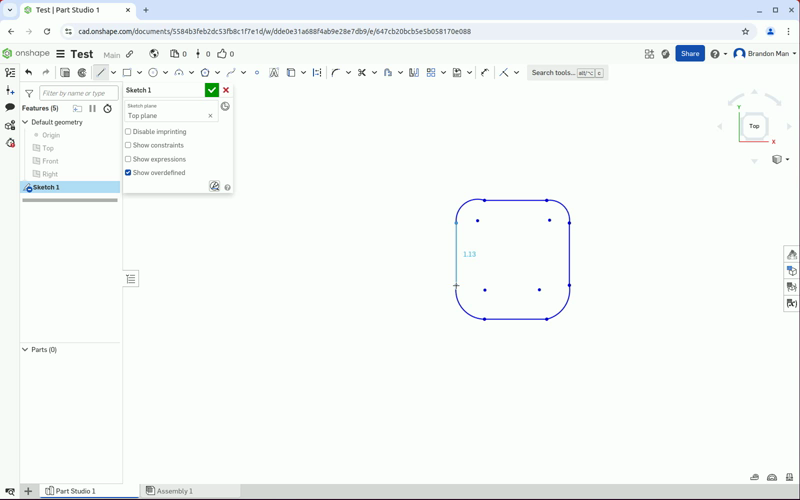
scroll(-6)
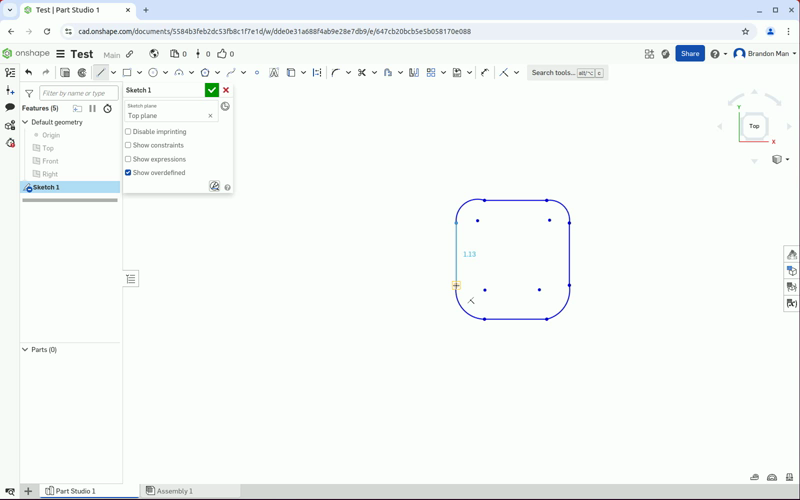
scroll(-6)
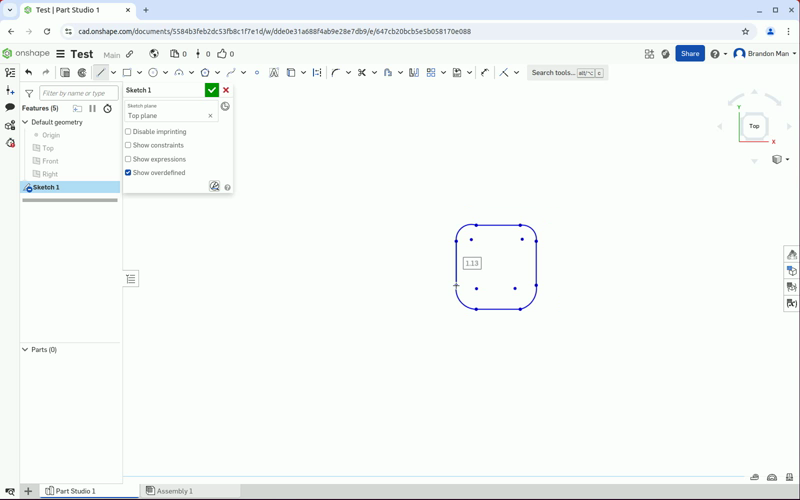
scroll(-6)
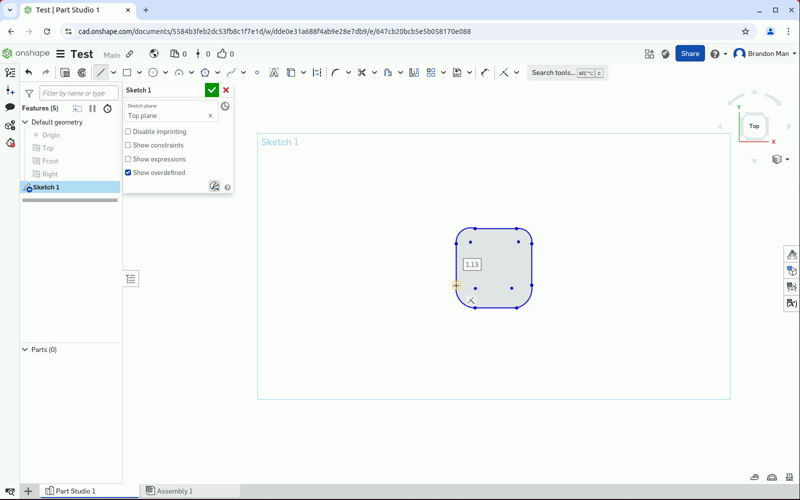
scroll(-6)
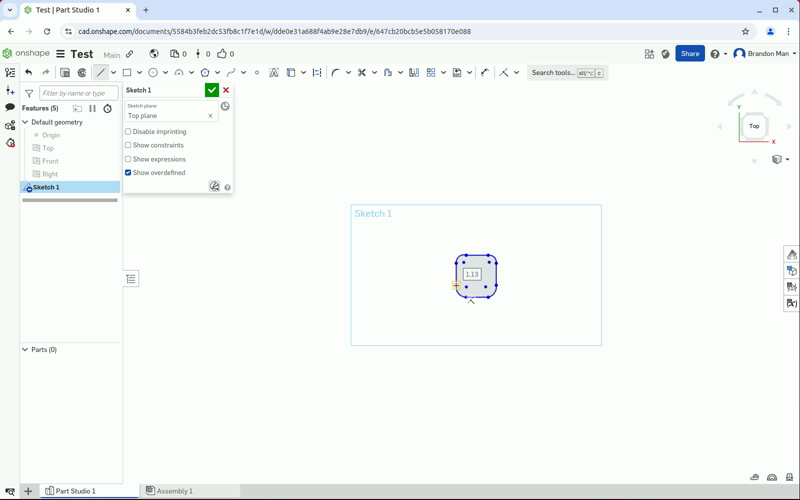
scroll(-6)
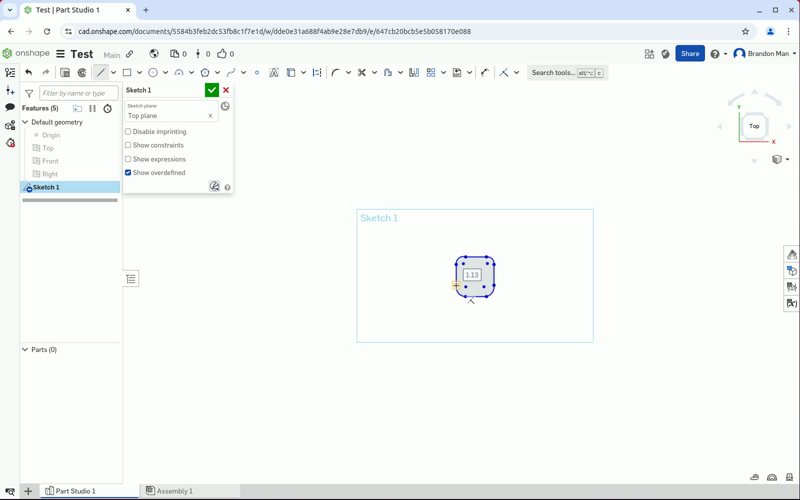
scroll(-6)
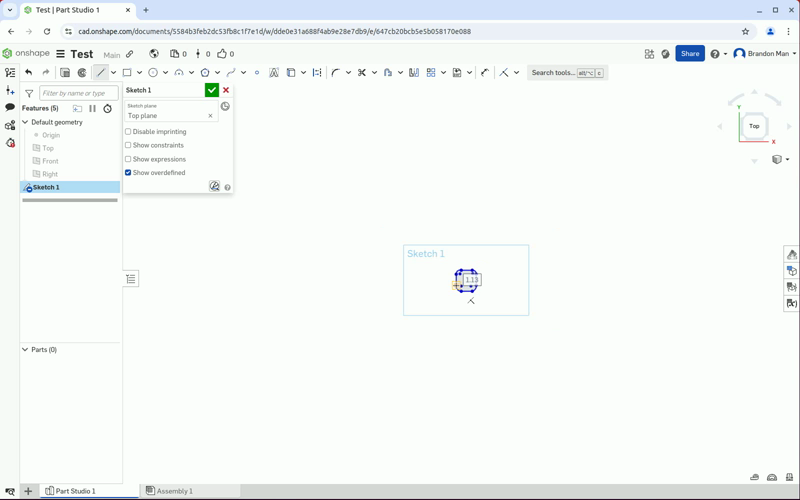
scroll(-6)
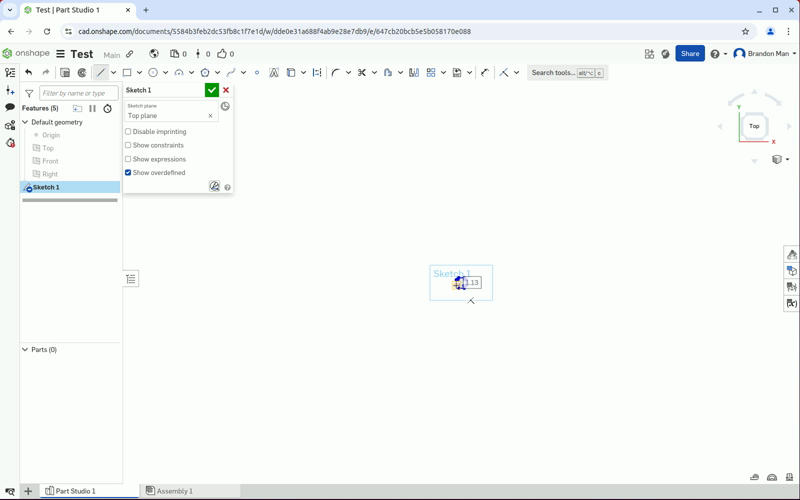
key(esc)
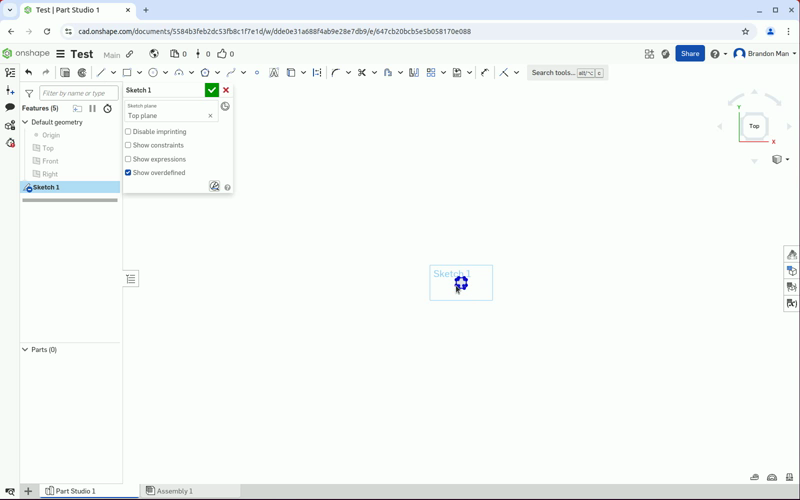
mouse_move(462, 287)
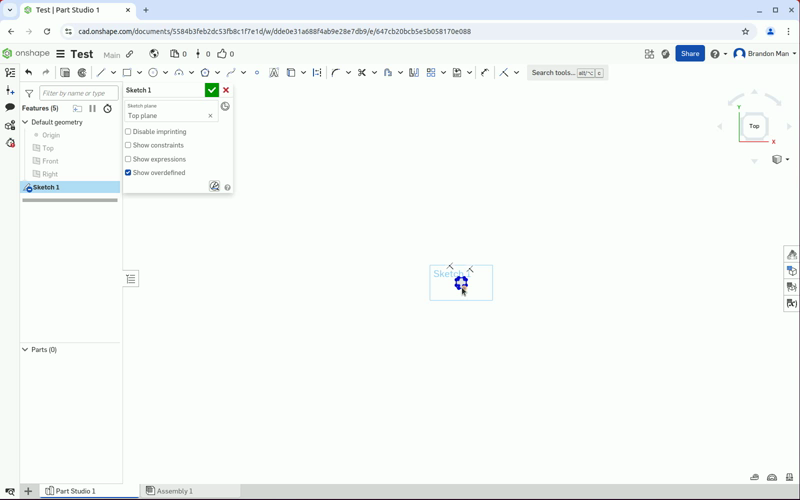
scroll(6)
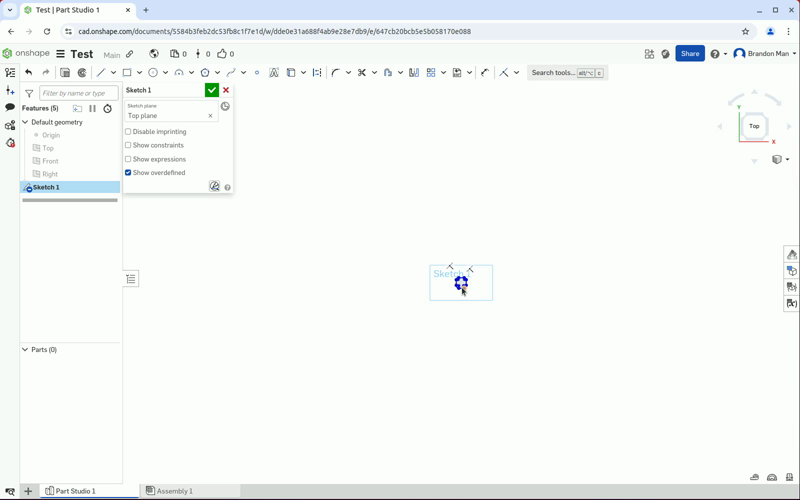
scroll(6)
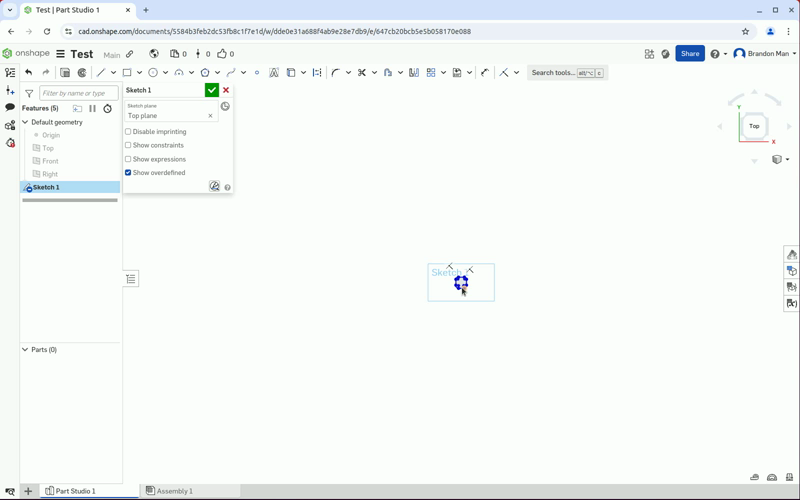
scroll(6)
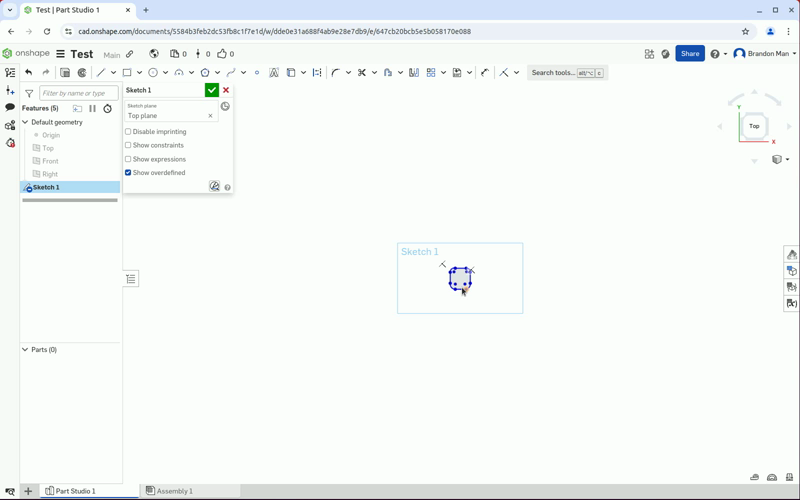
scroll(6)
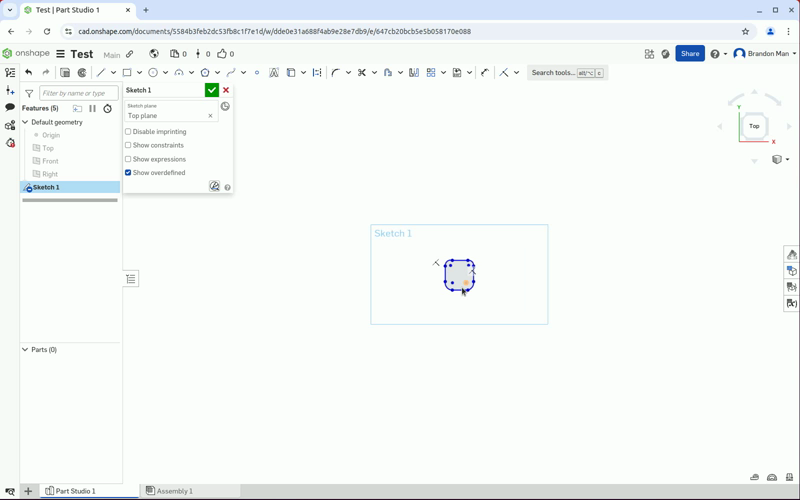
scroll(6)
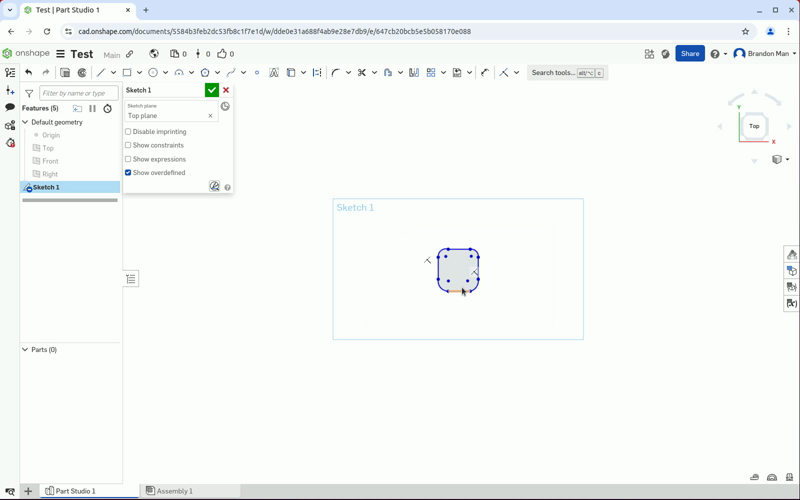
scroll(6)
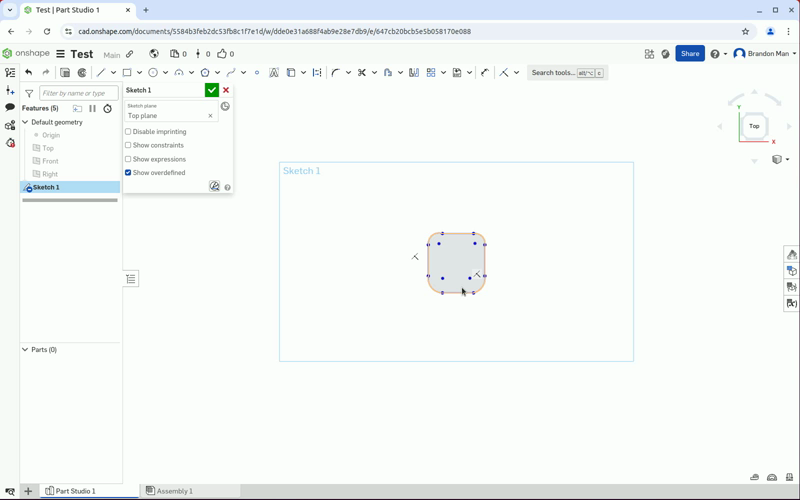
scroll(6)
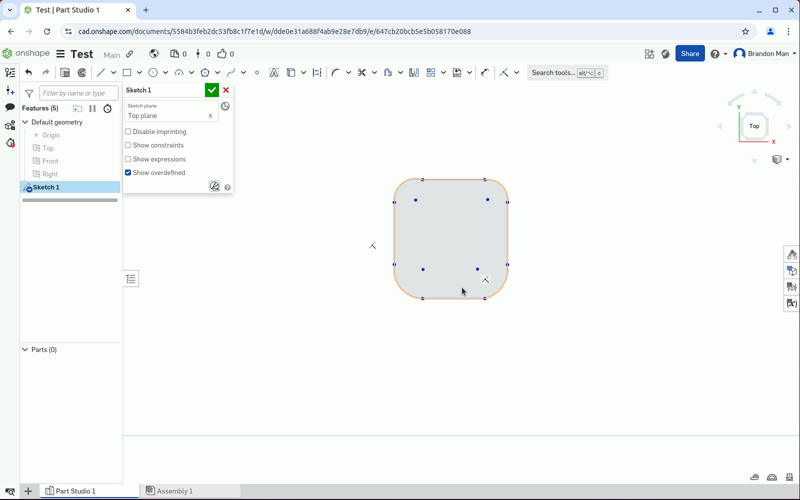
click(462, 287)
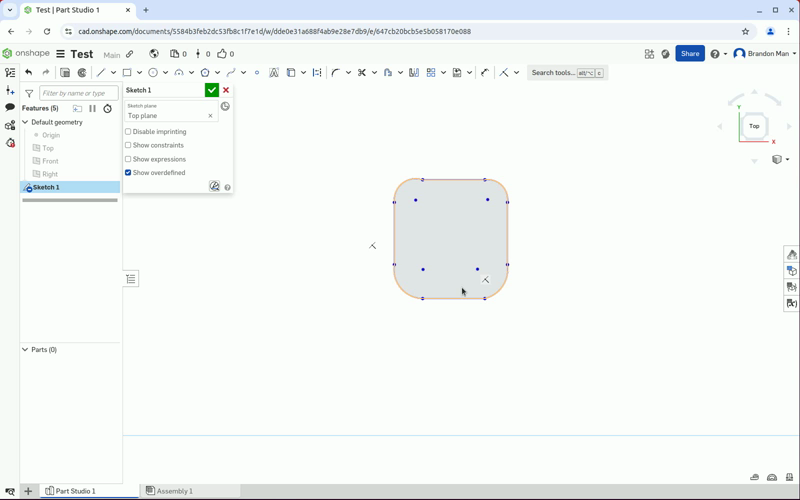
scroll(-6)
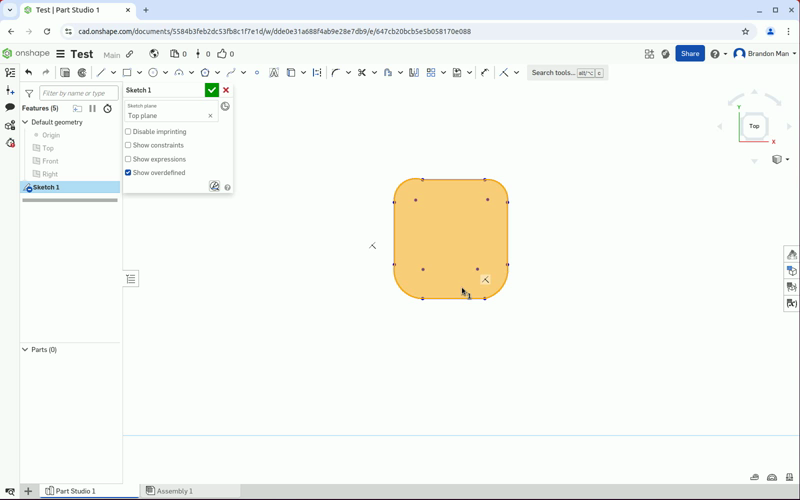
scroll(-6)
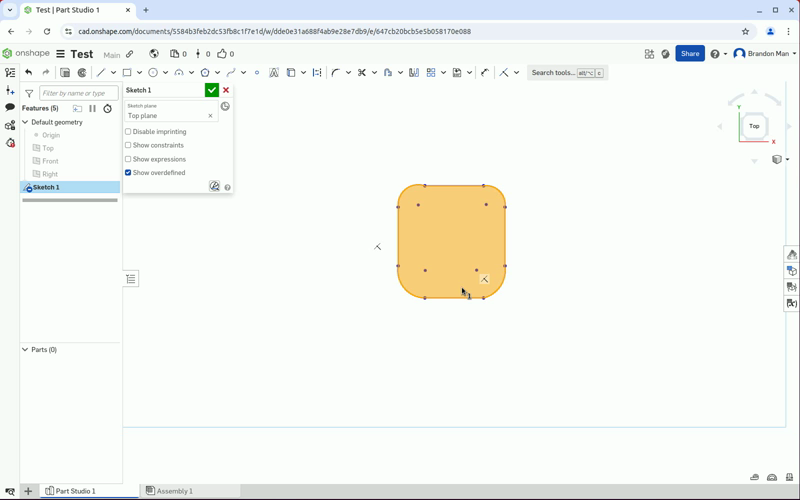
scroll(-6)
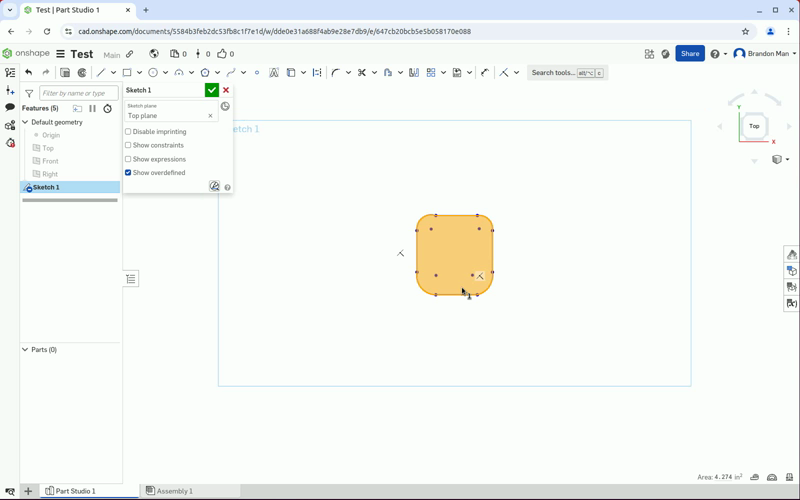
scroll(-6)
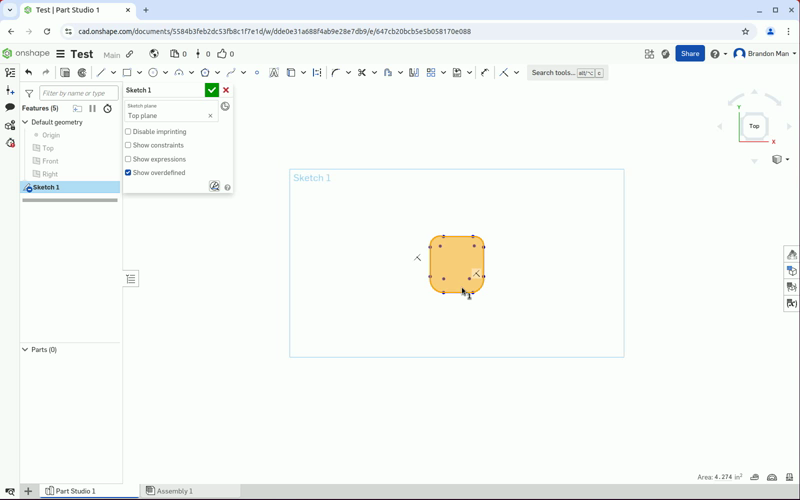
scroll(-6)
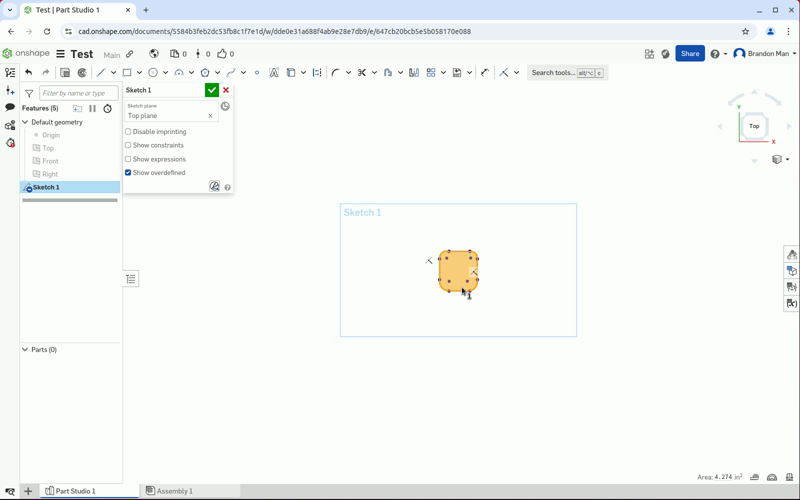
scroll(-6)
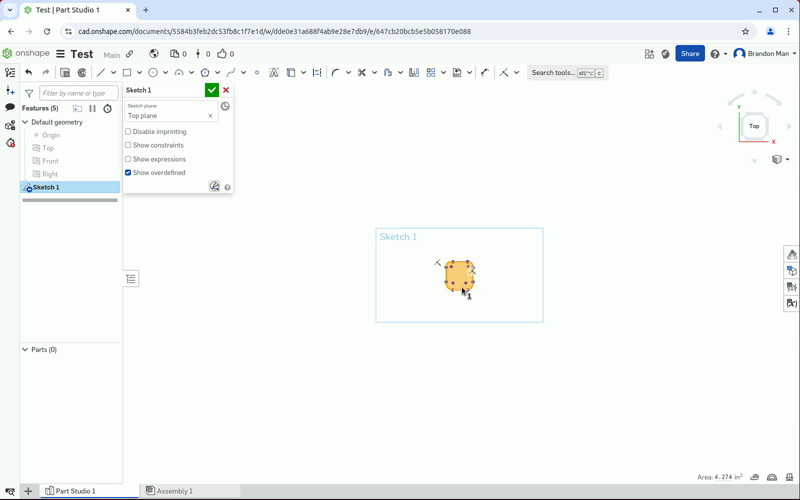
scroll(-6)
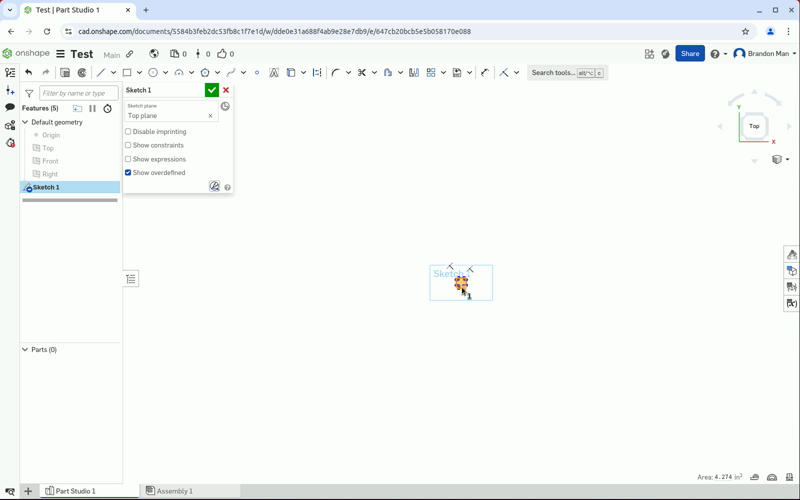
mouse_move(73, 352)
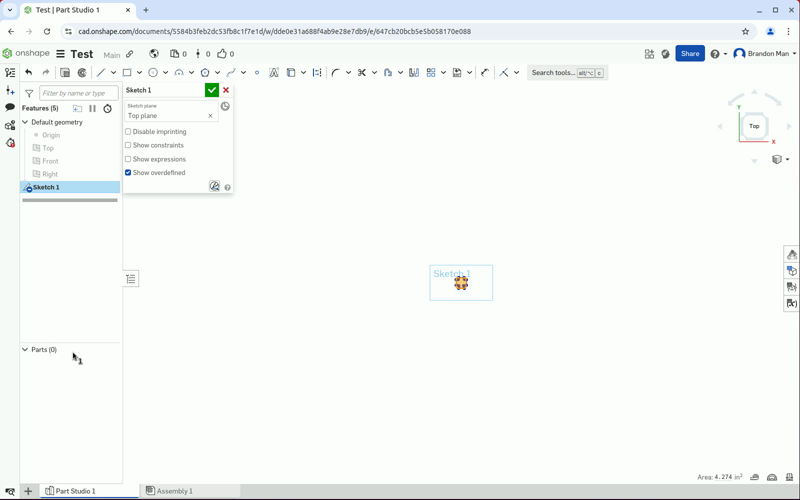
key(shift+y)
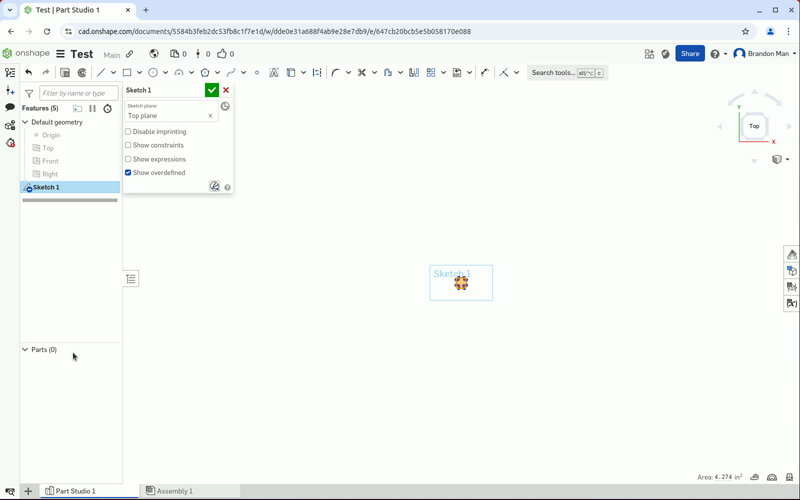
key(shift+e)
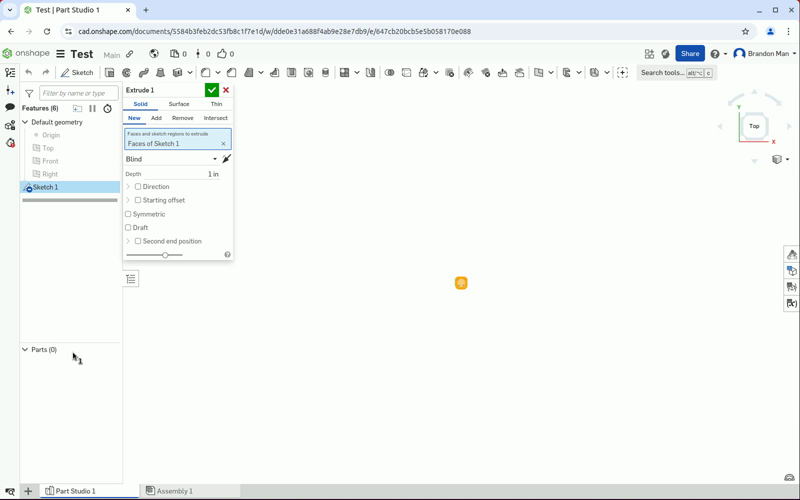
mouse_move(143, 106)
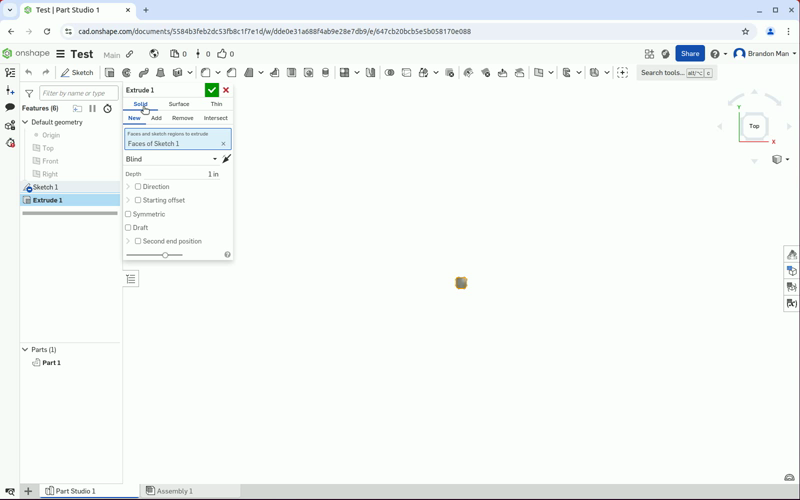
click(143, 106)
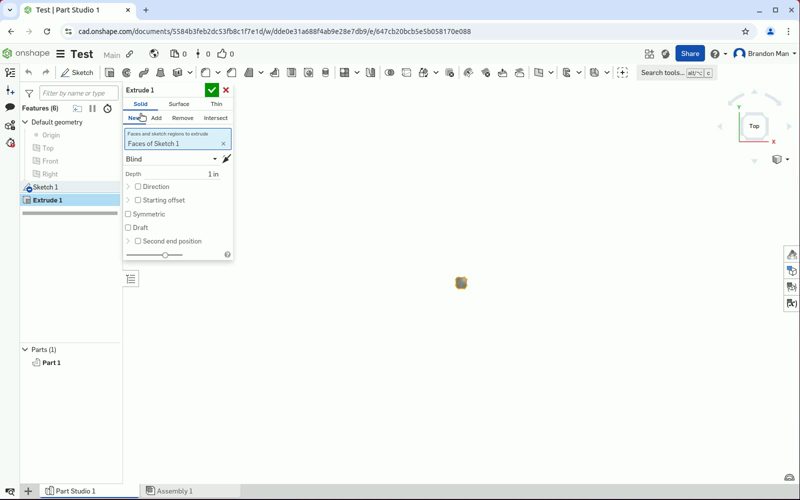
mouse_move(137, 120)
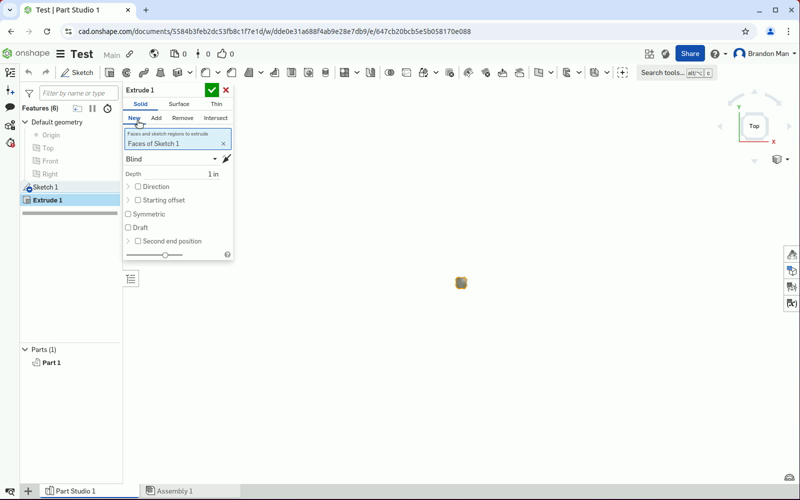
click(137, 120)
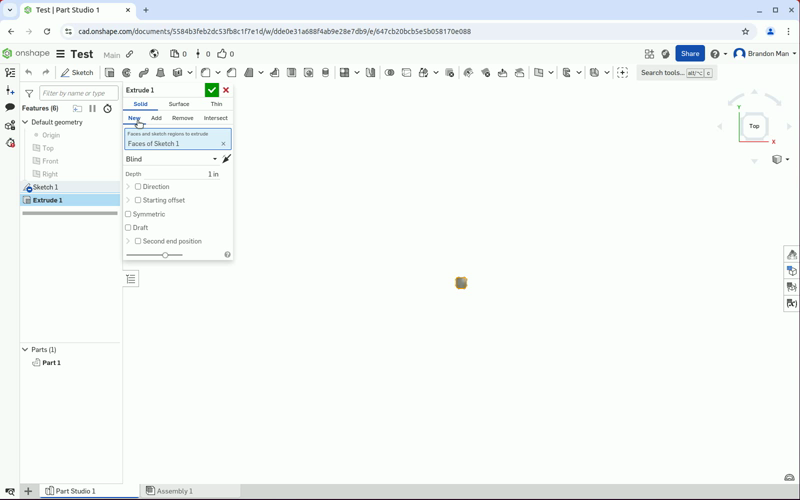
key(tab, 4)
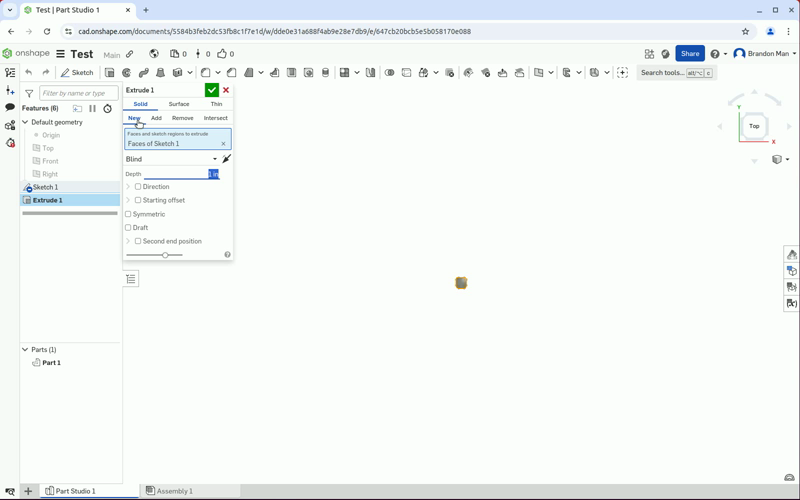
text(23.108)
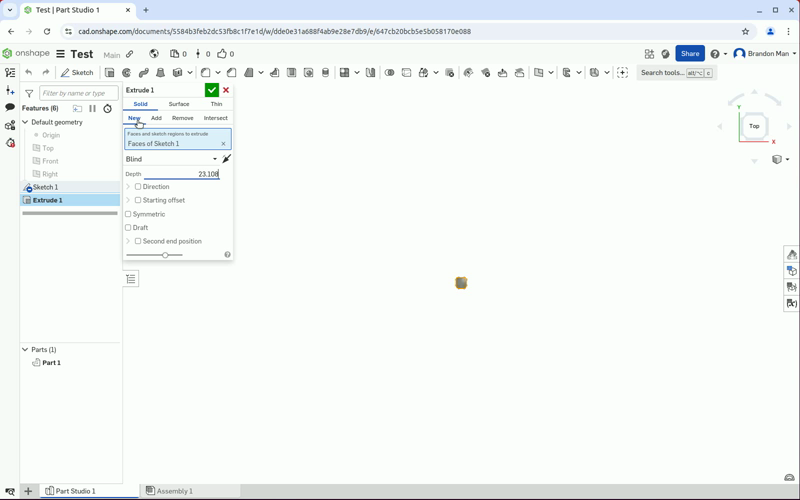
key(enter)
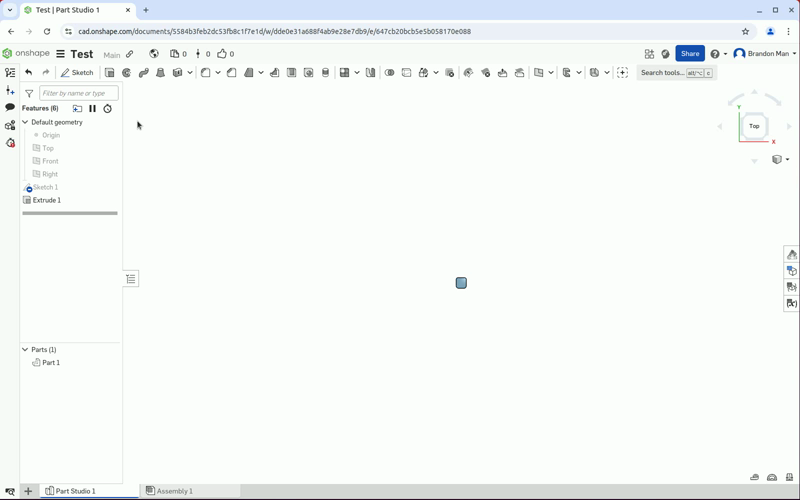
key(shift+h)
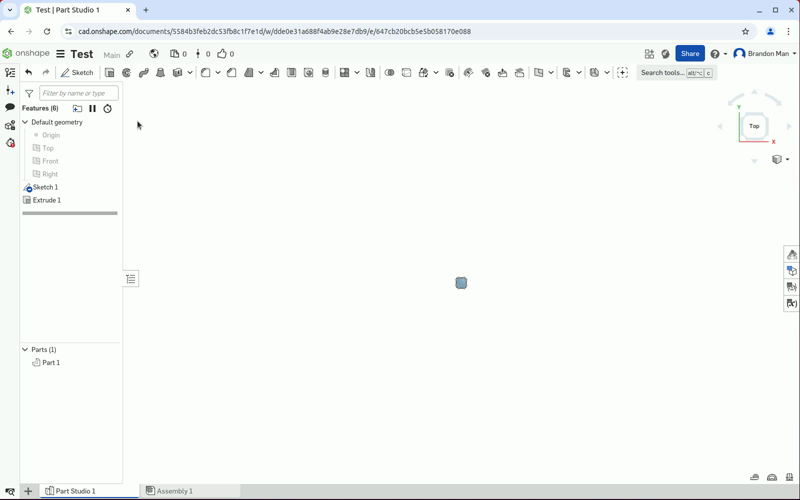
key(shift+h)
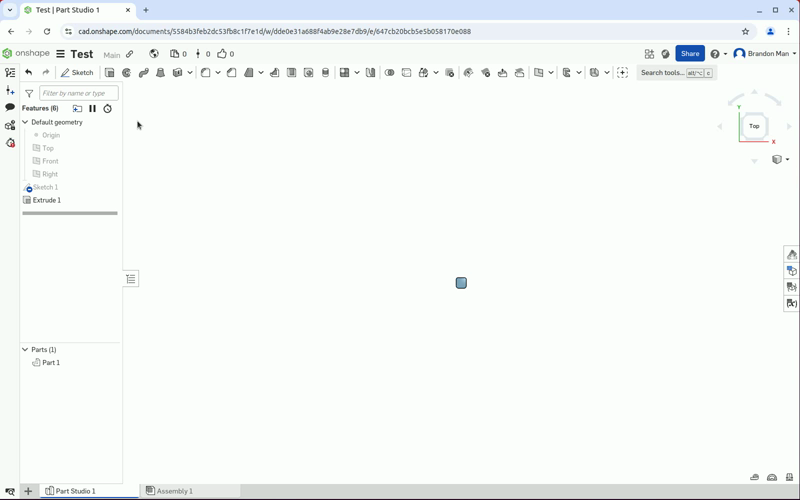
mouse_move(73, 189)
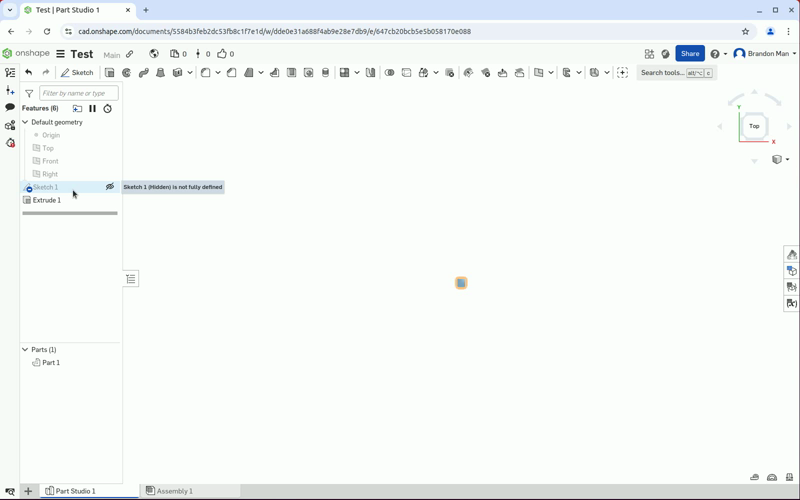
click(73, 189)
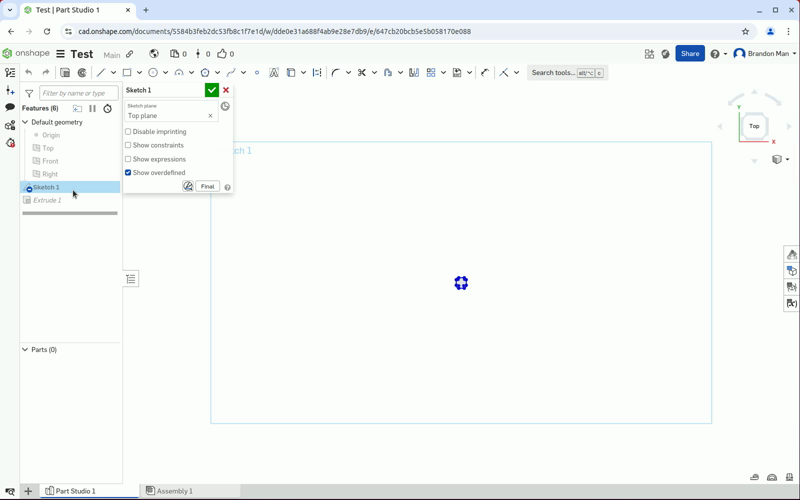
mouse_move(229, 92)
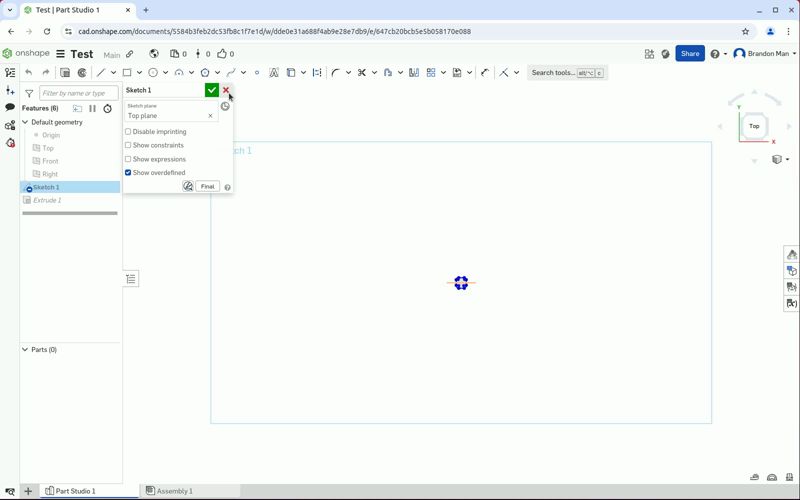
click(229, 92)
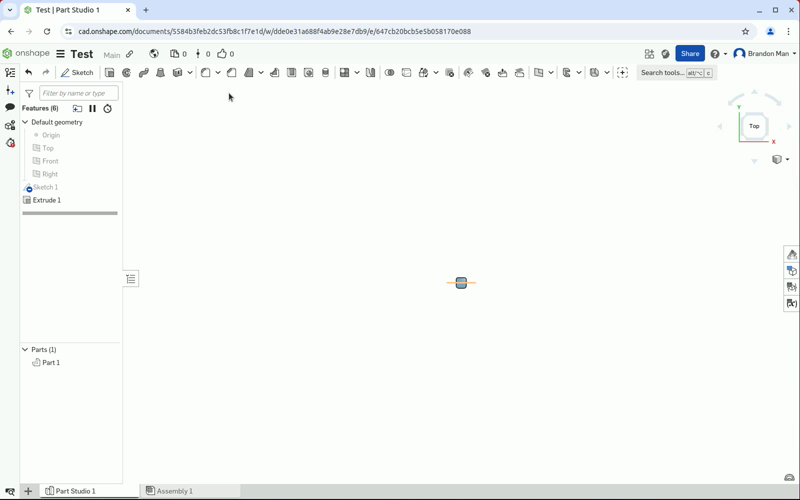
mouse_move(73, 352)
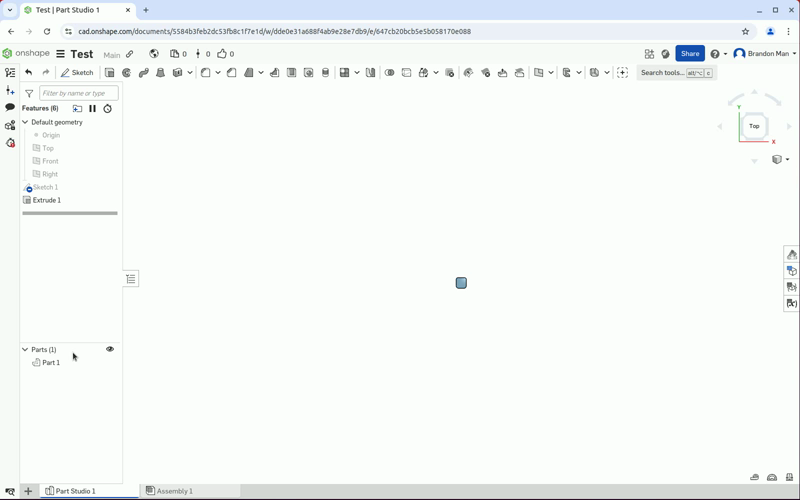
key(y)
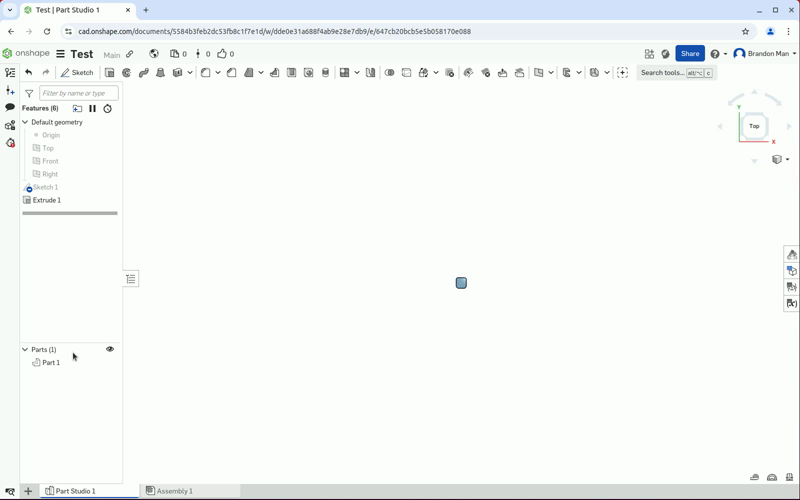
key(shift+p)
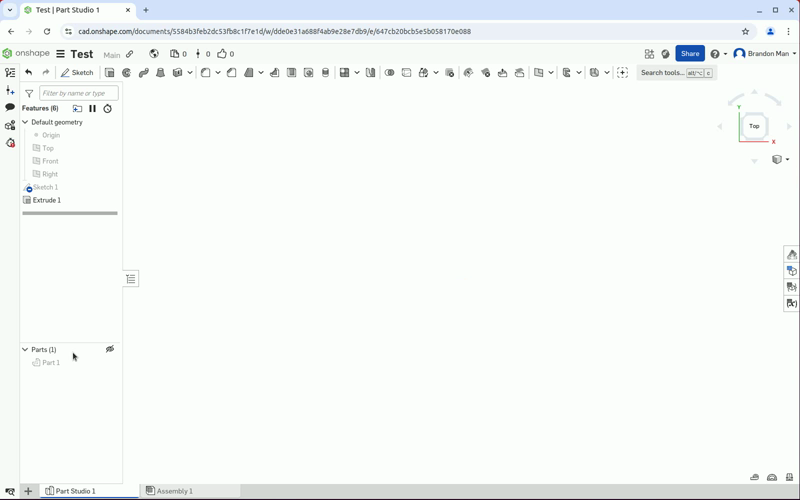
key(space)
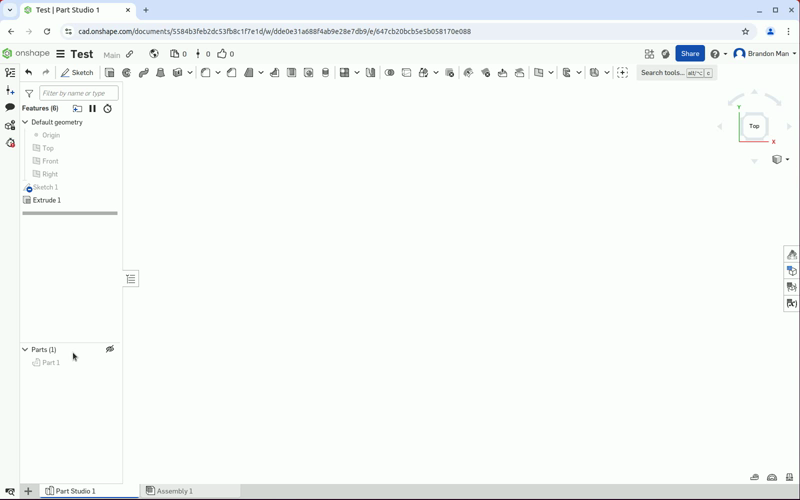
key_down(shift)
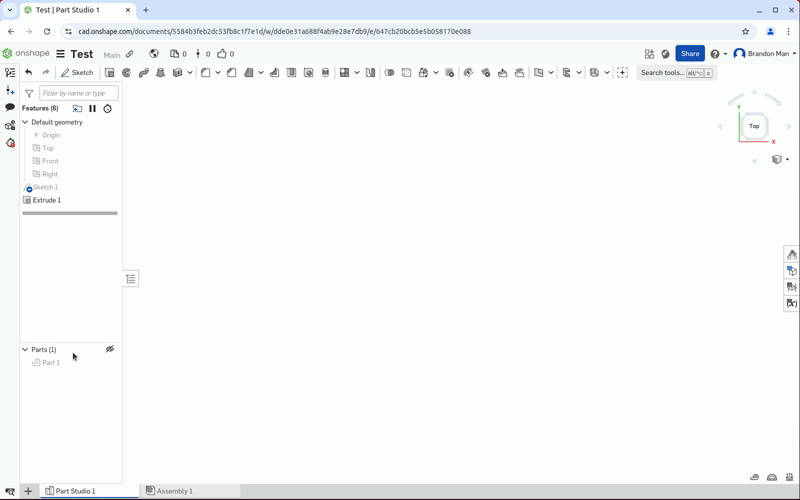
key(up)
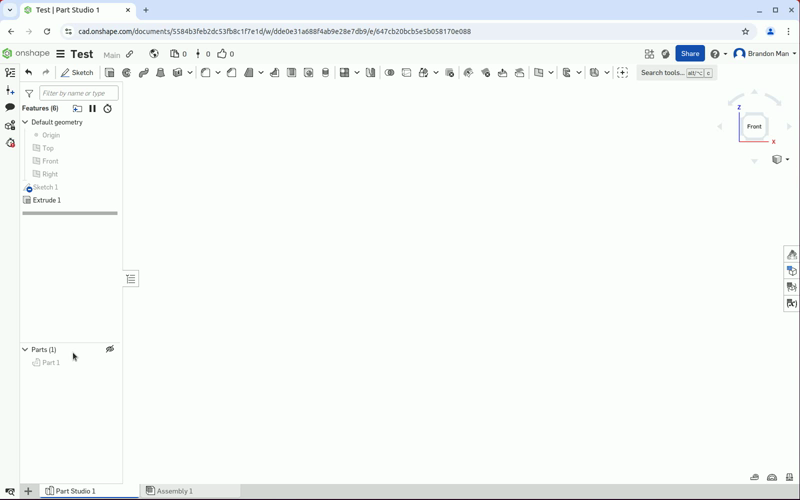
key_up(shift)
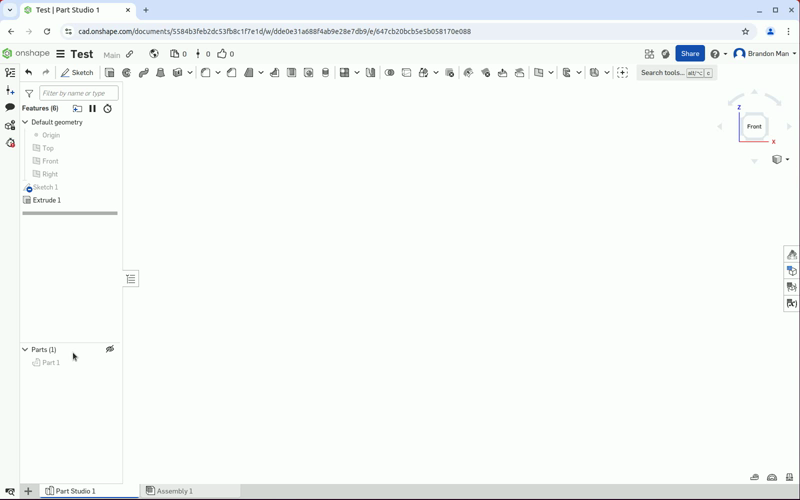
key(space)
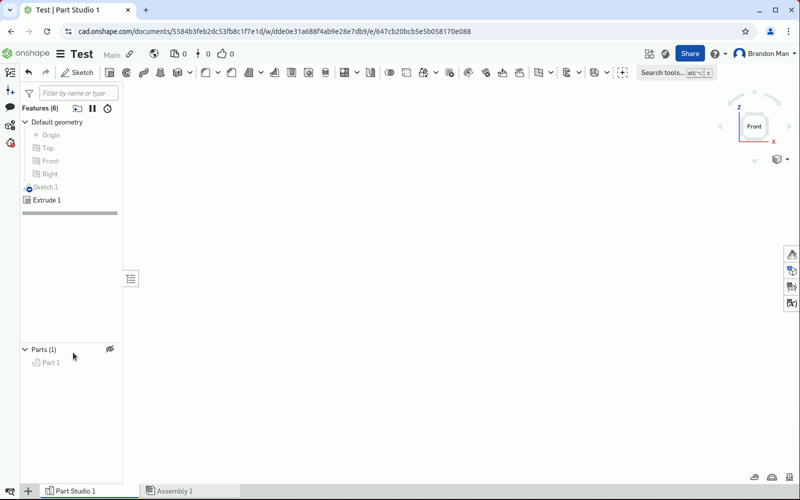
key_down(shift)
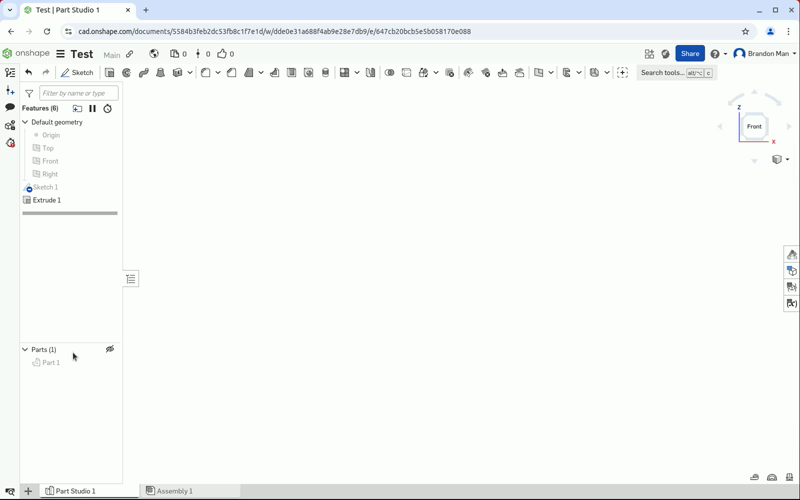
key(left)
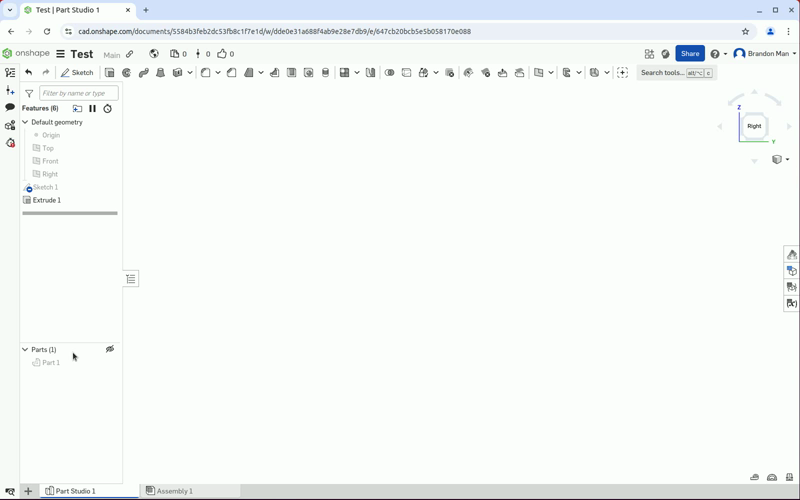
key_up(shift)
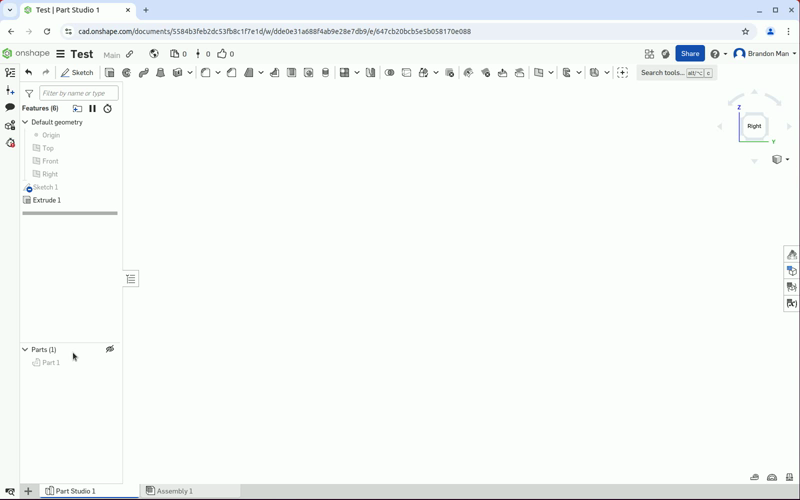
mouse_move(73, 352)
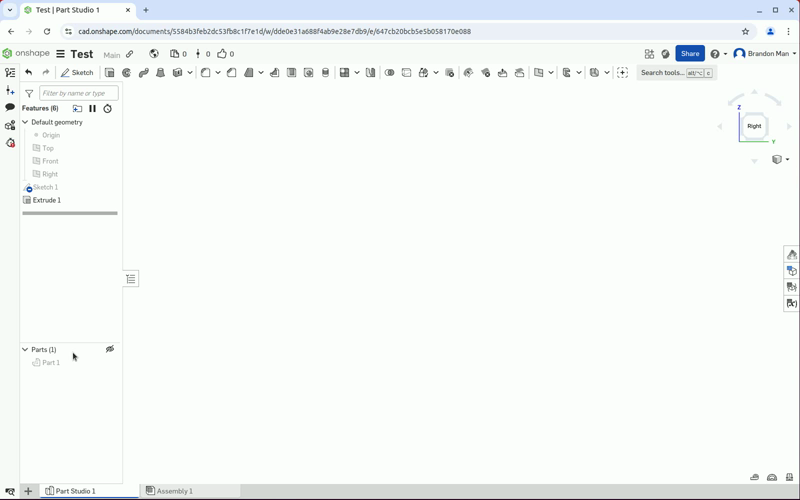
key(shift+y)
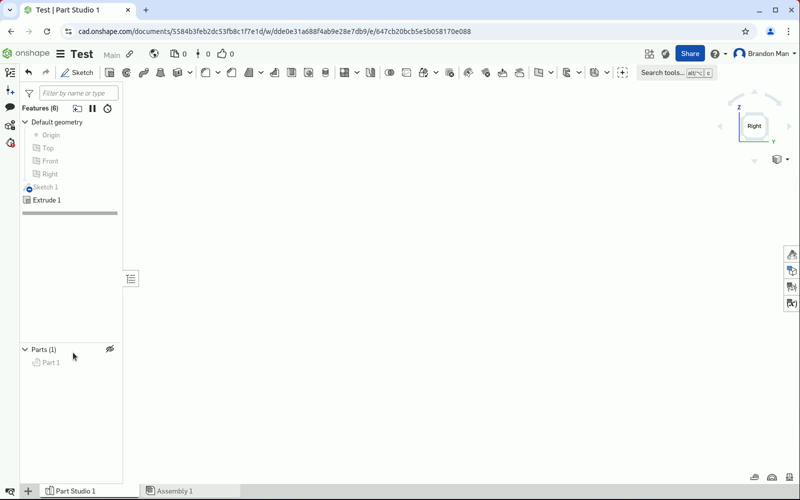
key(shift+s)
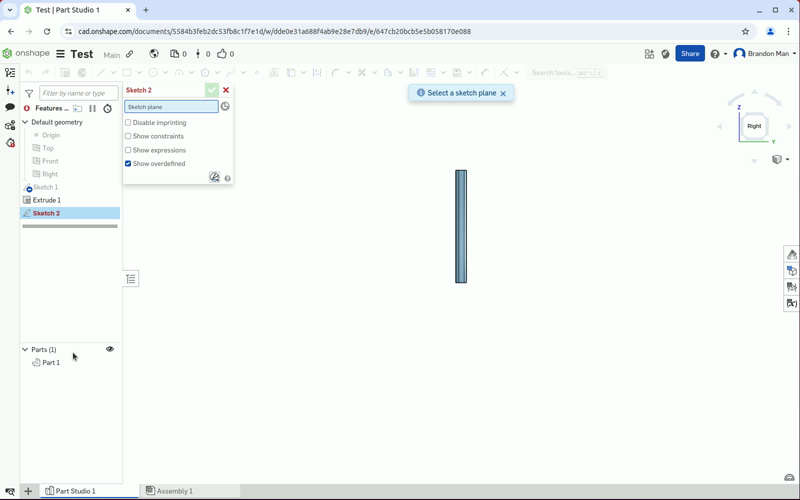
mouse_move(73, 176)
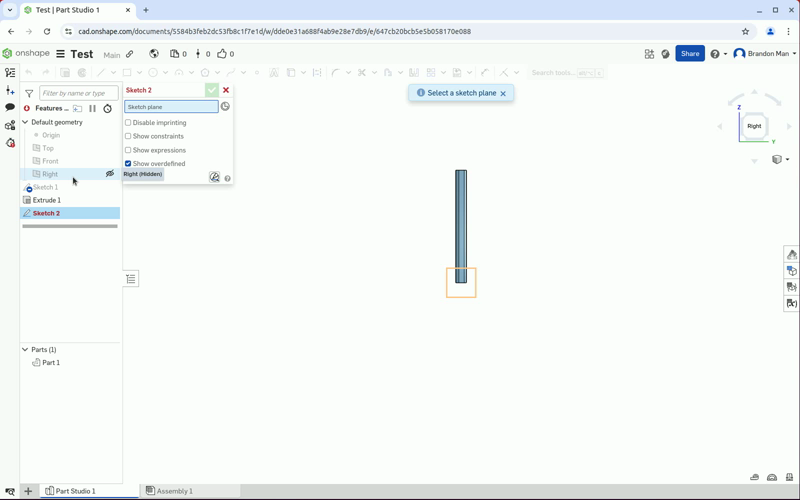
click(73, 176)
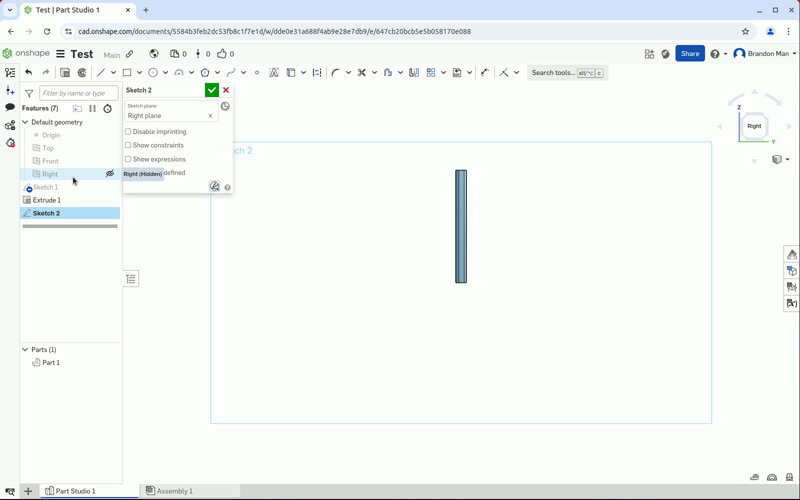
mouse_move(73, 352)
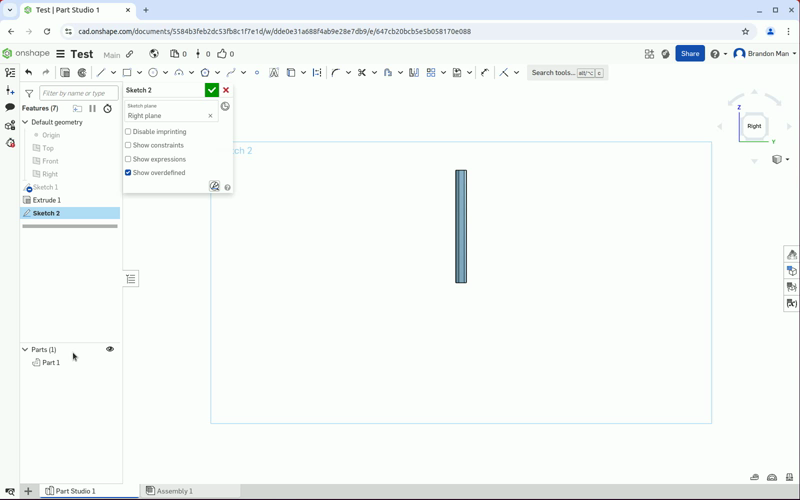
key(y)
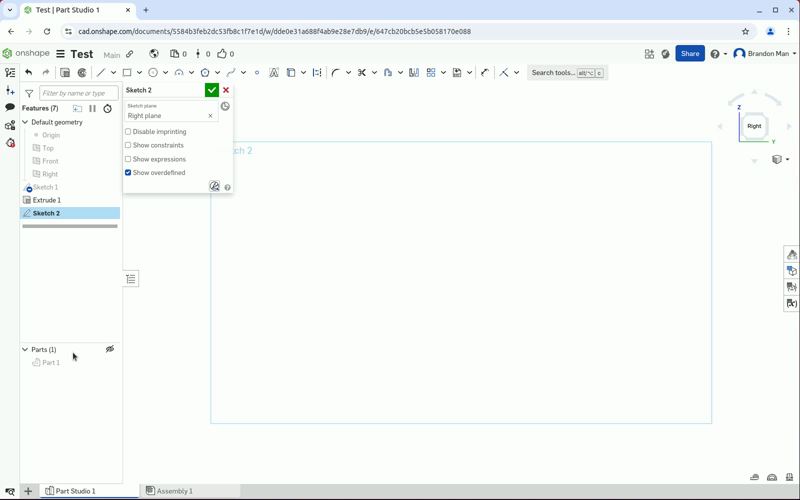
key(l)
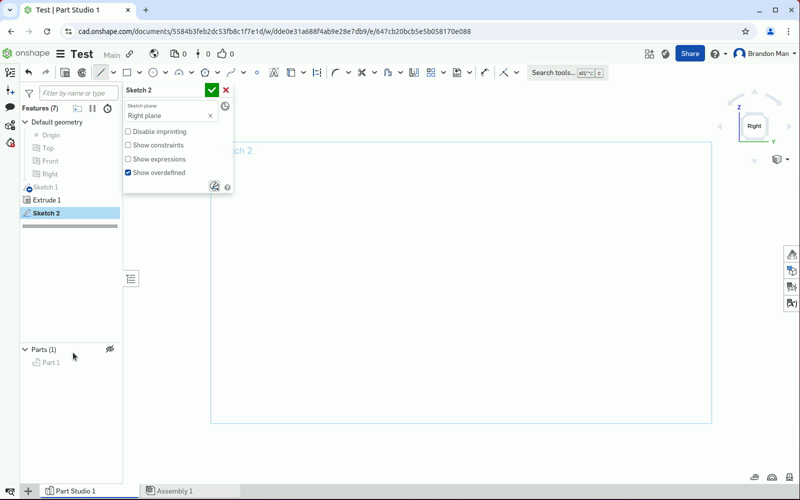
key_down(shift)
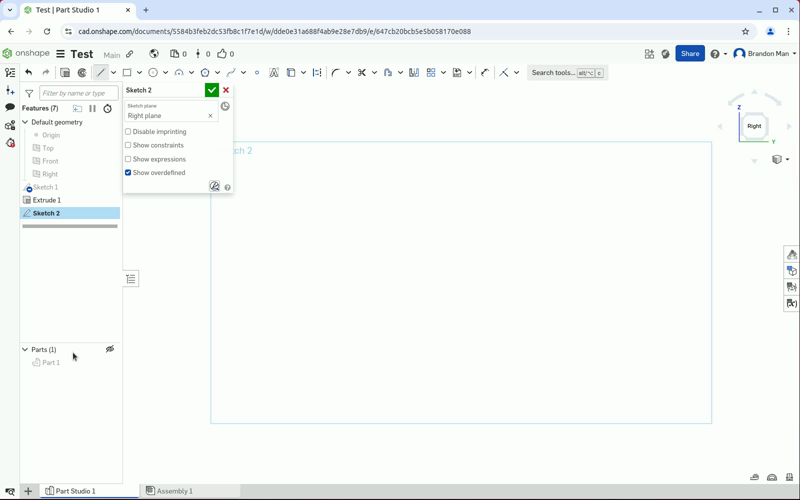
mouse_move(412, 295)
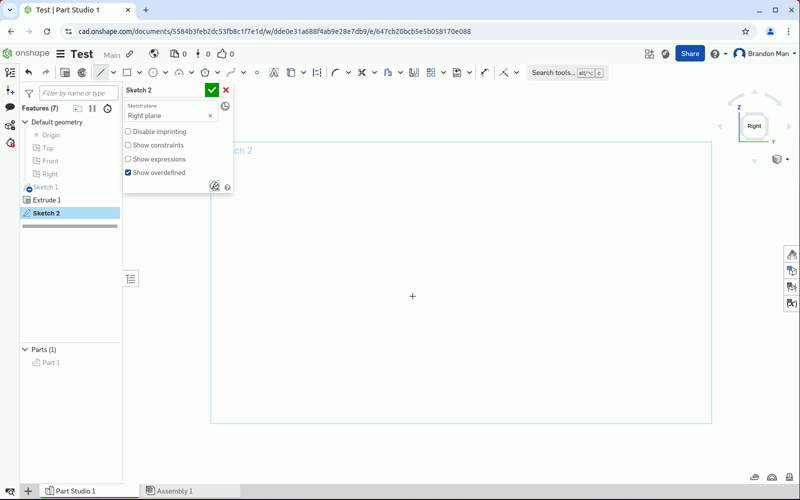
click(412, 295)
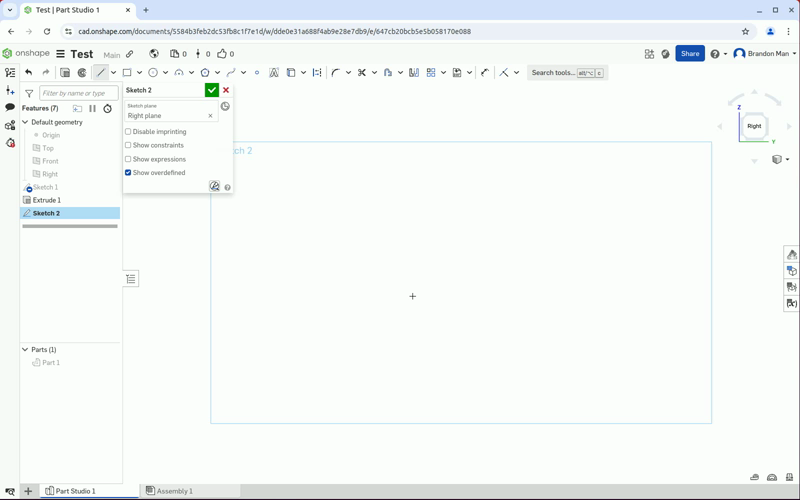
key_up(shift)
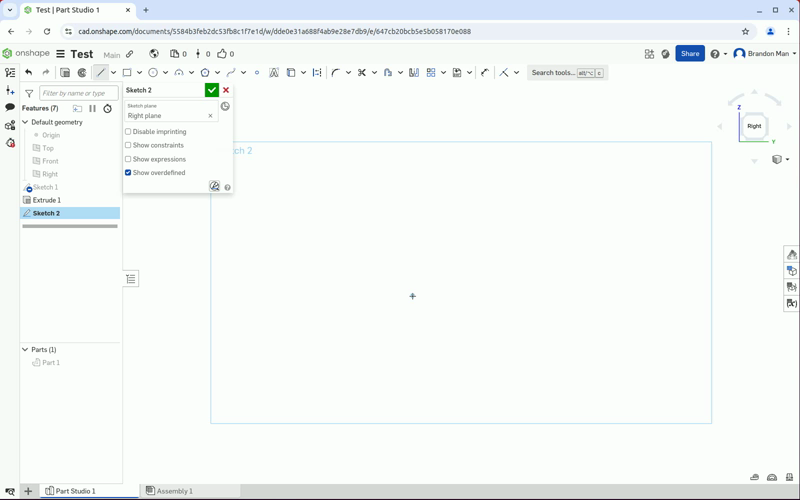
key_down(shift)
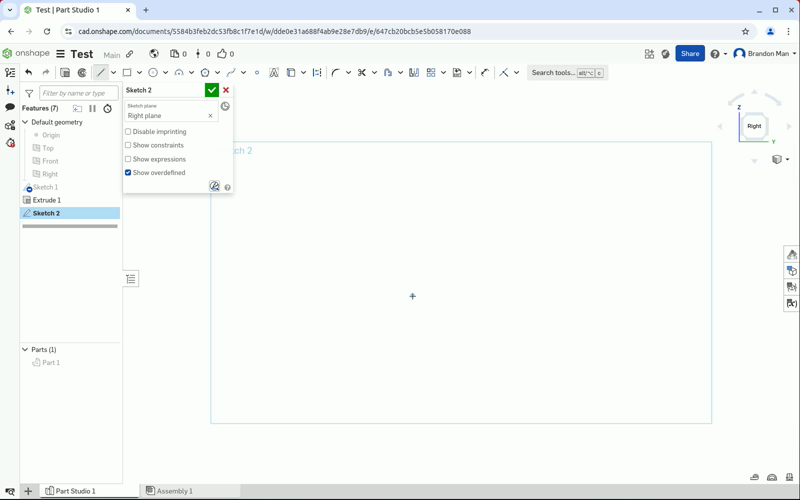
mouse_move(442, 295)
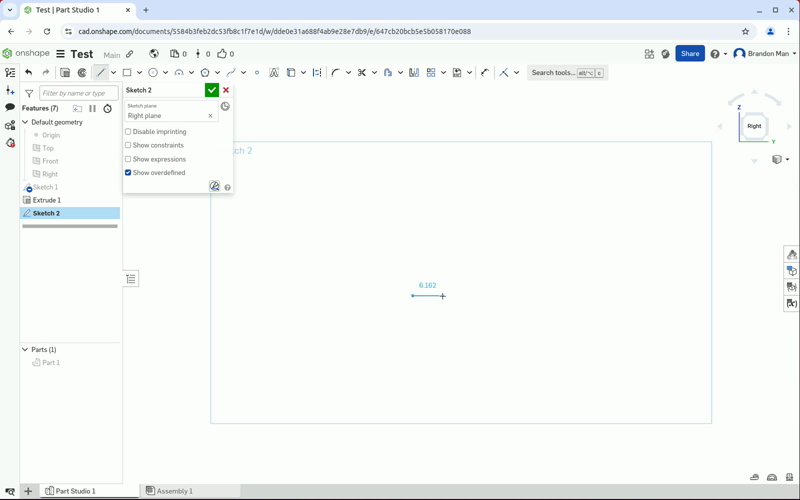
mouse_move(416, 295)
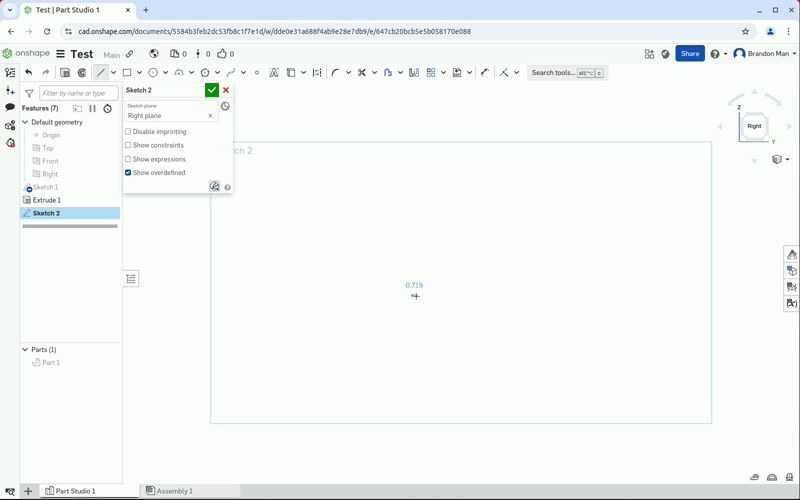
scroll(6)
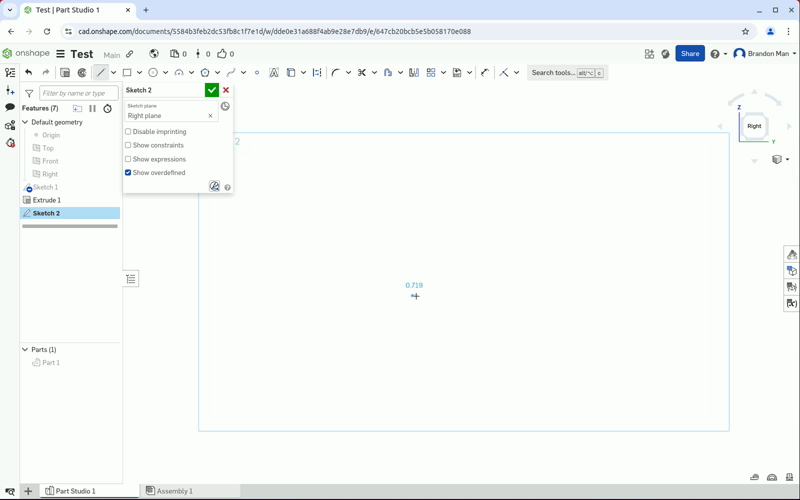
scroll(6)
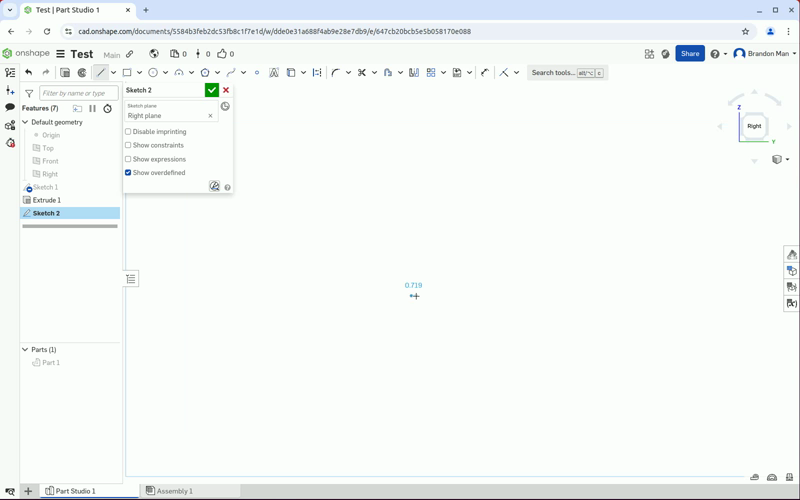
scroll(6)
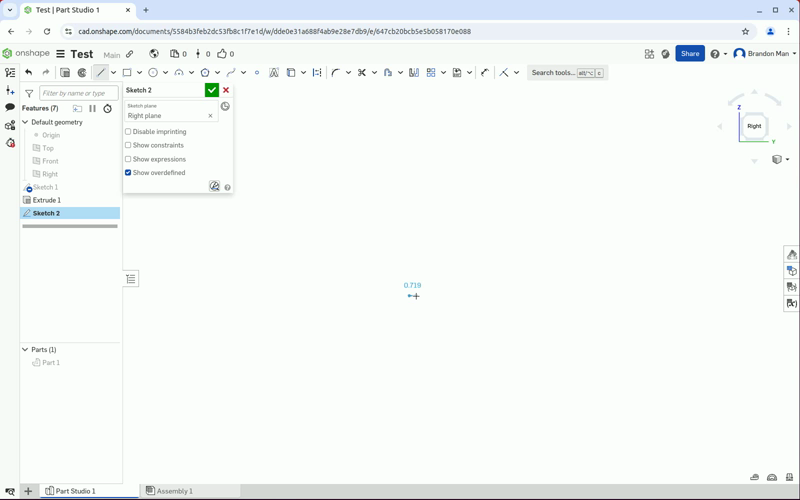
scroll(6)
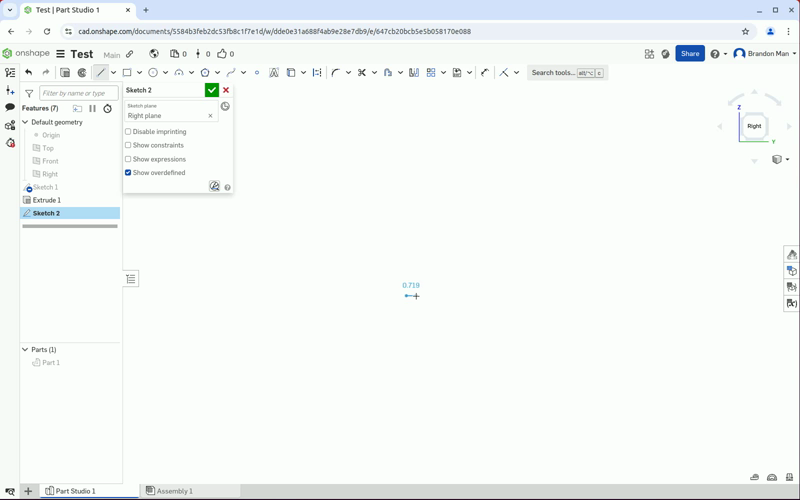
scroll(6)
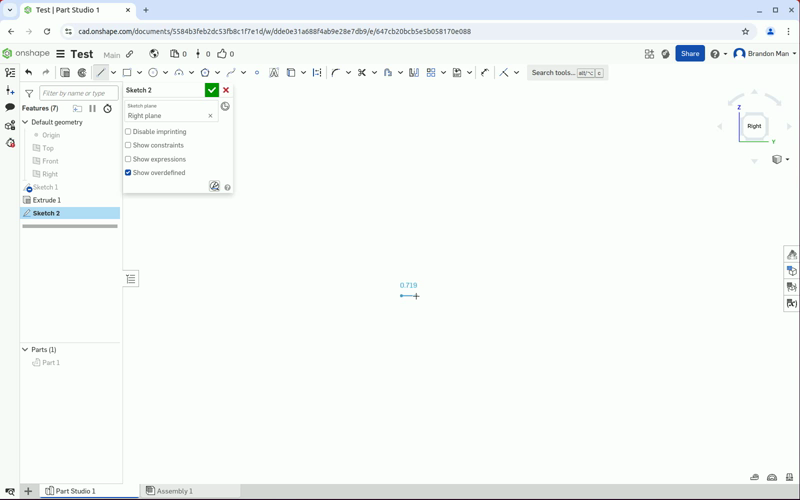
scroll(6)
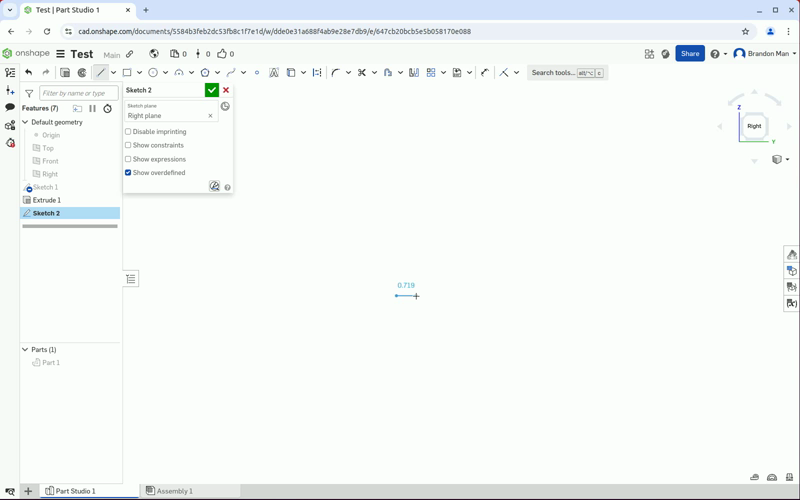
scroll(6)
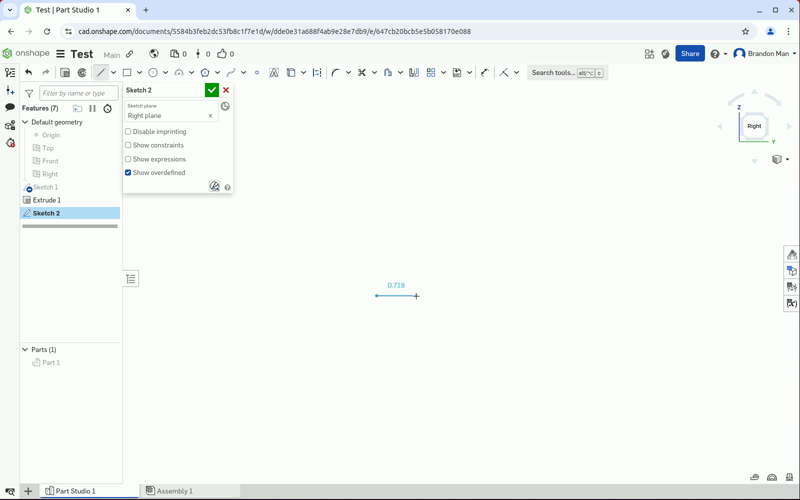
click(416, 295)
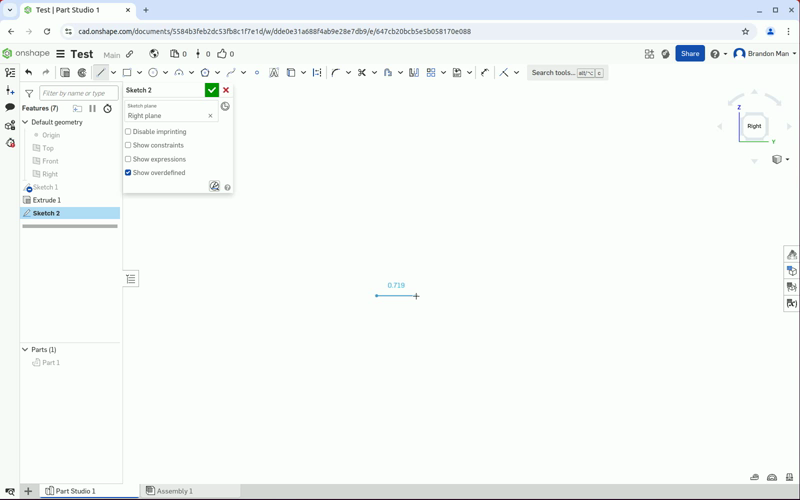
scroll(-6)
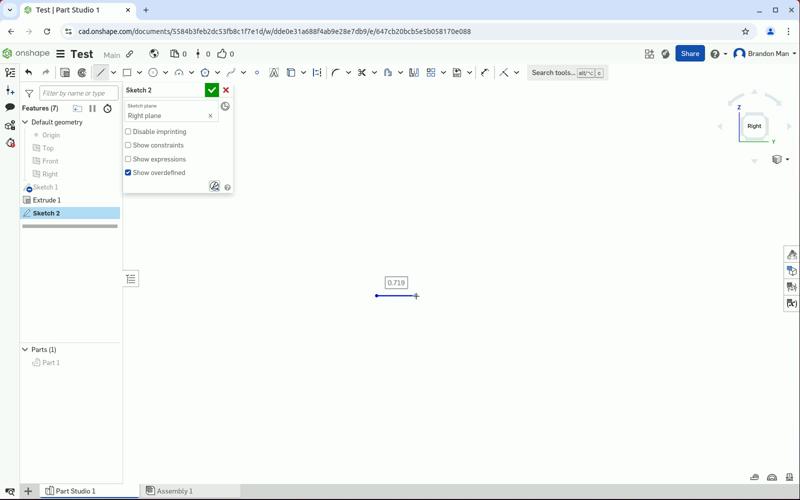
scroll(-6)
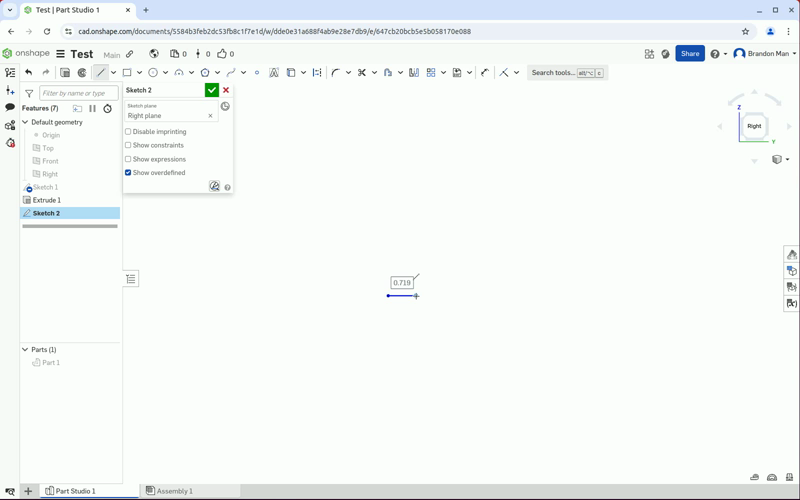
scroll(-6)
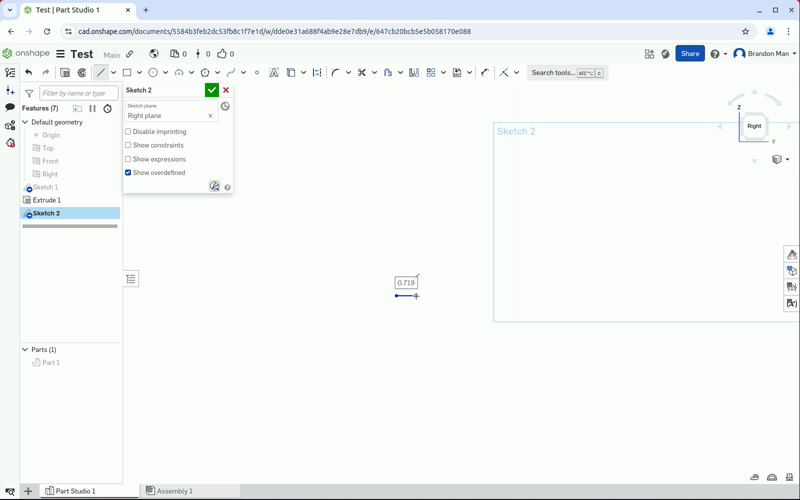
scroll(-6)
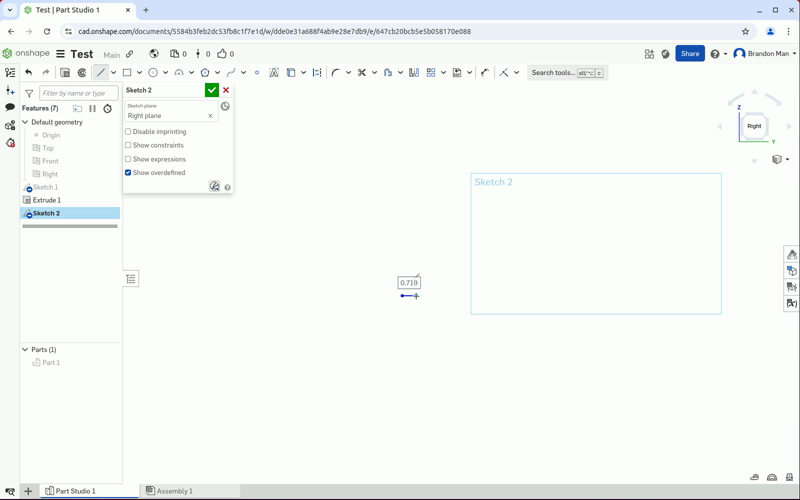
scroll(-6)
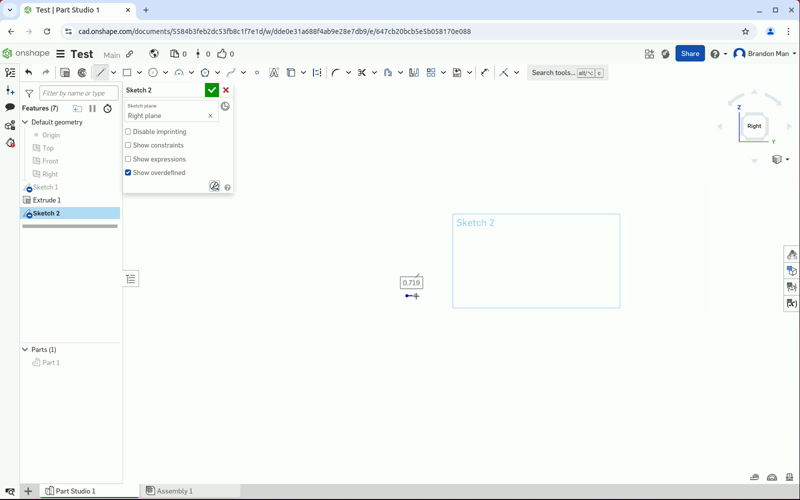
scroll(-6)
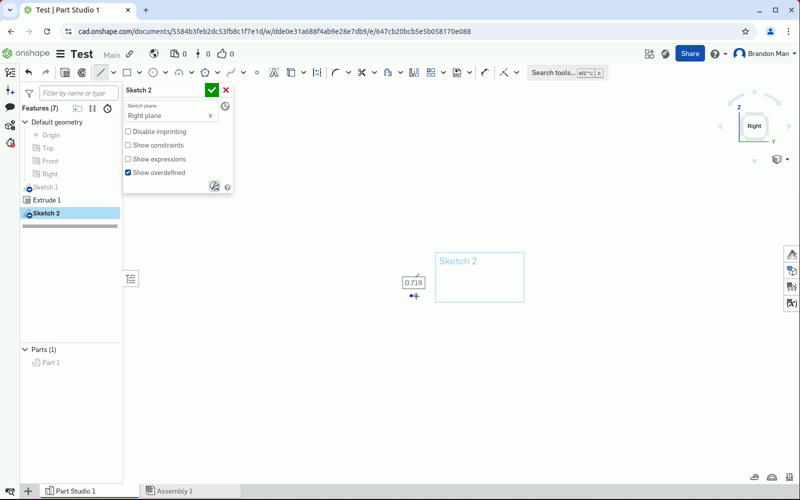
scroll(-6)
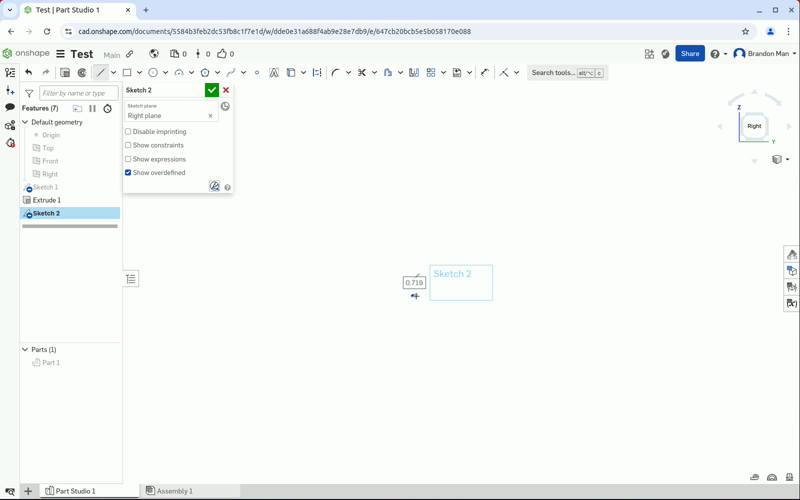
key_up(shift)
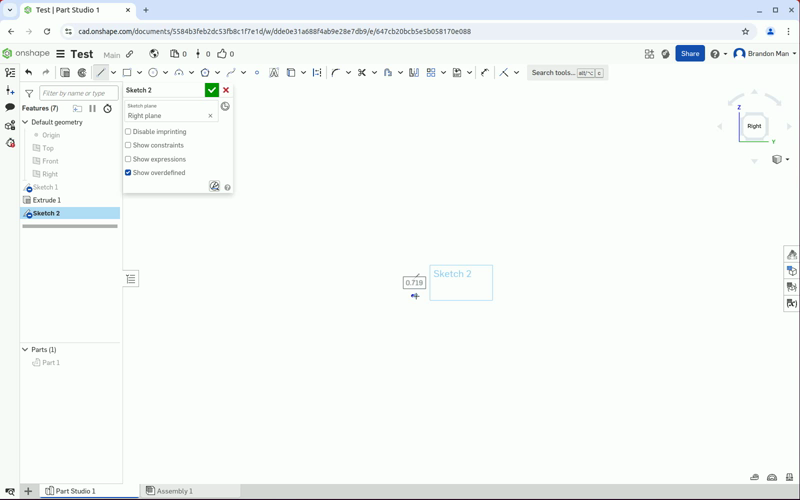
key_down(shift)
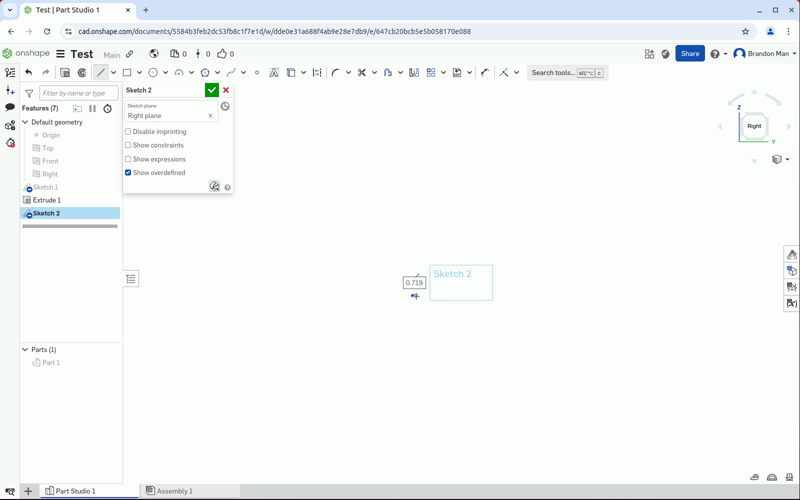
mouse_move(416, 183)
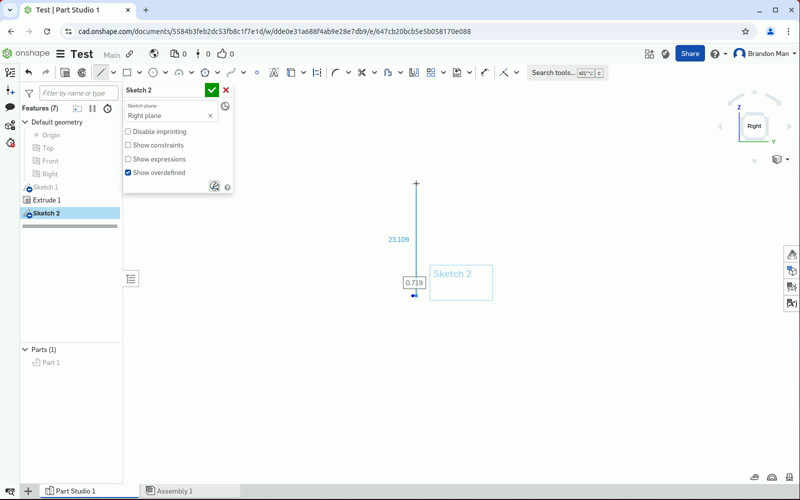
click(416, 183)
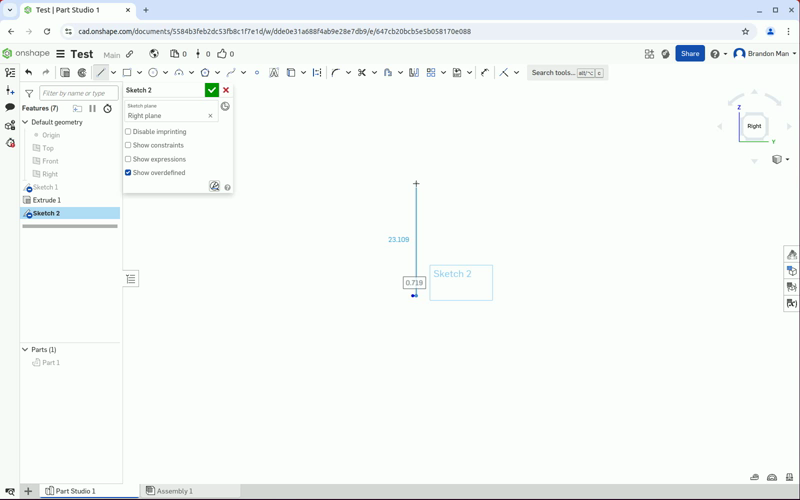
key_up(shift)
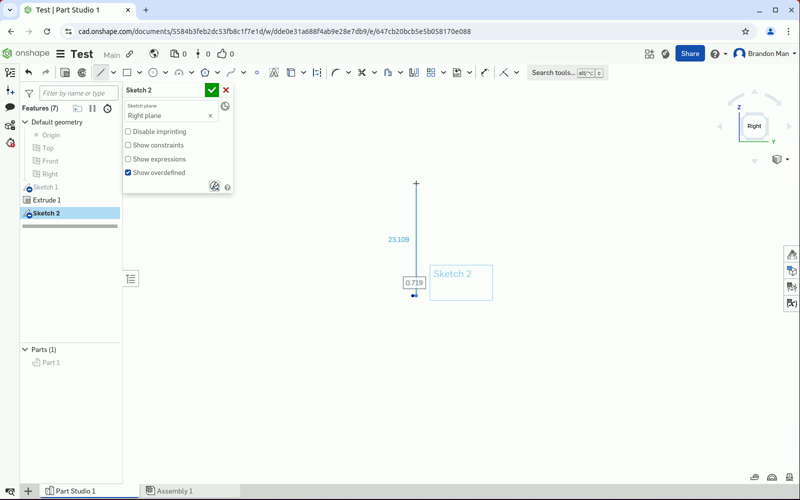
key_down(shift)
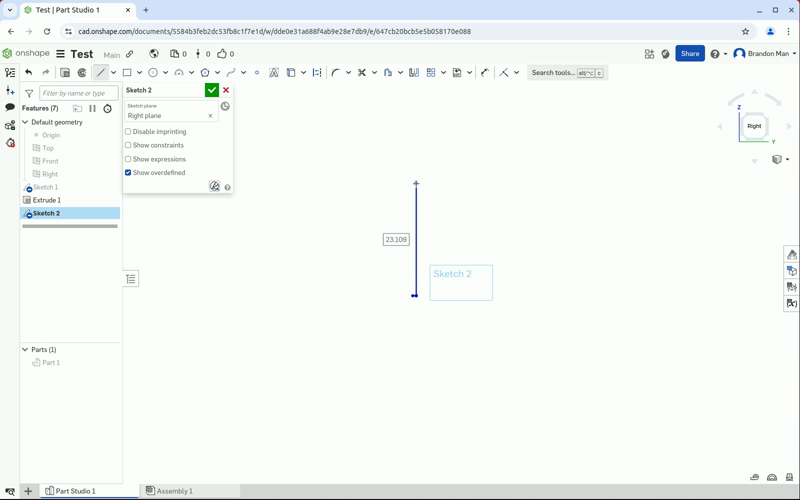
mouse_move(446, 183)
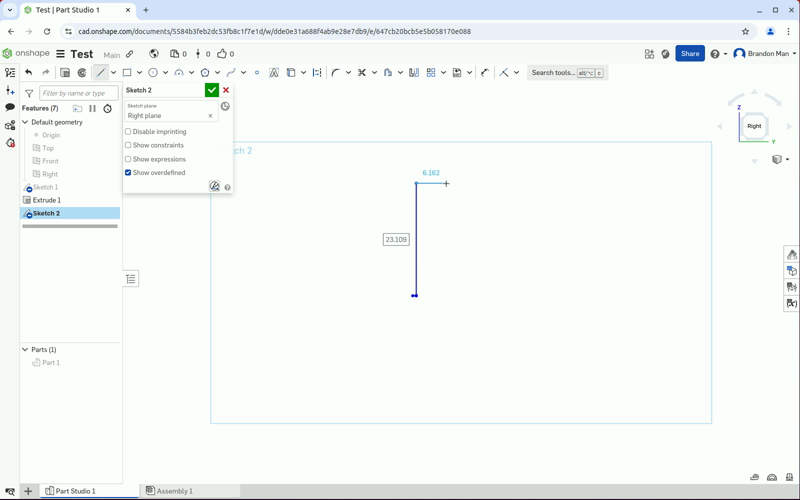
mouse_move(412, 183)
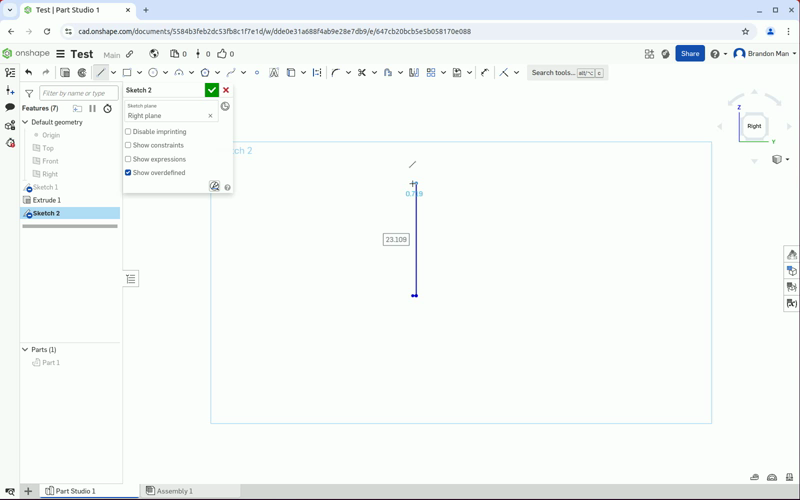
scroll(6)
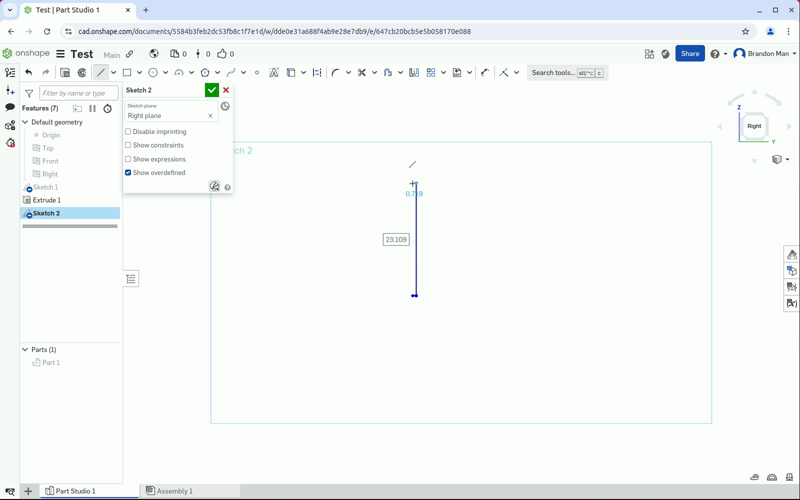
scroll(6)
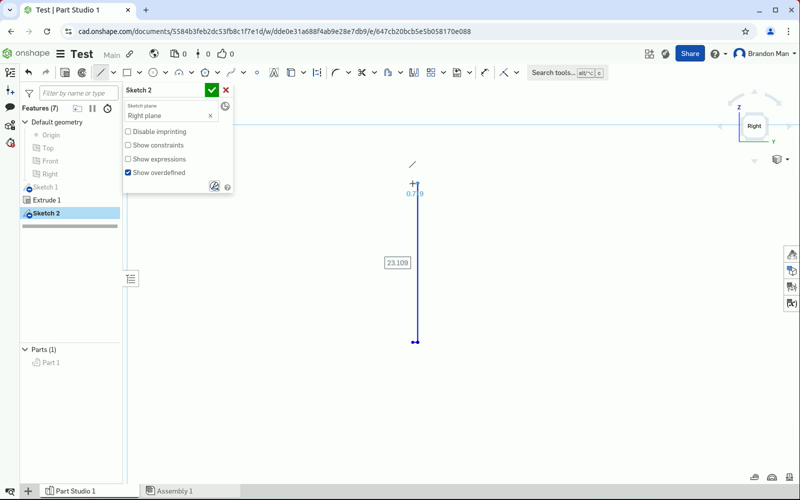
scroll(6)
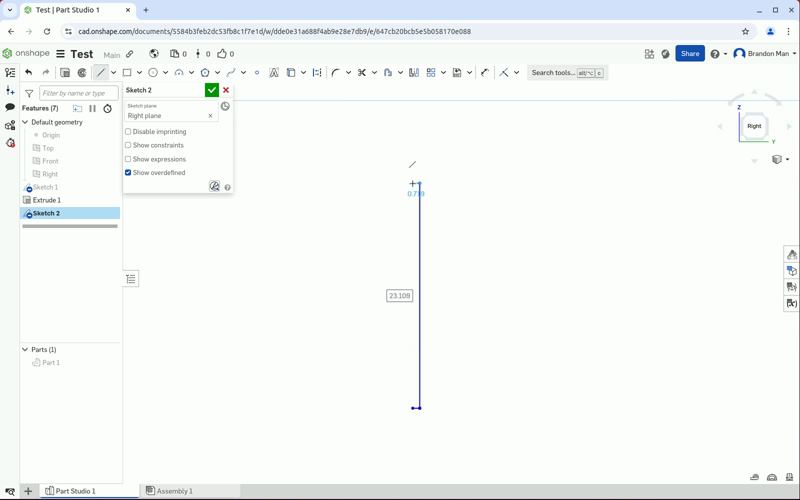
scroll(6)
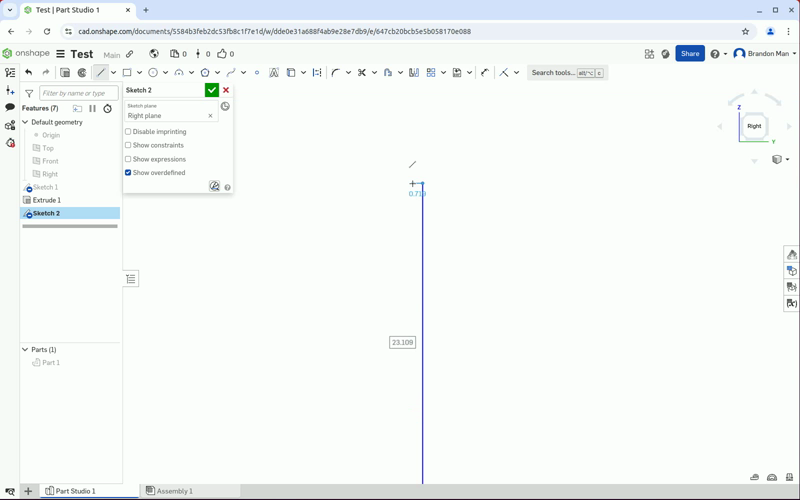
scroll(6)
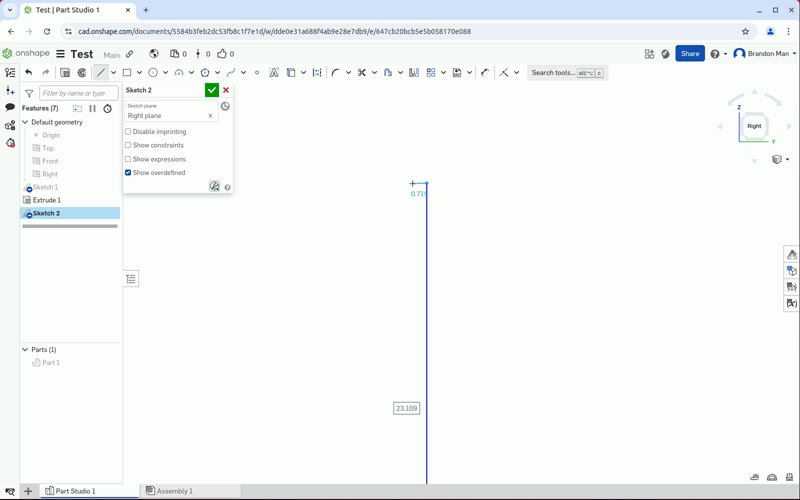
scroll(6)
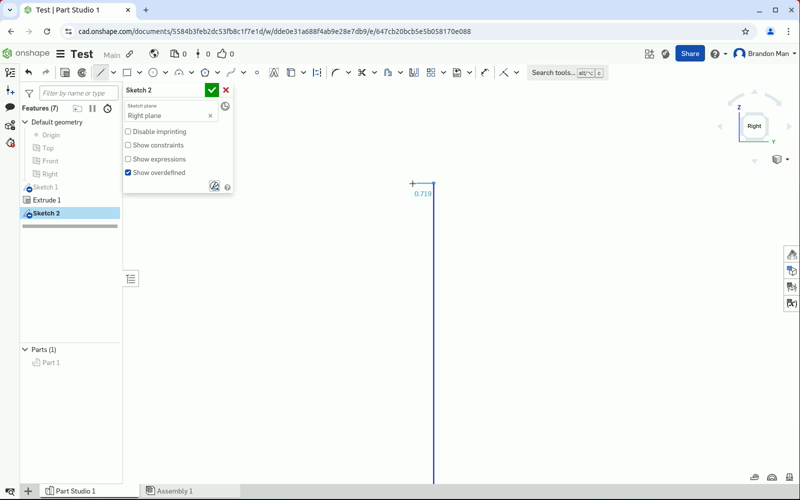
scroll(6)
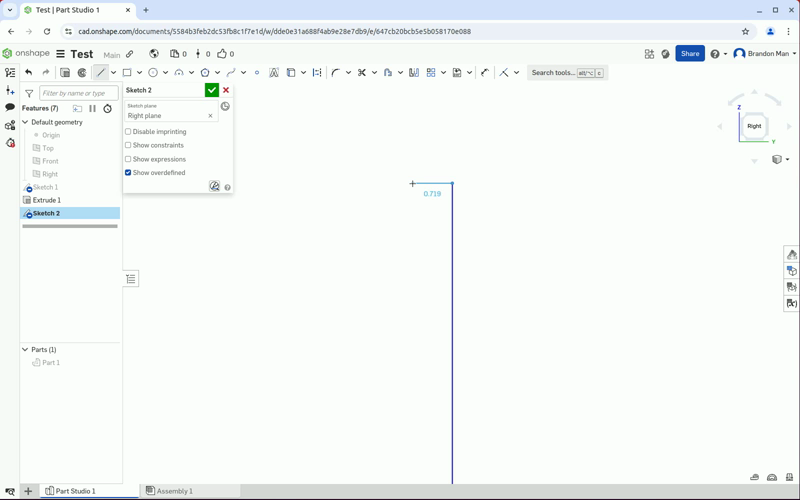
click(412, 183)
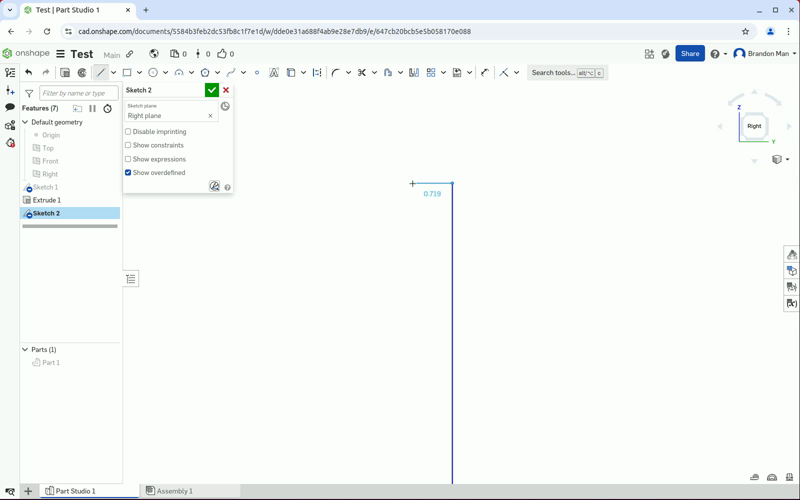
scroll(-6)
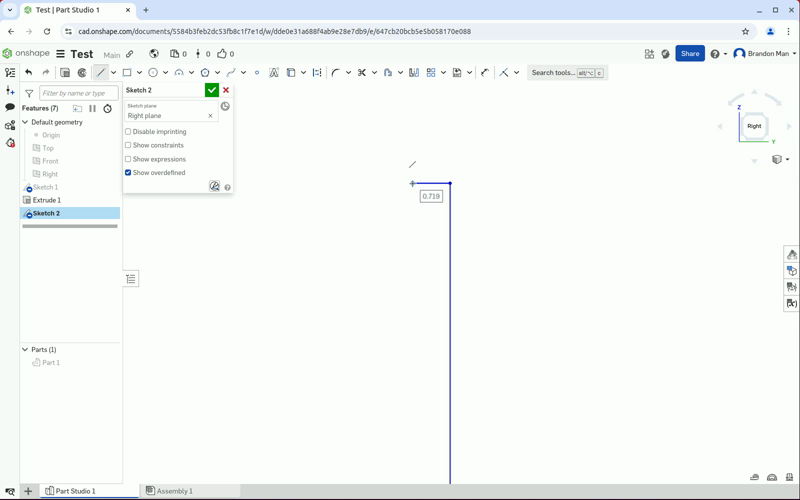
scroll(-6)
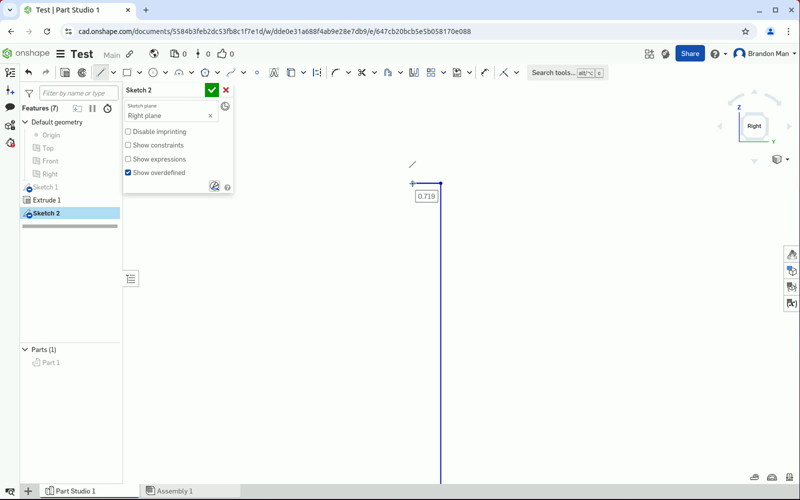
scroll(-6)
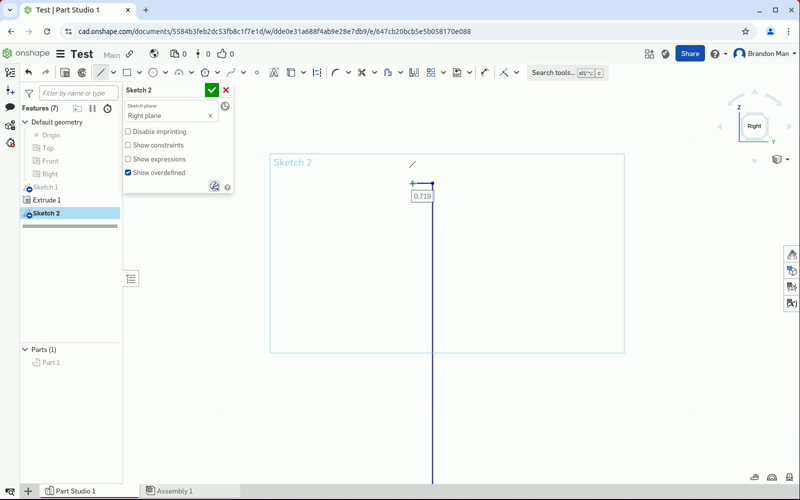
scroll(-6)
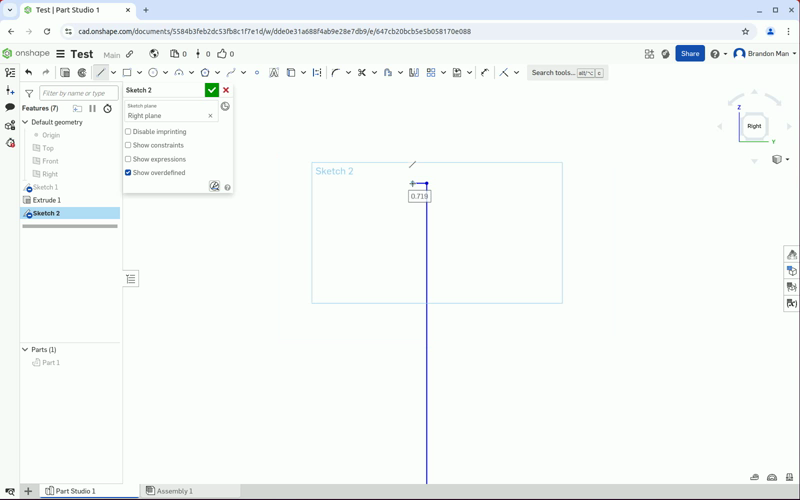
scroll(-6)
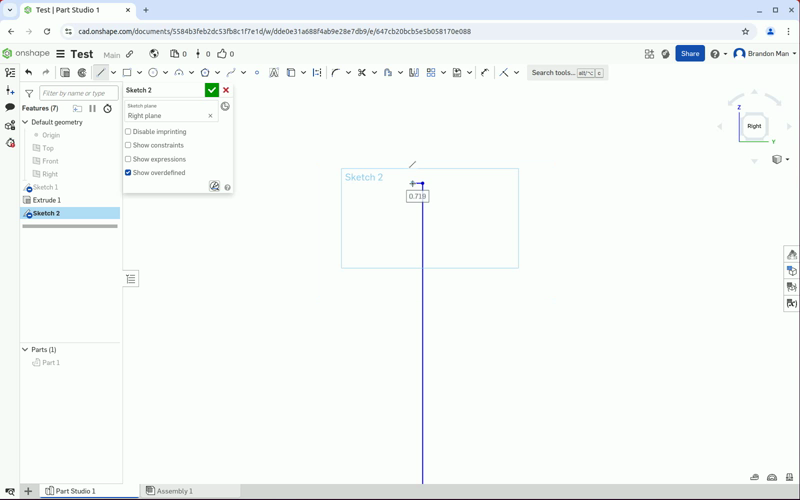
scroll(-6)
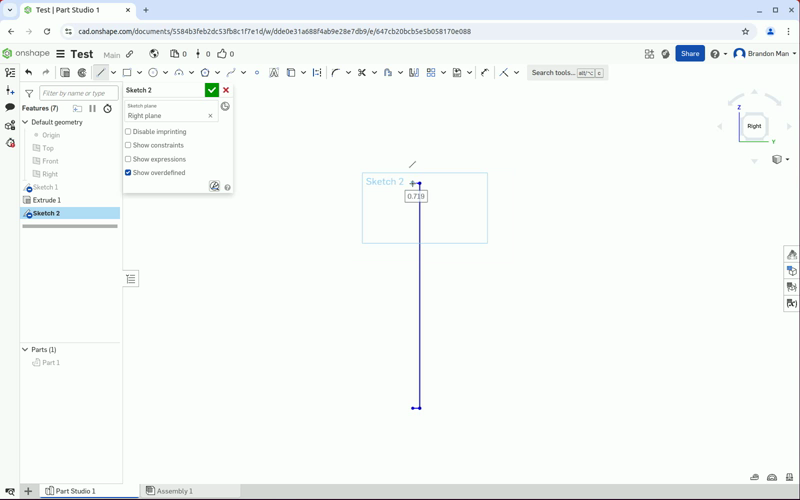
scroll(-6)
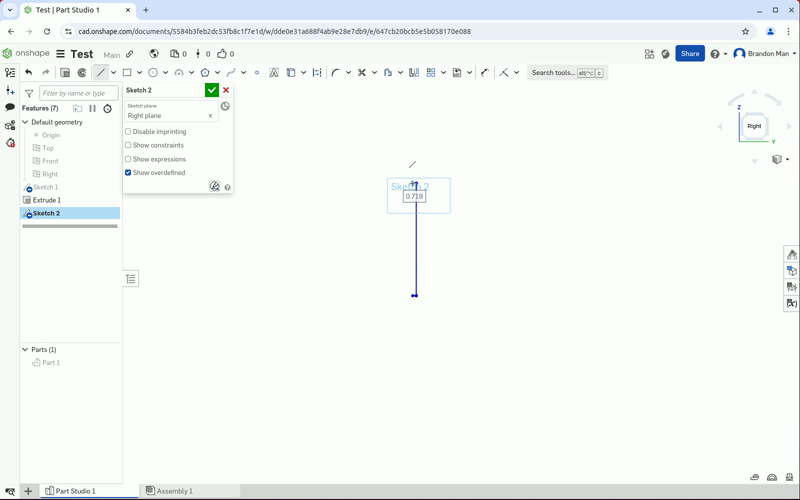
key_up(shift)
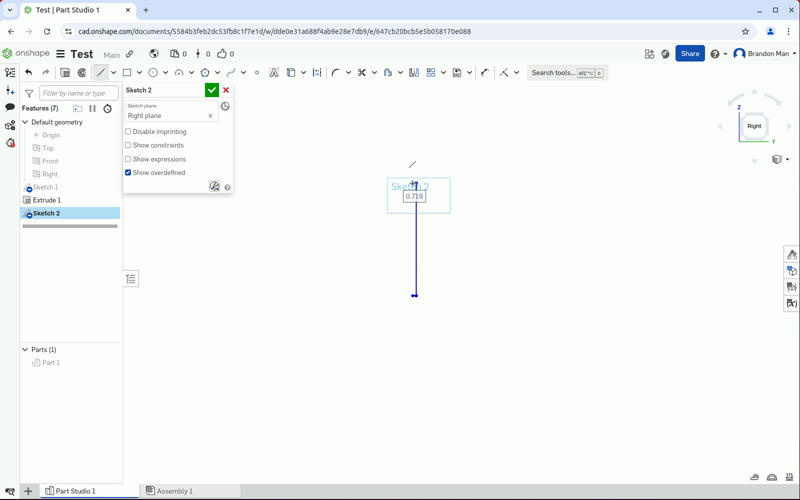
key_down(shift)
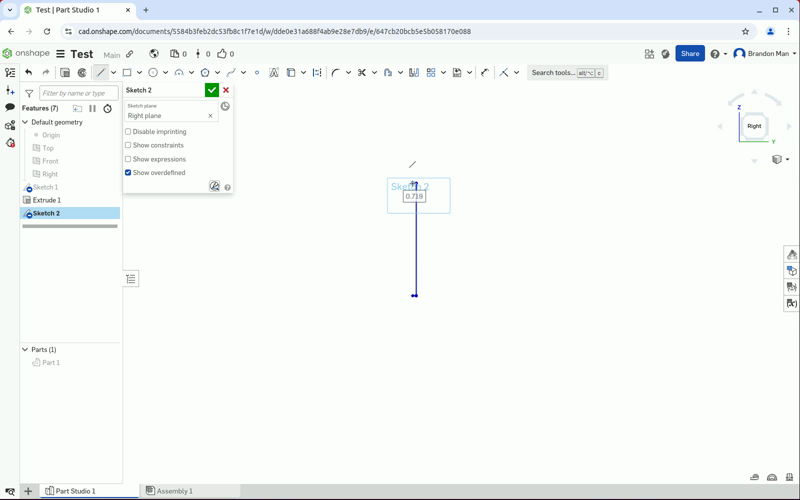
mouse_move(412, 295)
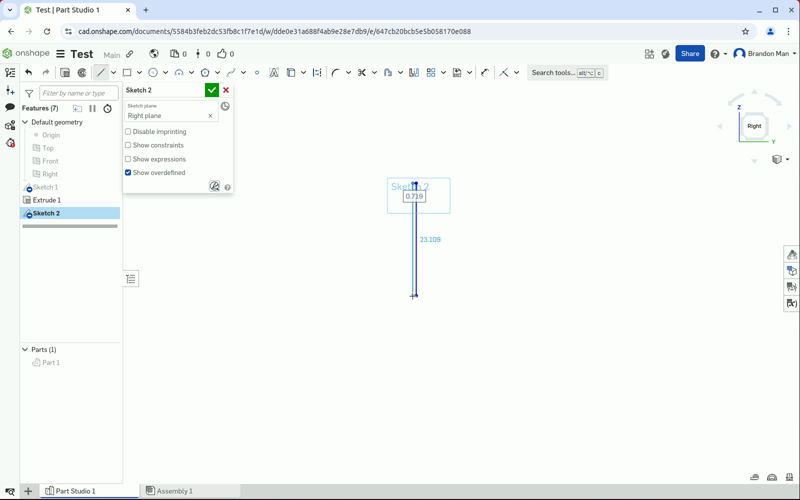
scroll(6)
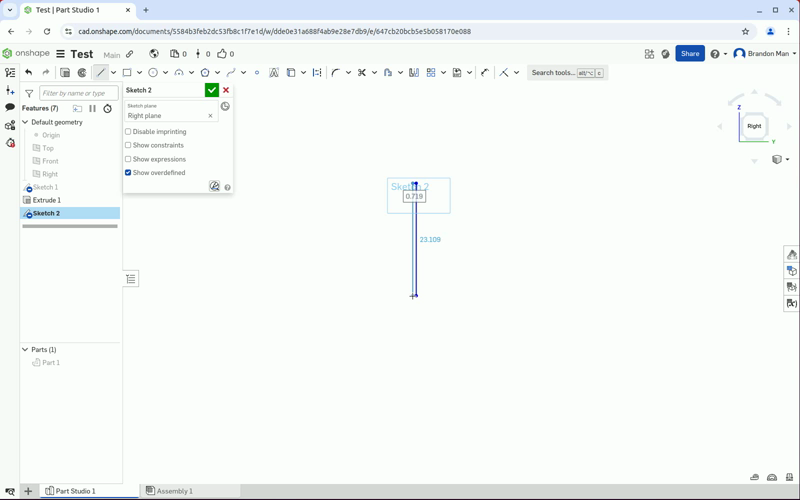
scroll(6)
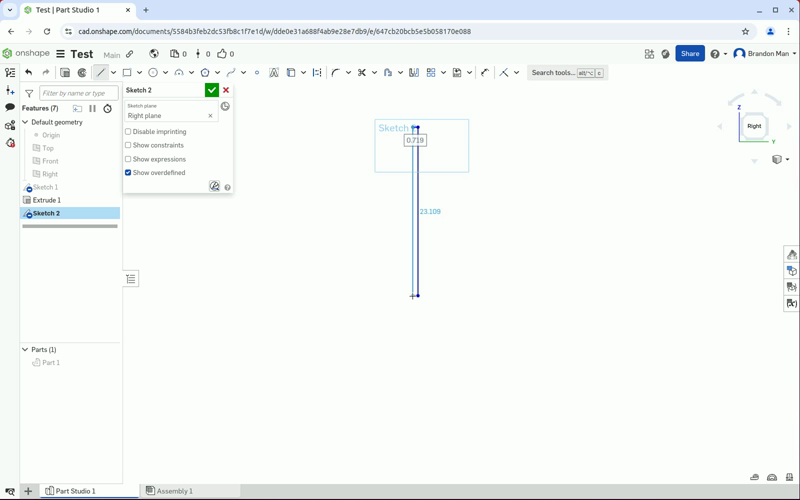
scroll(6)
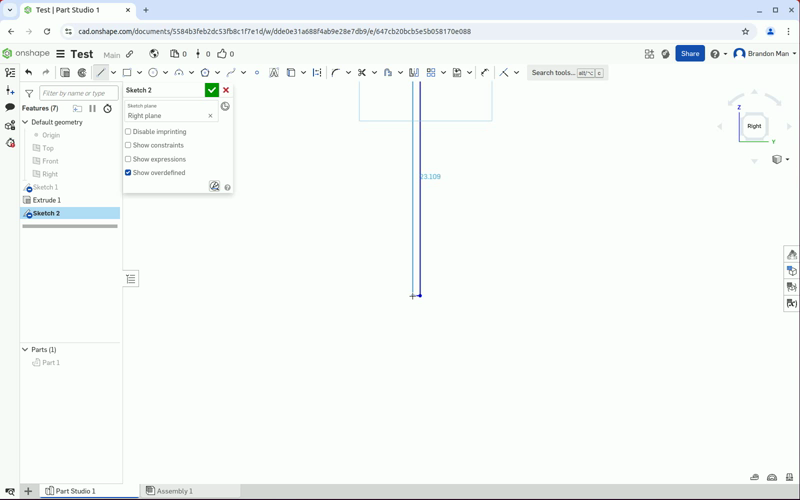
scroll(6)
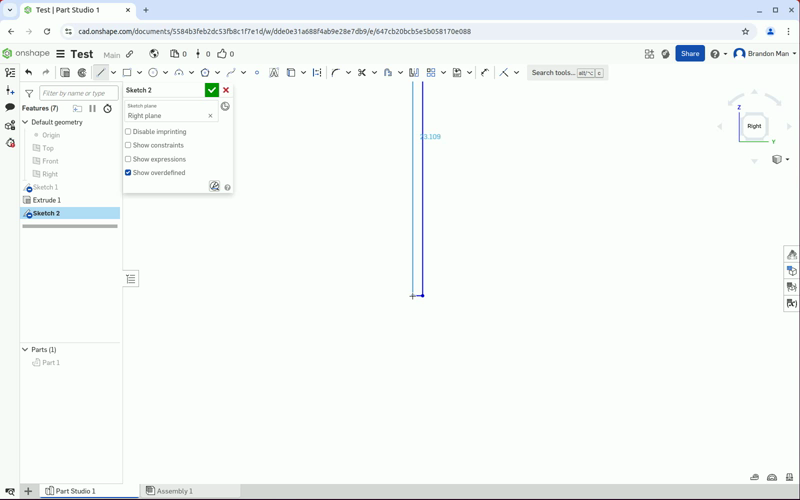
scroll(6)
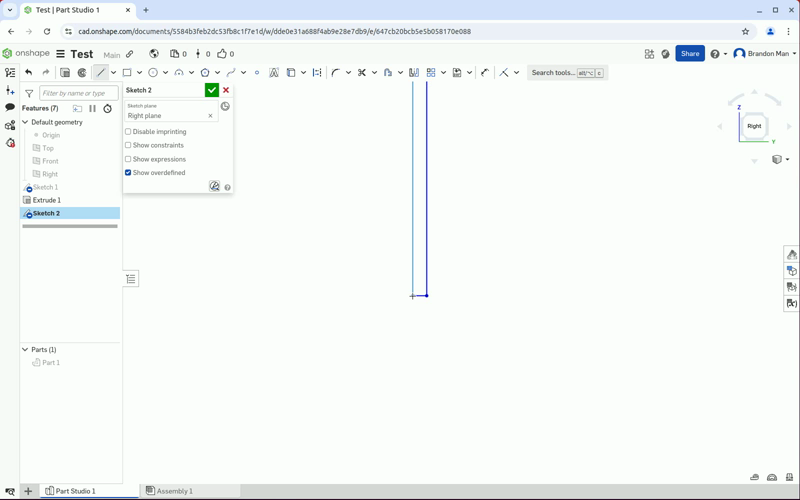
scroll(6)
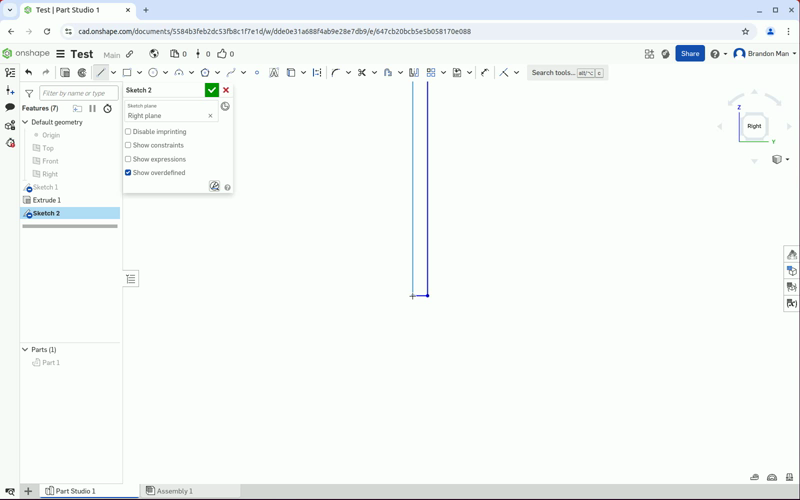
scroll(6)
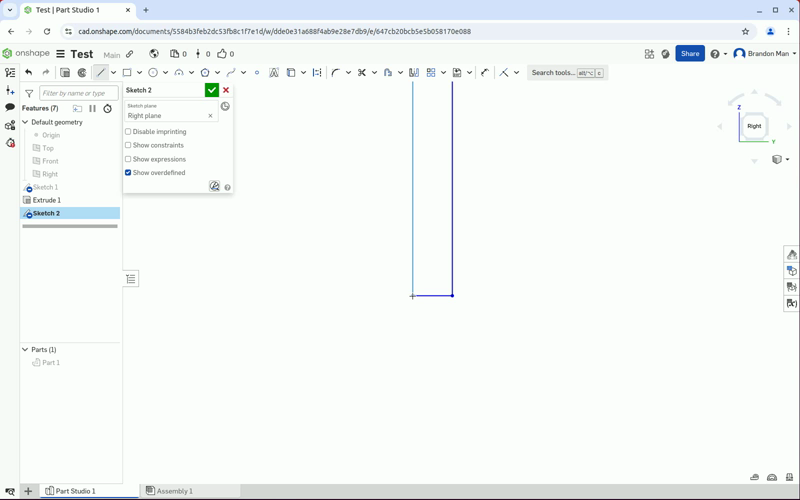
key_up(shift)
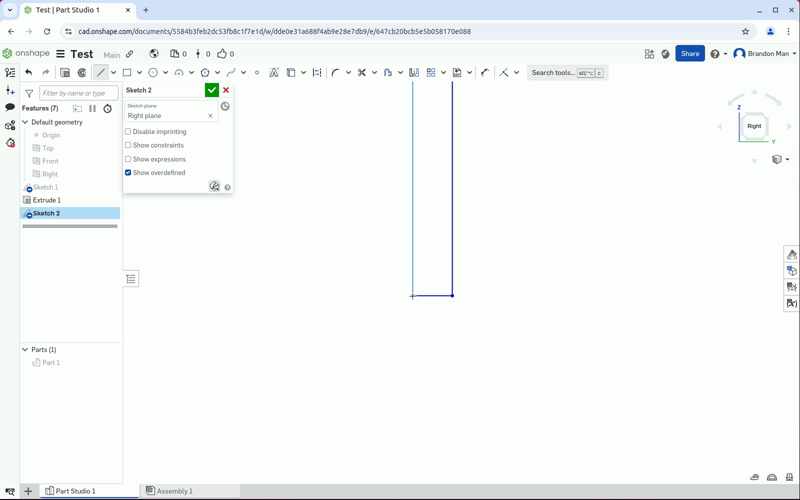
click(412, 295)
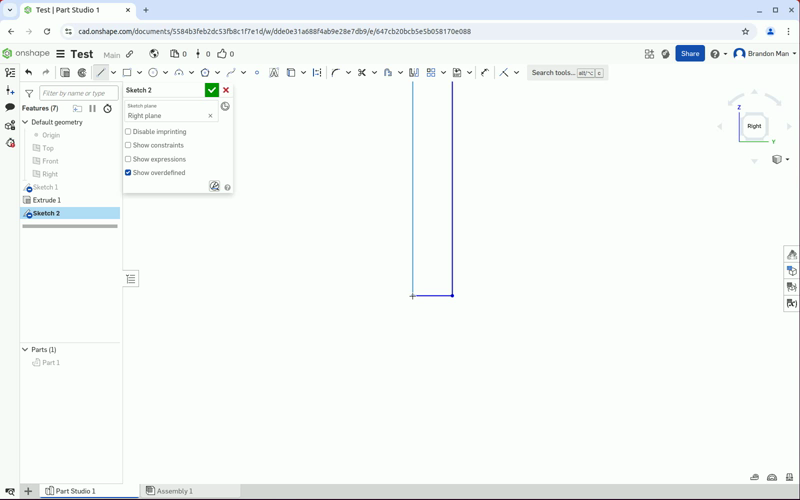
scroll(-6)
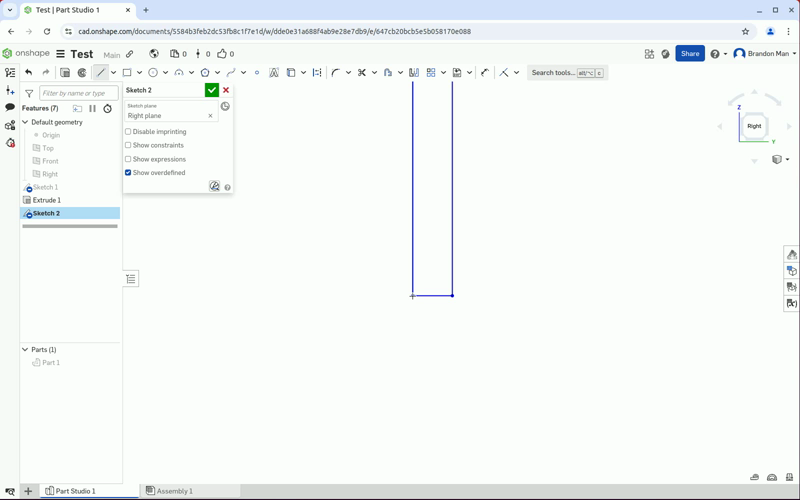
scroll(-6)
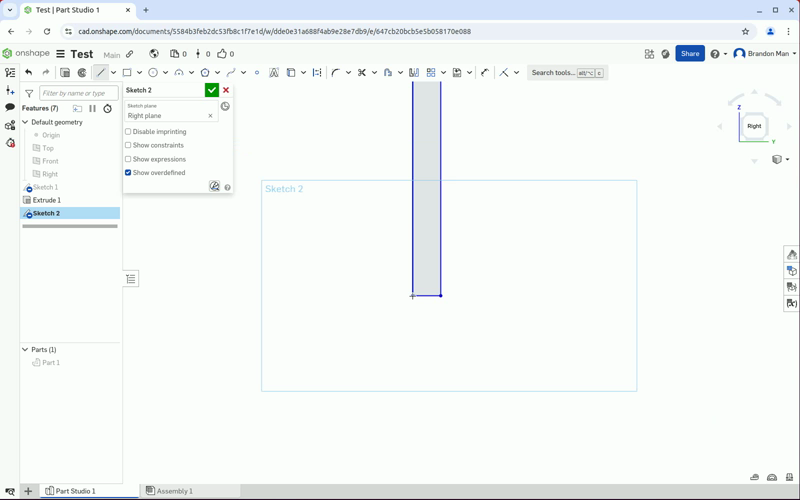
scroll(-6)
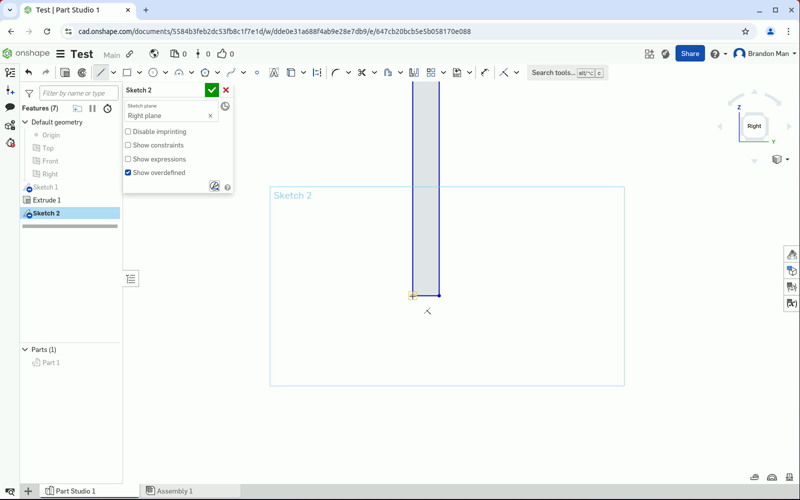
scroll(-6)
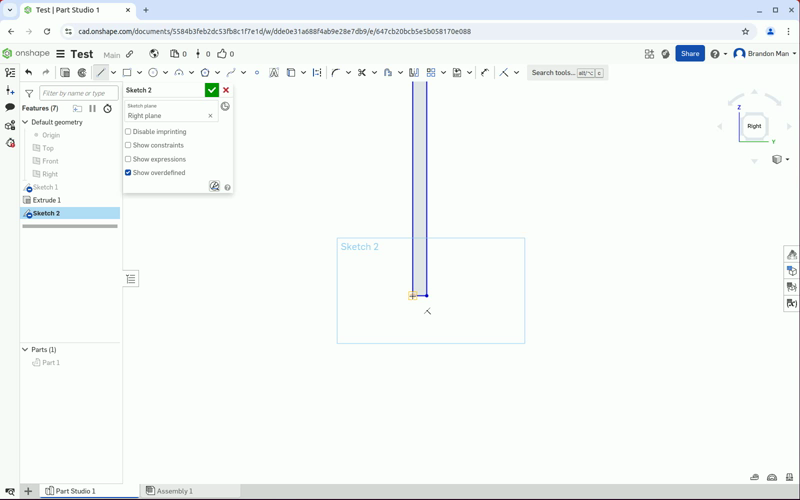
scroll(-6)
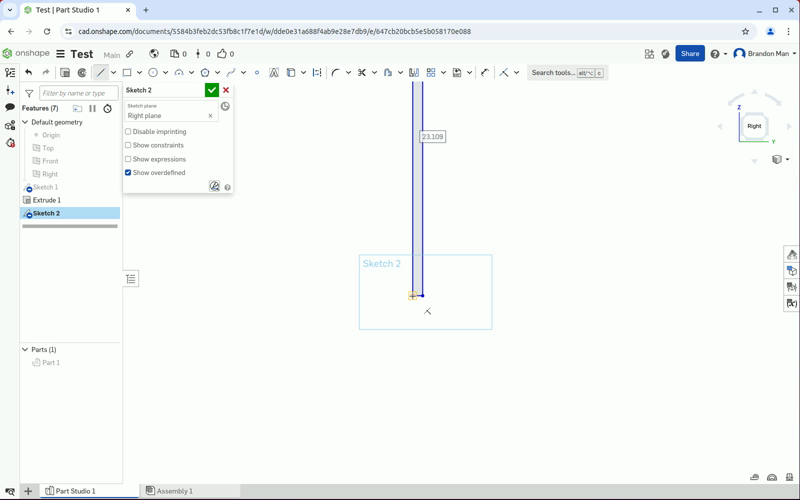
scroll(-6)
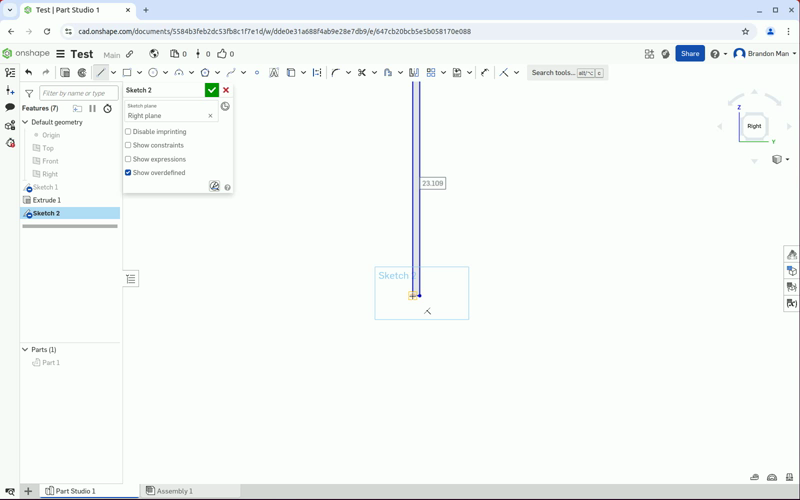
scroll(-6)
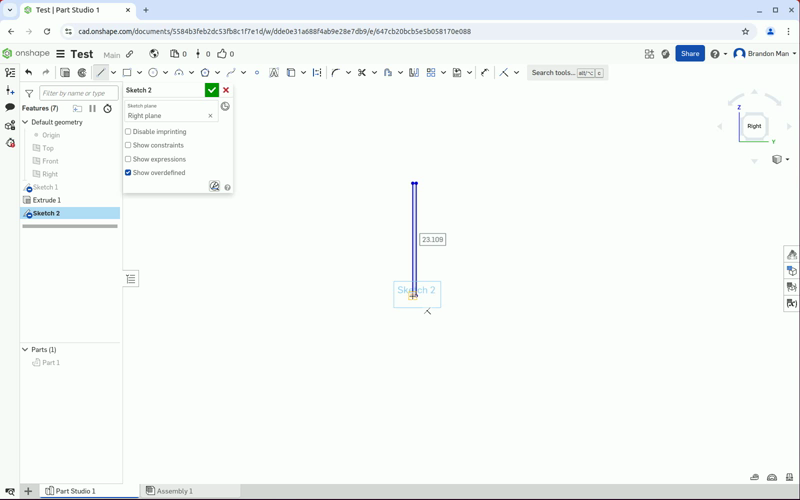
key(esc)
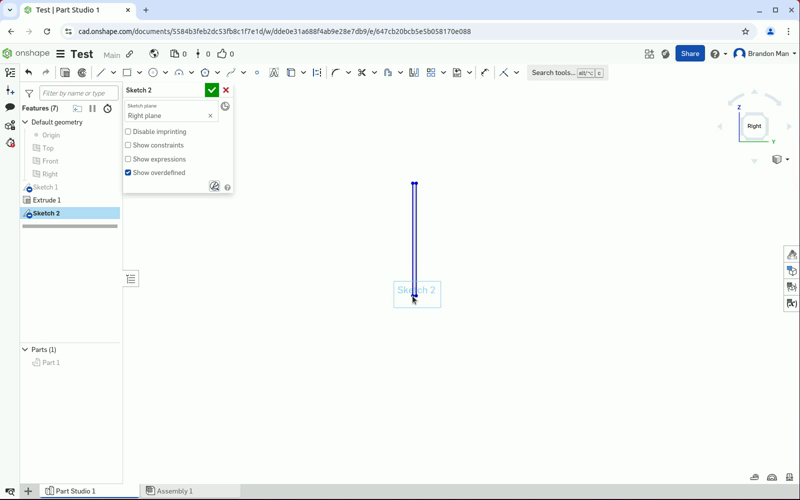
mouse_move(413, 207)
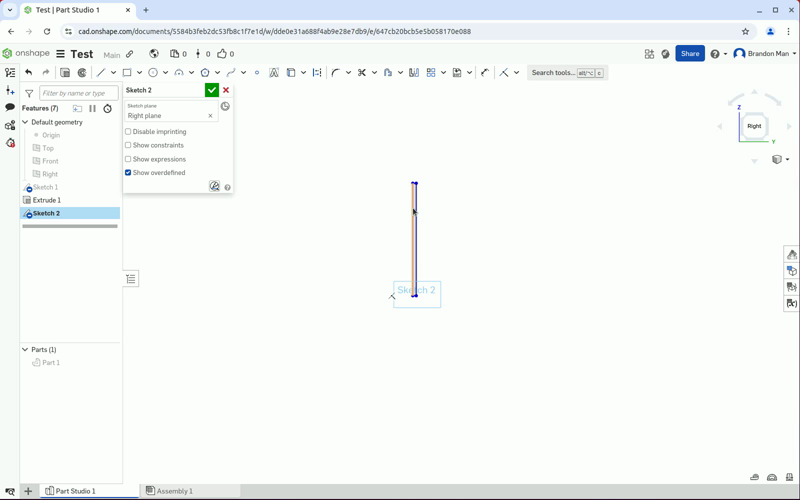
scroll(6)
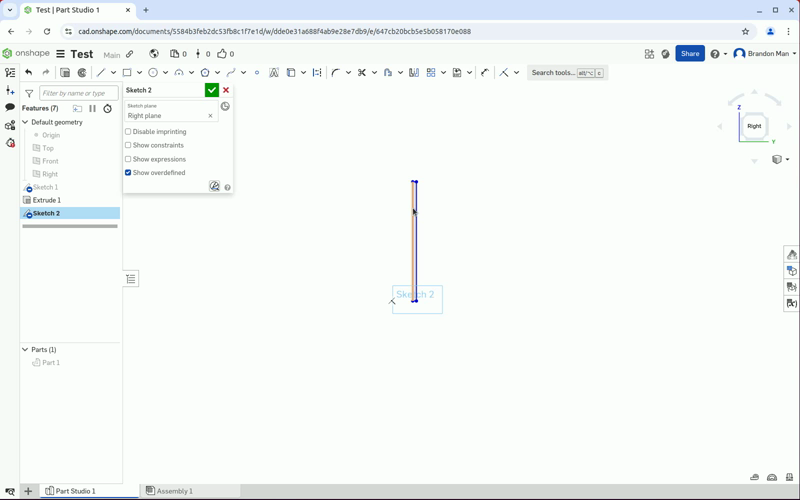
scroll(6)
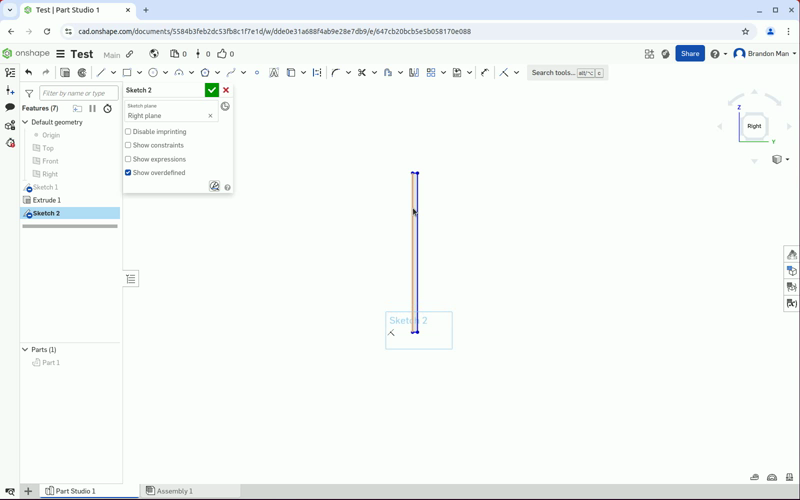
scroll(6)
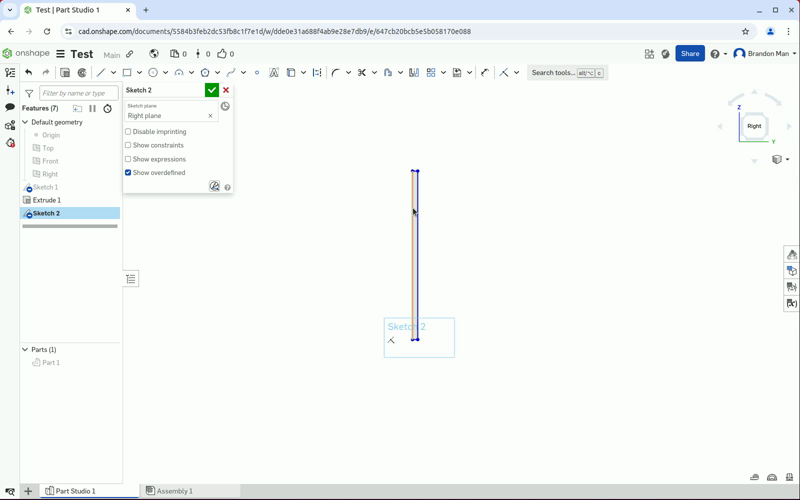
scroll(6)
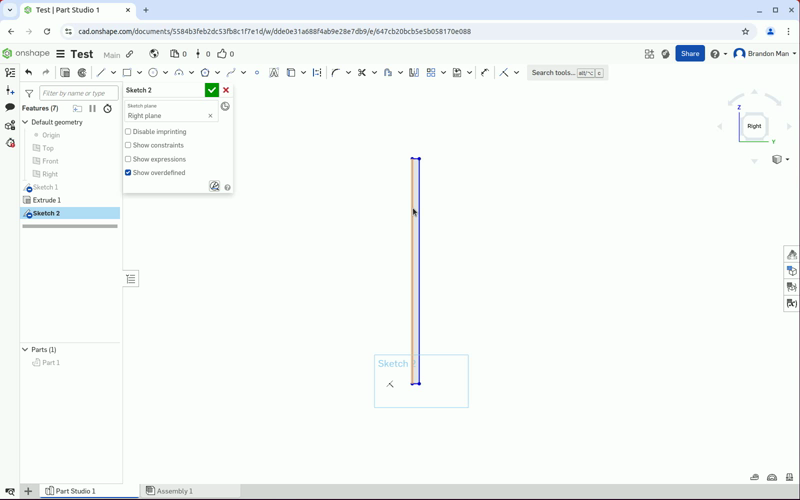
scroll(6)
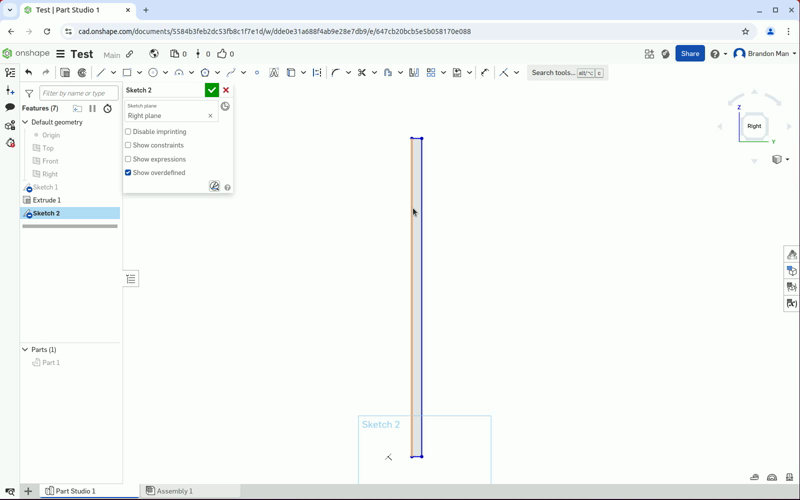
scroll(6)
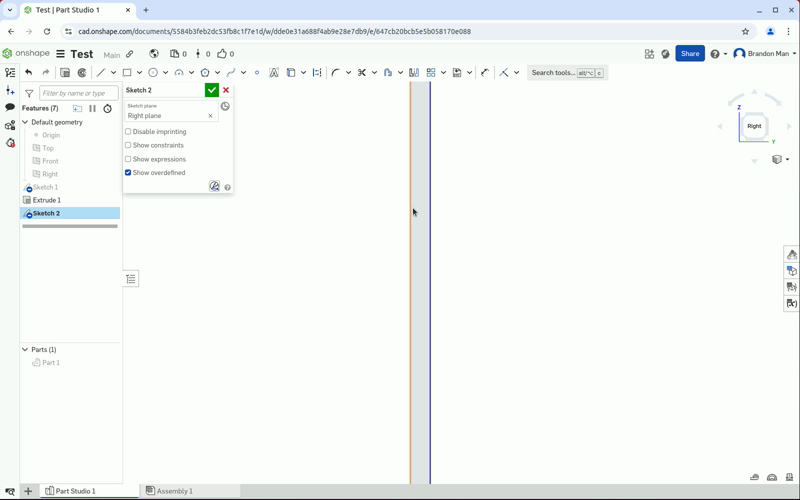
scroll(6)
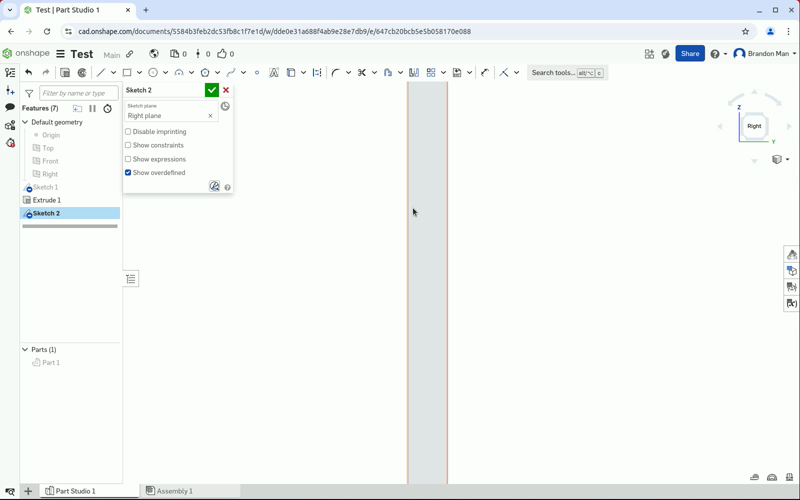
click(413, 207)
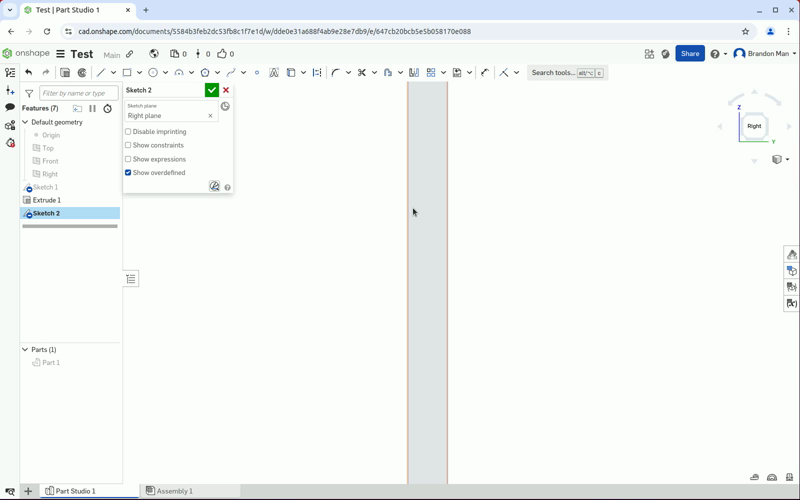
scroll(-6)
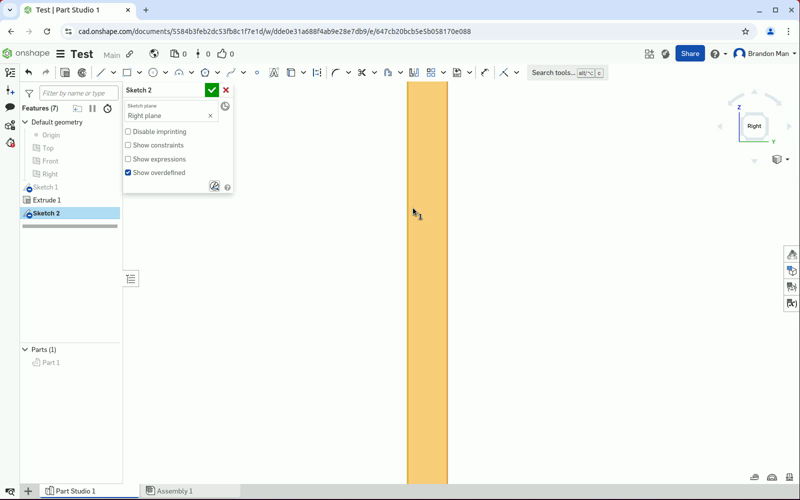
scroll(-6)
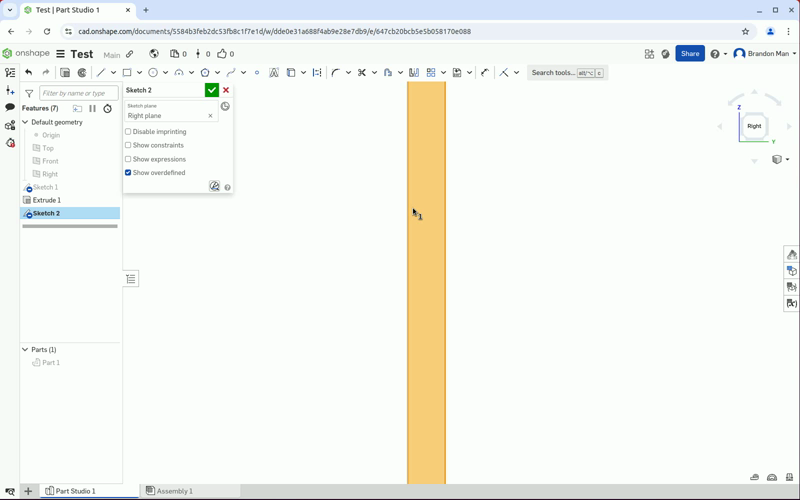
scroll(-6)
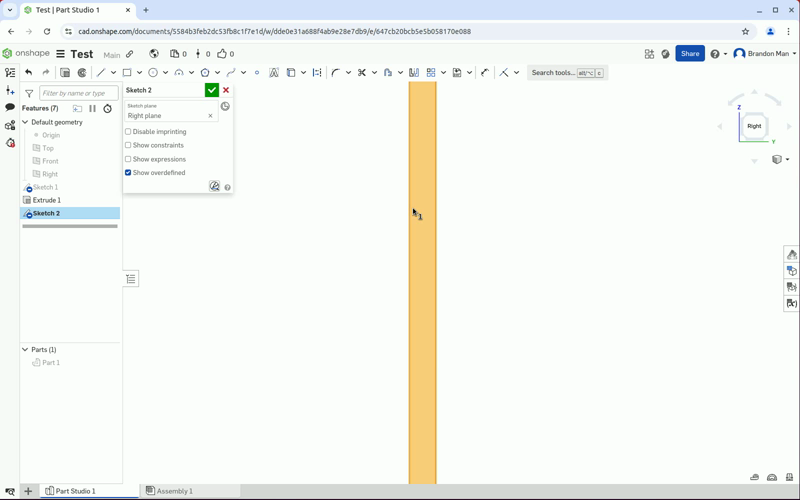
scroll(-6)
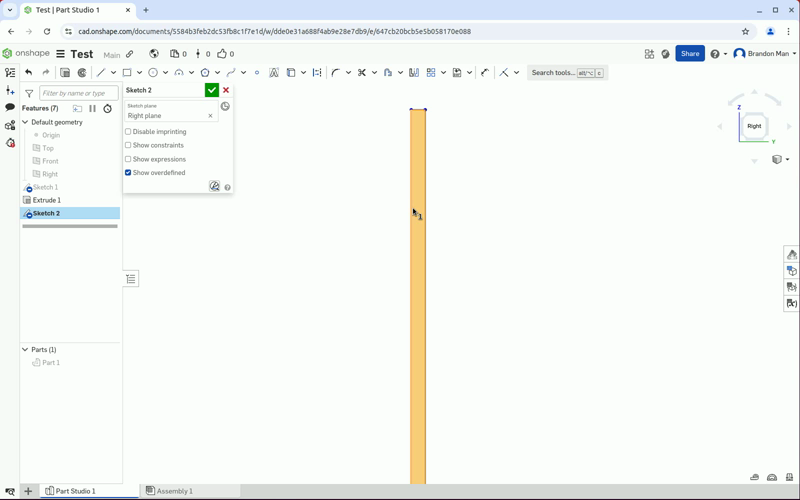
scroll(-6)
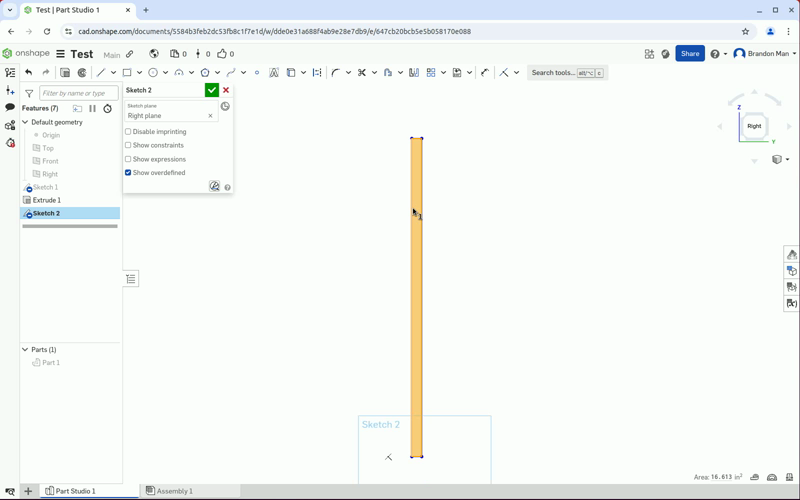
scroll(-6)
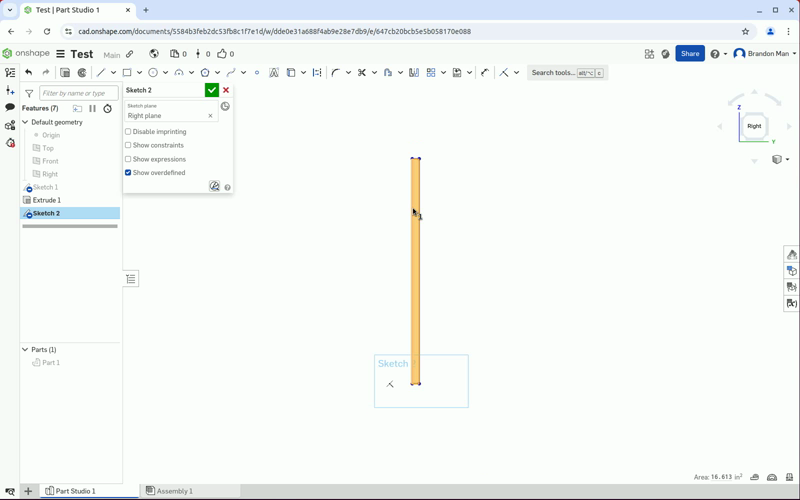
scroll(-6)
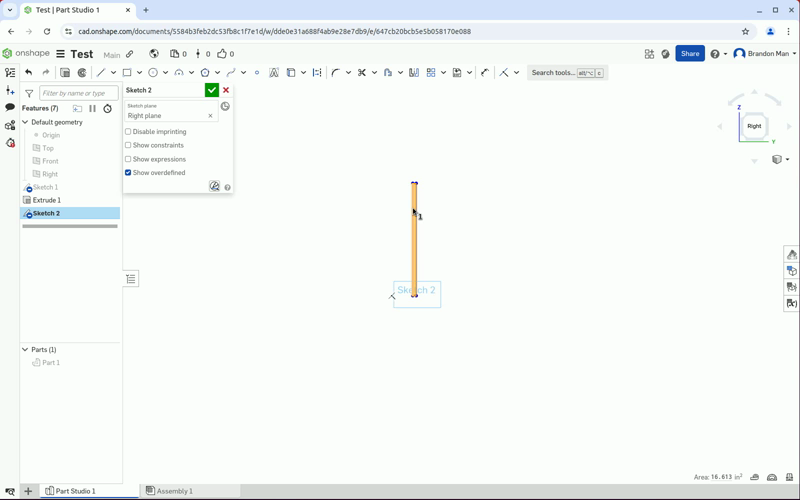
mouse_move(73, 352)
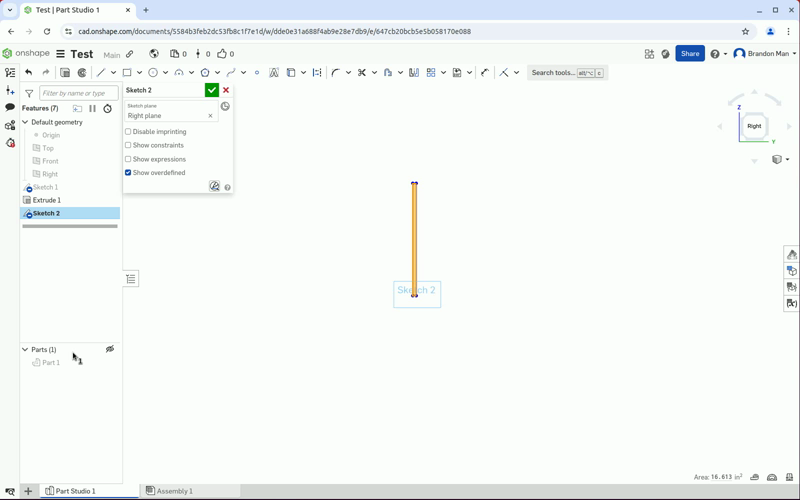
key(shift+y)
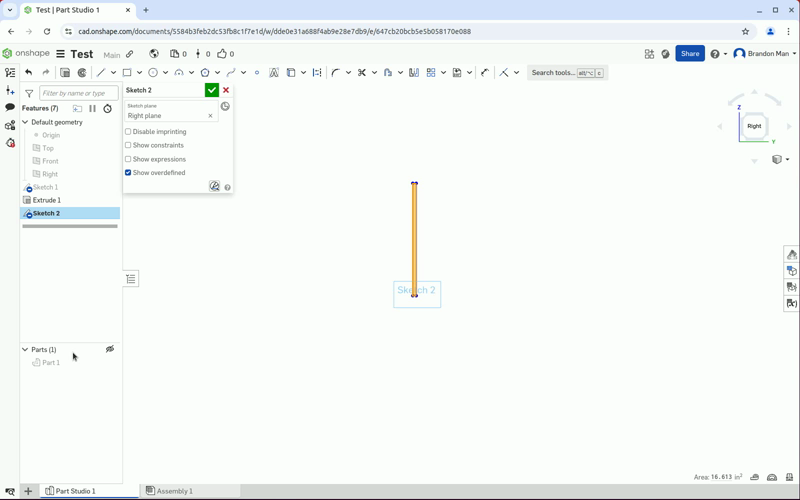
key(shift+e)
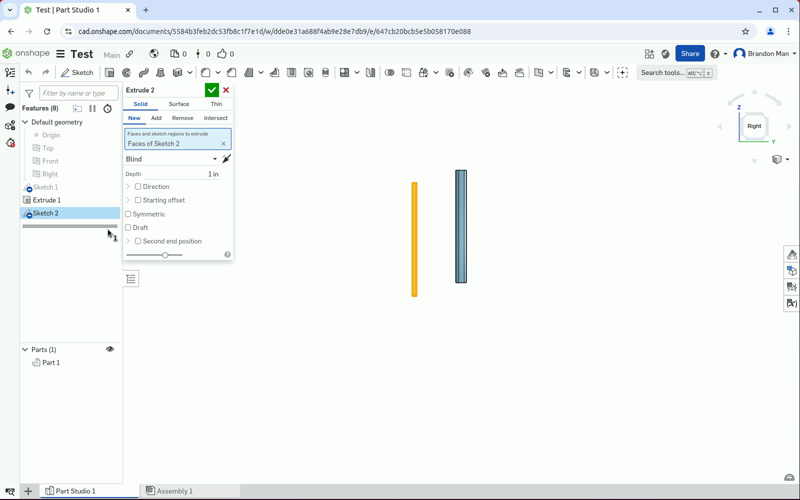
mouse_move(143, 106)
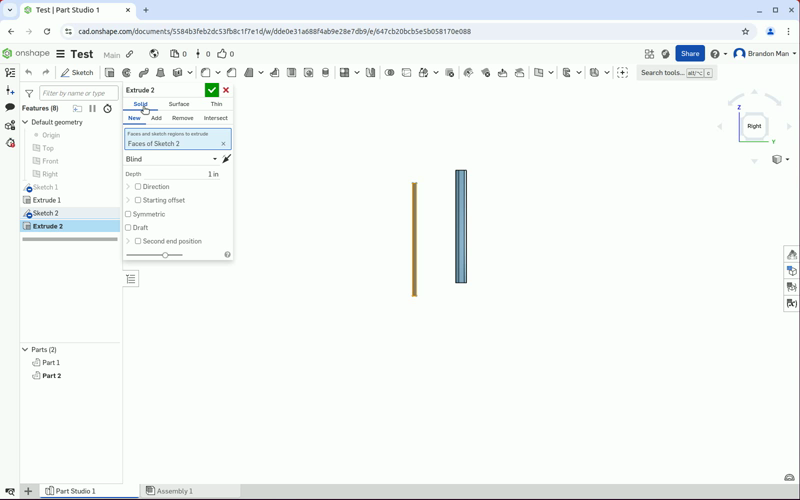
click(143, 106)
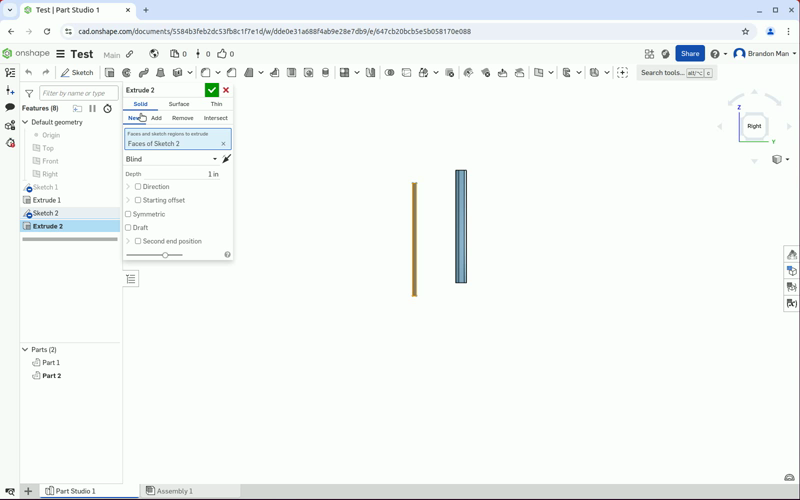
mouse_move(137, 120)
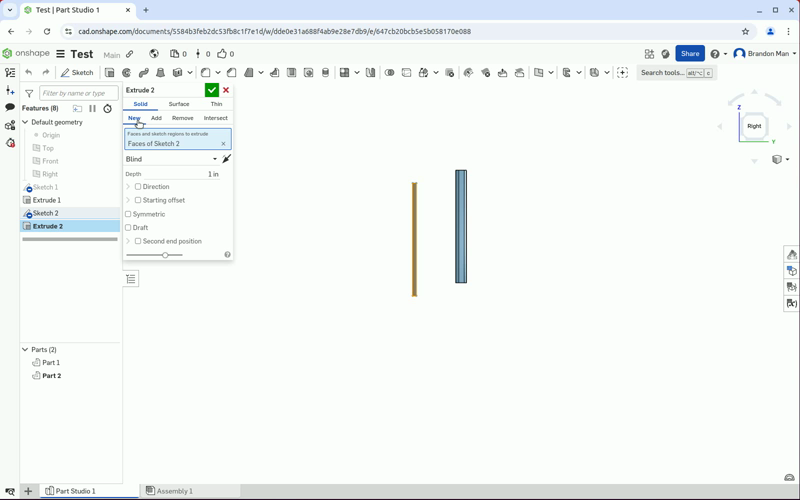
click(137, 120)
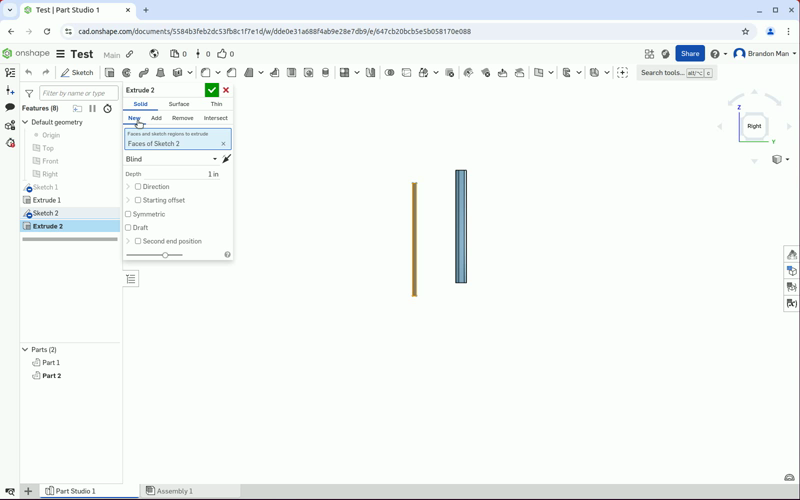
key(tab, 4)
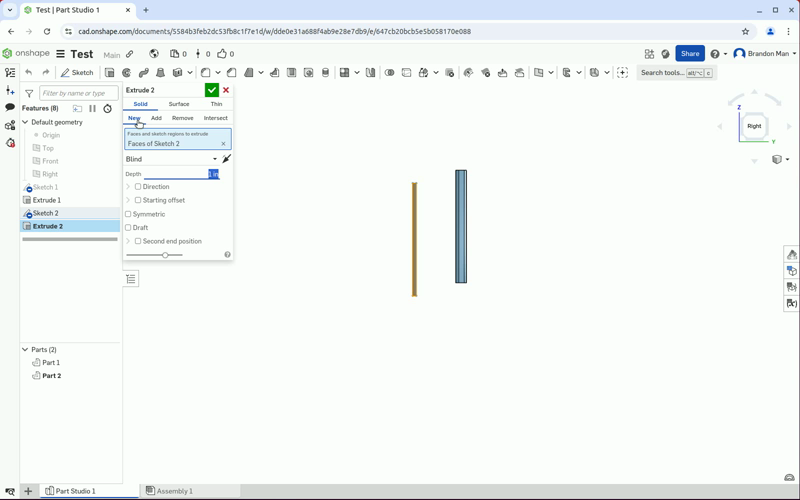
text(-0.241)
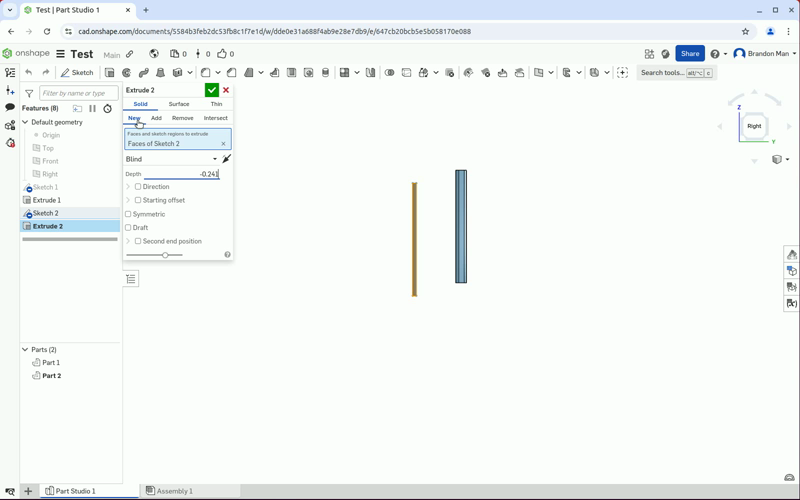
key(enter)
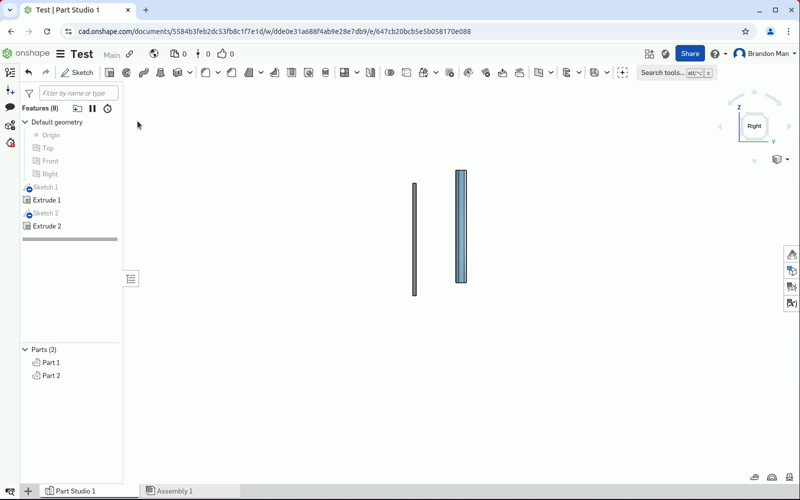
key(shift+h)
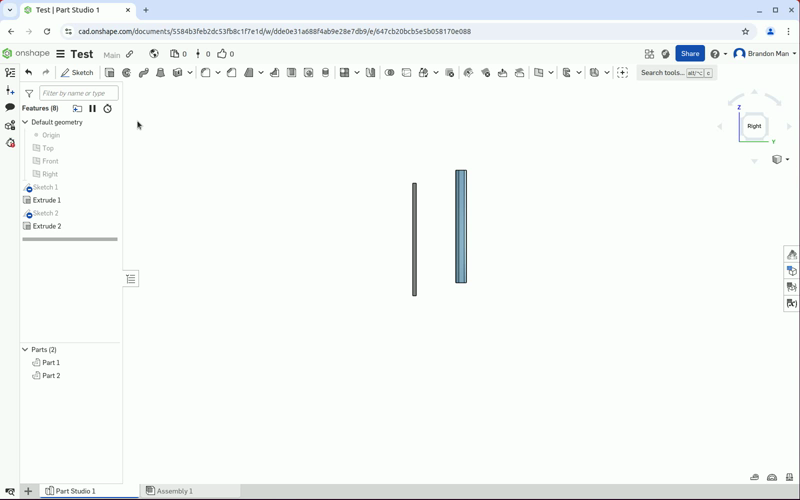
key(shift+h)
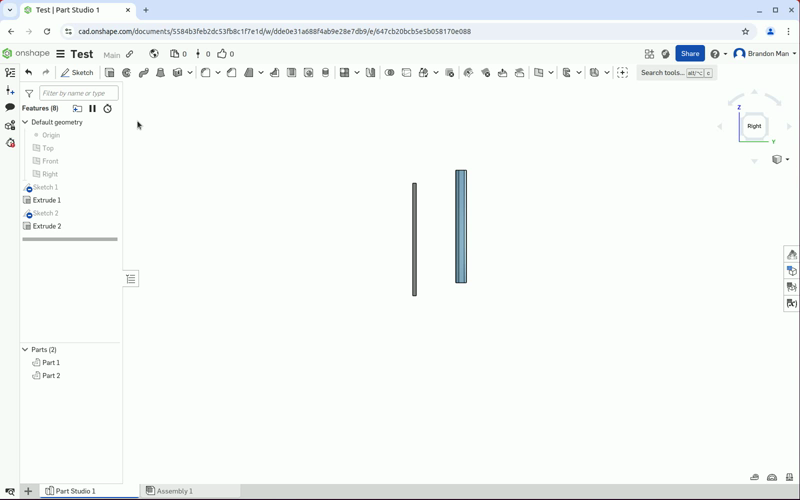
mouse_move(73, 189)
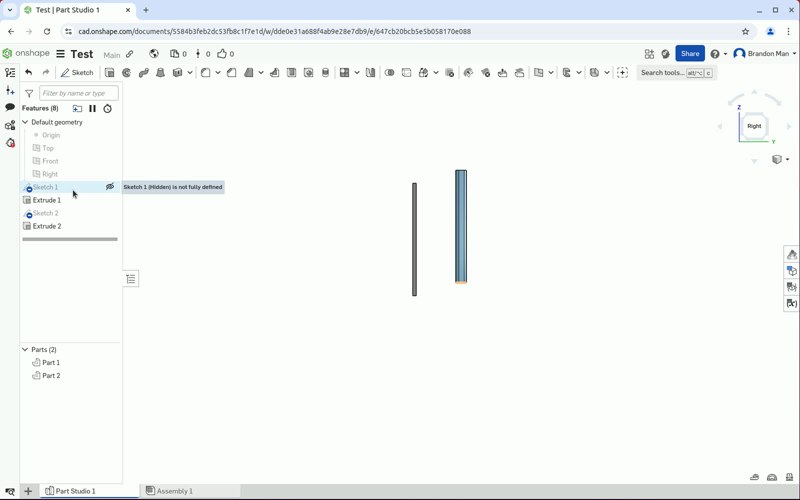
click(73, 189)
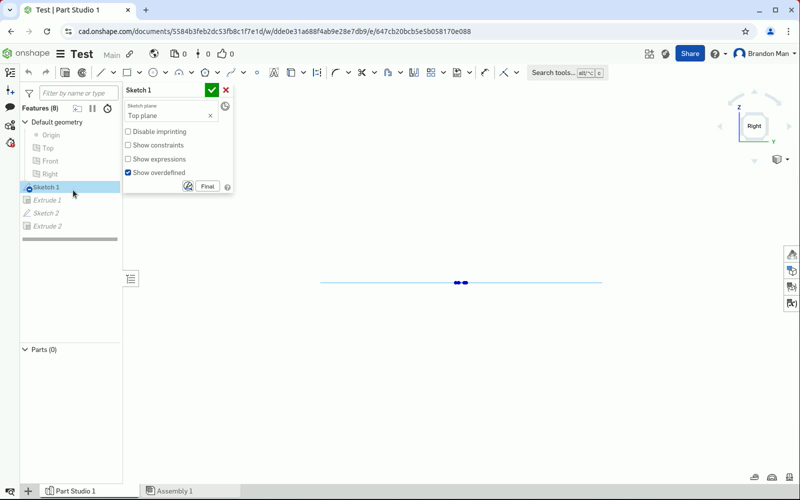
mouse_move(229, 92)
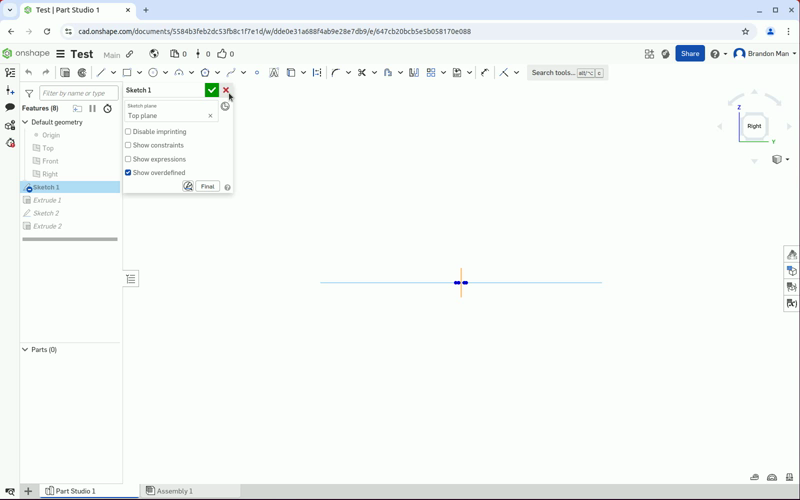
click(229, 92)
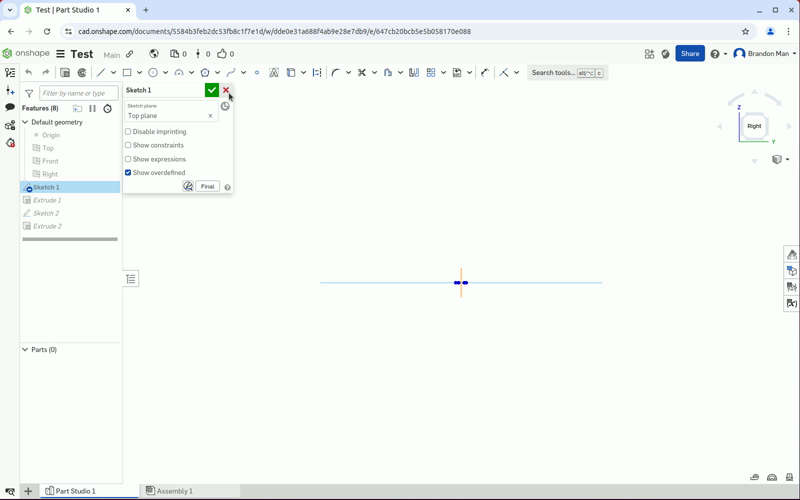
key(shift+s)
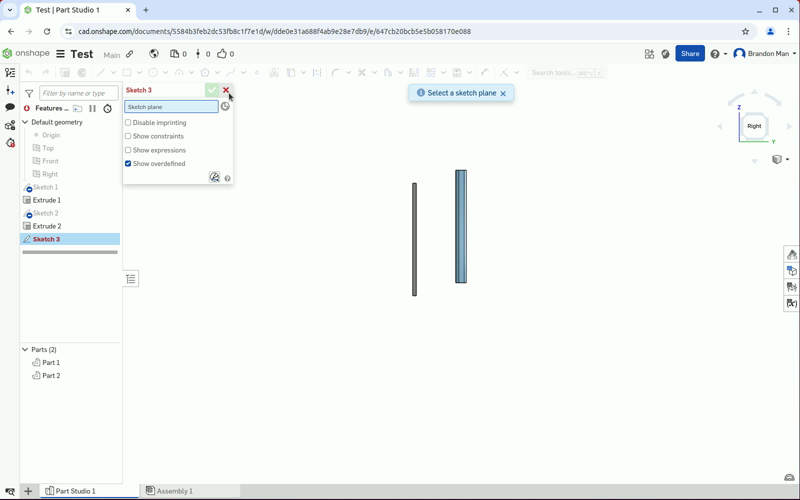
mouse_move(73, 176)
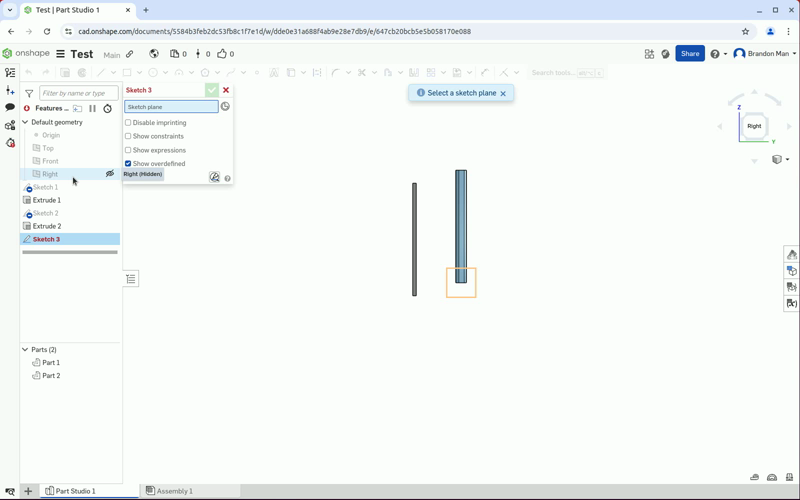
click(73, 176)
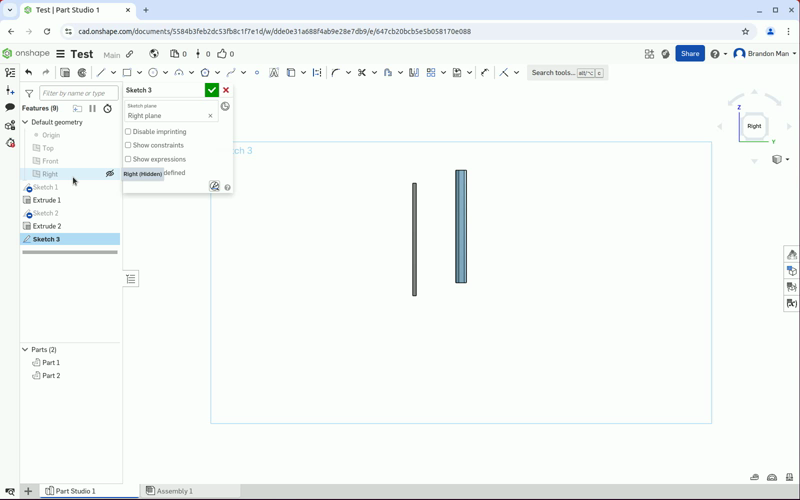
mouse_move(73, 352)
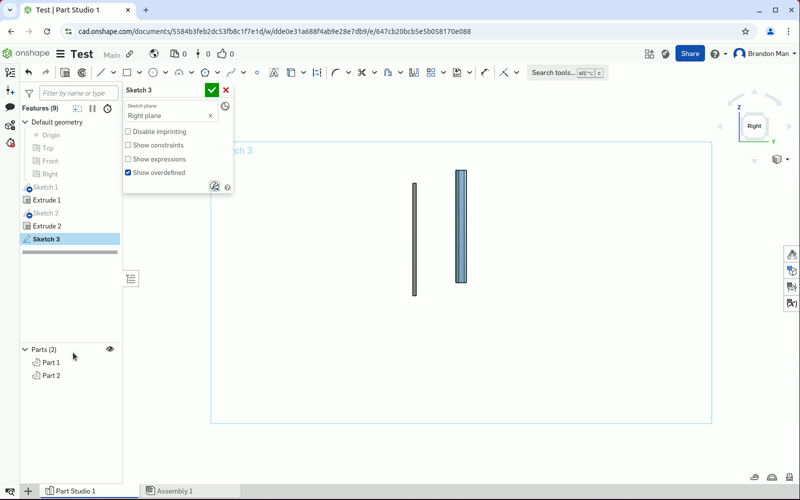
key(y)
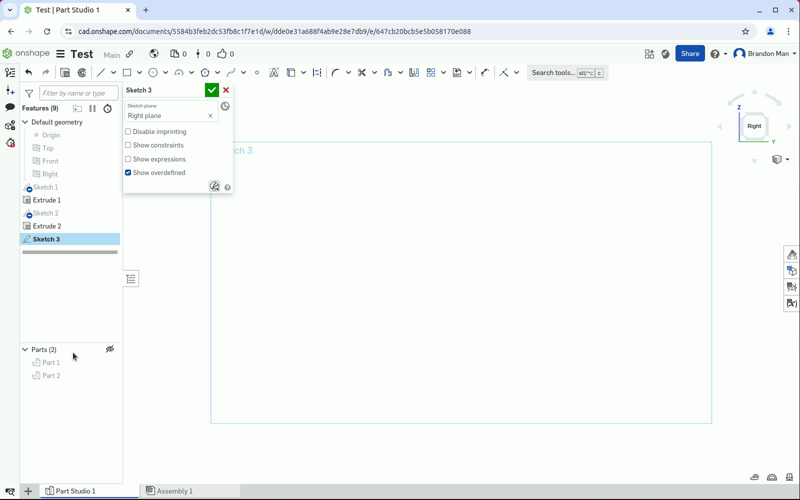
key(l)
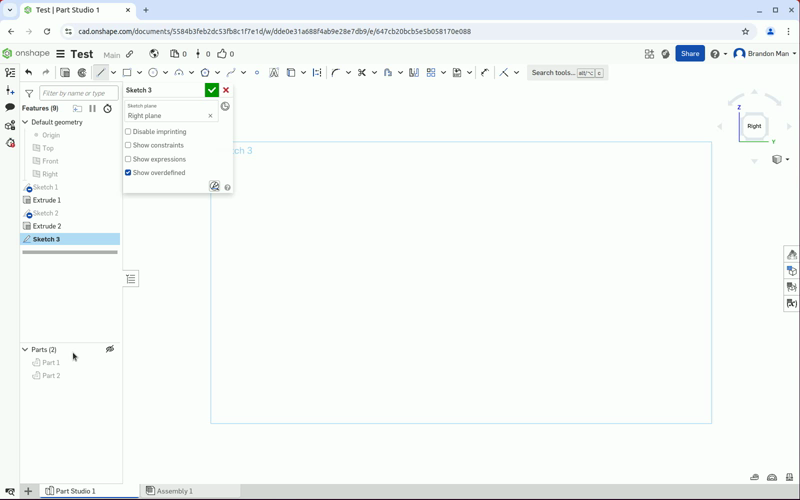
key_down(shift)
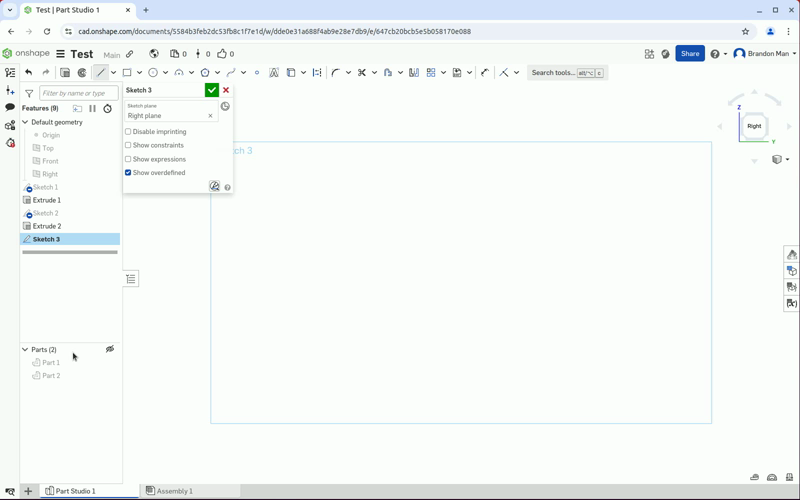
mouse_move(510, 299)
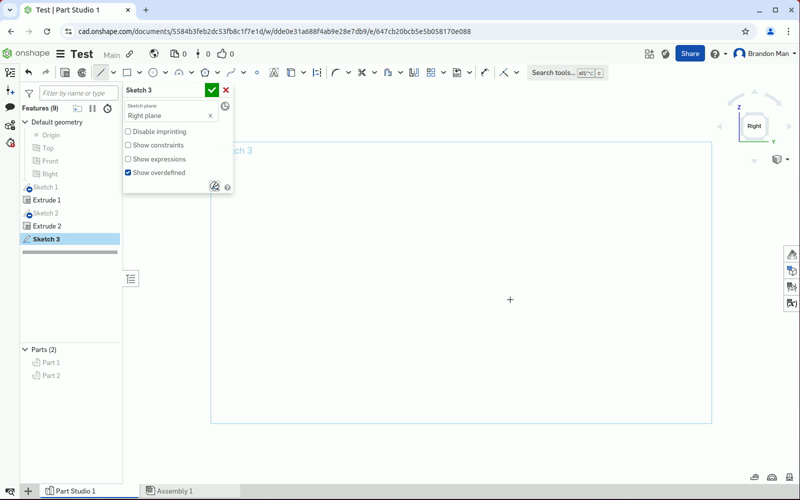
click(510, 299)
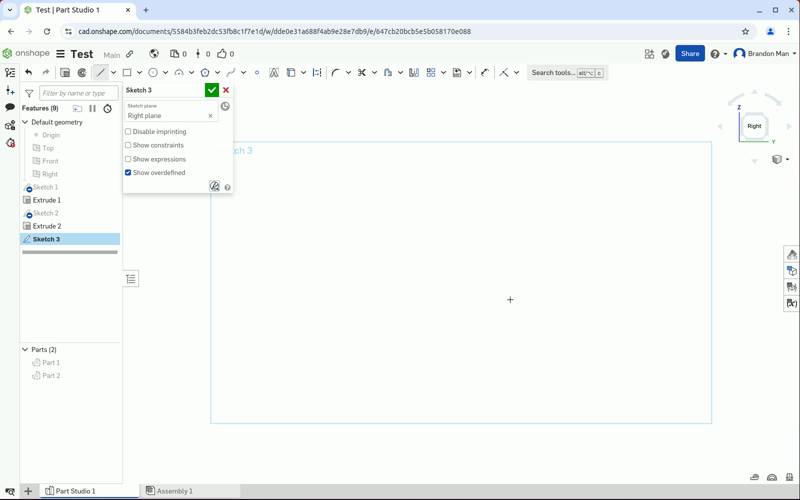
key_up(shift)
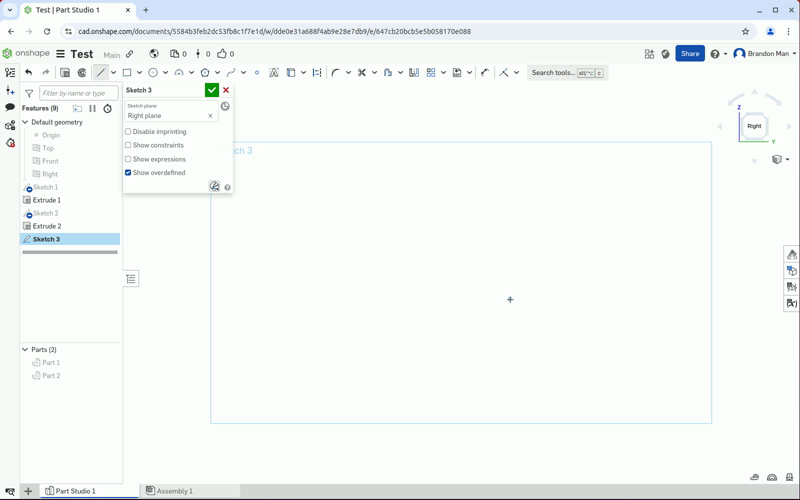
key_down(shift)
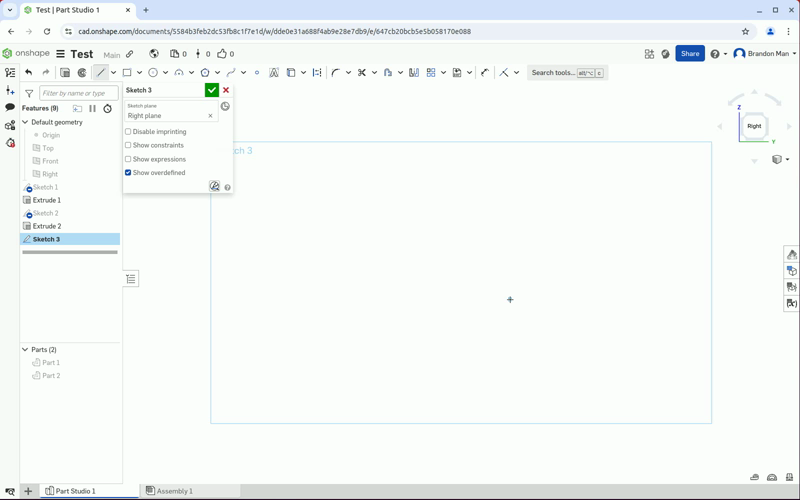
mouse_move(540, 299)
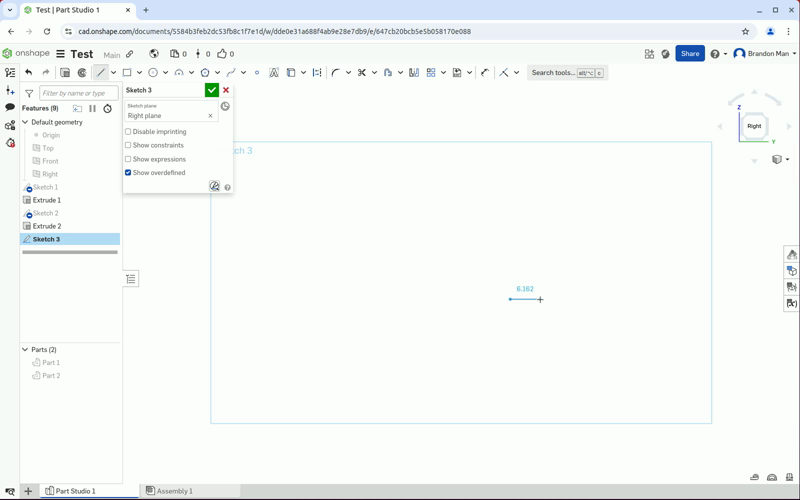
mouse_move(513, 299)
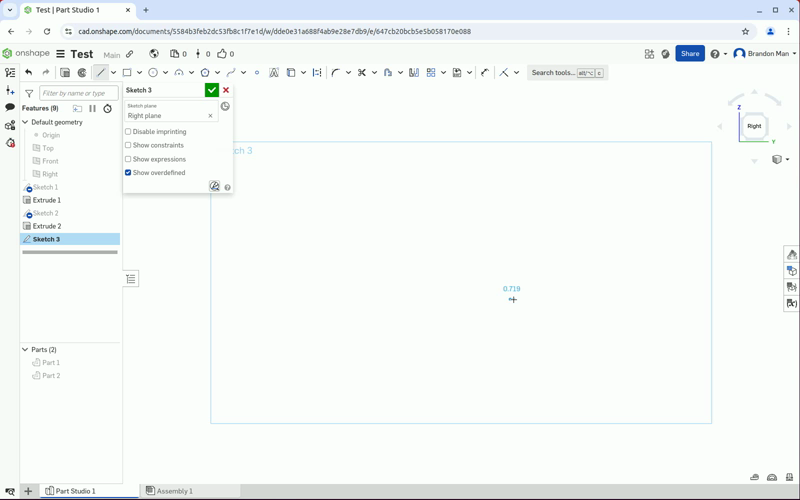
scroll(6)
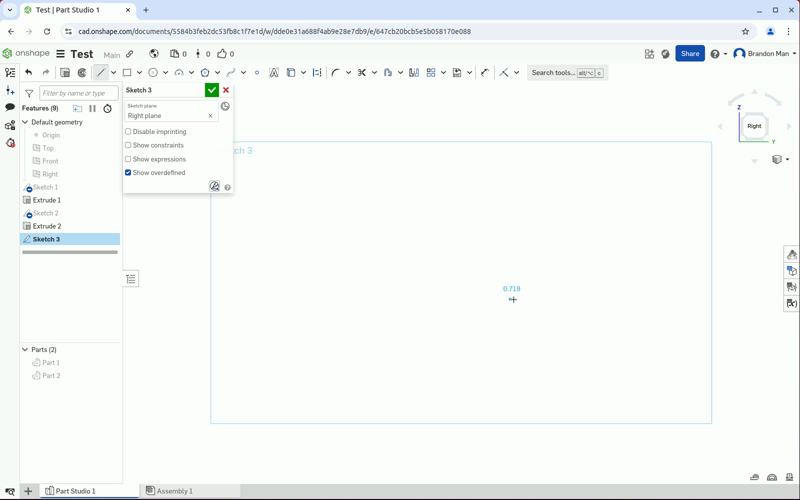
scroll(6)
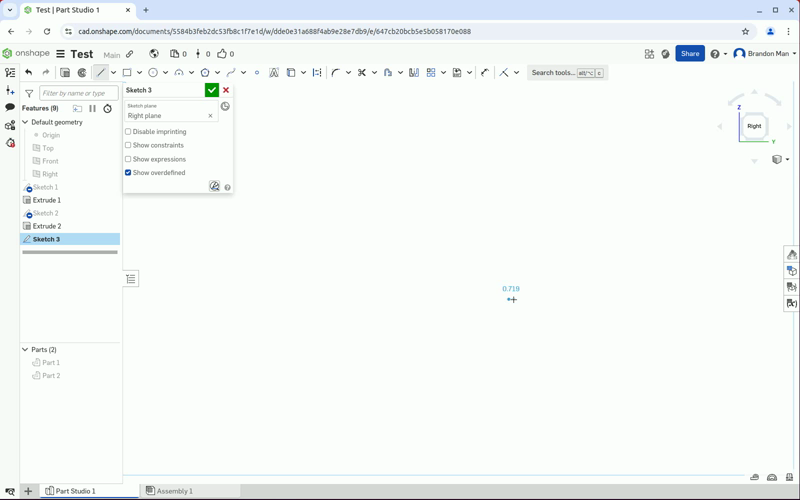
scroll(6)
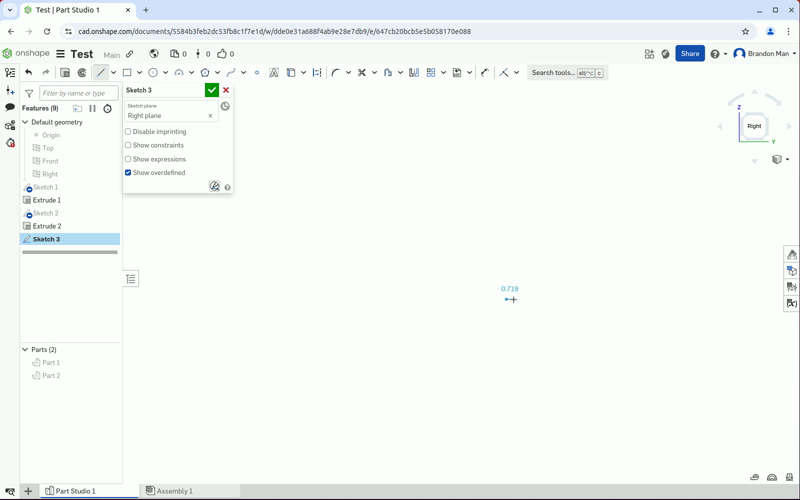
scroll(6)
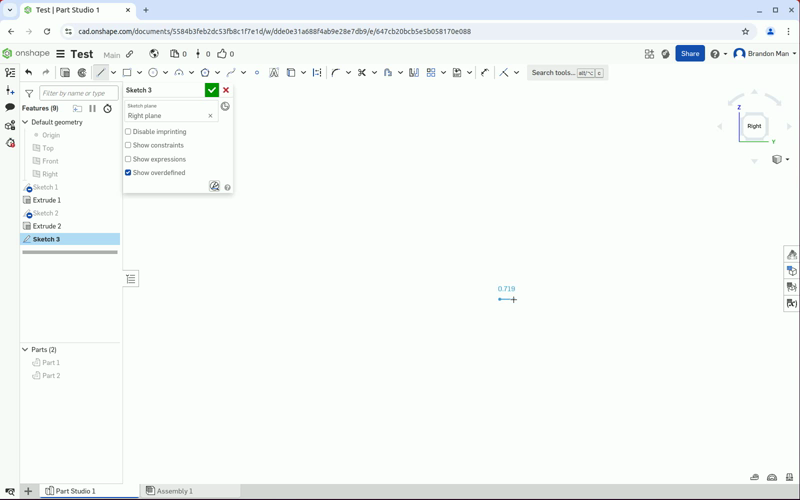
scroll(6)
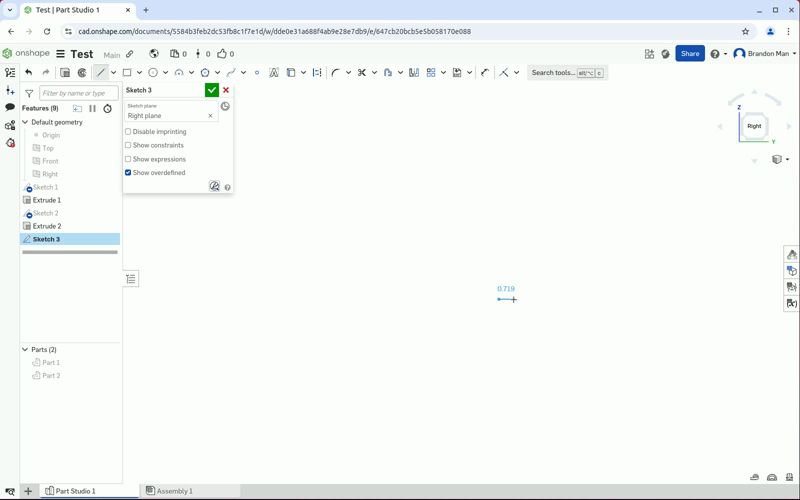
scroll(6)
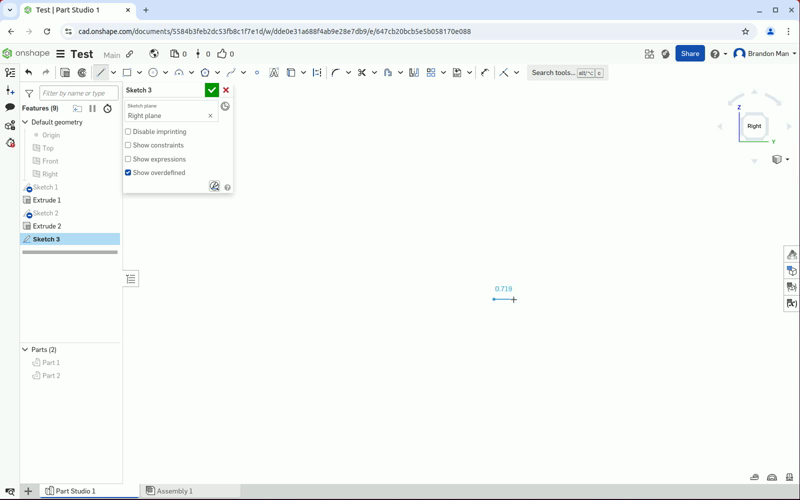
scroll(6)
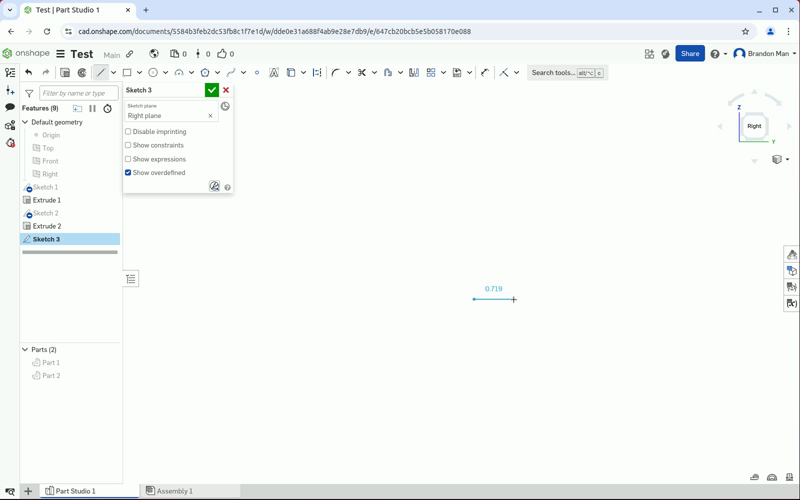
click(513, 299)
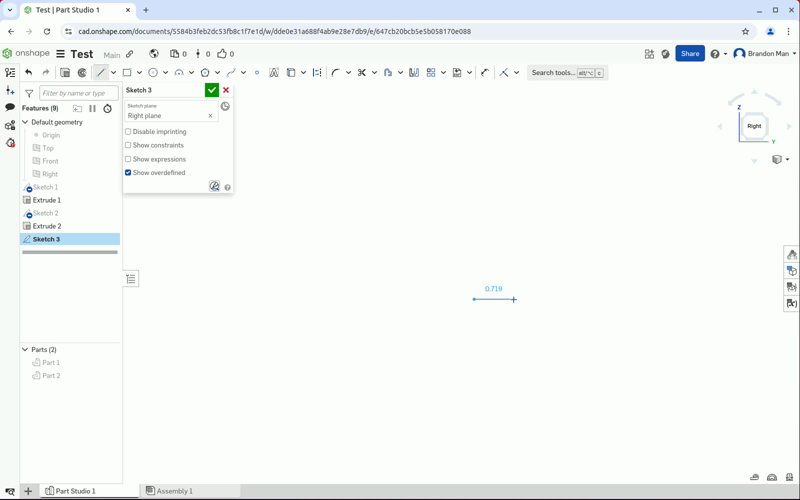
scroll(-6)
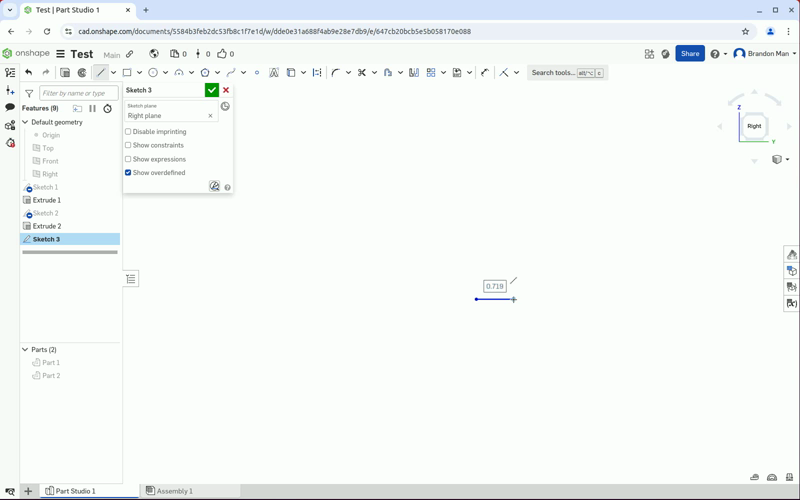
scroll(-6)
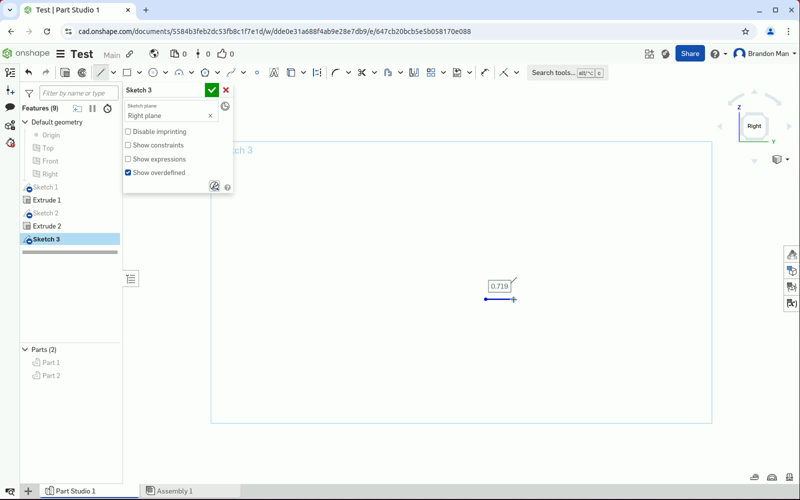
scroll(-6)
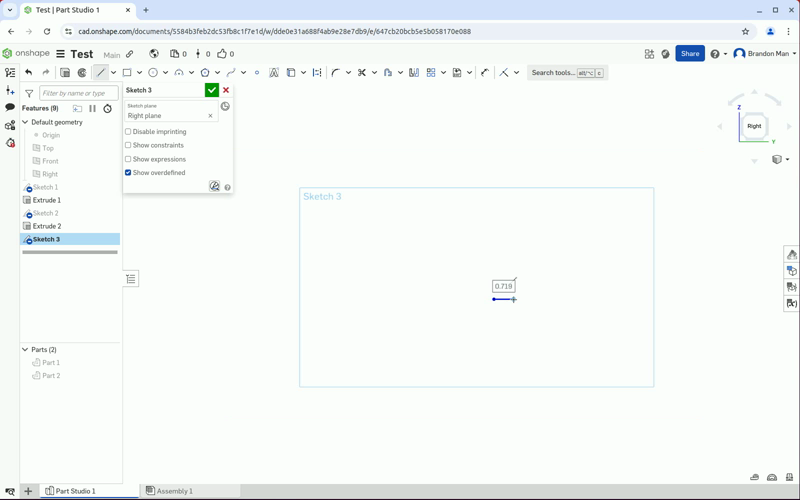
scroll(-6)
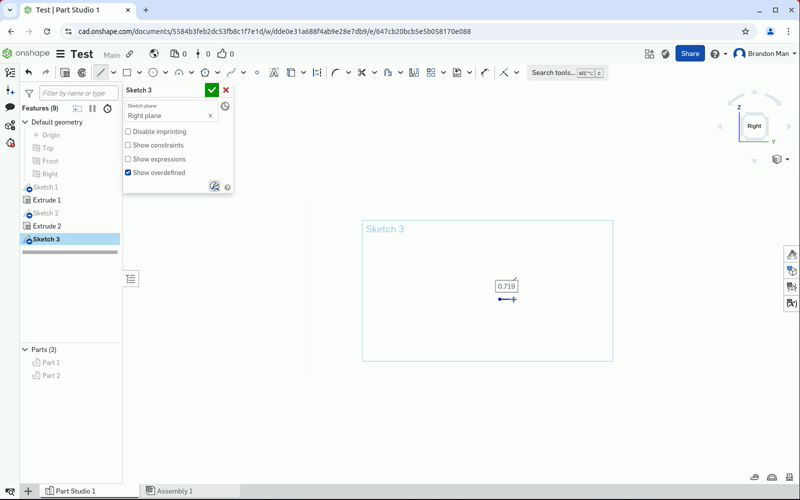
scroll(-6)
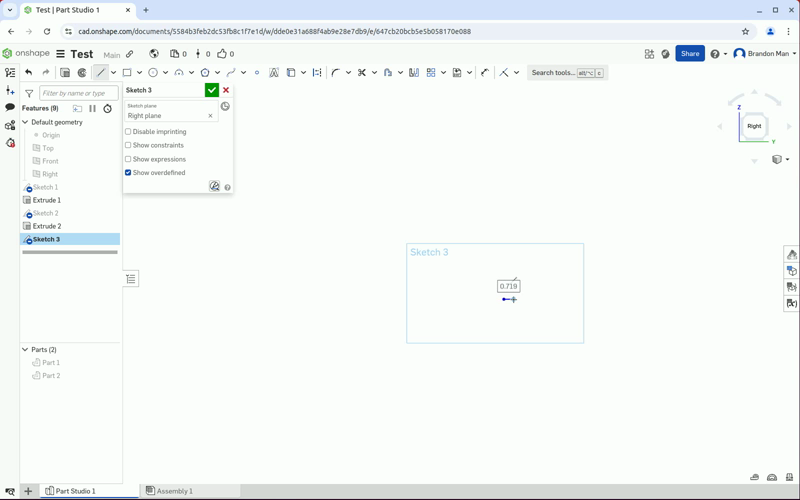
scroll(-6)
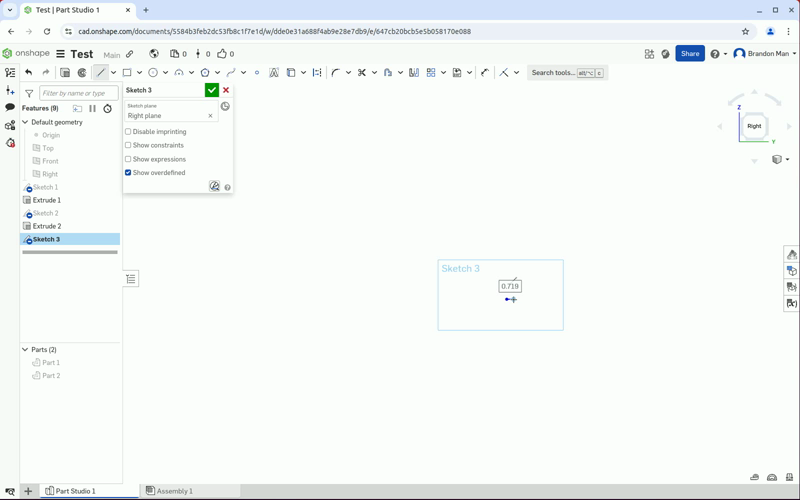
scroll(-6)
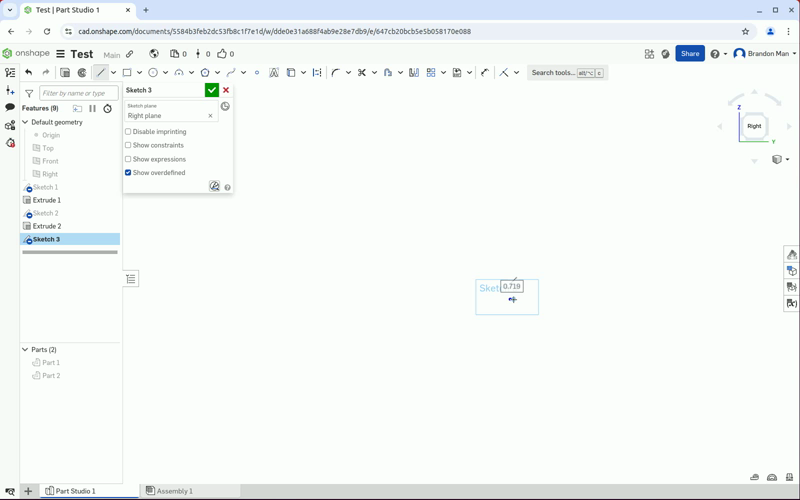
key_up(shift)
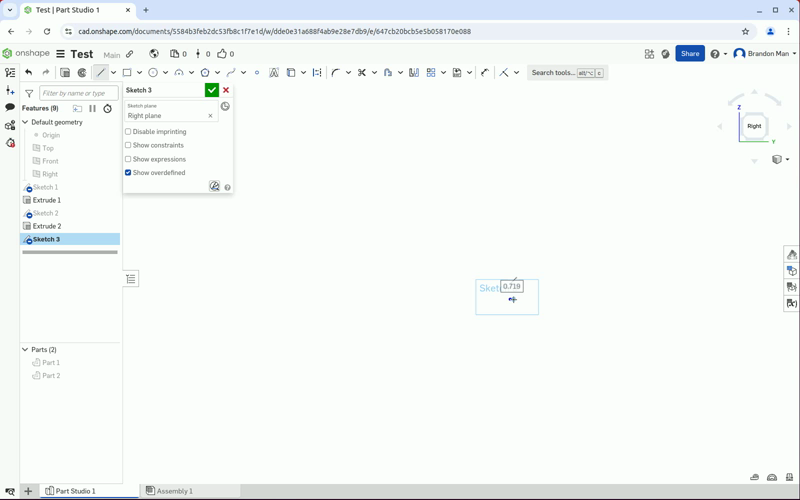
key_down(shift)
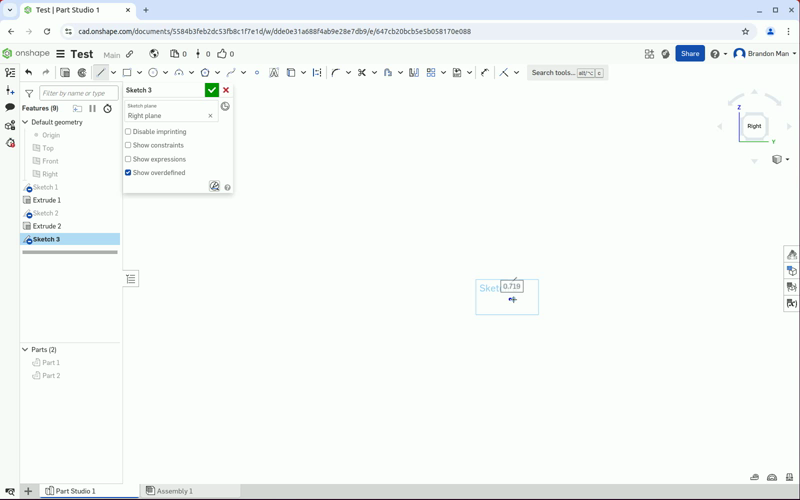
mouse_move(513, 186)
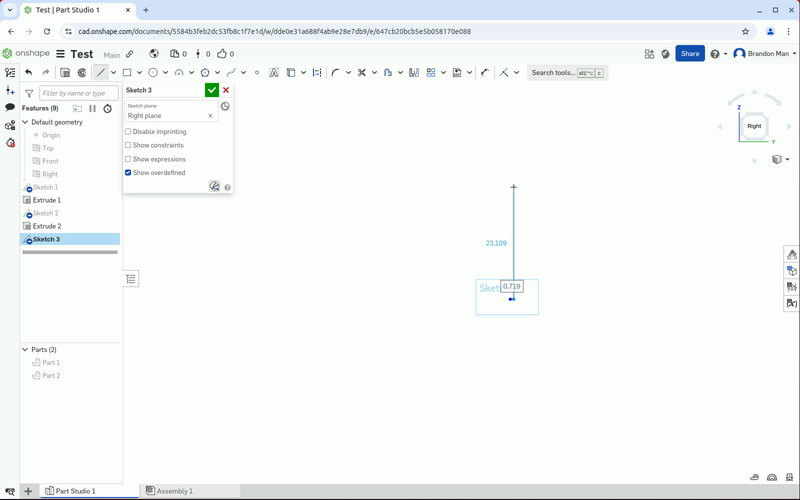
click(513, 186)
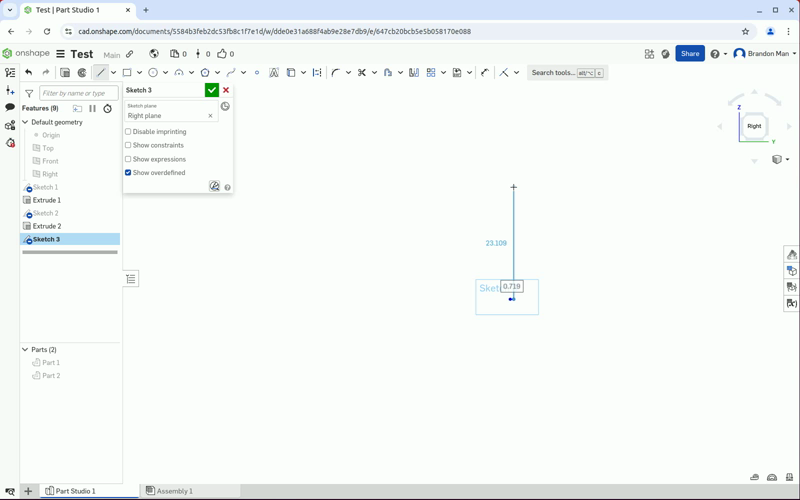
key_up(shift)
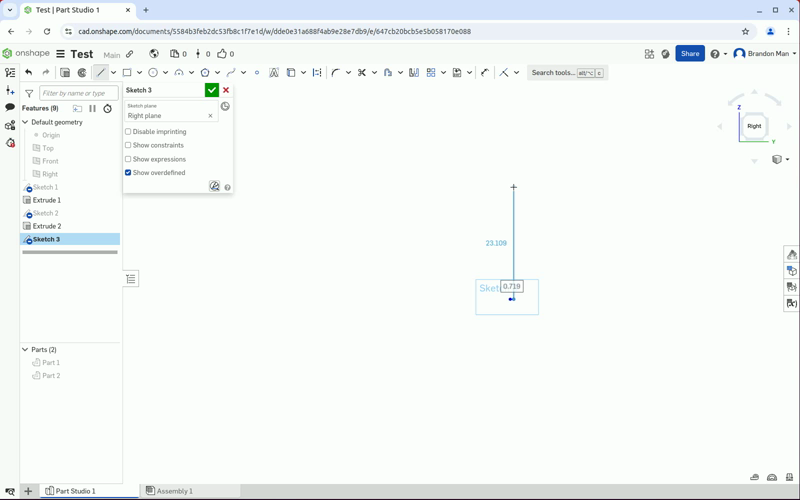
key_down(shift)
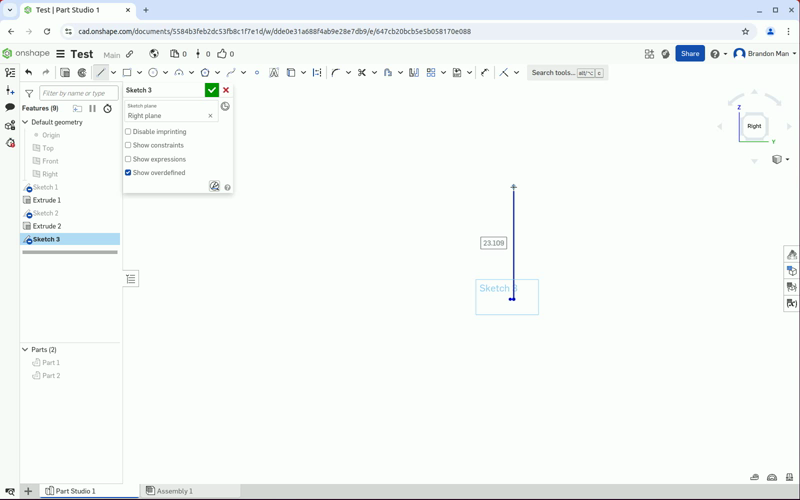
mouse_move(543, 186)
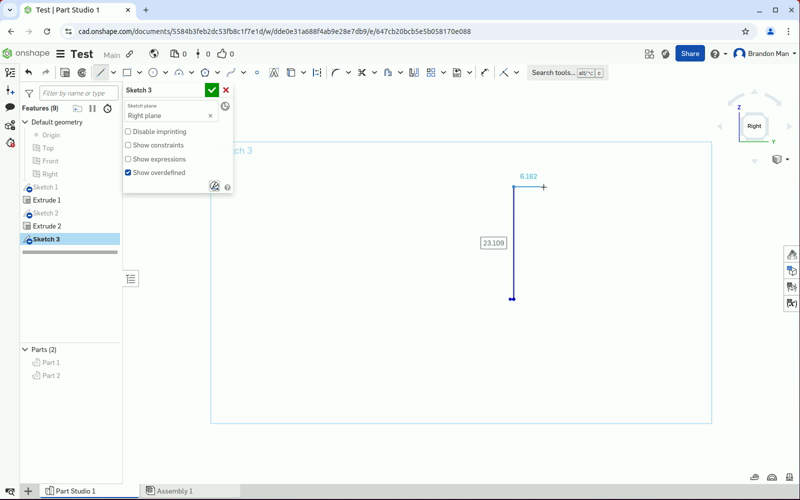
mouse_move(510, 186)
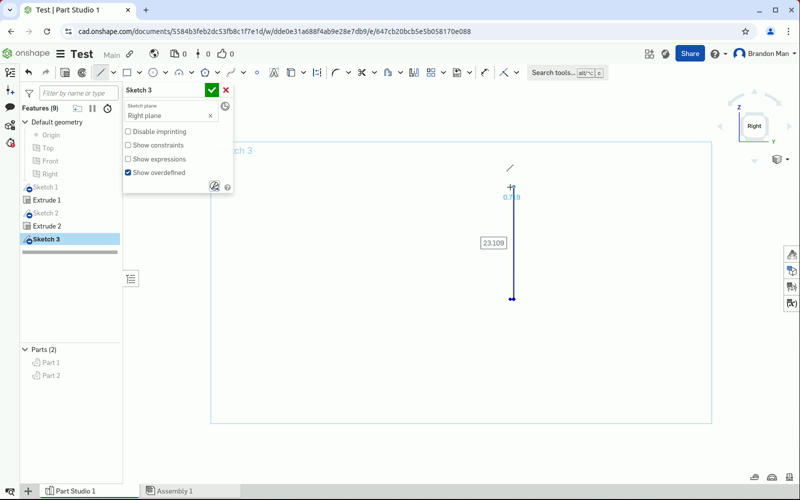
scroll(6)
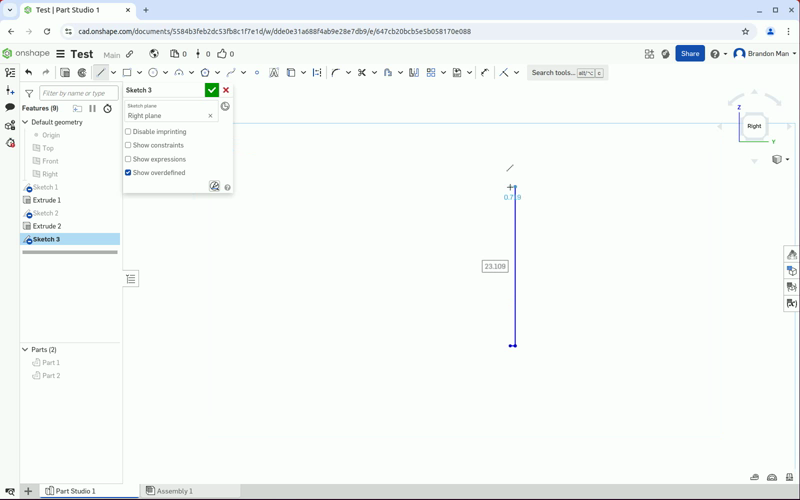
scroll(6)
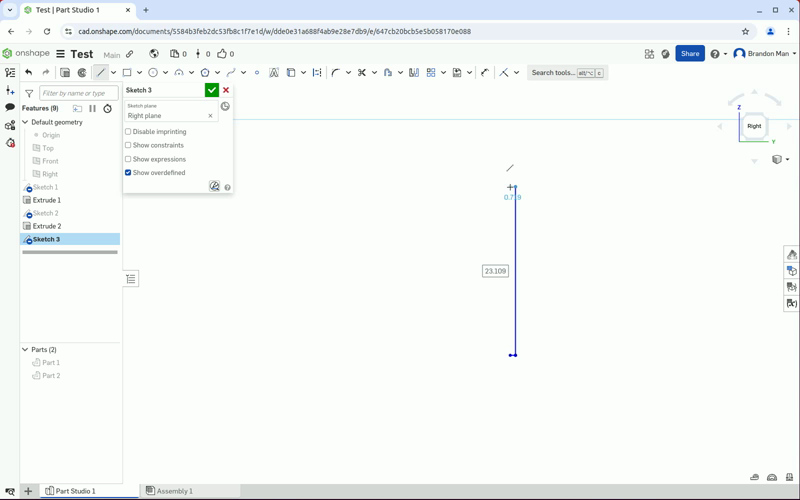
scroll(6)
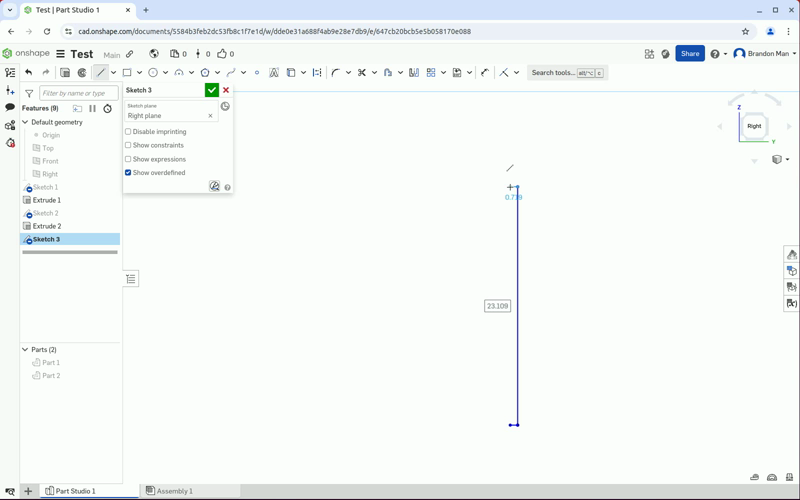
scroll(6)
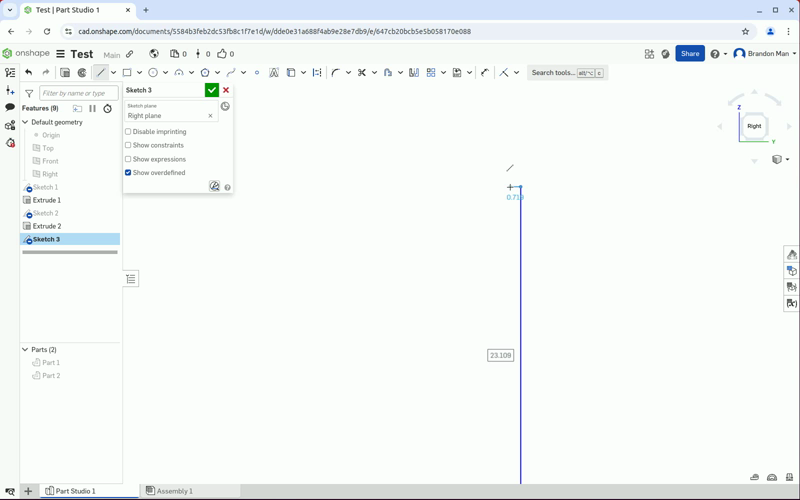
scroll(6)
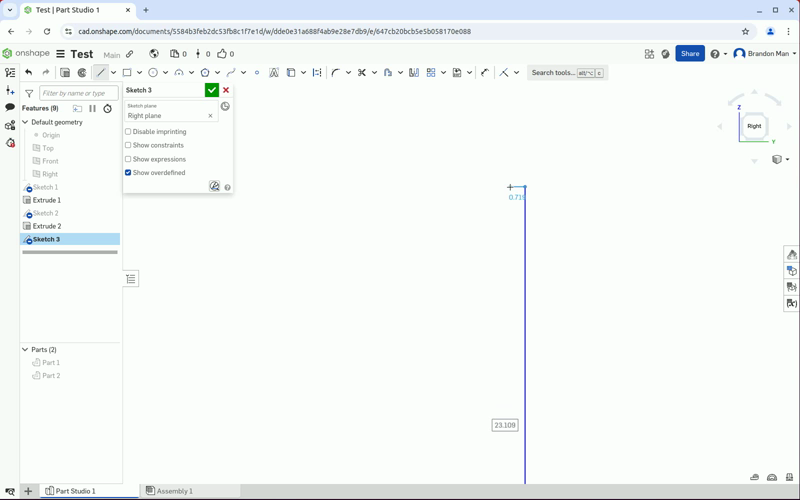
scroll(6)
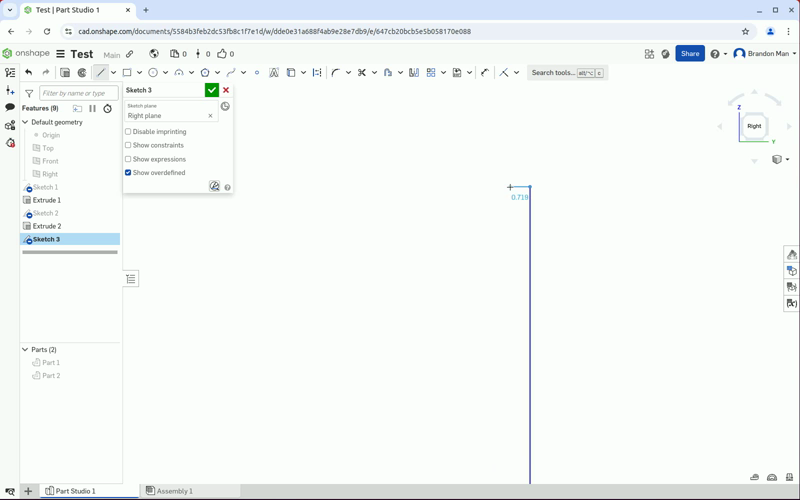
scroll(6)
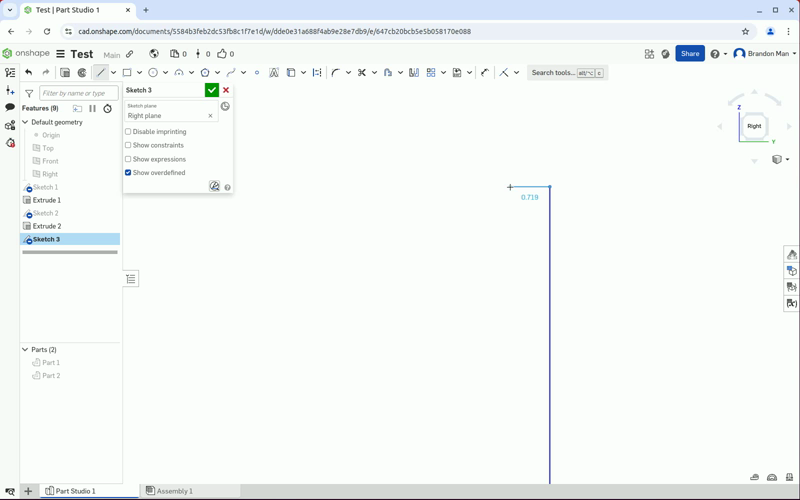
click(510, 186)
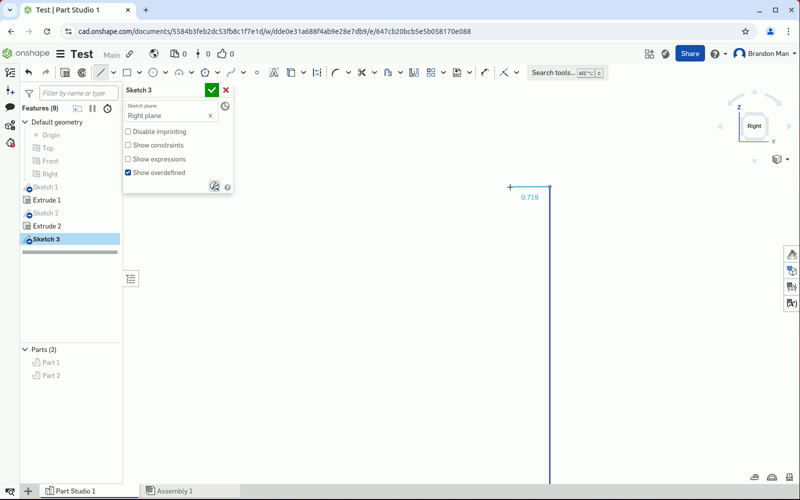
scroll(-6)
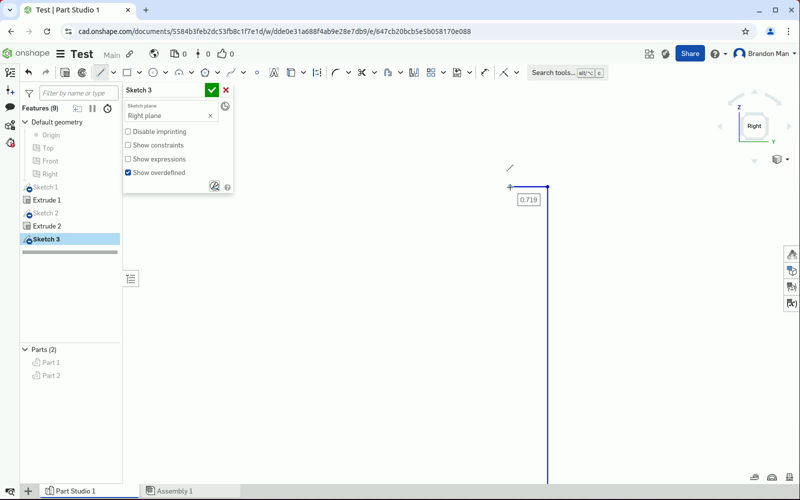
scroll(-6)
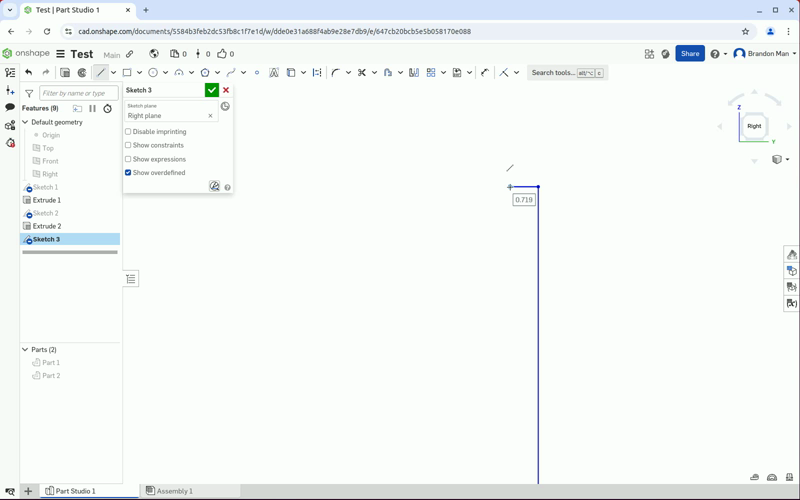
scroll(-6)
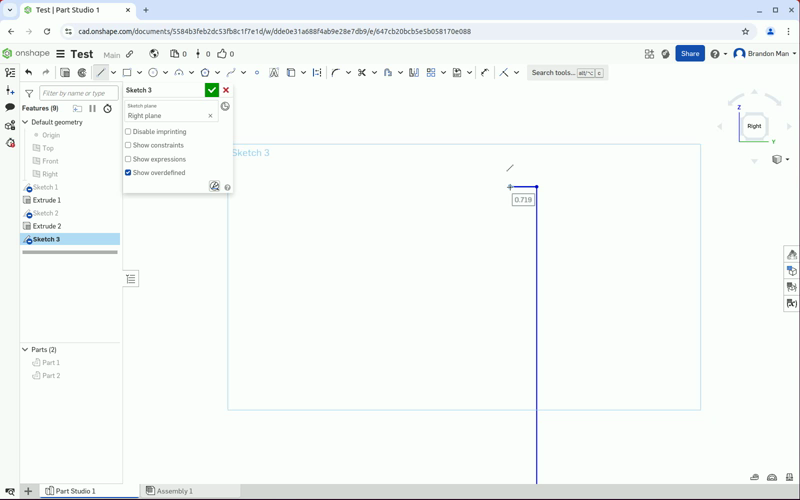
scroll(-6)
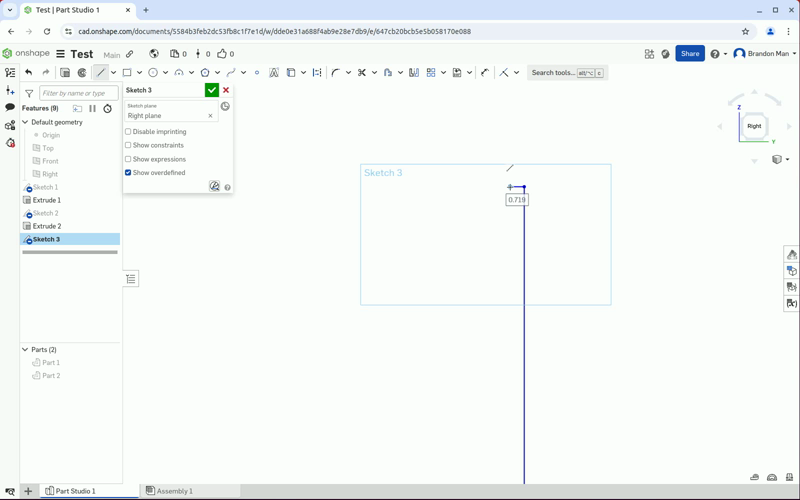
scroll(-6)
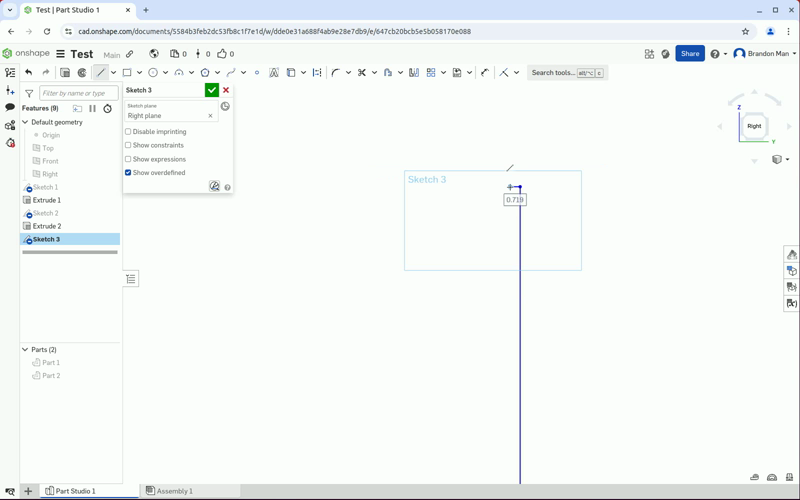
scroll(-6)
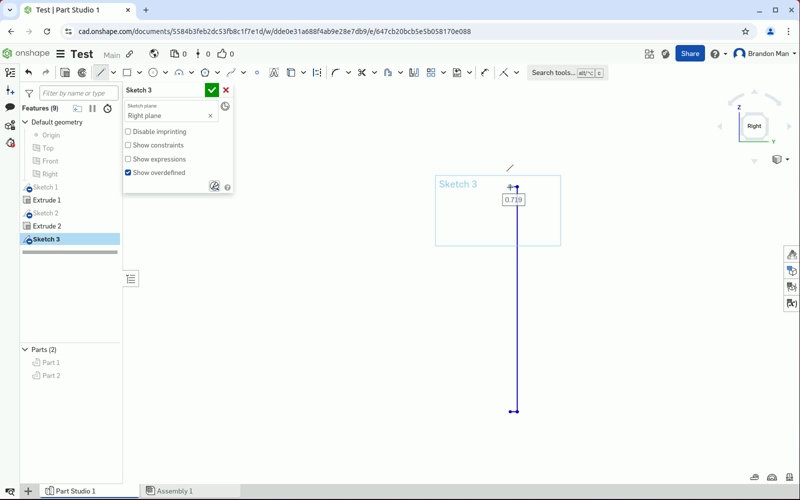
scroll(-6)
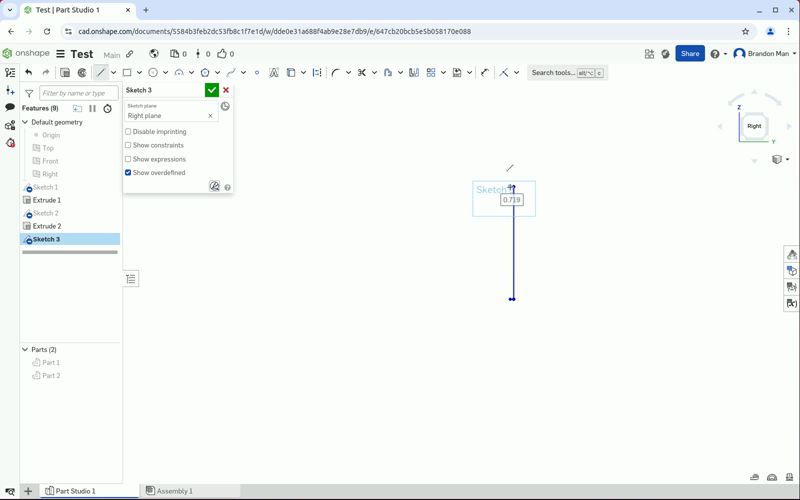
key_up(shift)
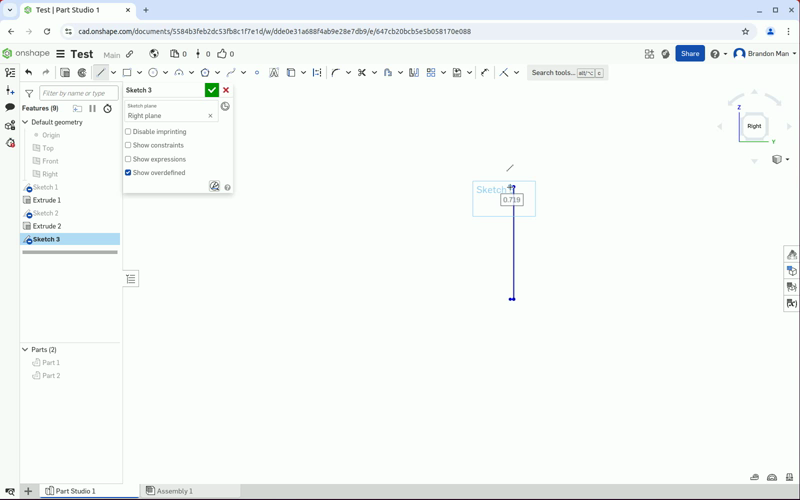
key_down(shift)
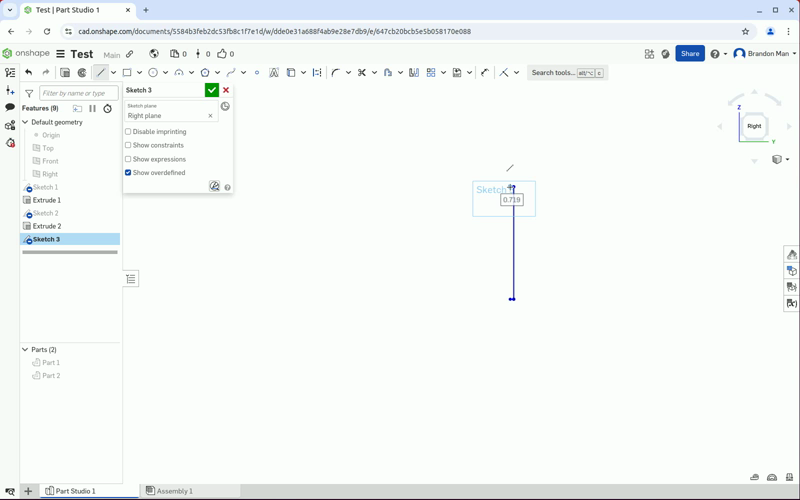
mouse_move(510, 299)
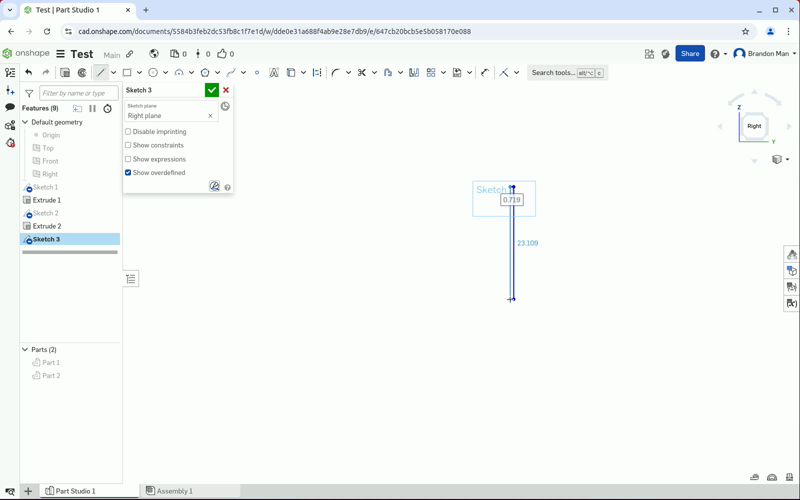
scroll(6)
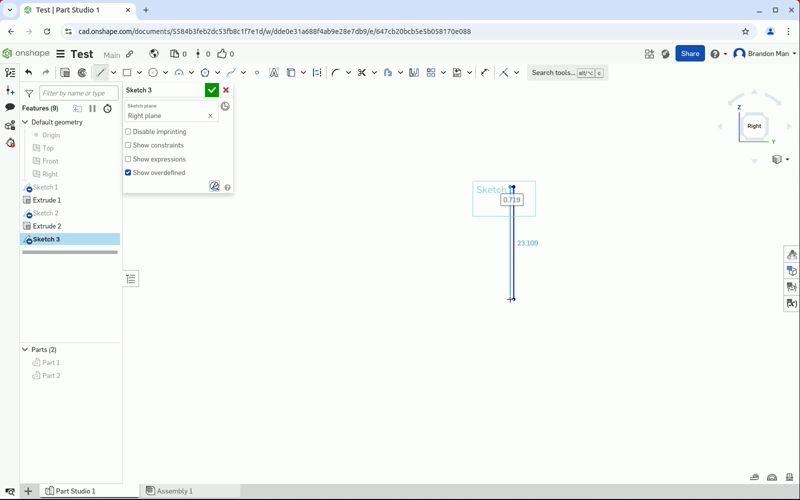
scroll(6)
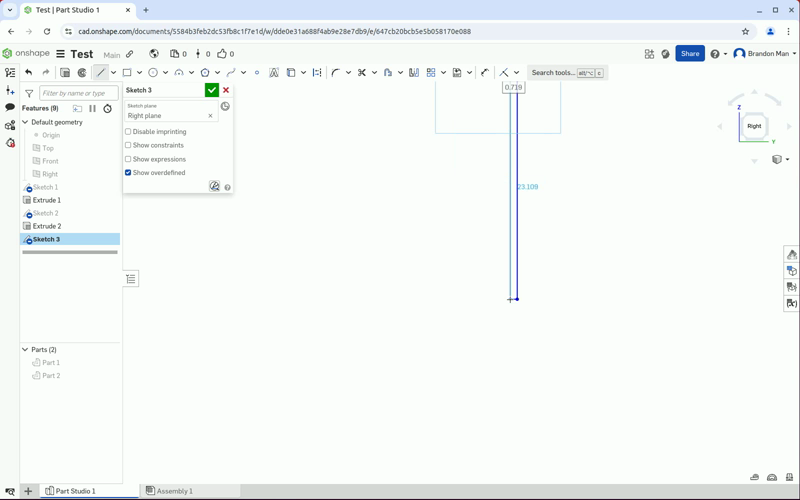
scroll(6)
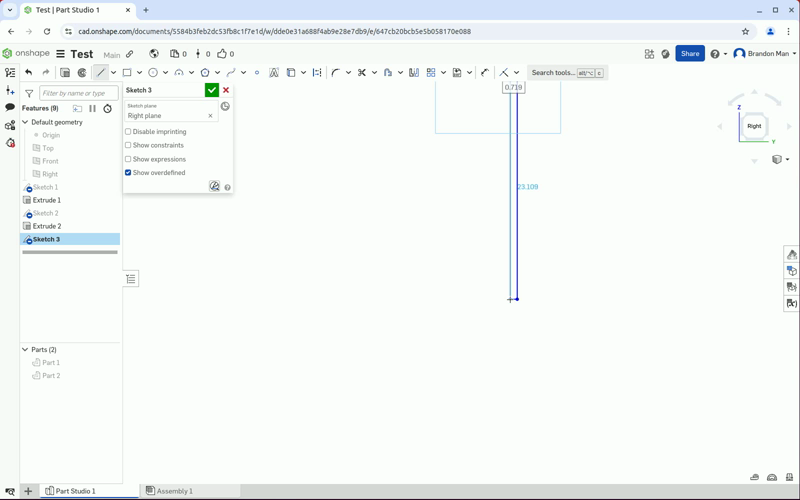
scroll(6)
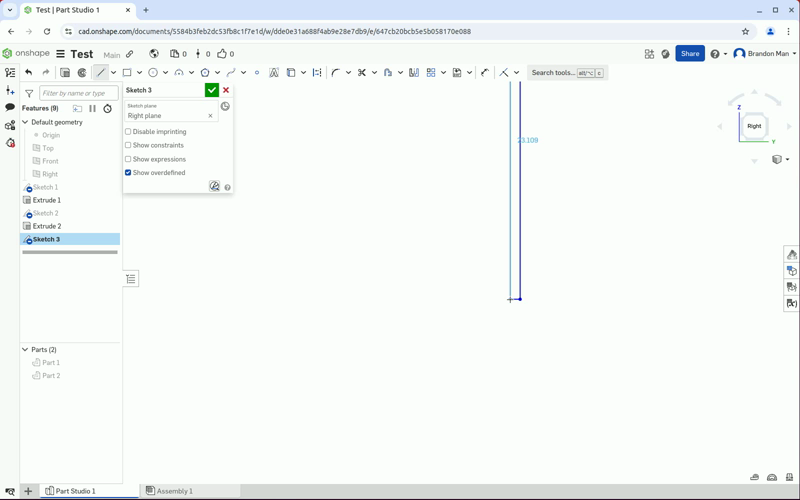
scroll(6)
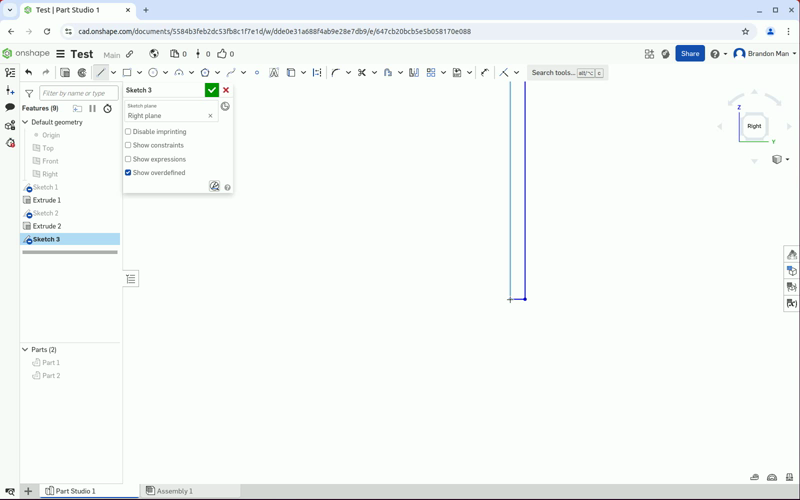
scroll(6)
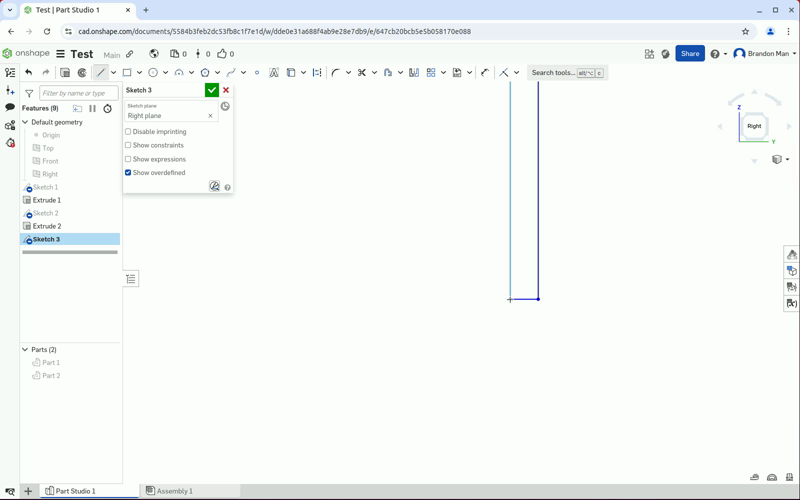
scroll(6)
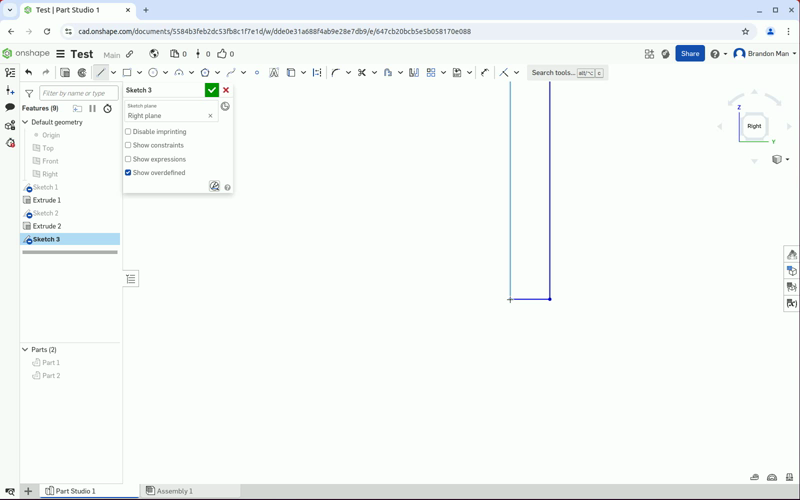
key_up(shift)
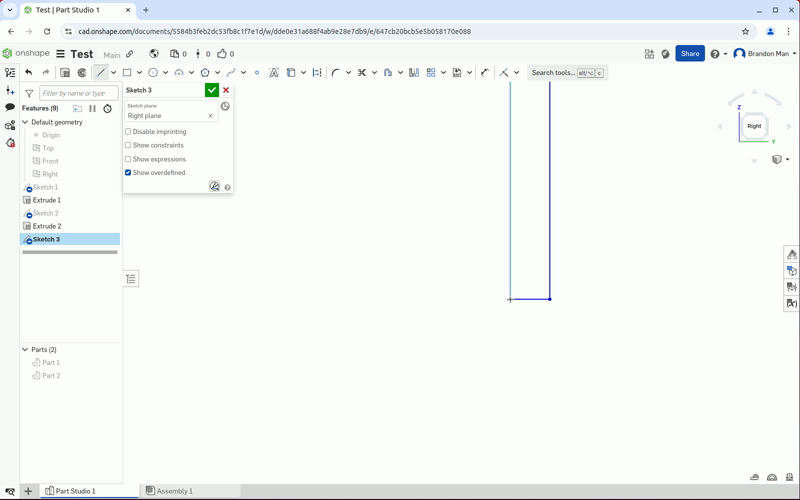
click(510, 299)
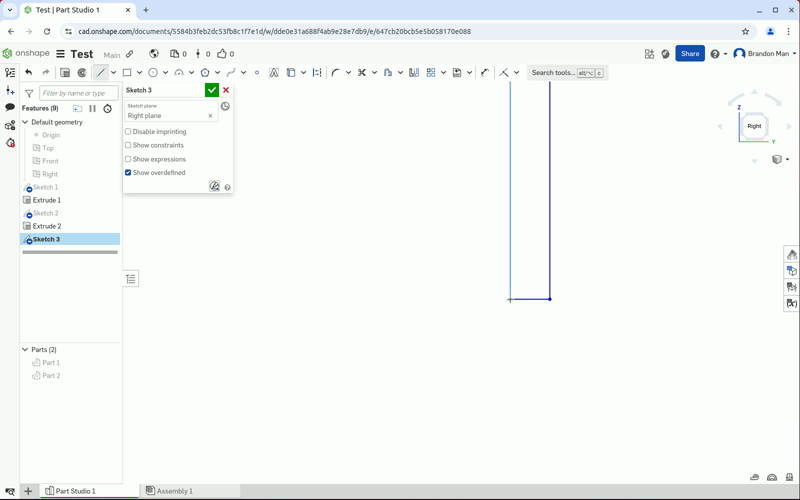
scroll(-6)
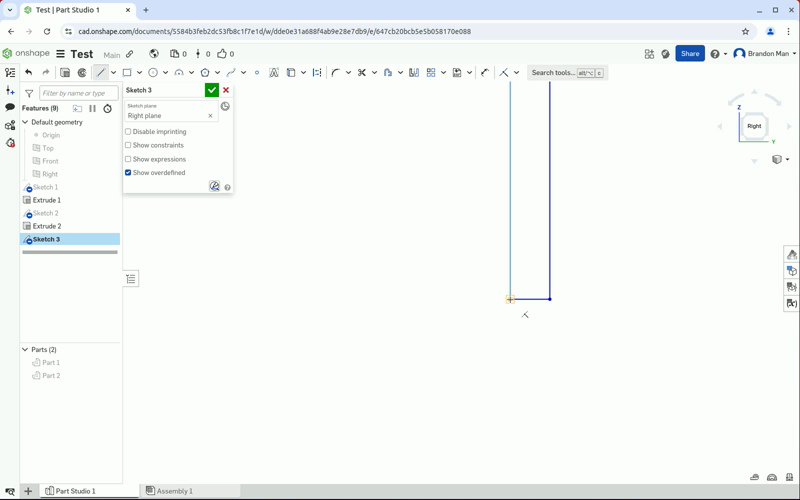
scroll(-6)
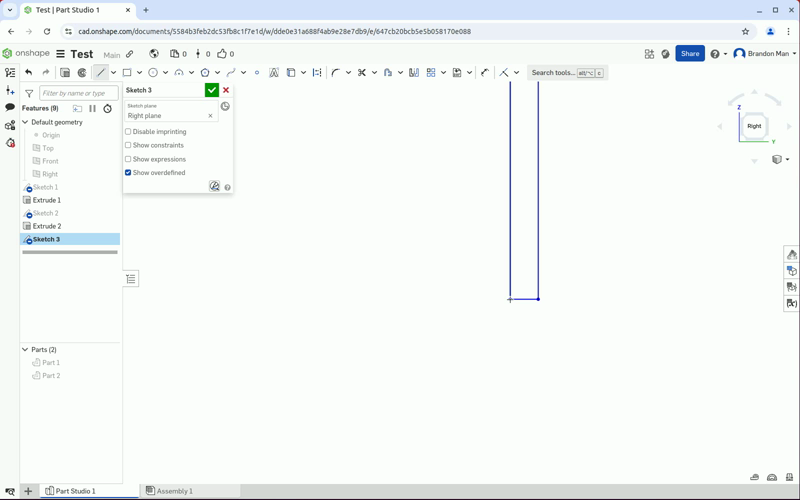
scroll(-6)
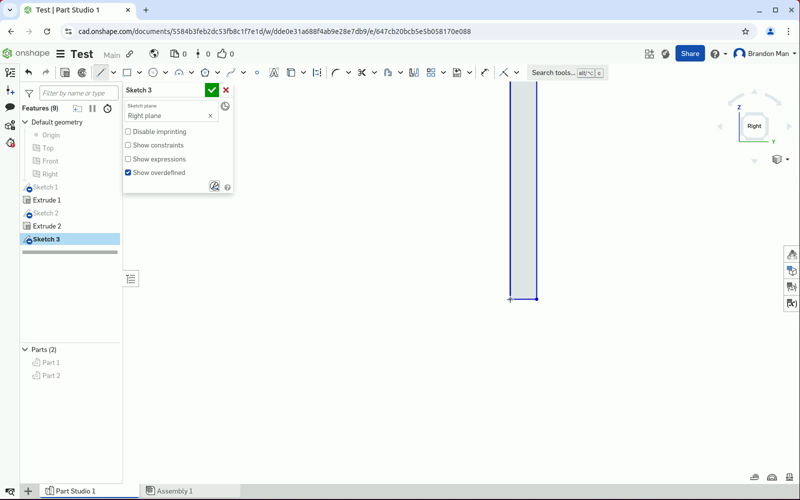
scroll(-6)
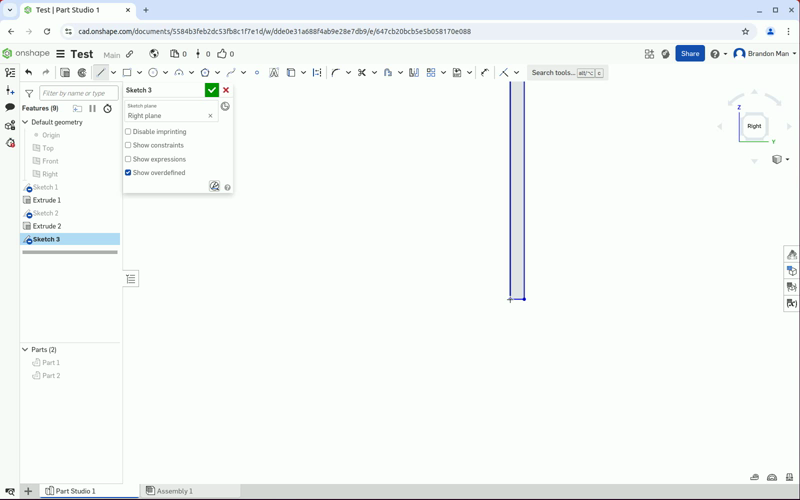
scroll(-6)
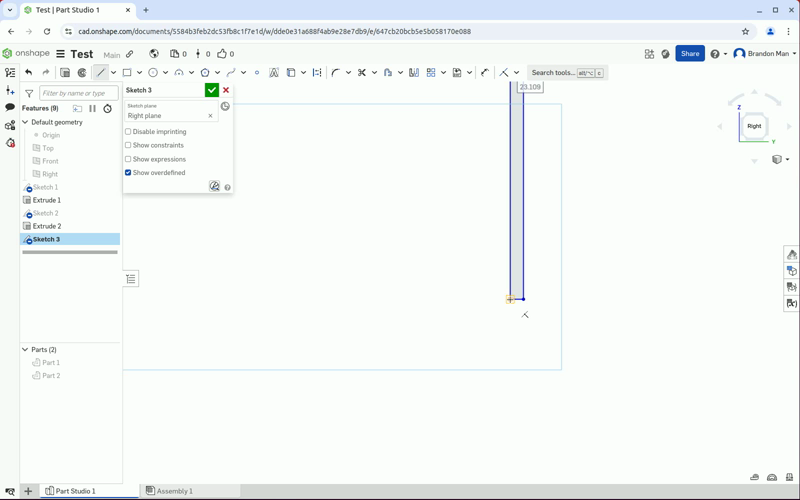
scroll(-6)
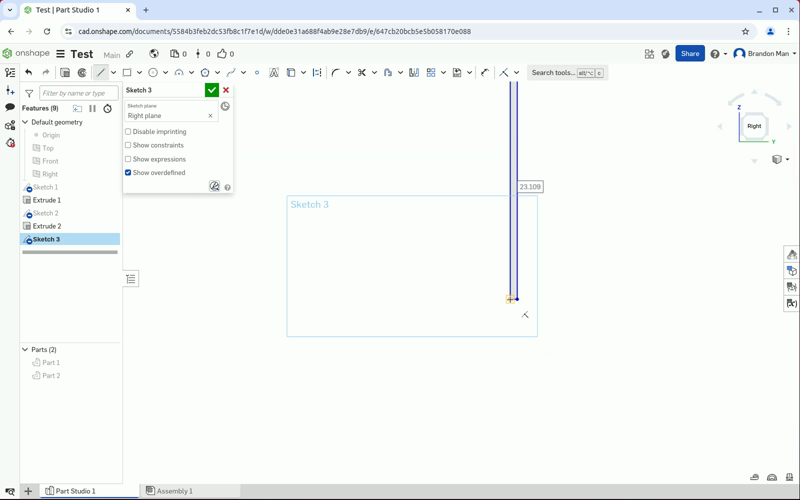
scroll(-6)
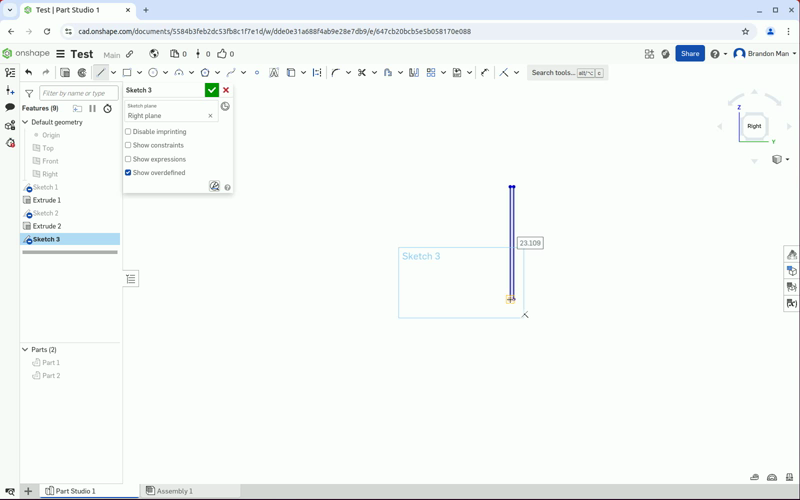
key(esc)
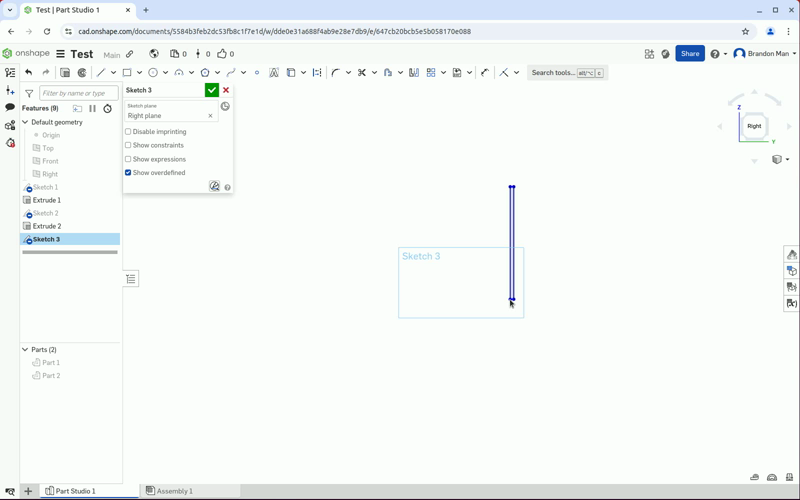
mouse_move(511, 293)
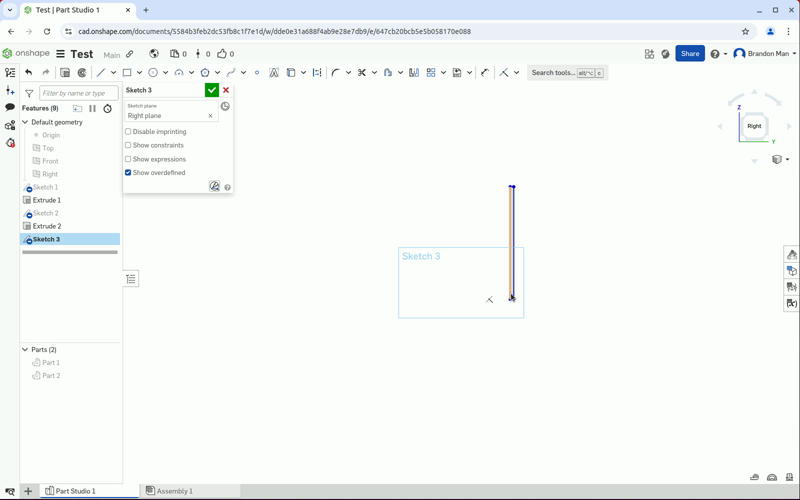
scroll(6)
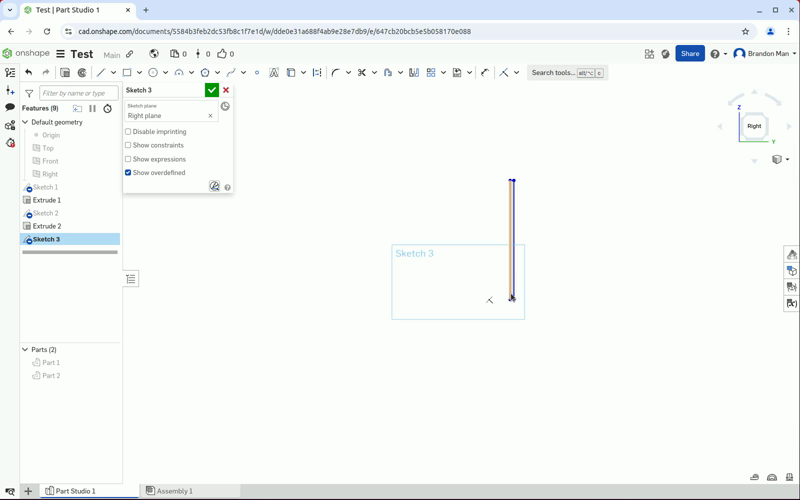
scroll(6)
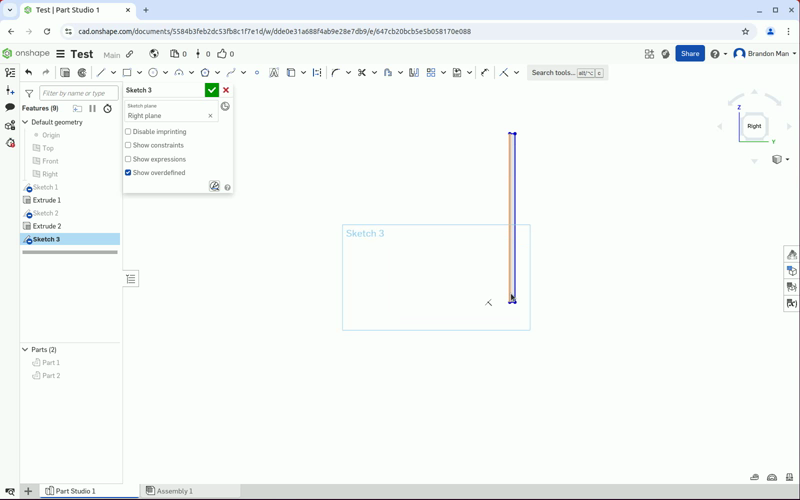
scroll(6)
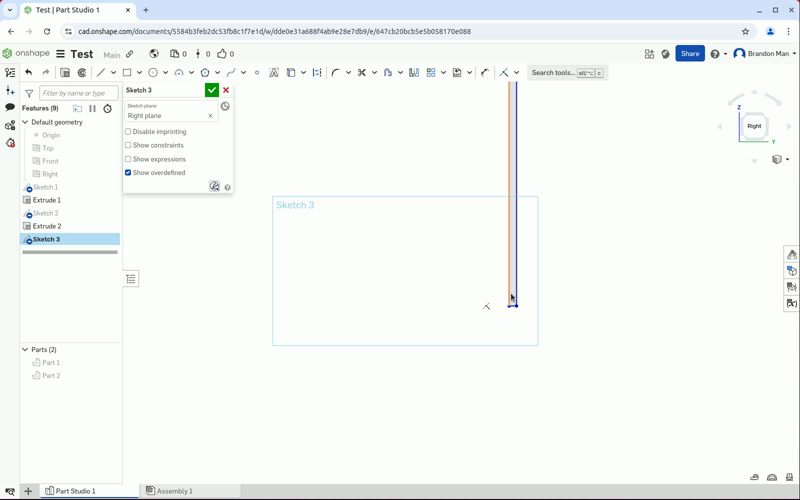
scroll(6)
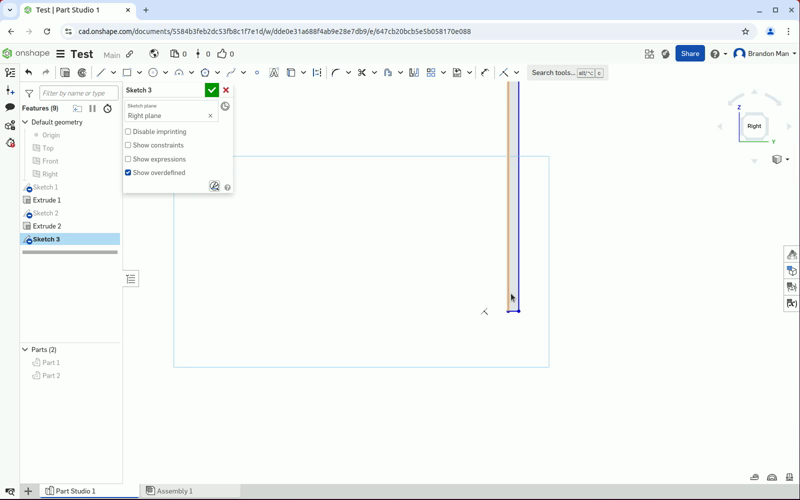
scroll(6)
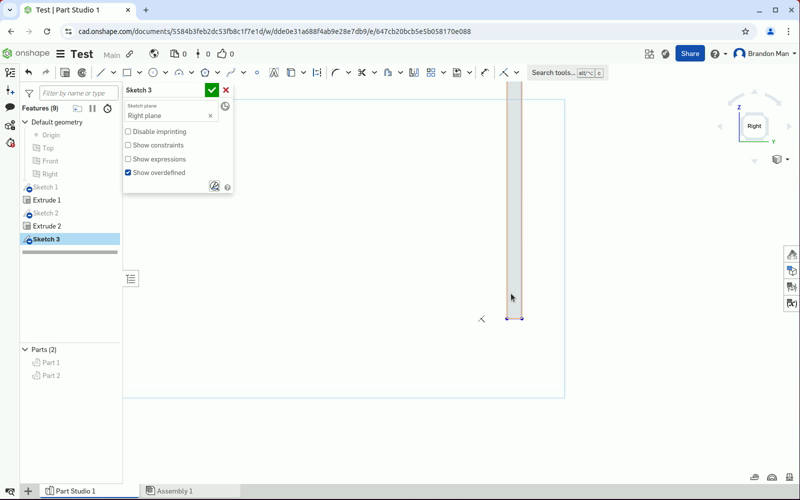
scroll(6)
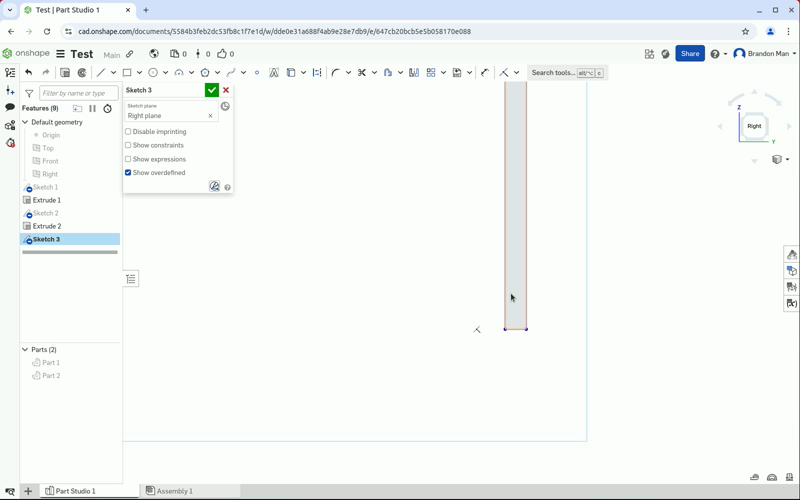
scroll(6)
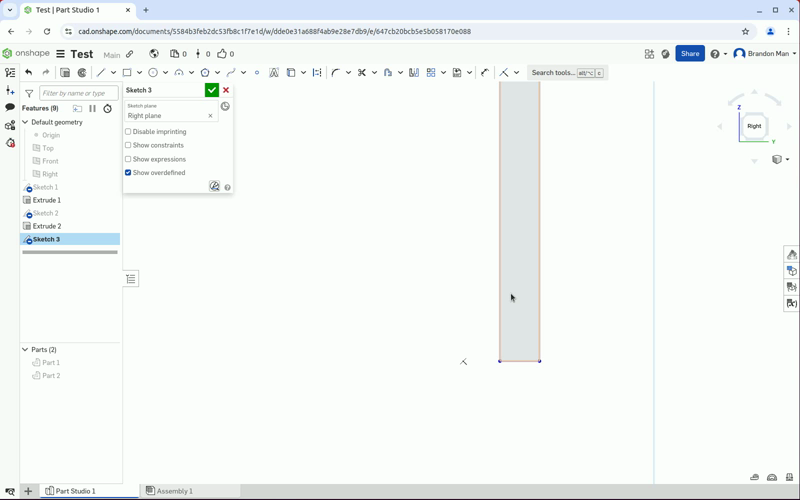
click(511, 293)
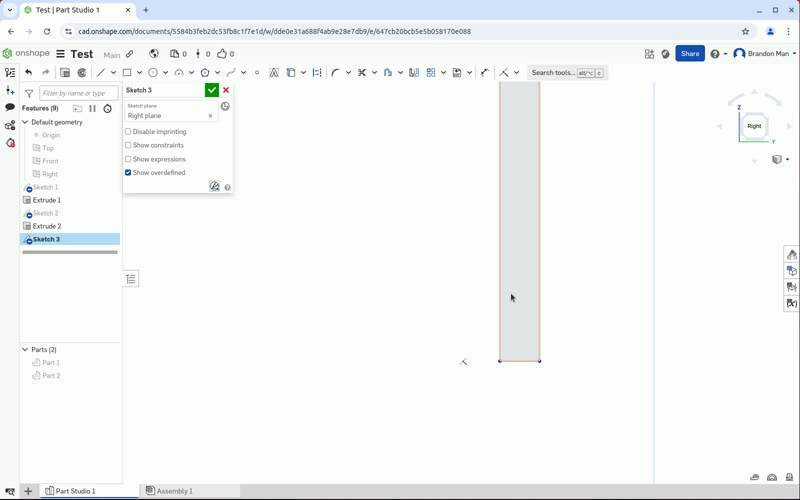
scroll(-6)
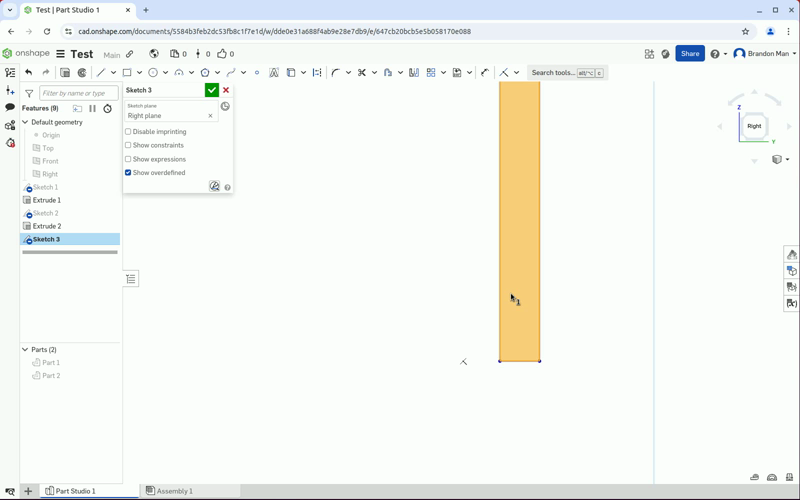
scroll(-6)
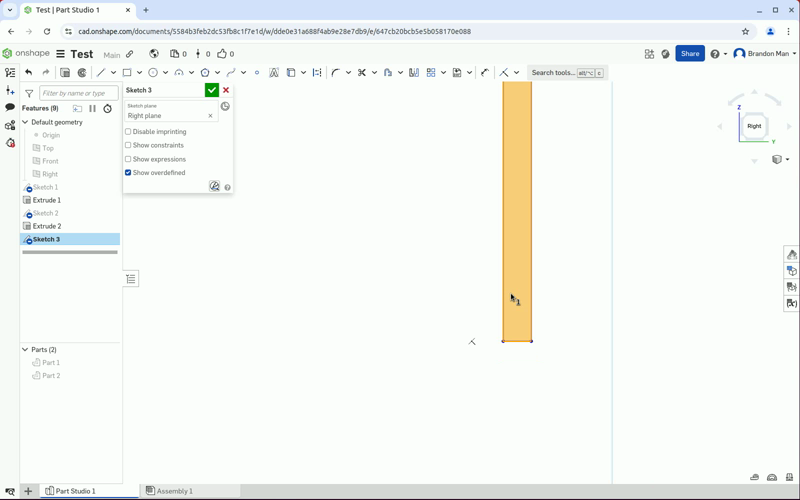
scroll(-6)
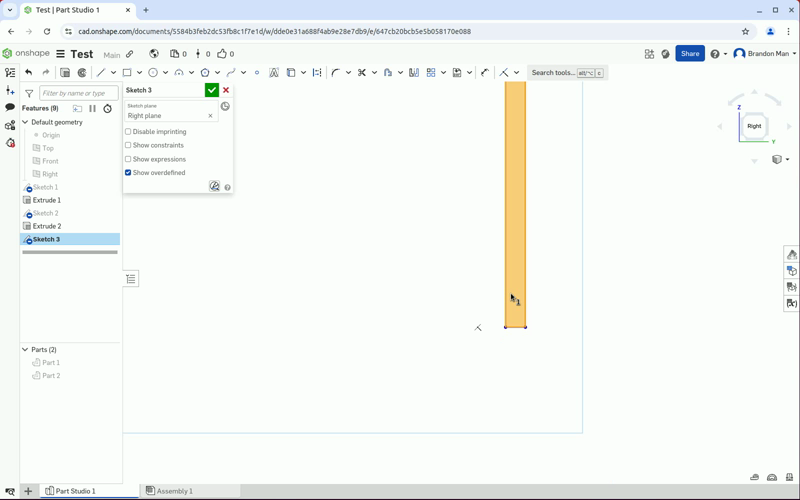
scroll(-6)
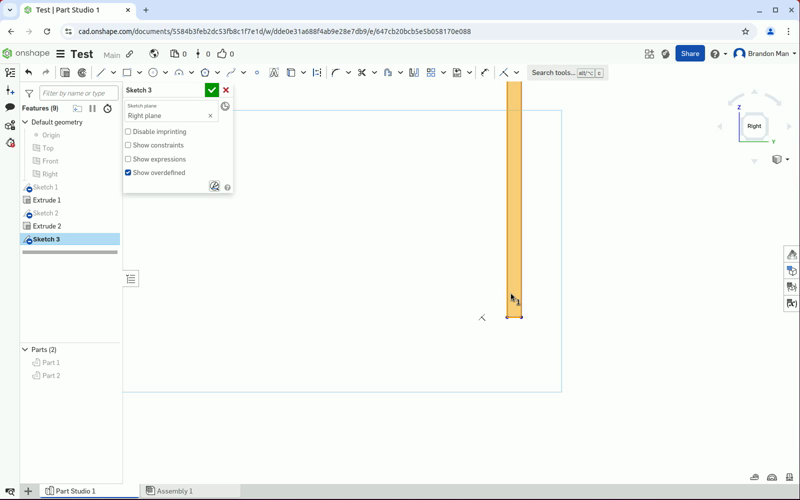
scroll(-6)
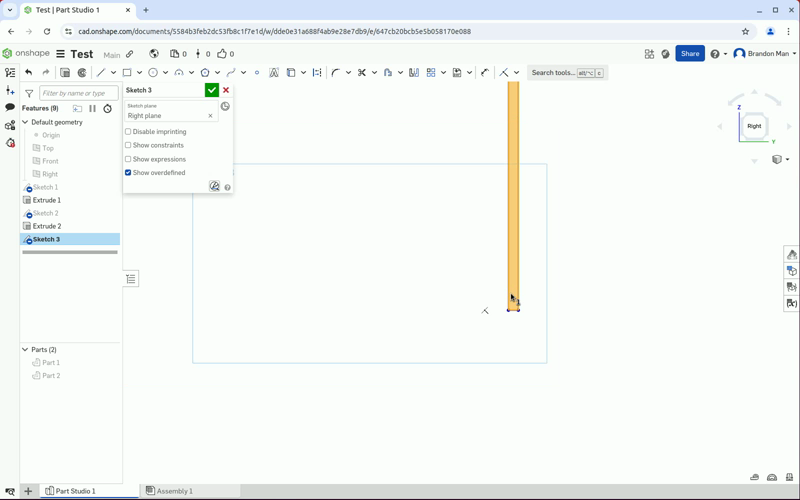
scroll(-6)
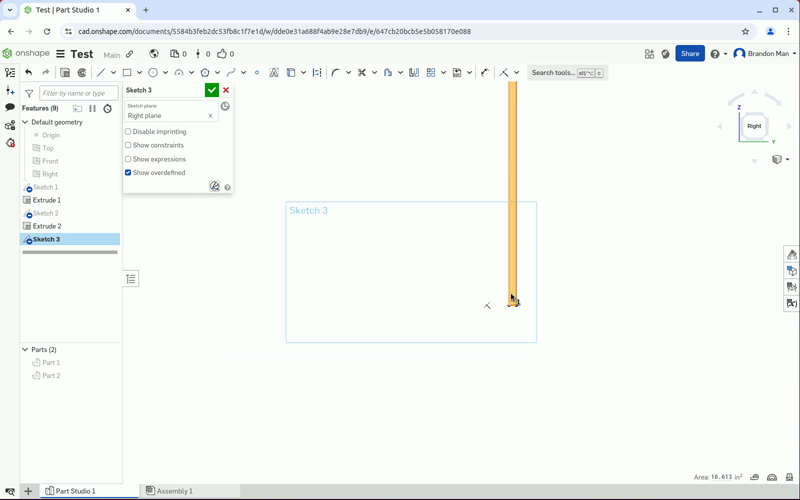
scroll(-6)
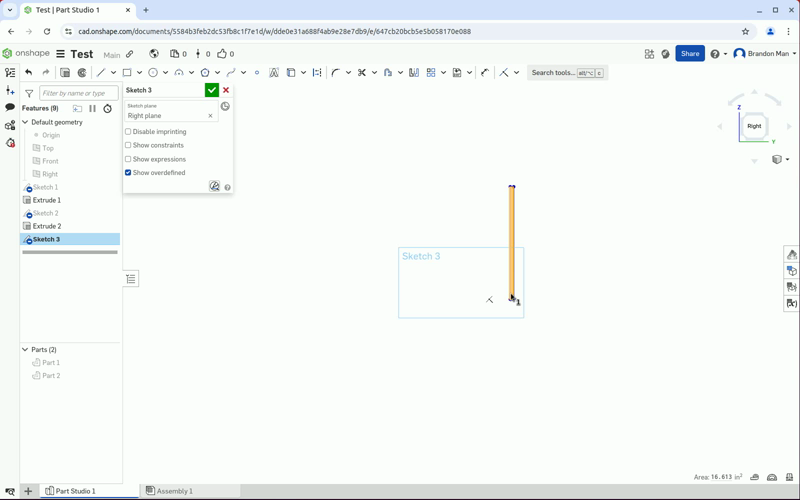
mouse_move(73, 352)
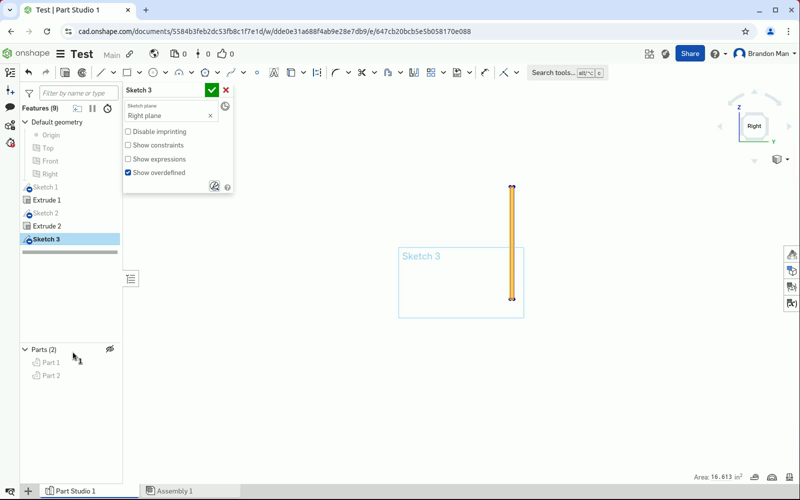
key(shift+y)
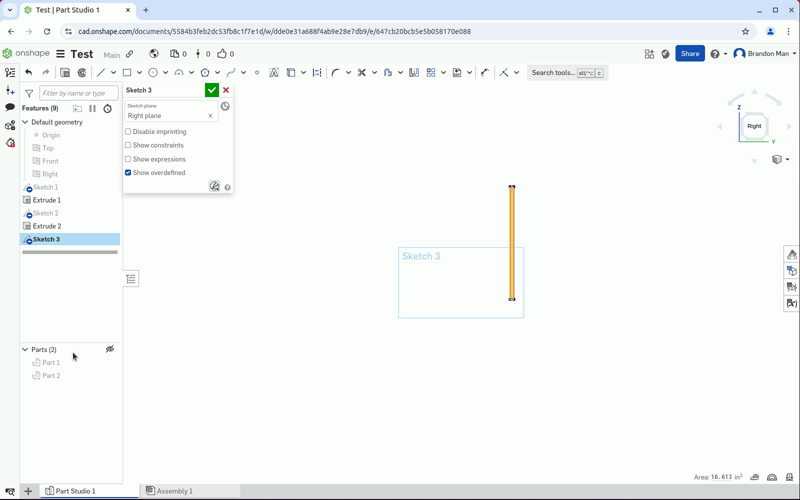
key(shift+e)
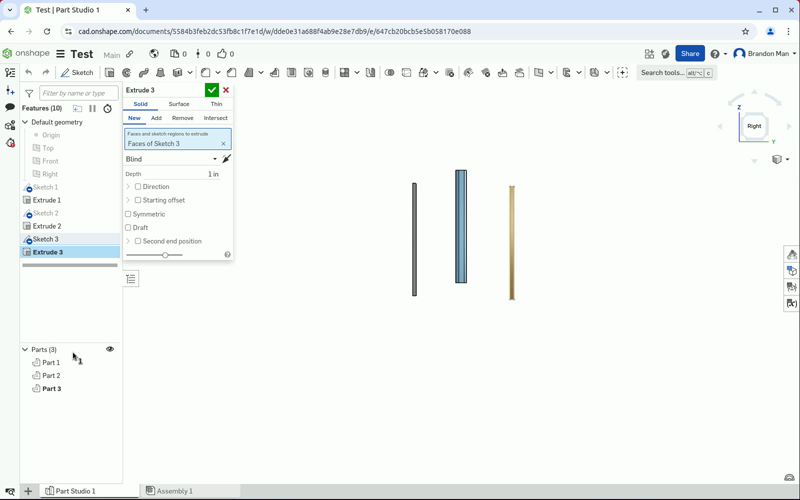
mouse_move(143, 106)
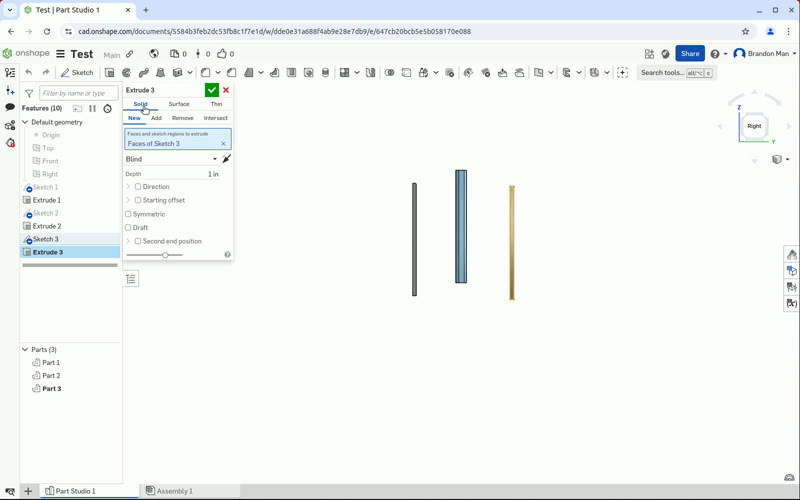
click(143, 106)
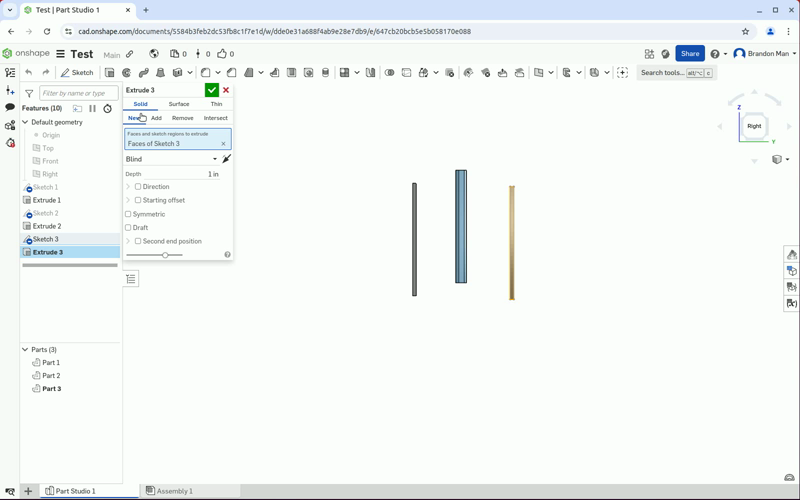
mouse_move(137, 120)
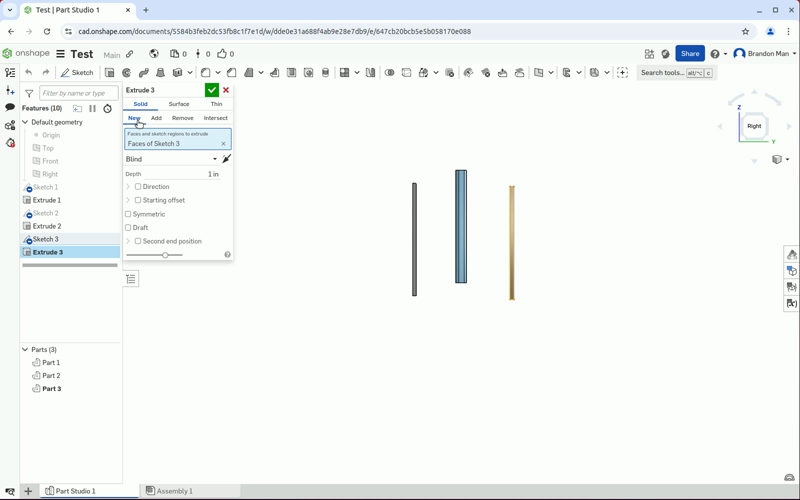
click(137, 120)
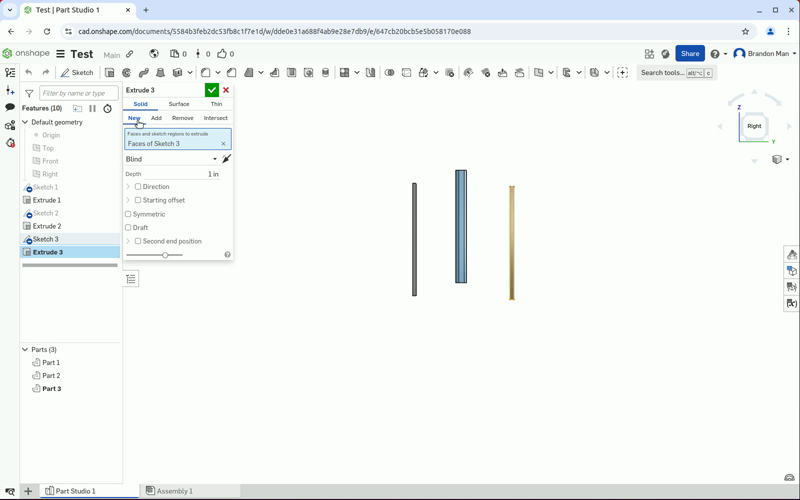
key(tab, 4)
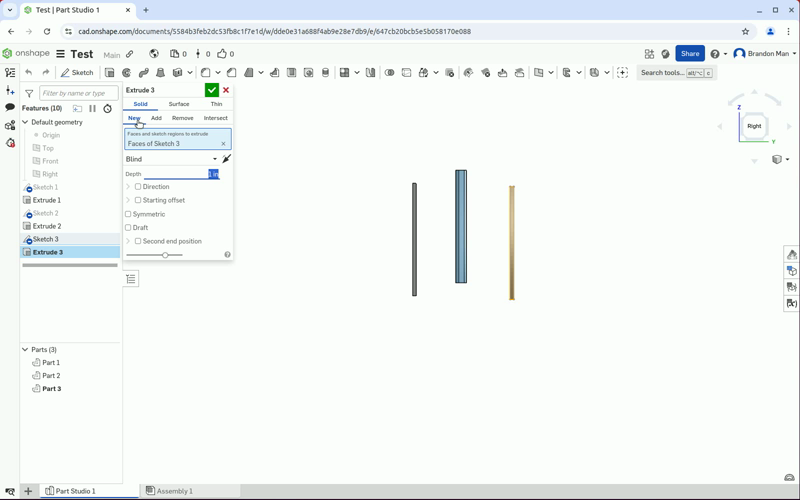
text(-0.241)
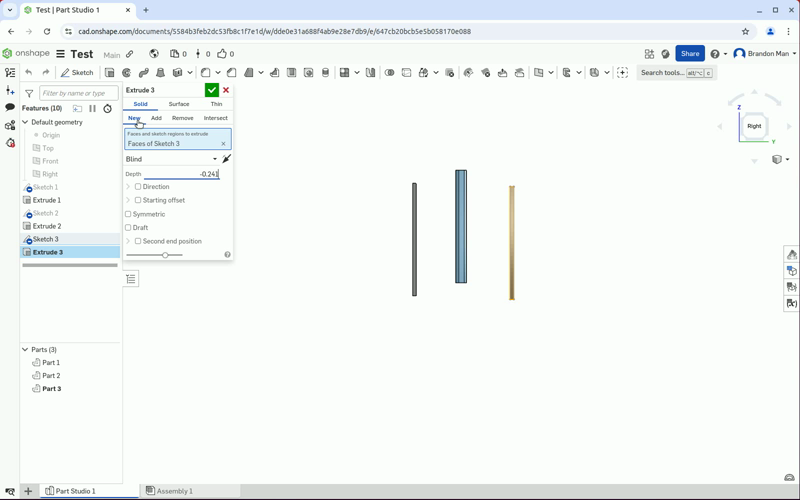
key(enter)
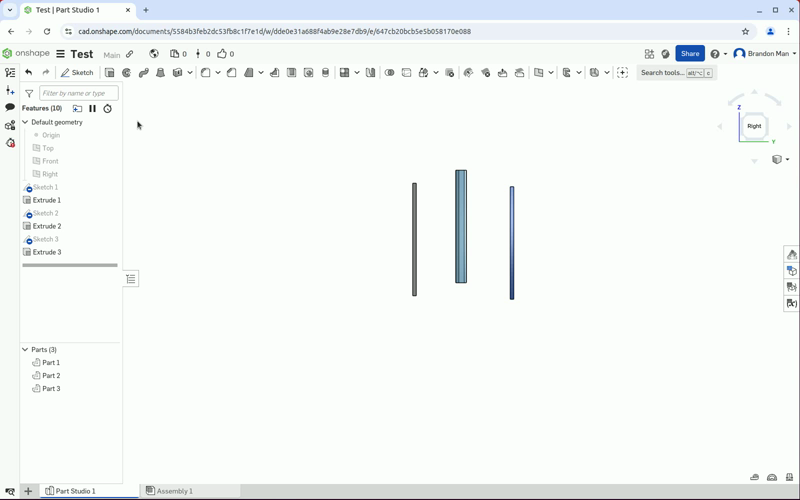
key(shift+h)
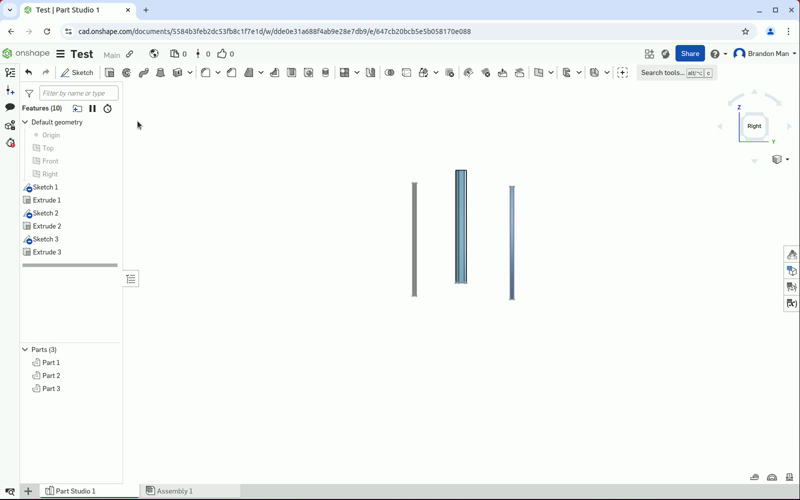
key(shift+h)
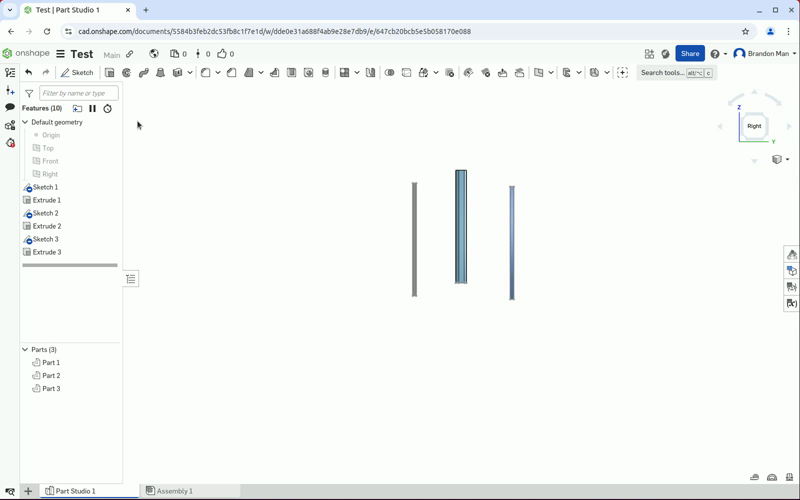
key(shift+7)
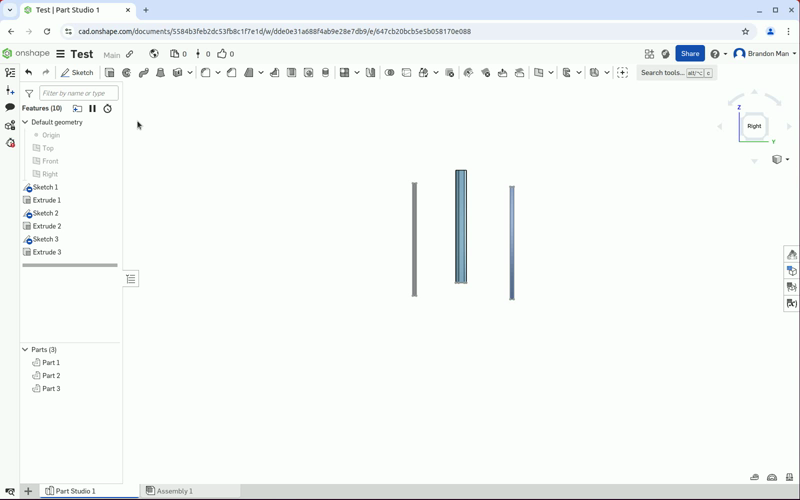
key(right, 2)
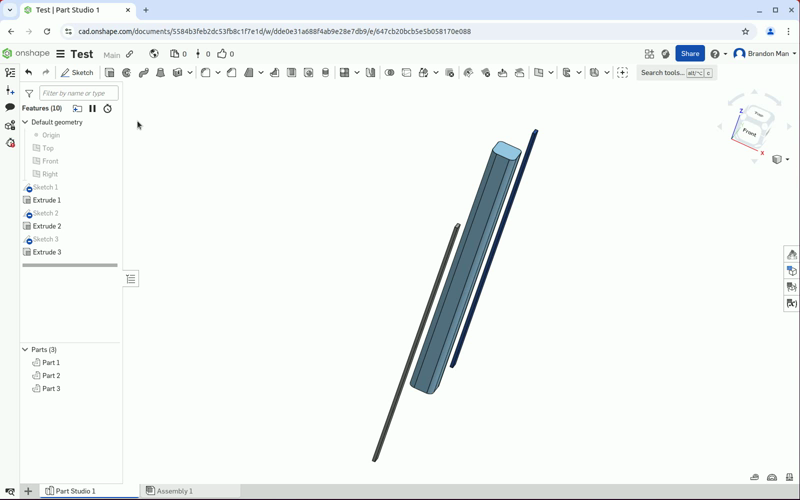
key(down, 2)
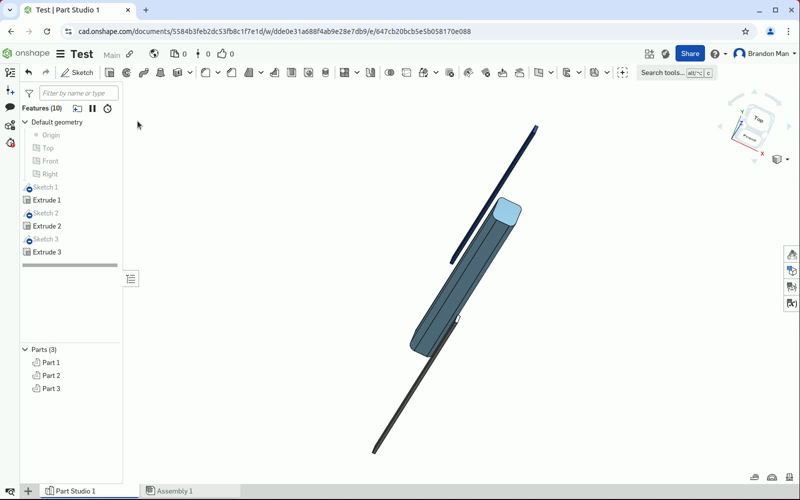
key(up, 2)
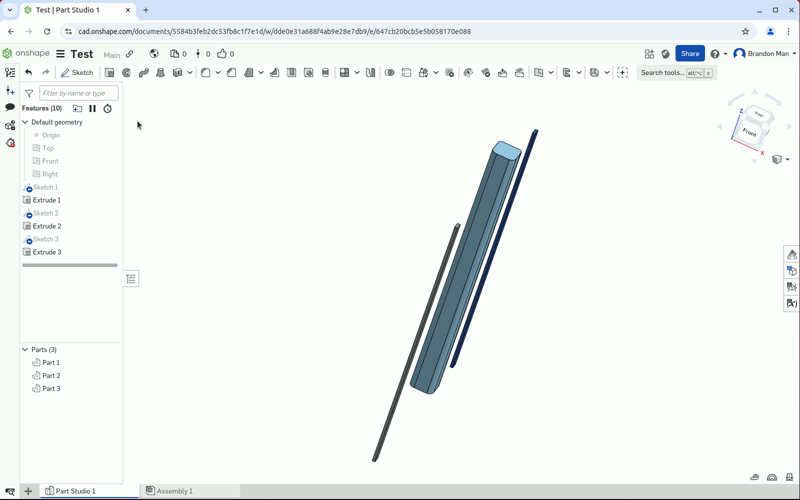
key(left, 2)
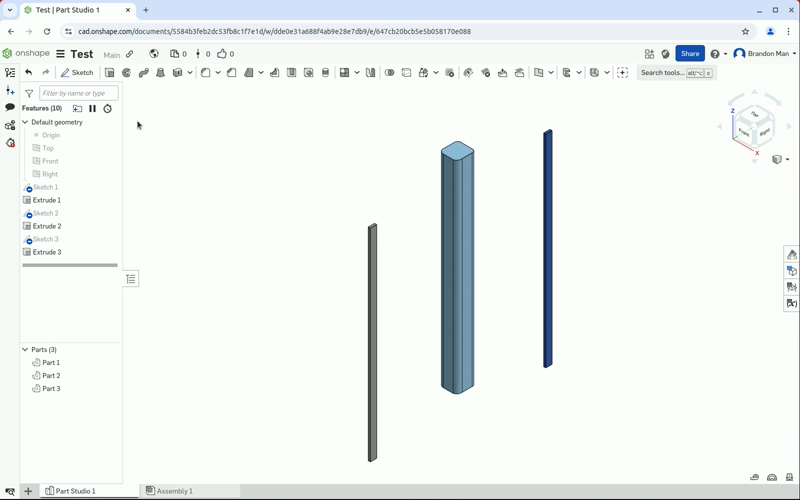
mouse_move(73, 189)
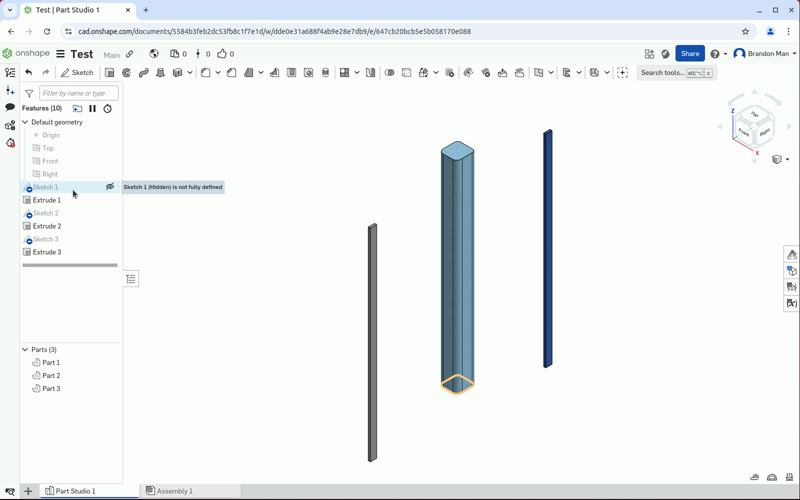
click(73, 189)